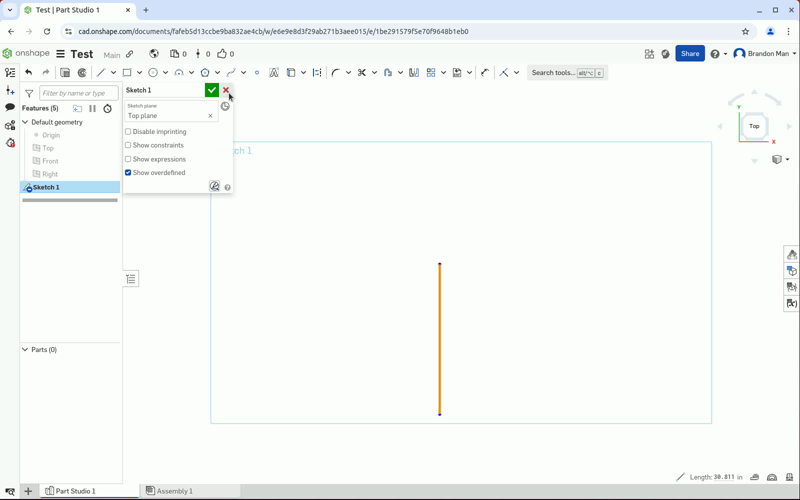
key(shift+h)
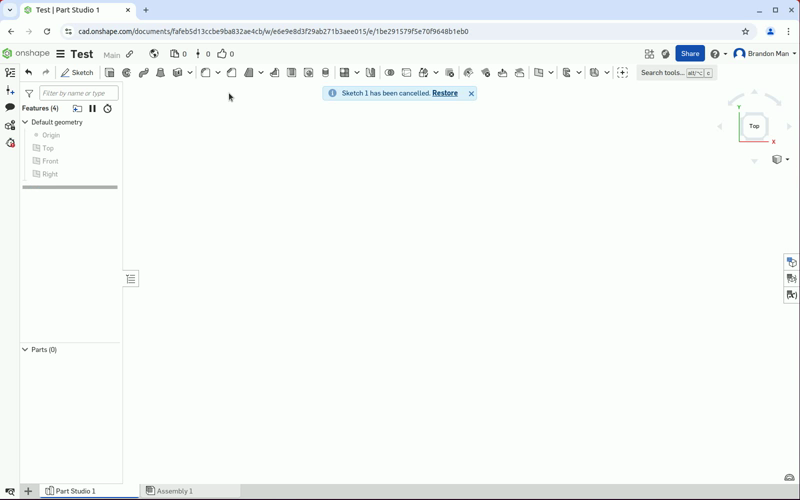
mouse_move(73, 352)
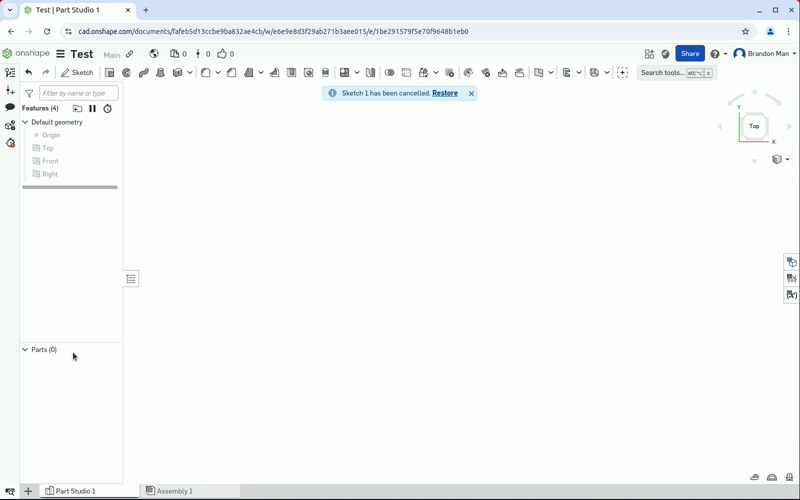
key(y)
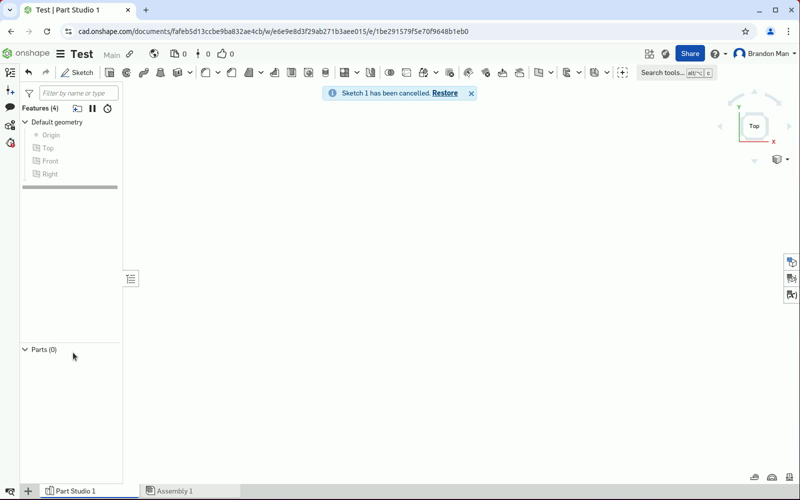
key(shift+p)
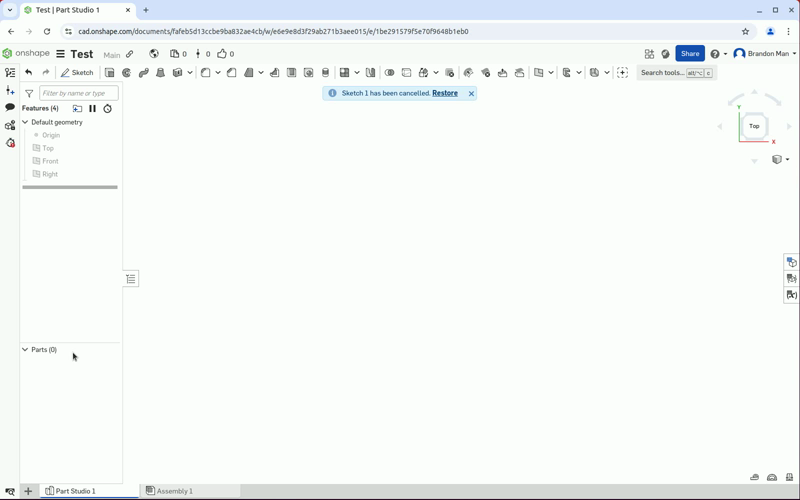
key(space)
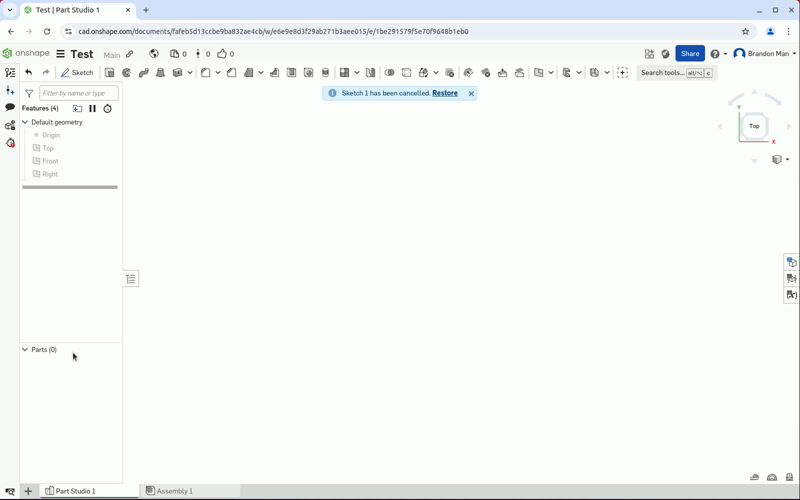
key_down(shift)
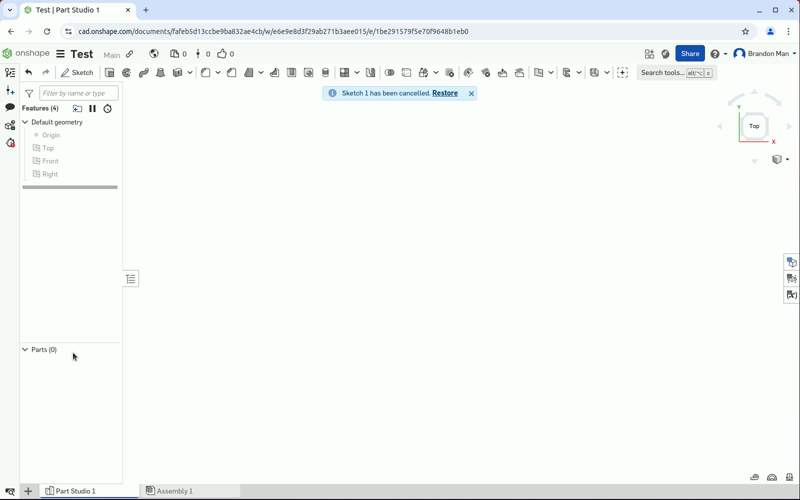
key(up)
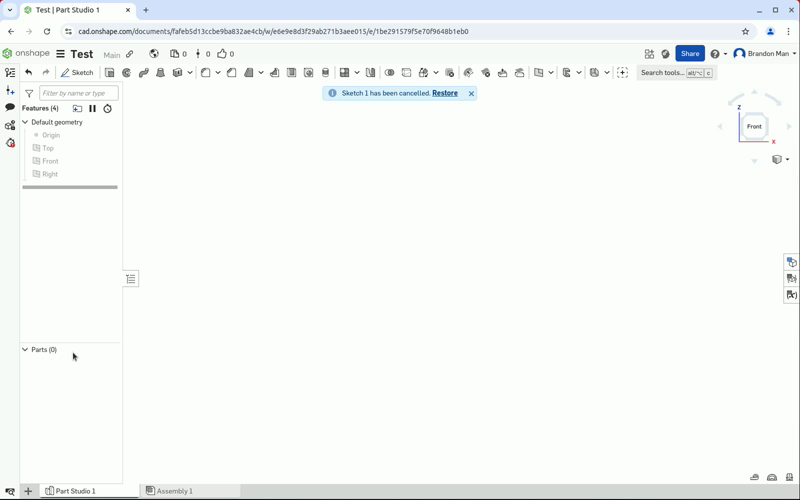
key_up(shift)
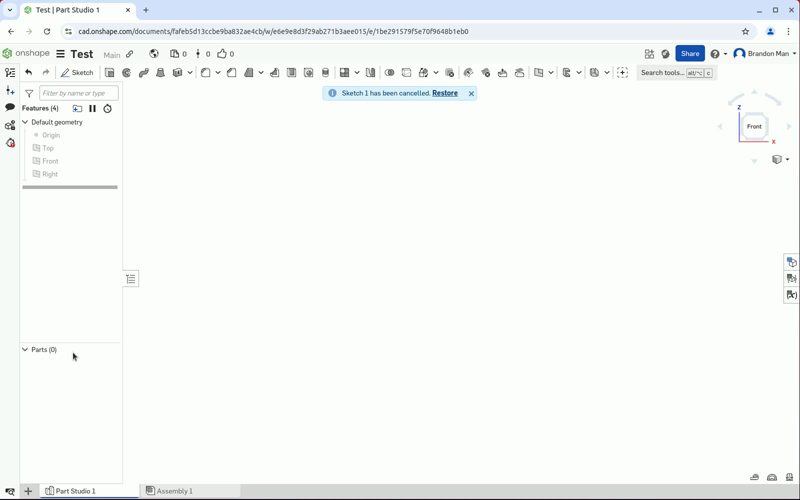
mouse_move(73, 352)
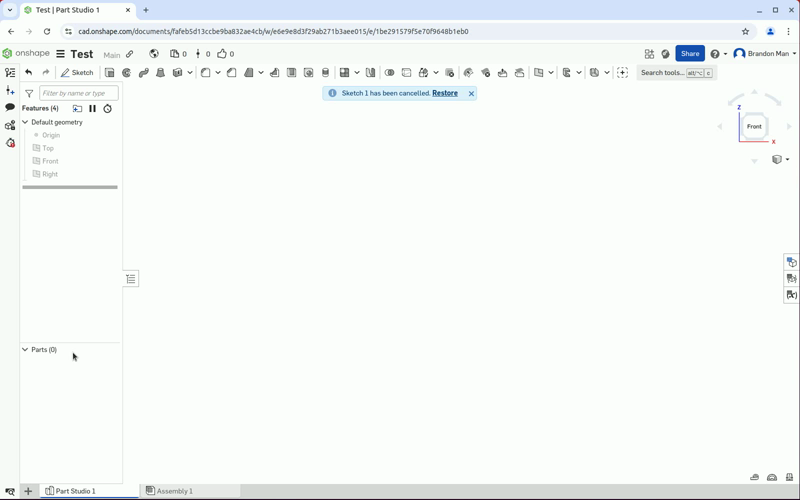
key(shift+y)
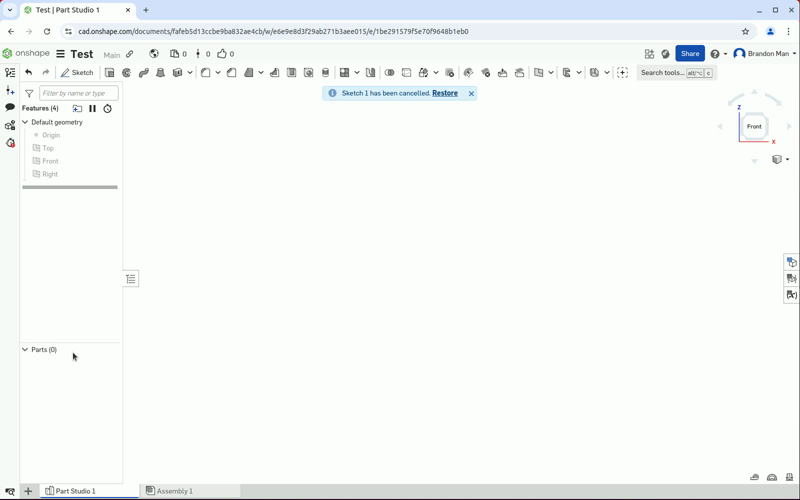
key(shift+s)
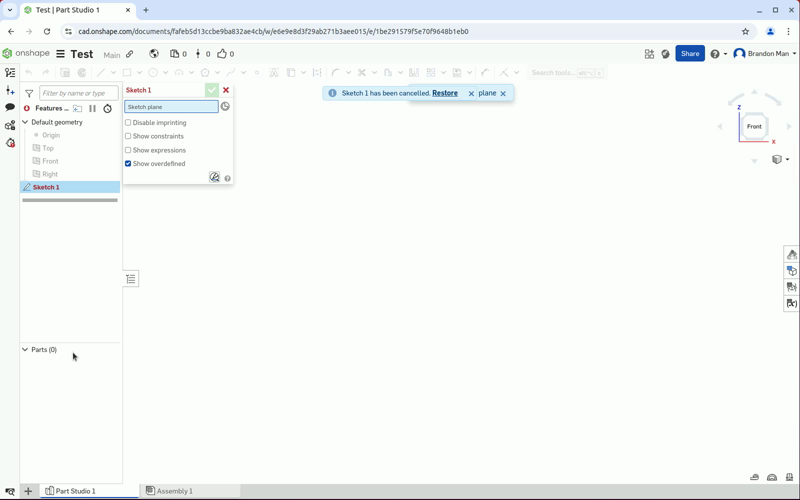
mouse_move(73, 163)
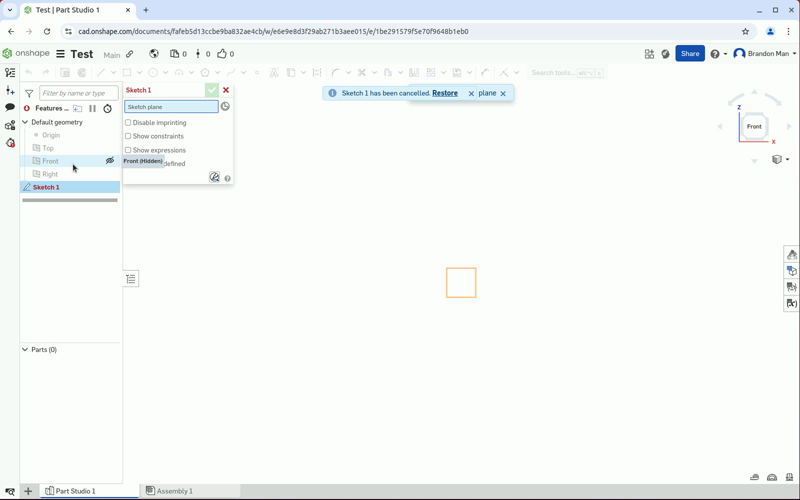
click(73, 163)
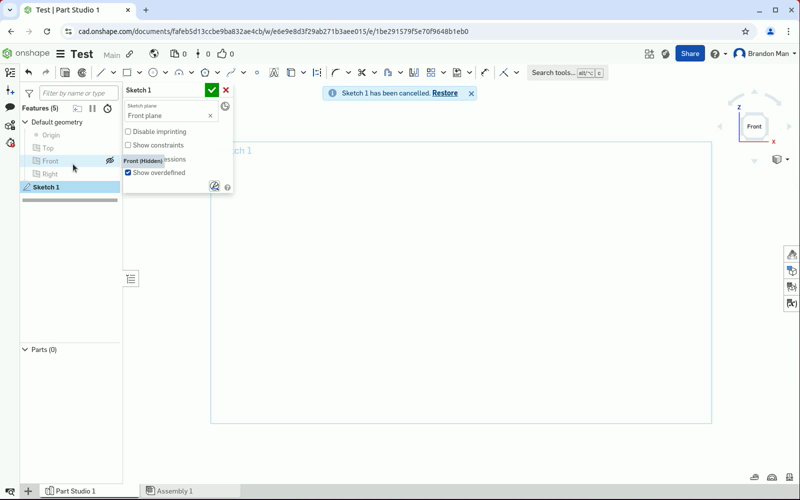
mouse_move(73, 352)
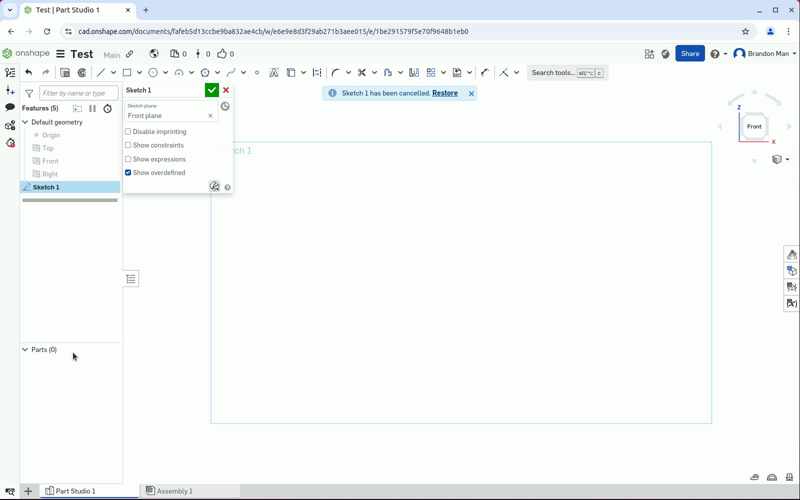
key(y)
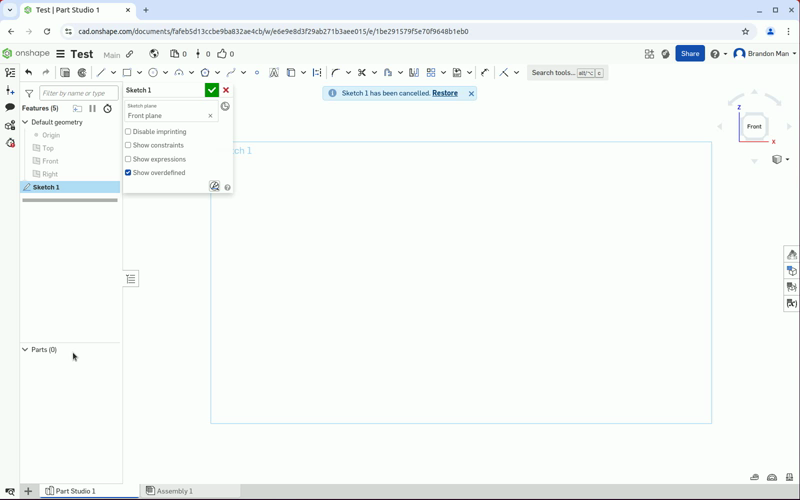
key(l)
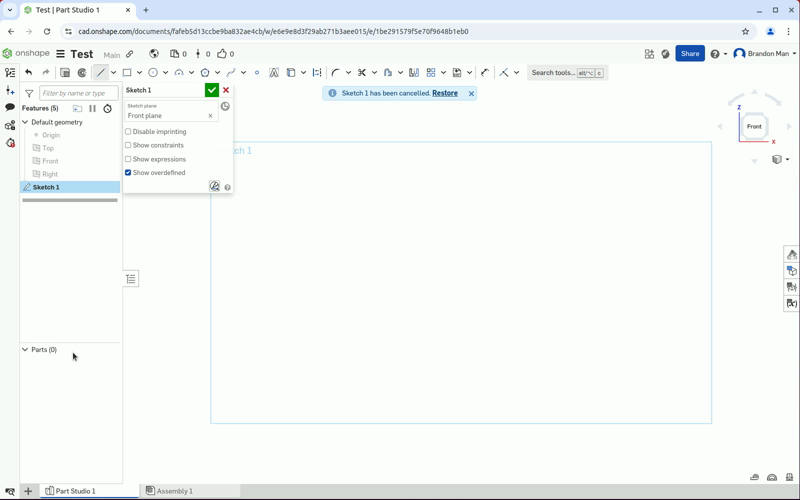
key_down(shift)
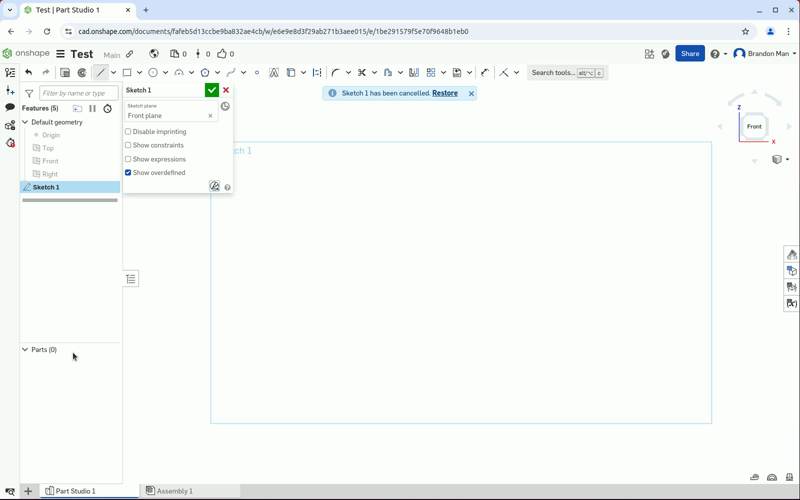
mouse_move(460, 282)
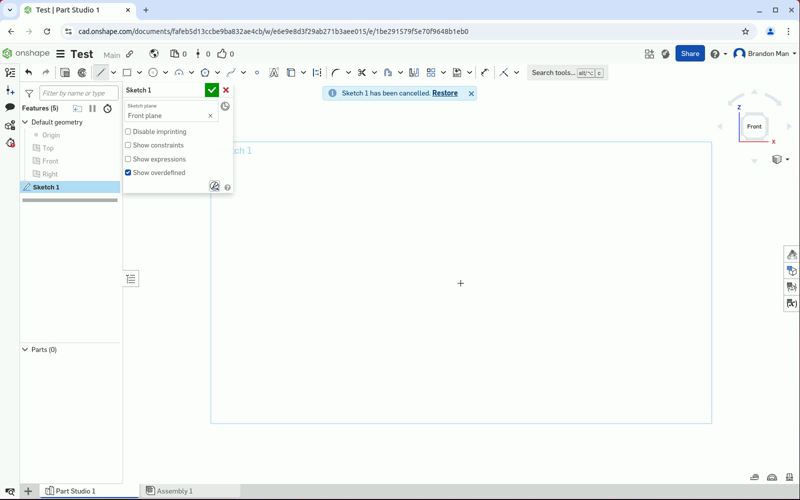
click(460, 282)
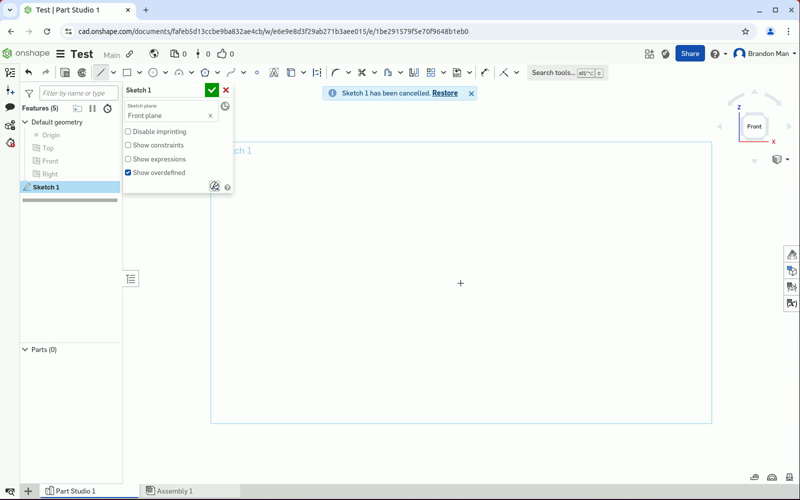
key_up(shift)
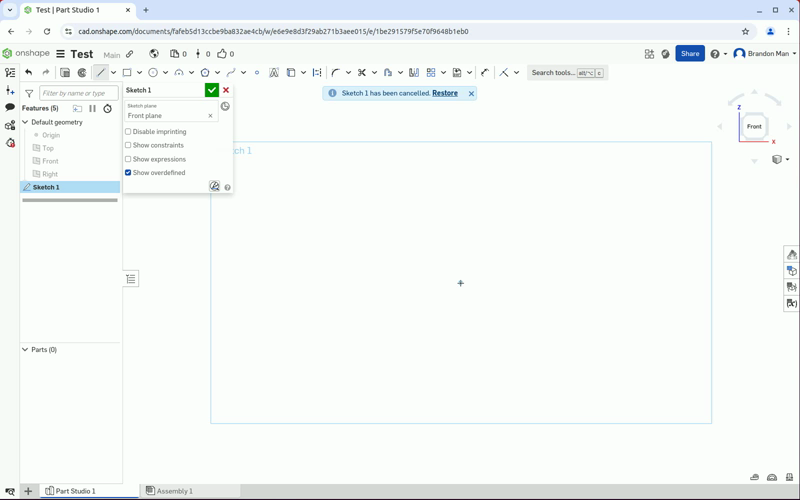
key_down(shift)
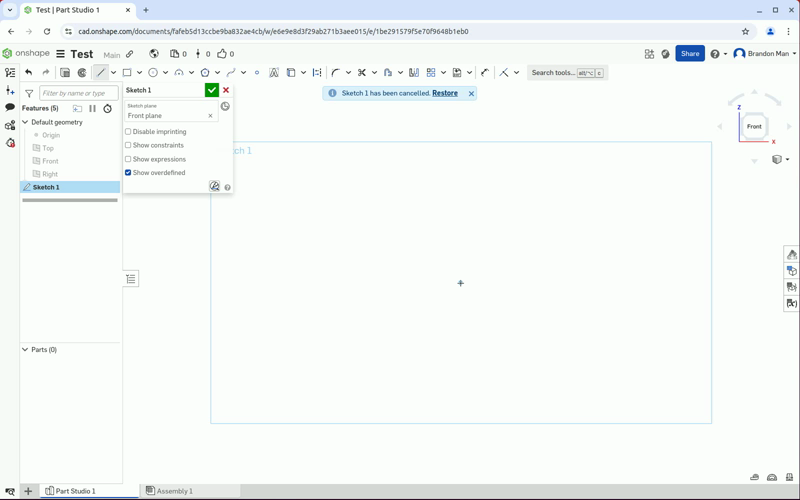
mouse_move(490, 282)
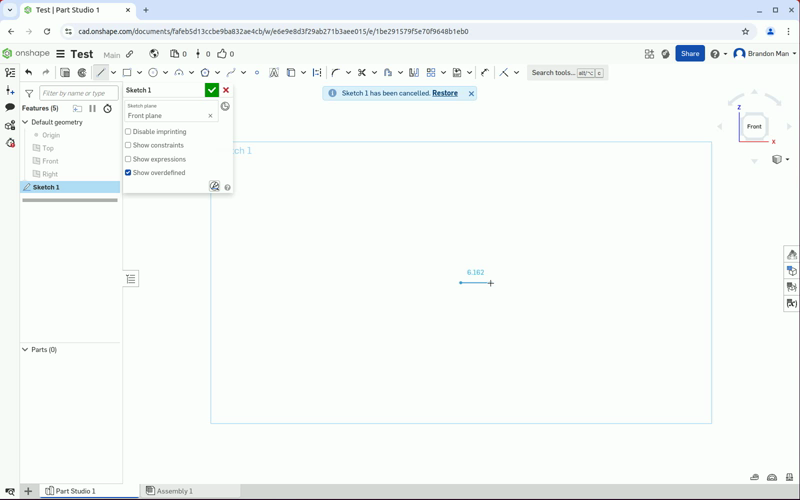
mouse_move(476, 282)
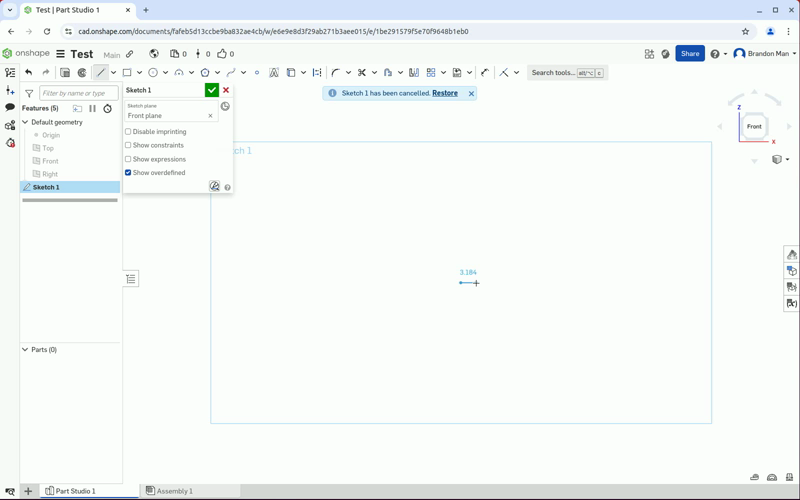
click(476, 282)
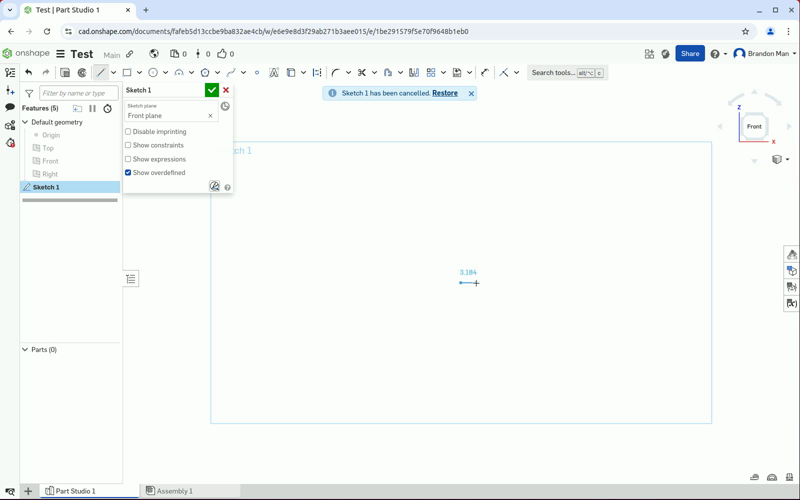
key_up(shift)
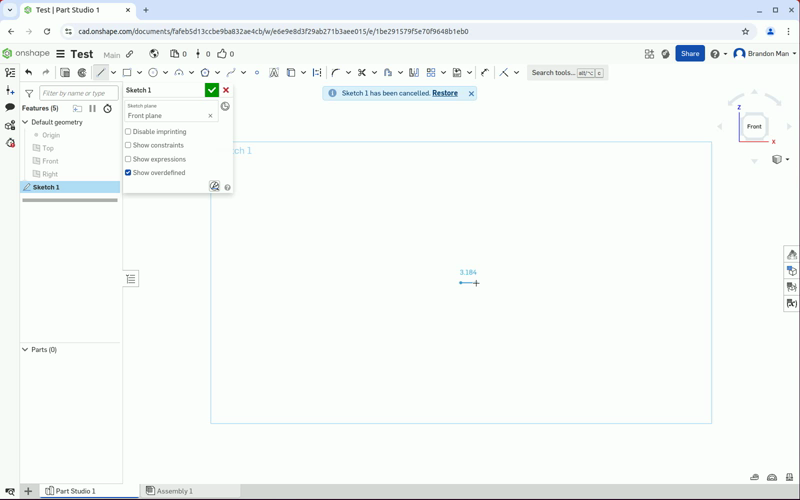
key_down(shift)
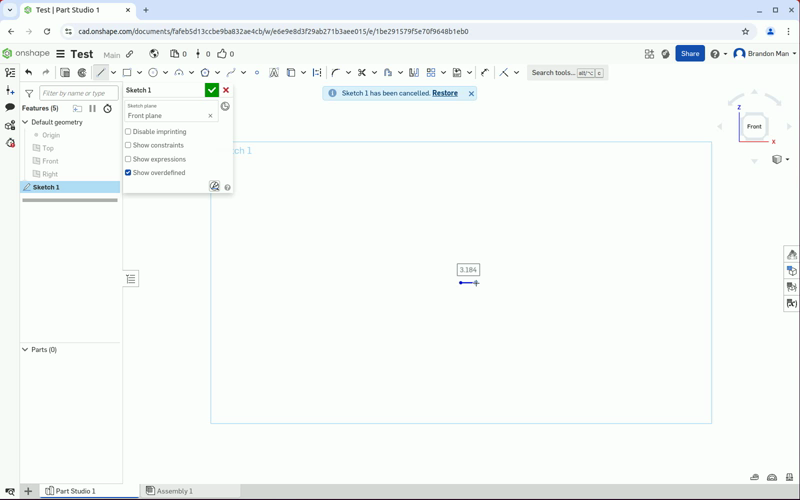
mouse_move(506, 282)
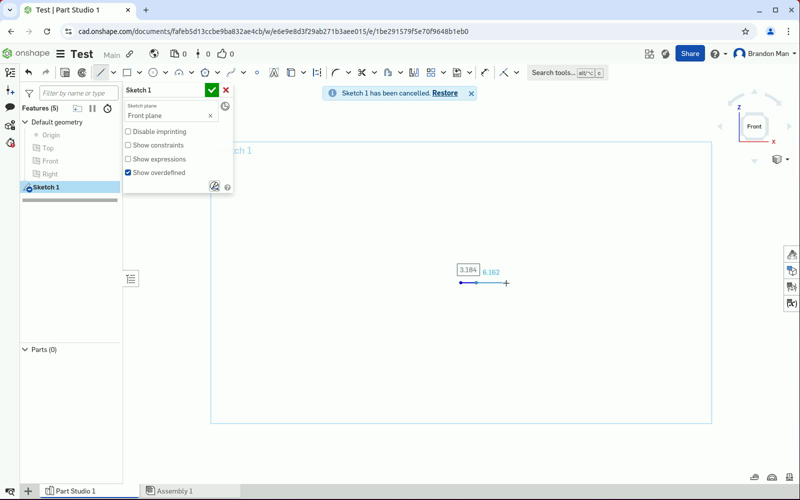
mouse_move(476, 260)
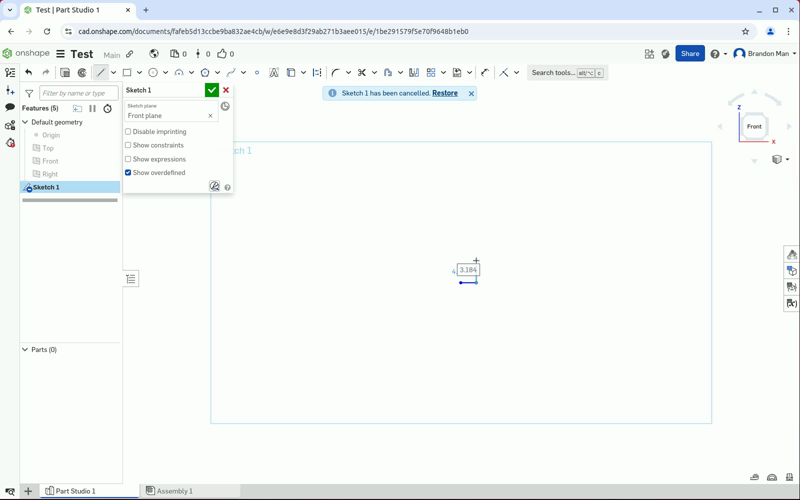
click(476, 260)
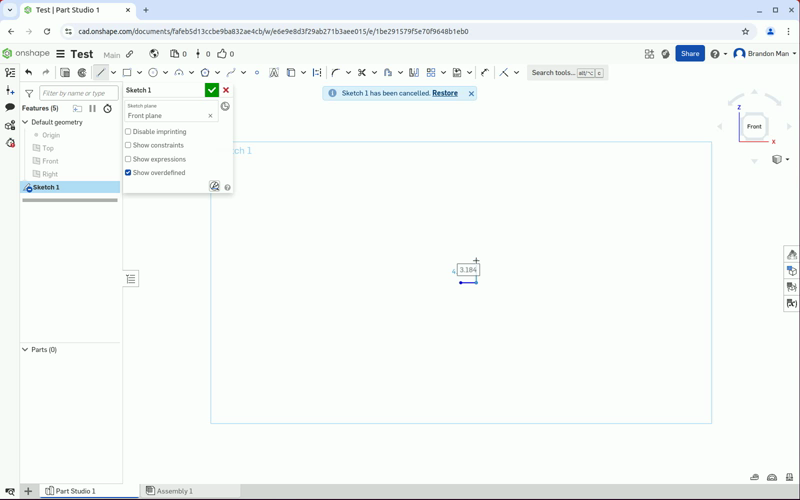
key_up(shift)
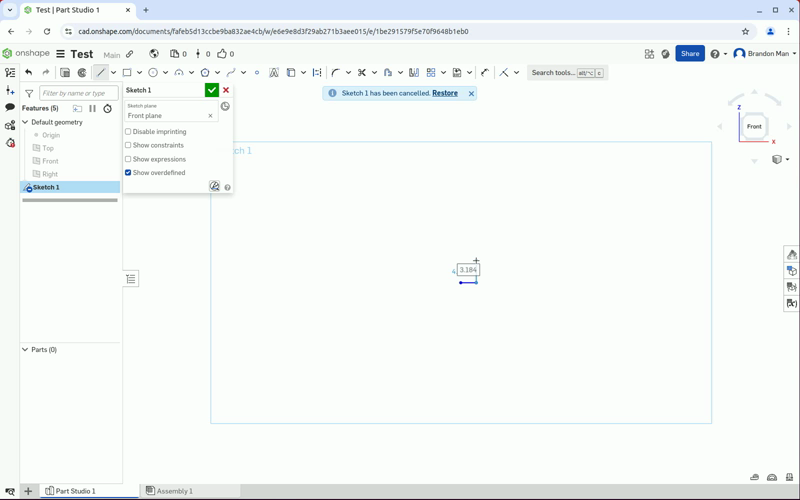
key_down(shift)
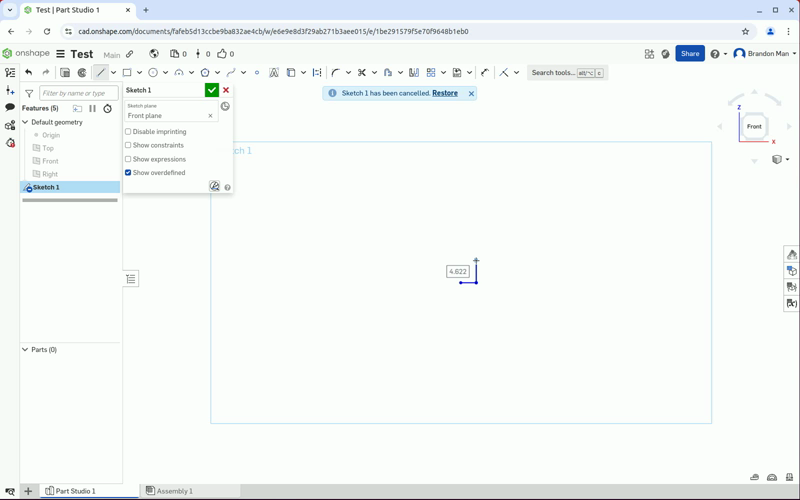
mouse_move(538, 260)
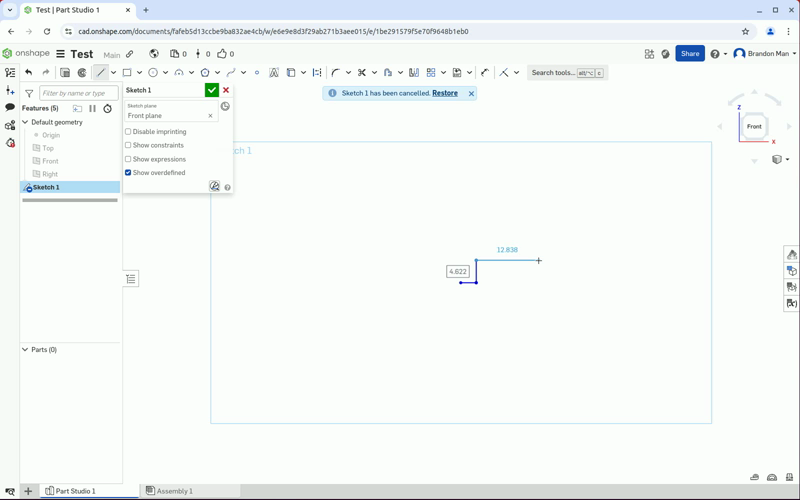
click(538, 260)
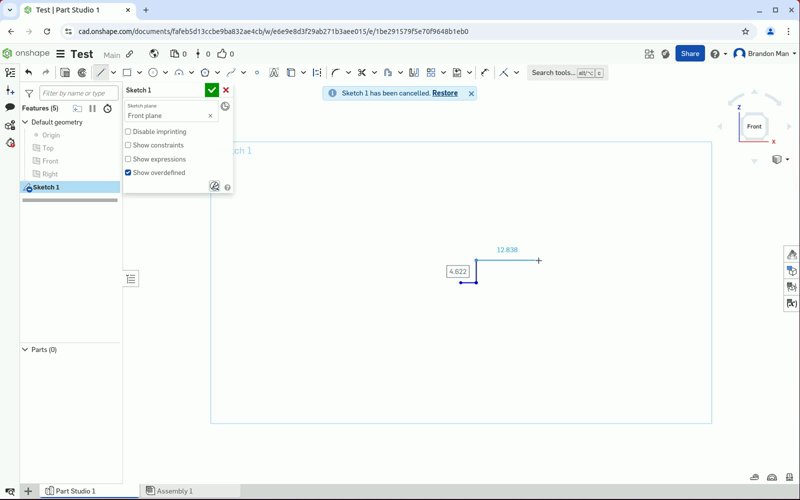
key_up(shift)
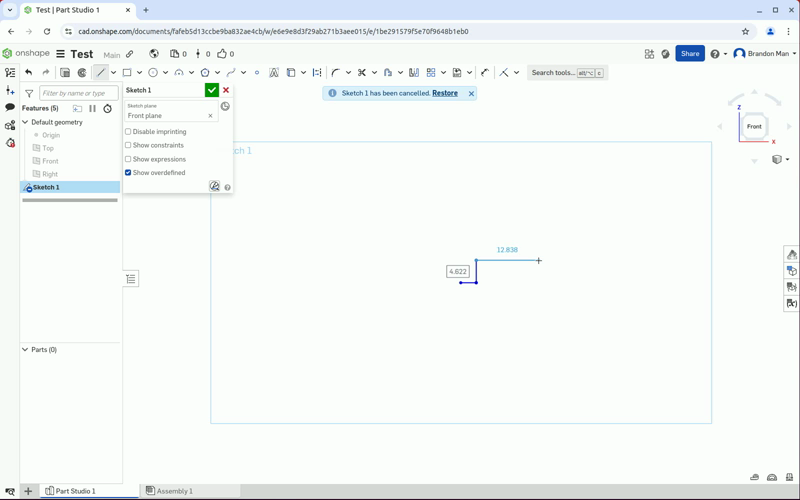
key_down(shift)
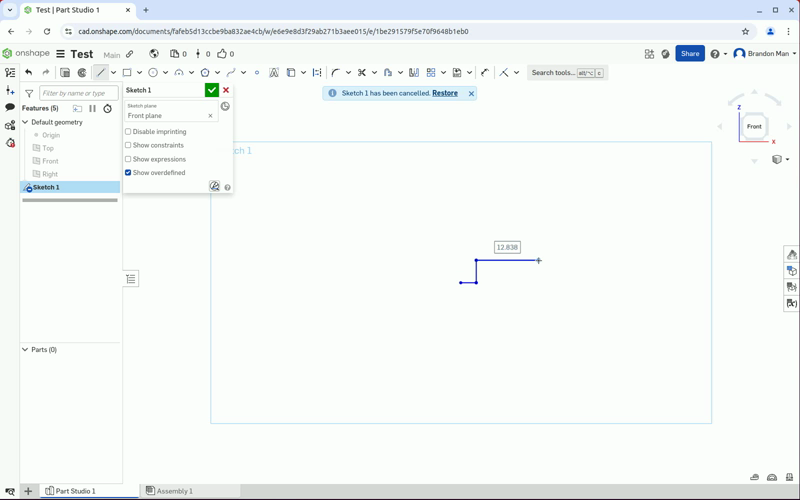
mouse_move(568, 260)
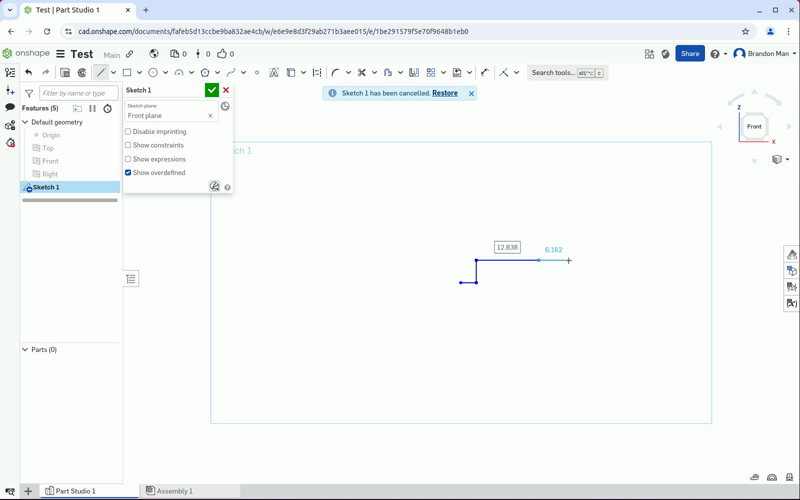
mouse_move(538, 282)
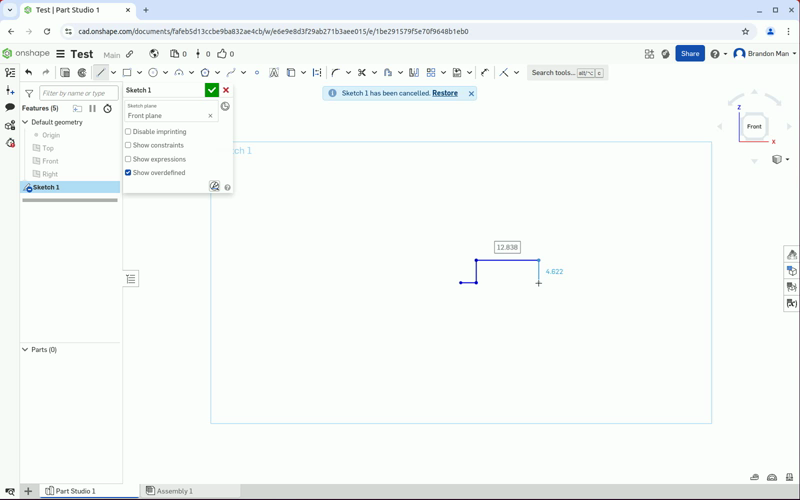
click(538, 282)
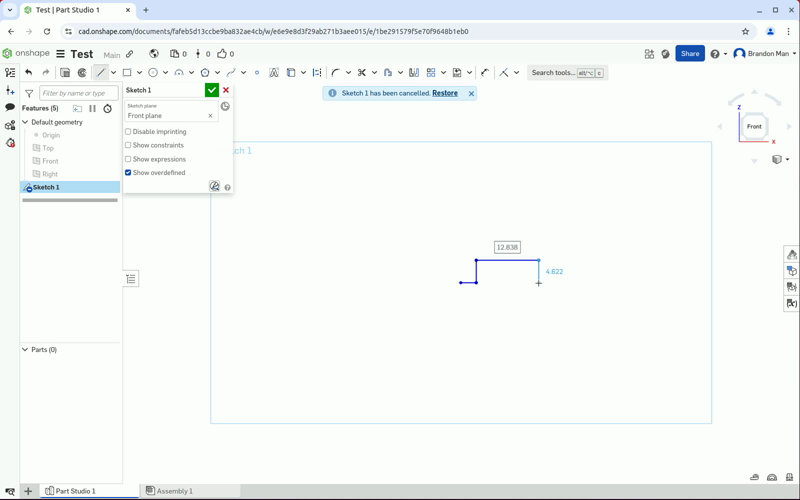
key_up(shift)
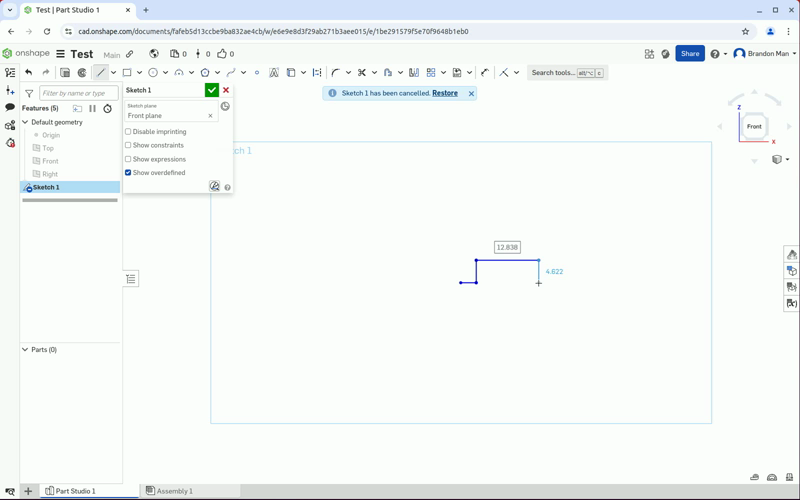
key_down(shift)
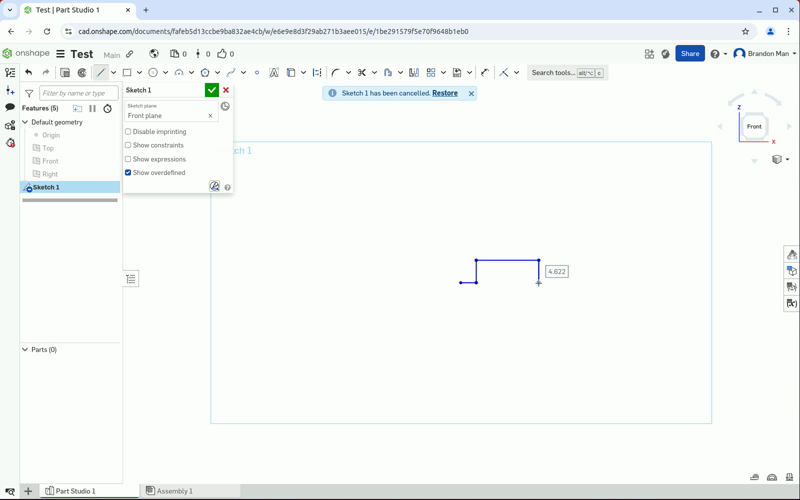
mouse_move(568, 282)
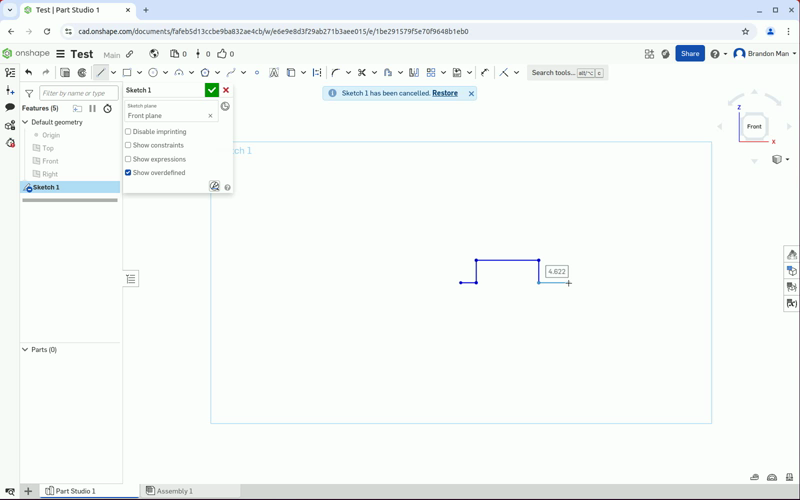
mouse_move(573, 282)
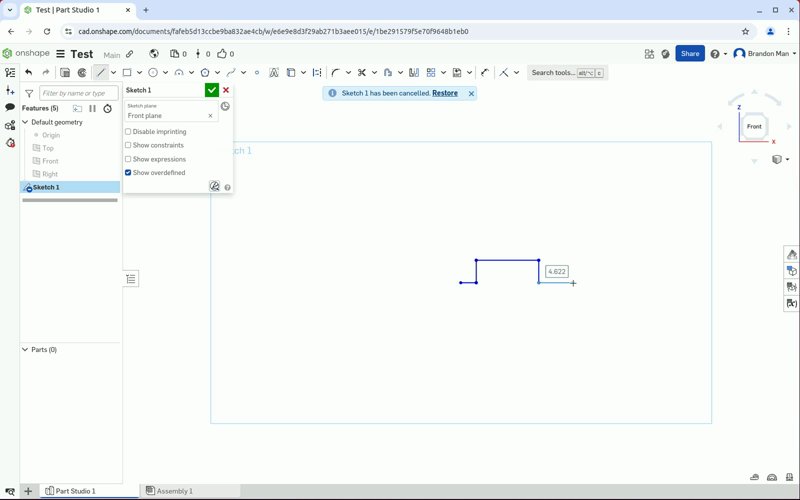
click(573, 282)
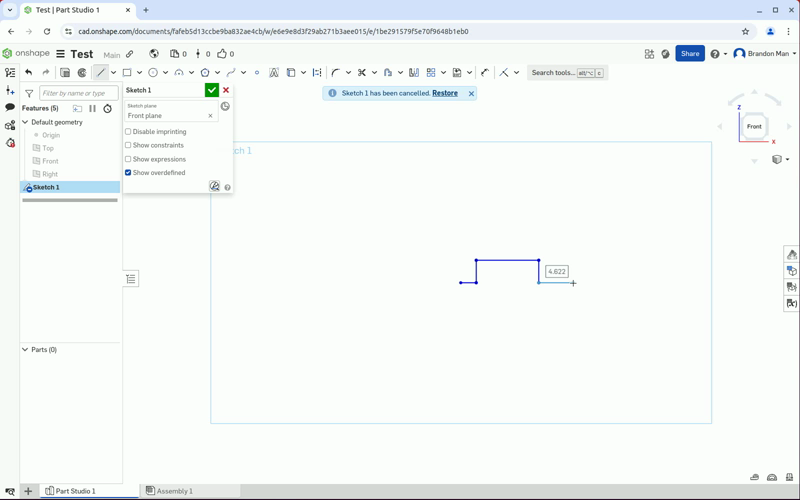
key_up(shift)
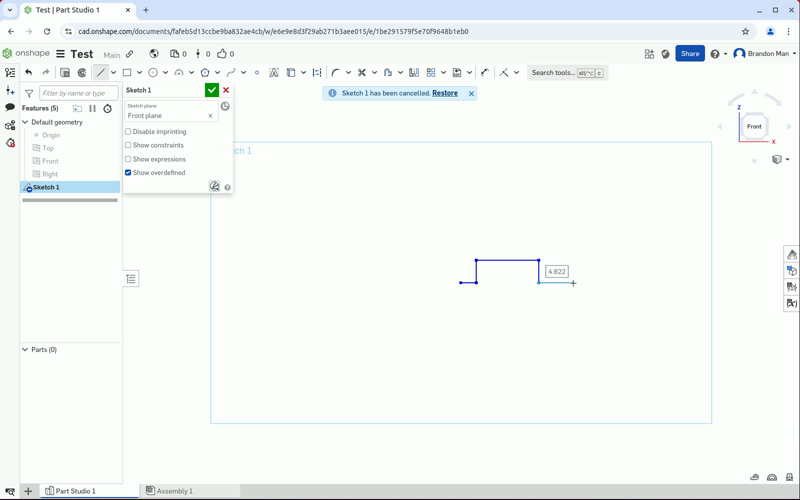
key_down(shift)
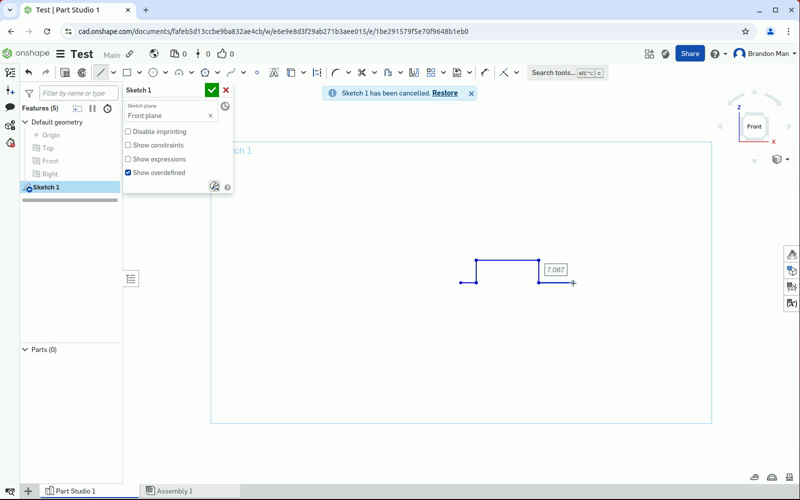
mouse_move(534, 215)
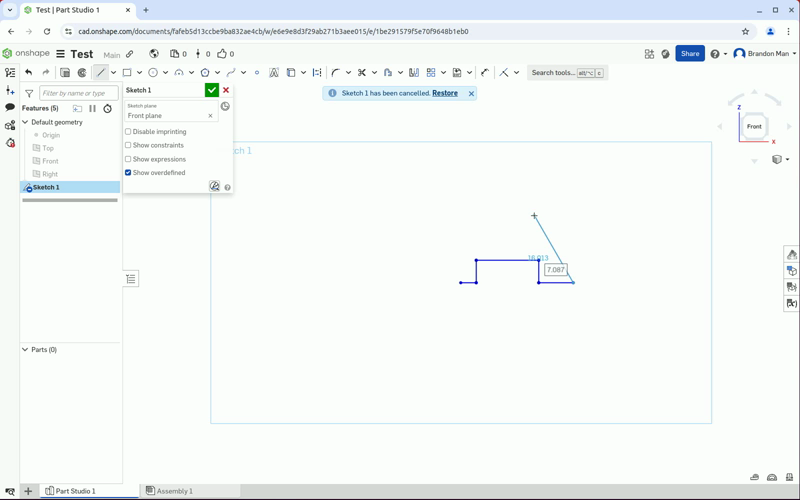
click(534, 215)
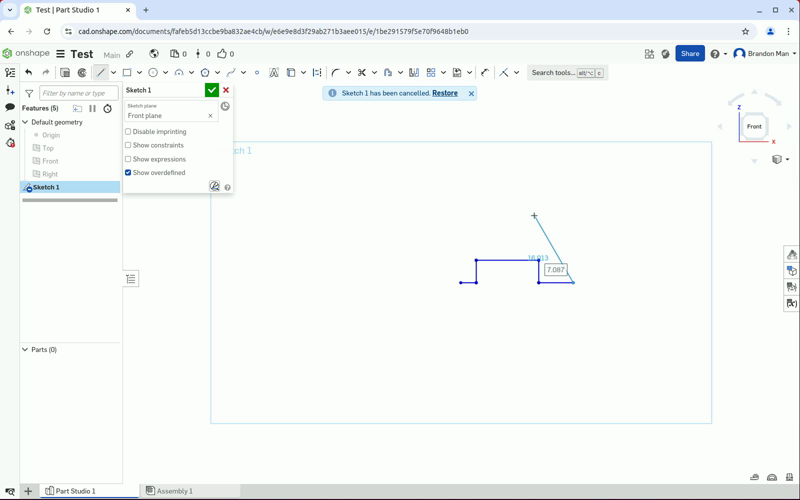
key_up(shift)
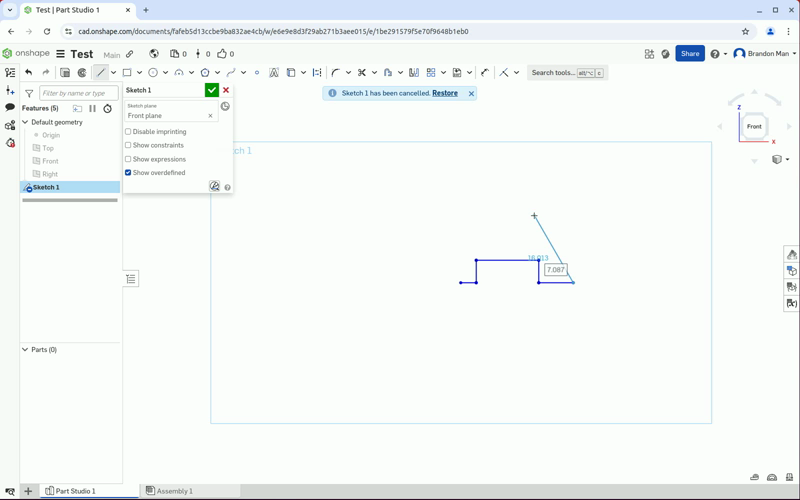
key_down(shift)
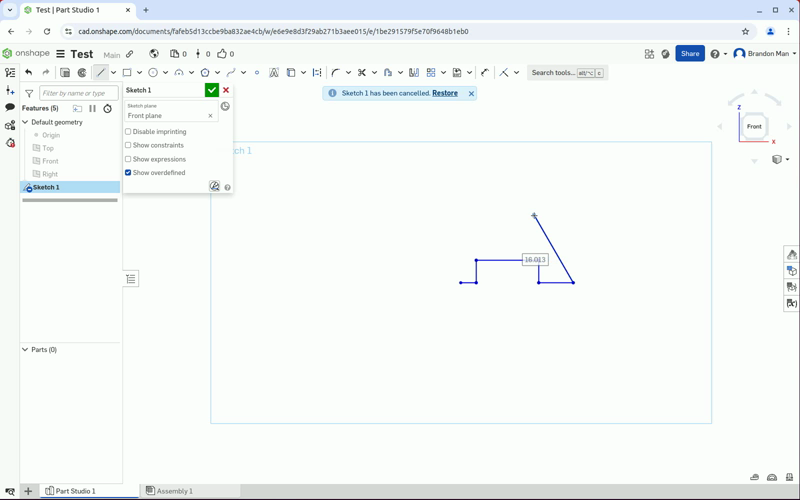
mouse_move(564, 215)
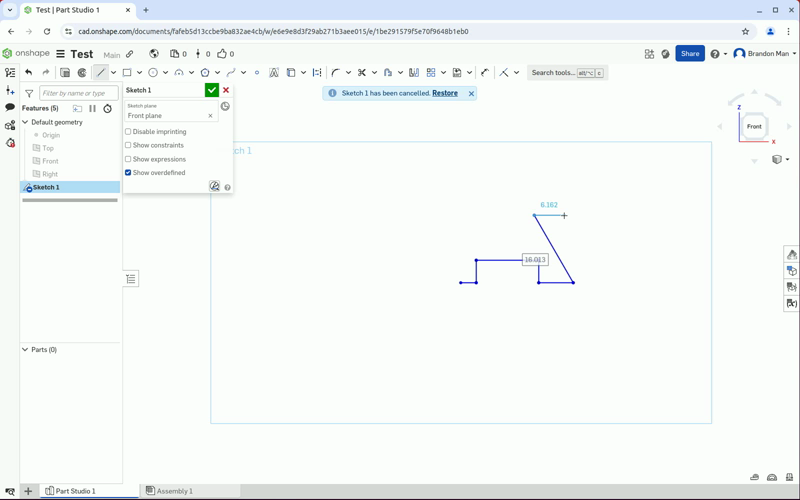
mouse_move(513, 215)
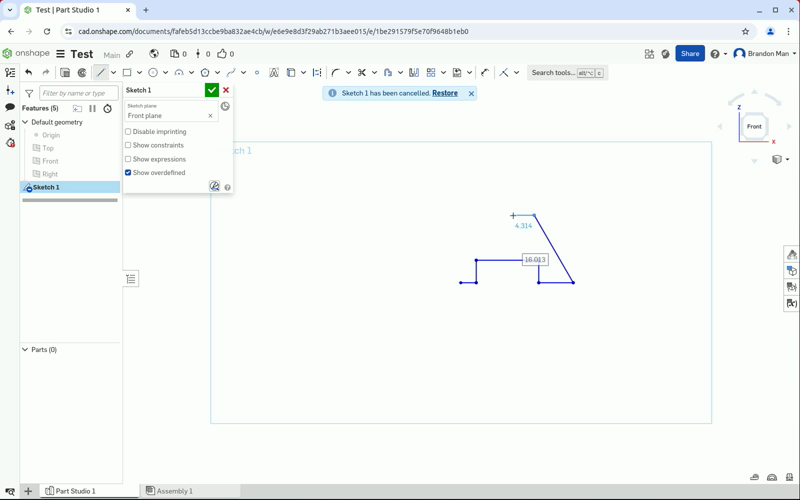
click(513, 215)
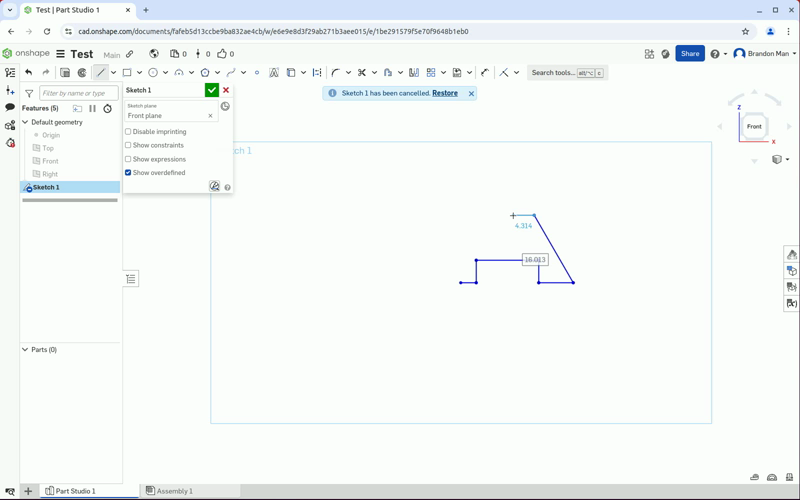
key_up(shift)
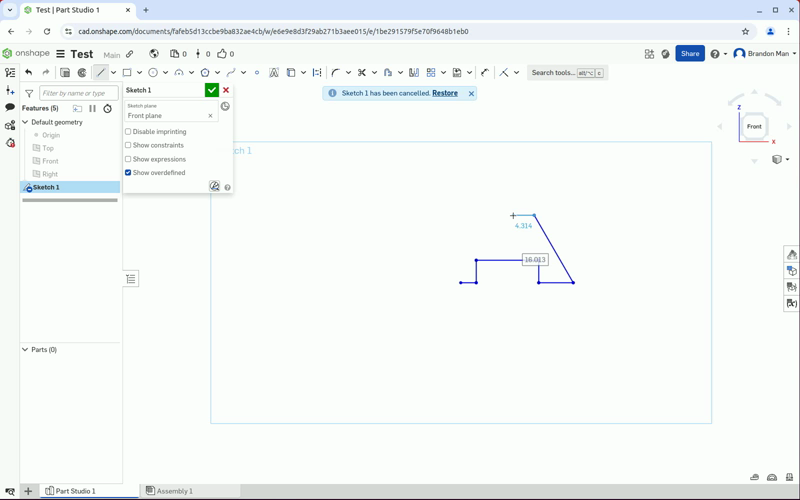
key_down(shift)
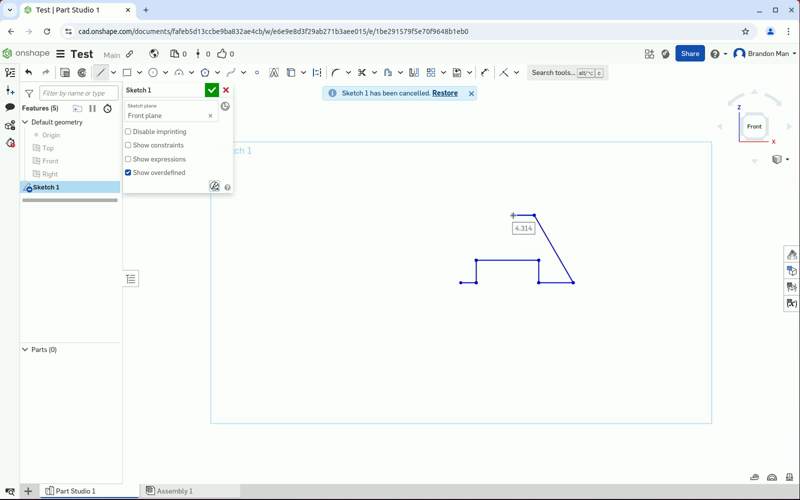
mouse_move(543, 215)
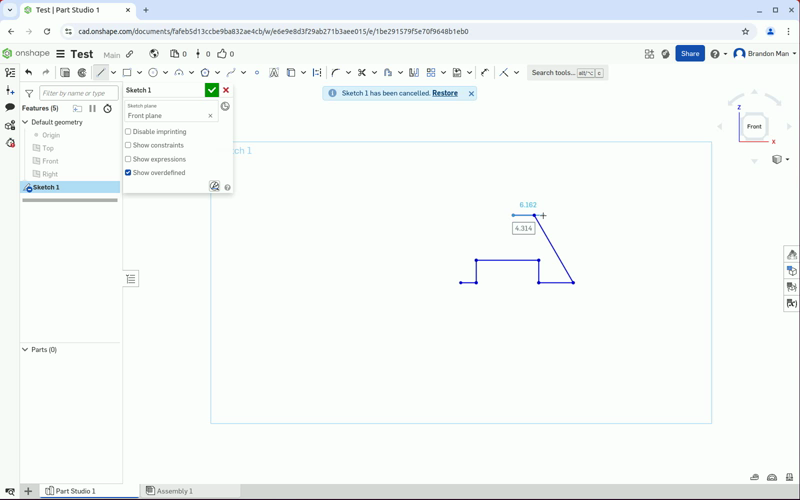
mouse_move(513, 230)
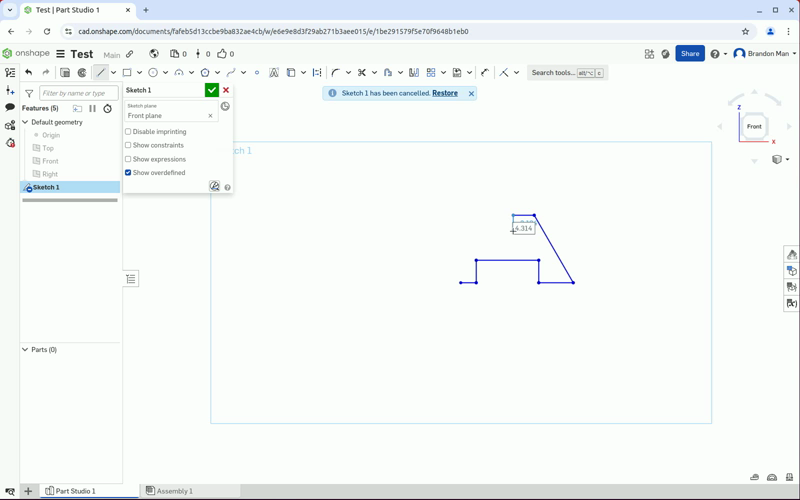
click(513, 230)
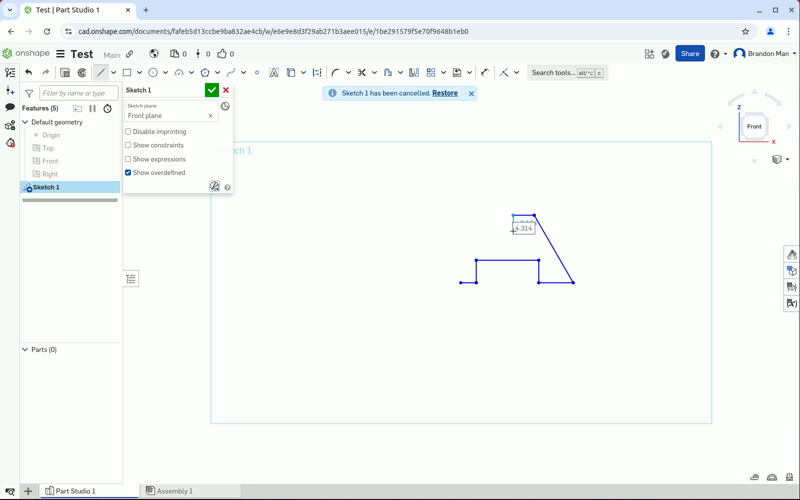
key_up(shift)
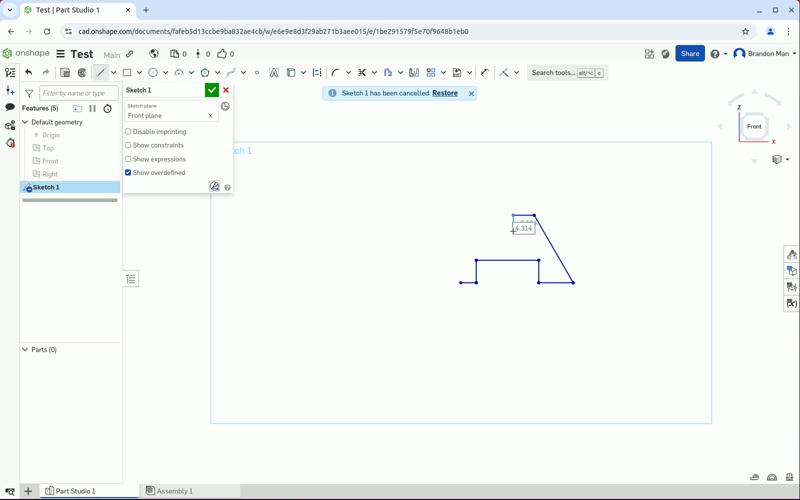
key_down(shift)
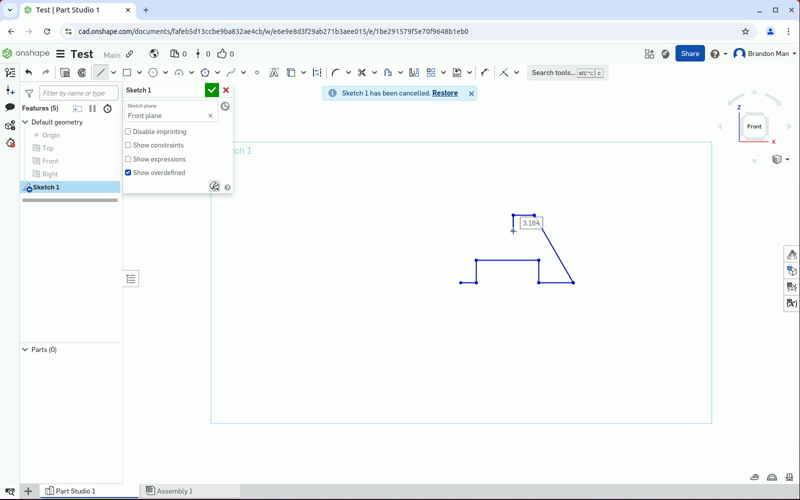
mouse_move(543, 230)
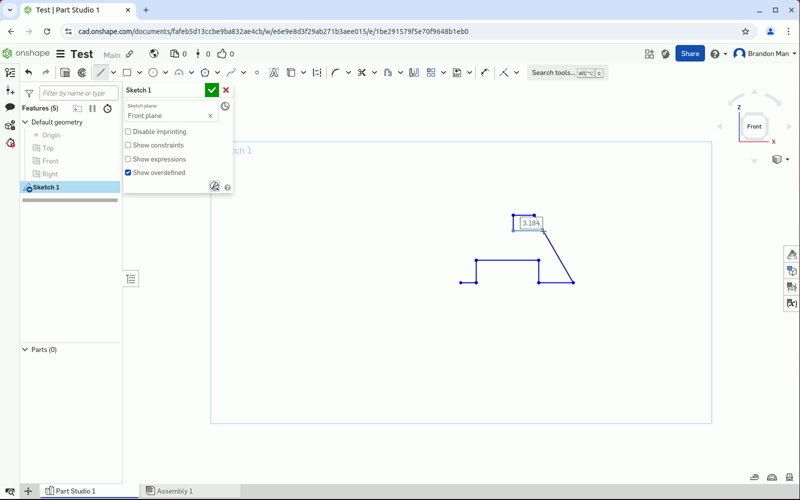
mouse_move(476, 230)
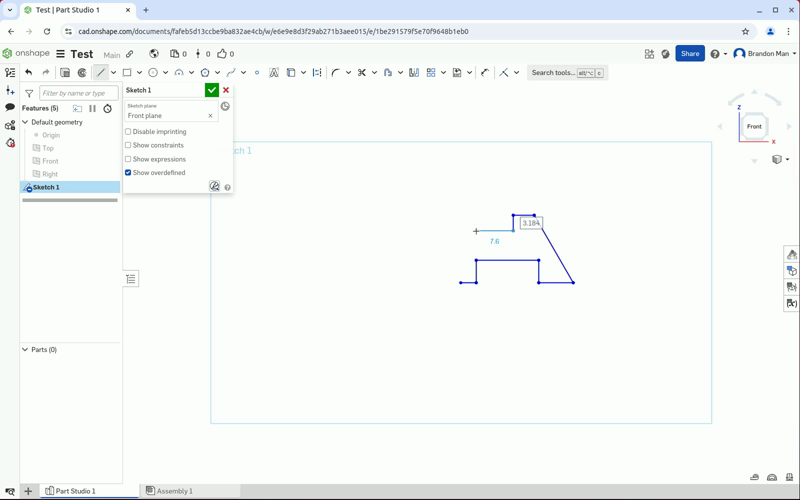
click(476, 230)
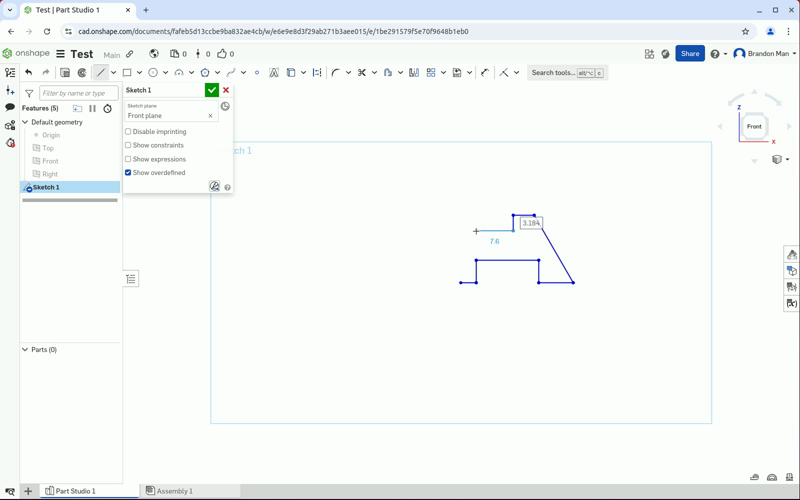
key_up(shift)
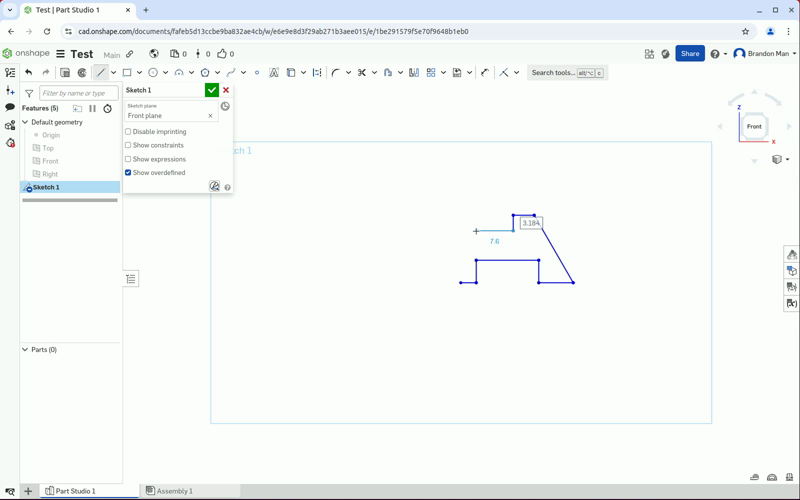
key_down(shift)
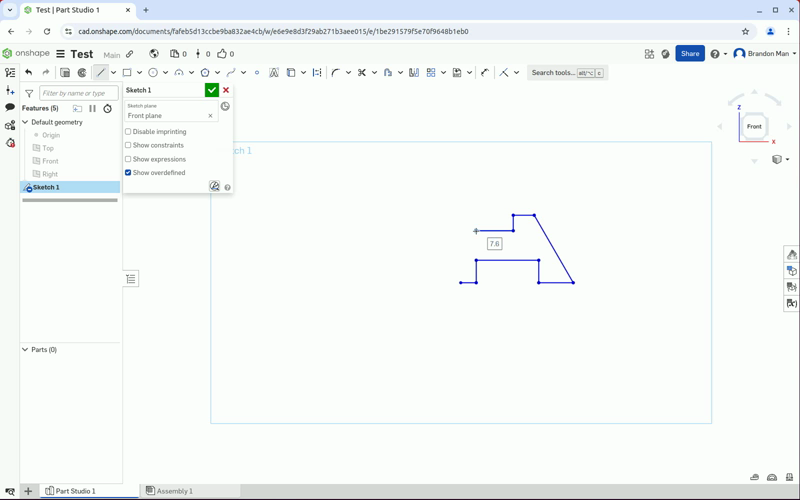
mouse_move(506, 230)
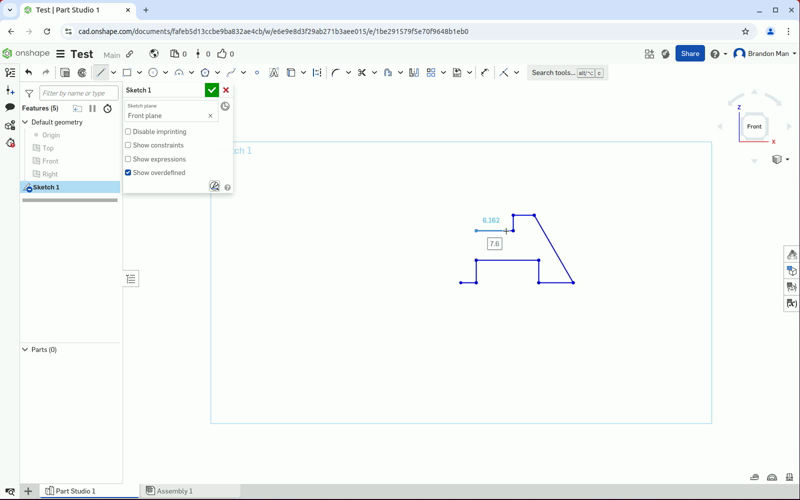
mouse_move(476, 215)
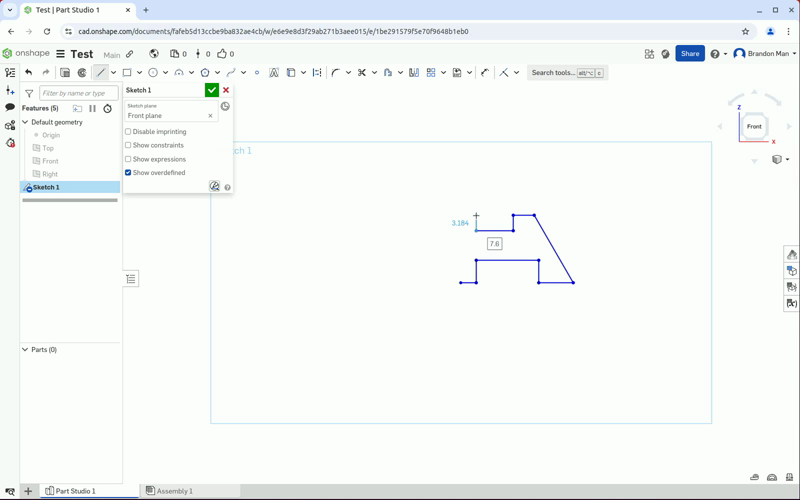
click(476, 215)
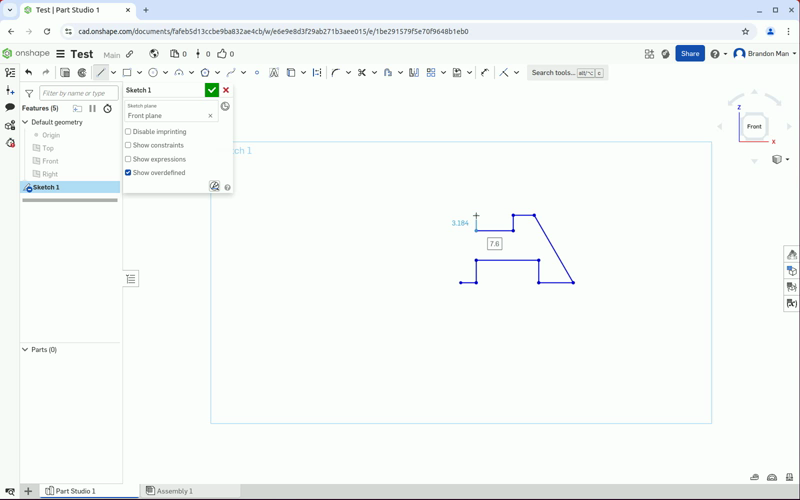
key_up(shift)
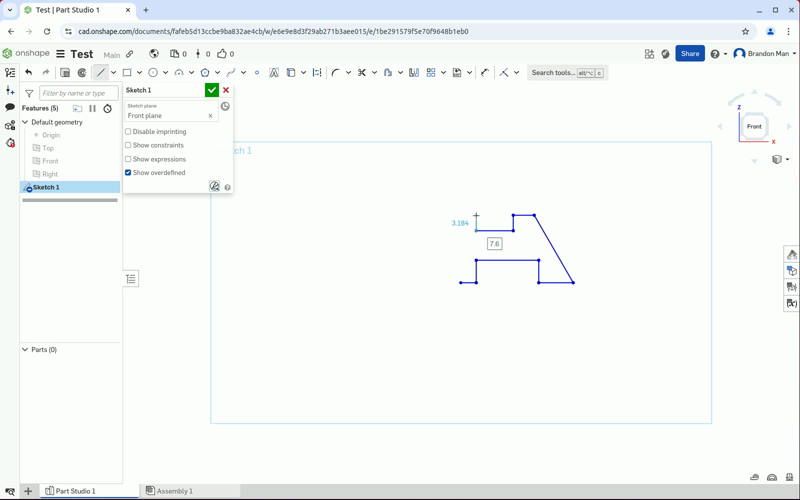
key_down(shift)
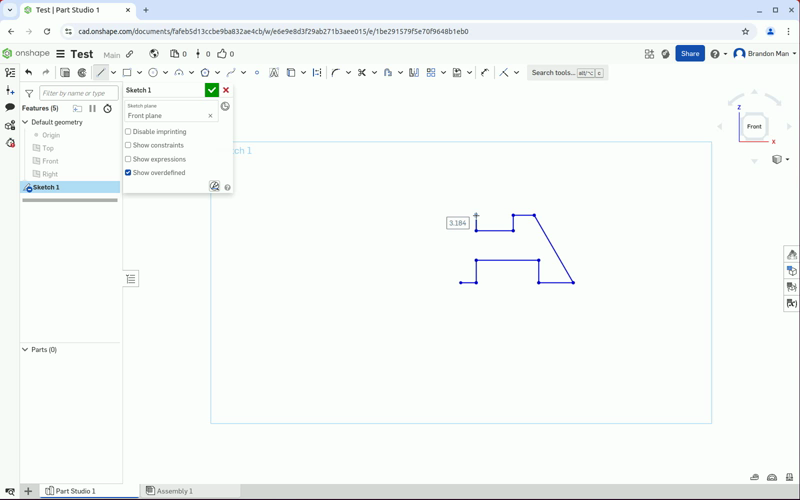
mouse_move(506, 215)
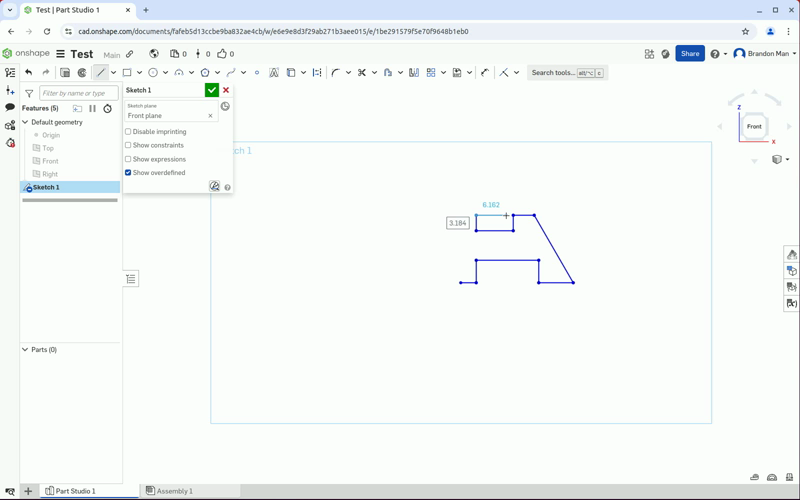
mouse_move(460, 215)
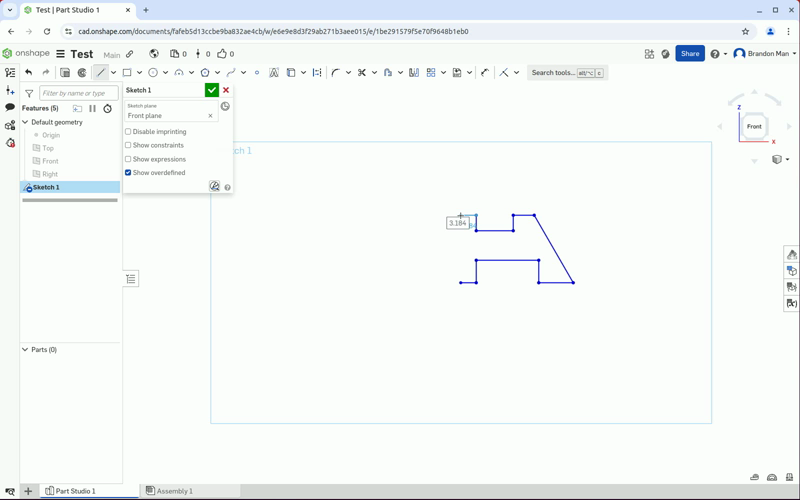
click(460, 215)
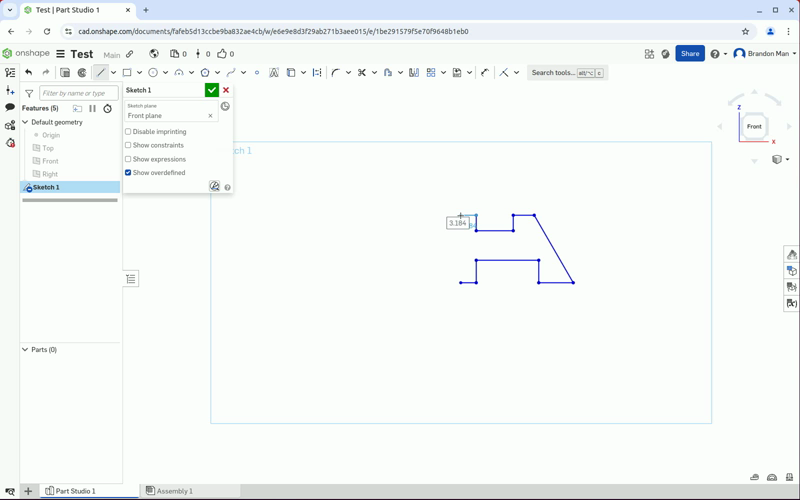
key_up(shift)
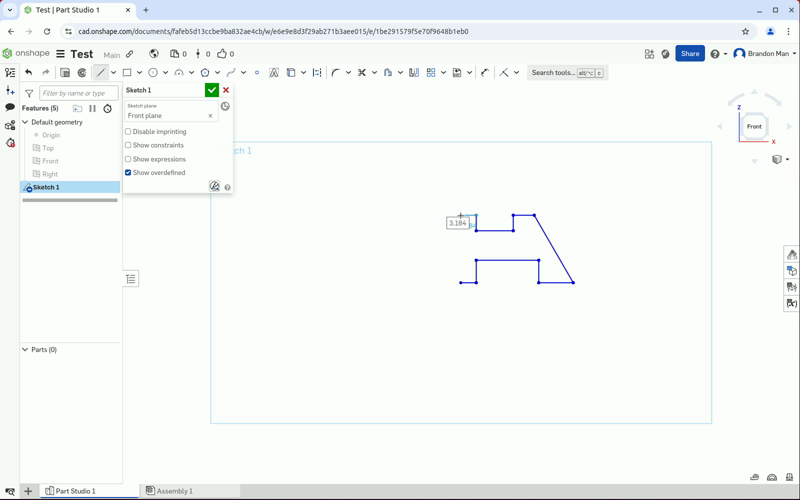
key_down(shift)
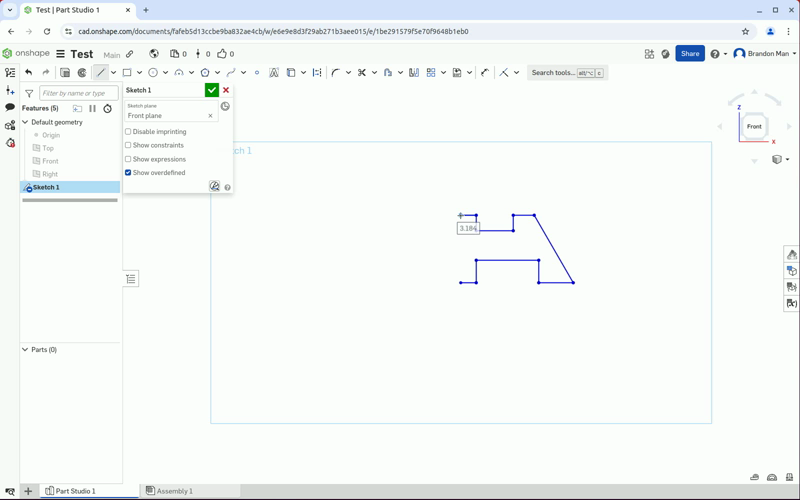
mouse_move(460, 282)
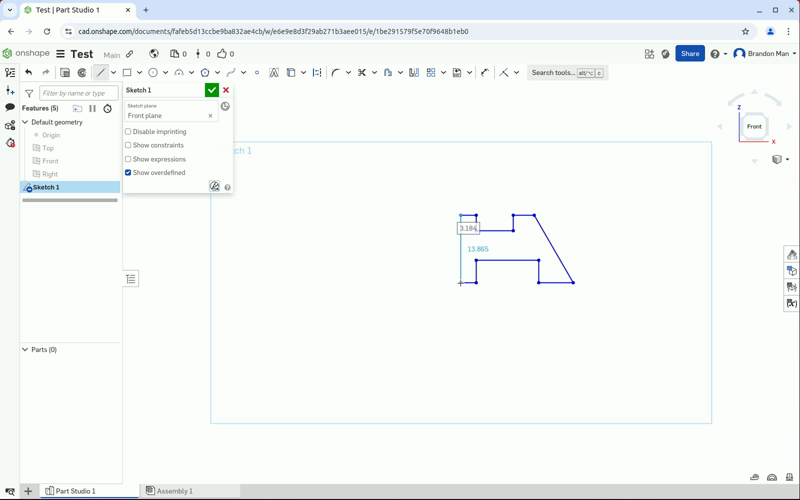
key_up(shift)
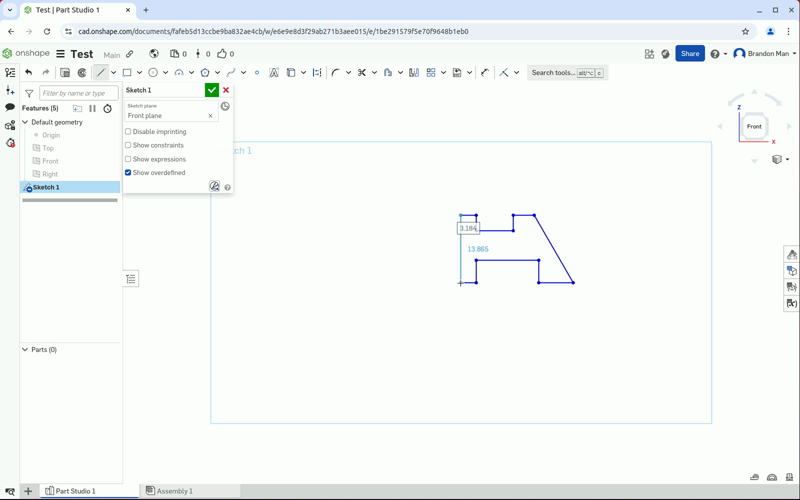
click(460, 282)
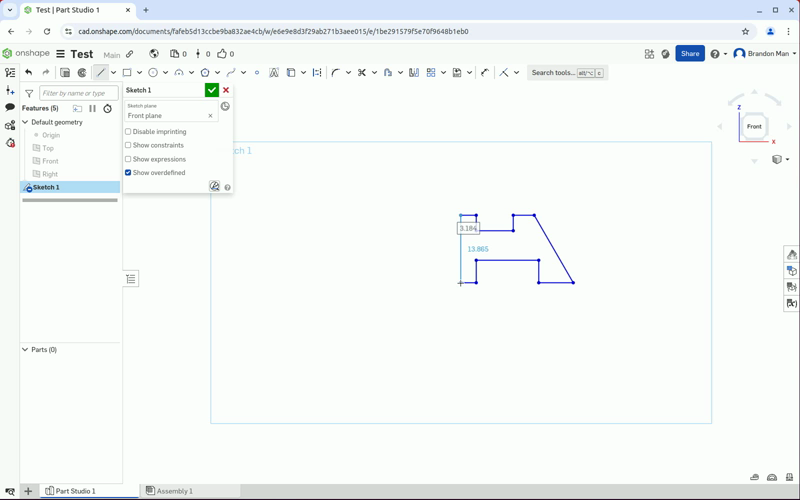
key(esc)
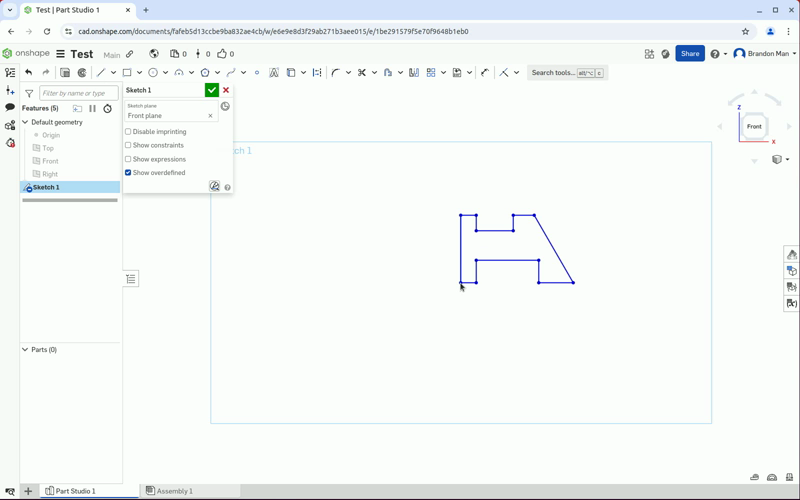
mouse_move(542, 275)
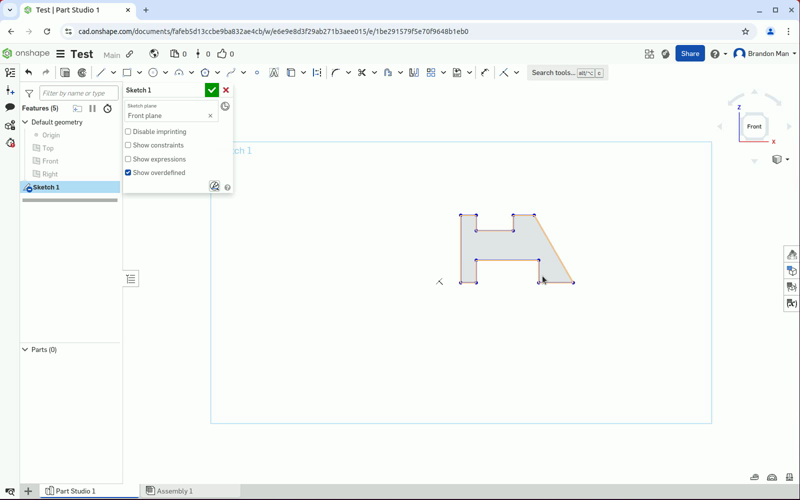
click(542, 275)
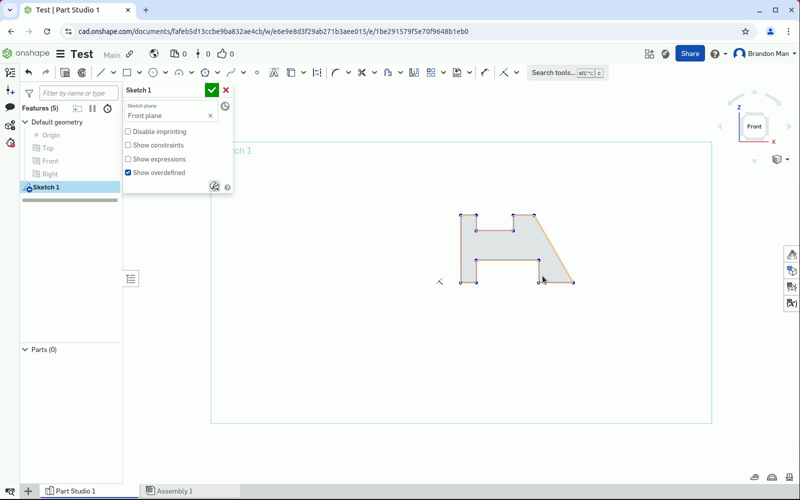
mouse_move(73, 352)
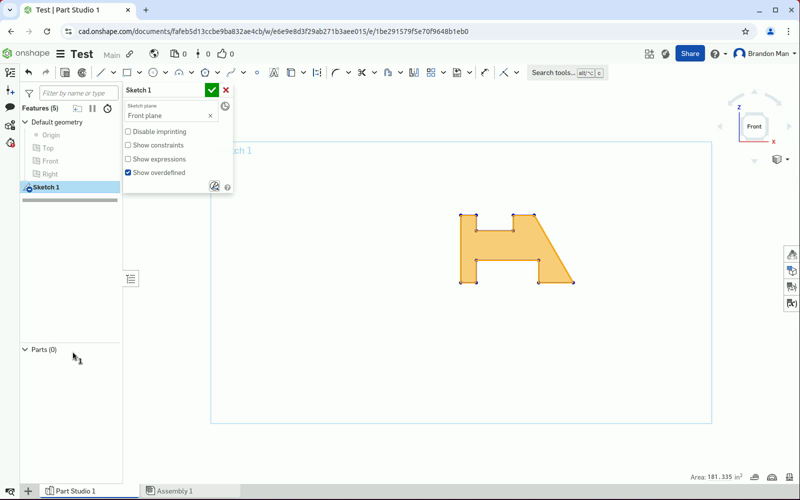
key(shift+y)
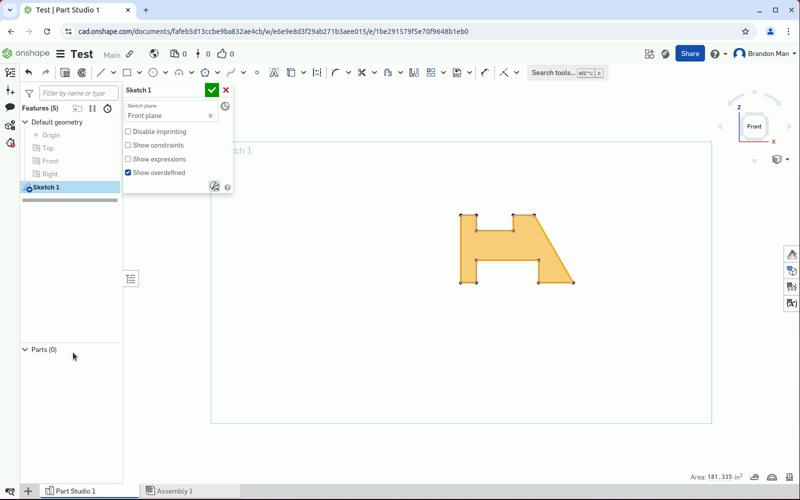
key(shift+e)
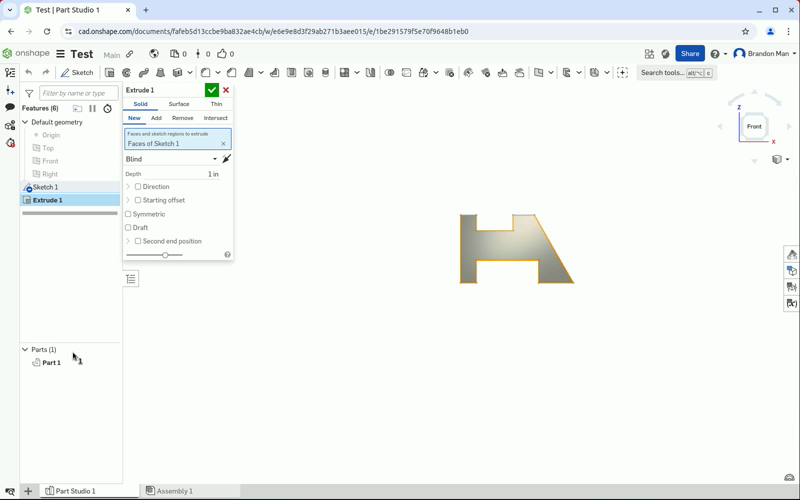
mouse_move(143, 106)
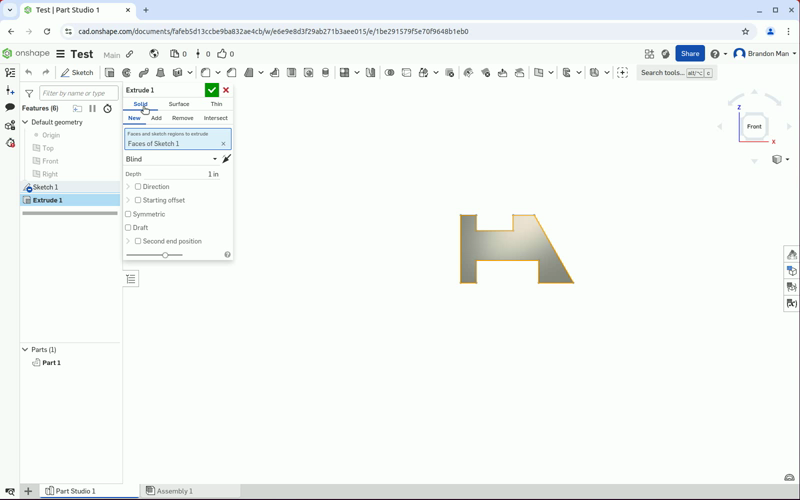
click(143, 106)
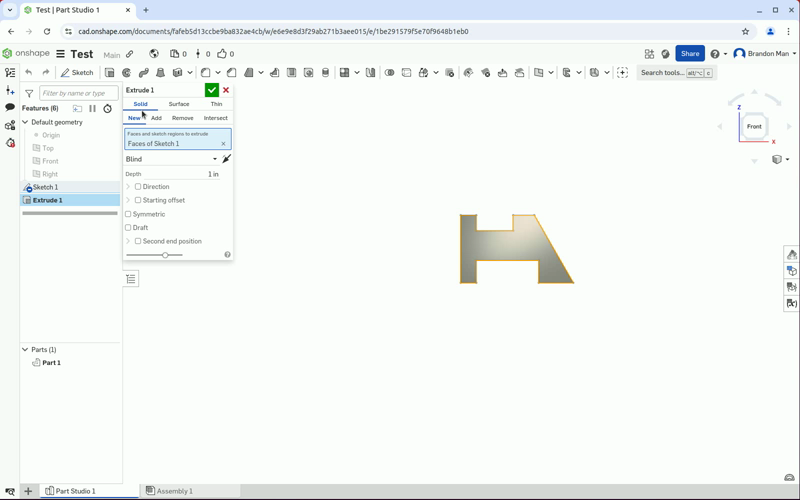
mouse_move(137, 120)
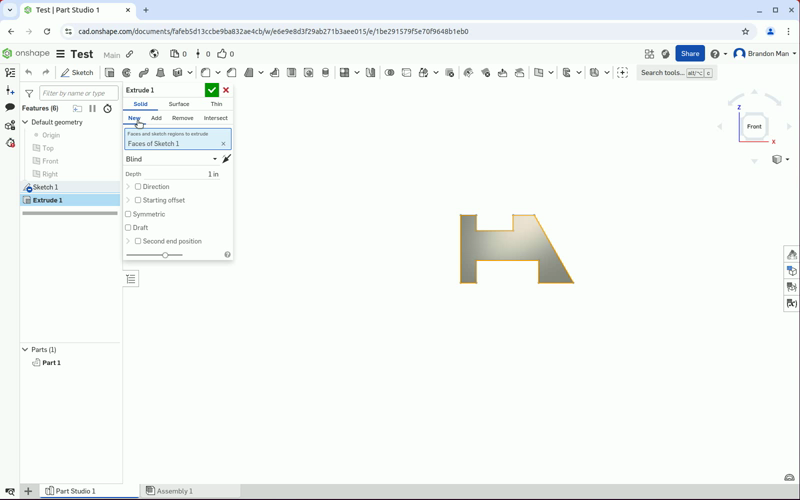
click(137, 120)
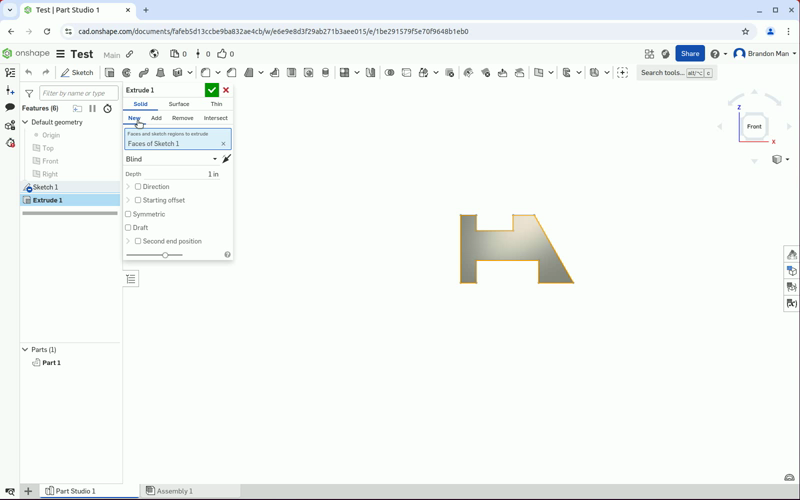
key(tab, 4)
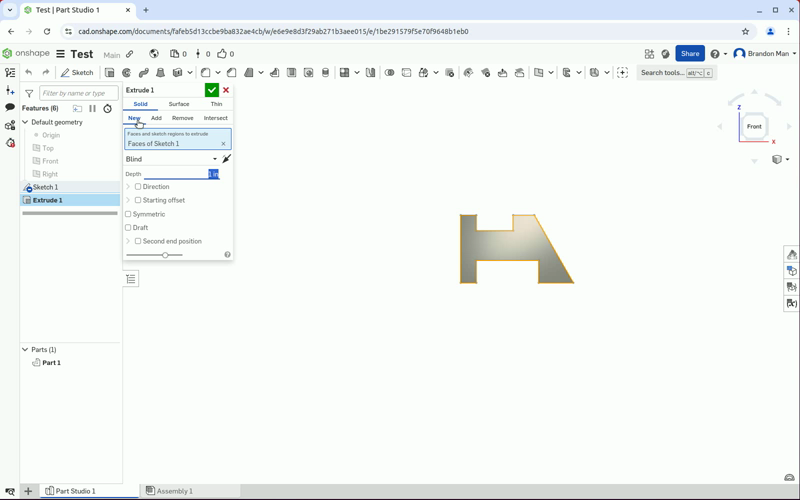
text(12.276)
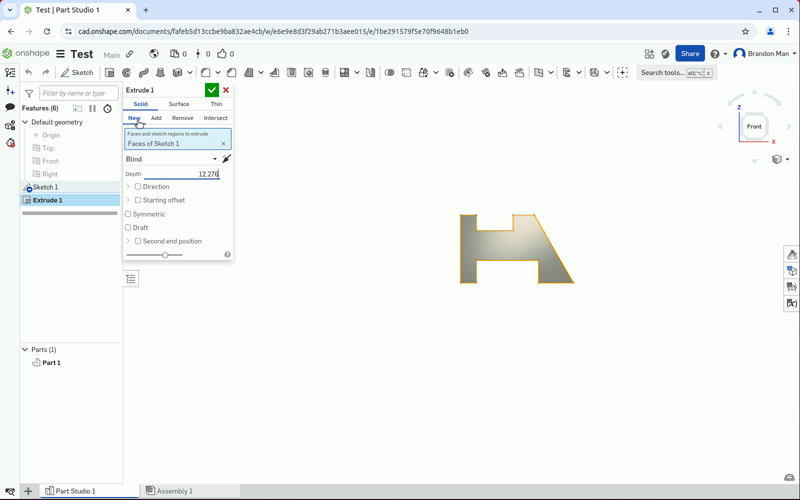
key(enter)
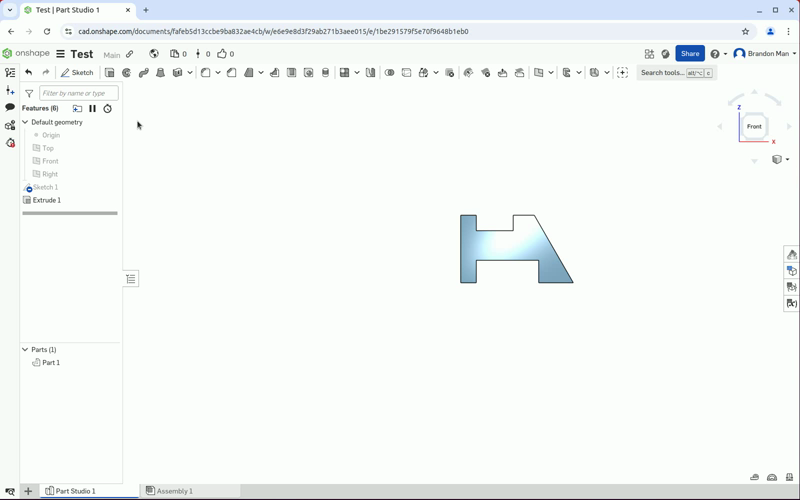
key(shift+h)
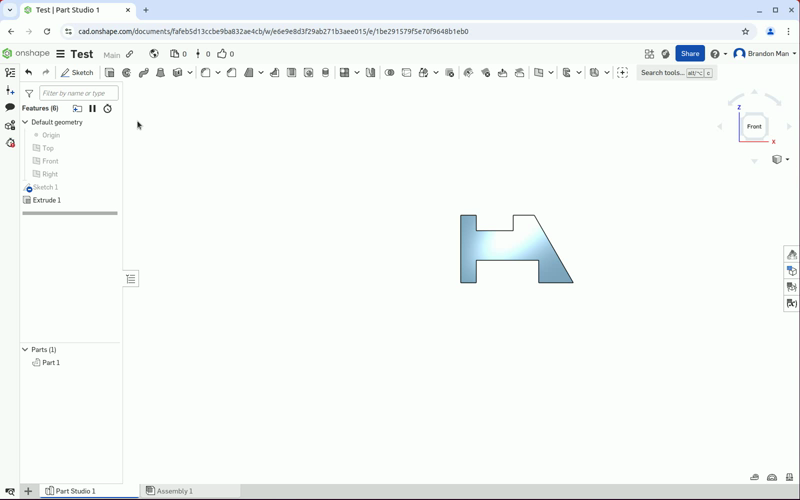
key(shift+h)
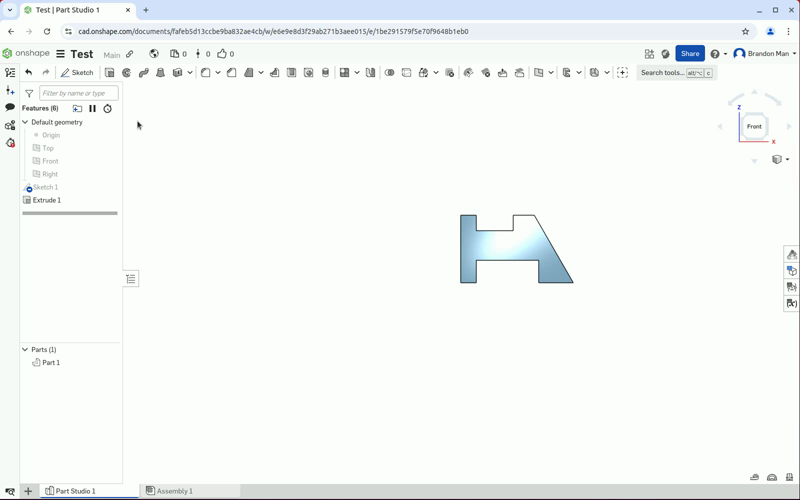
mouse_move(73, 189)
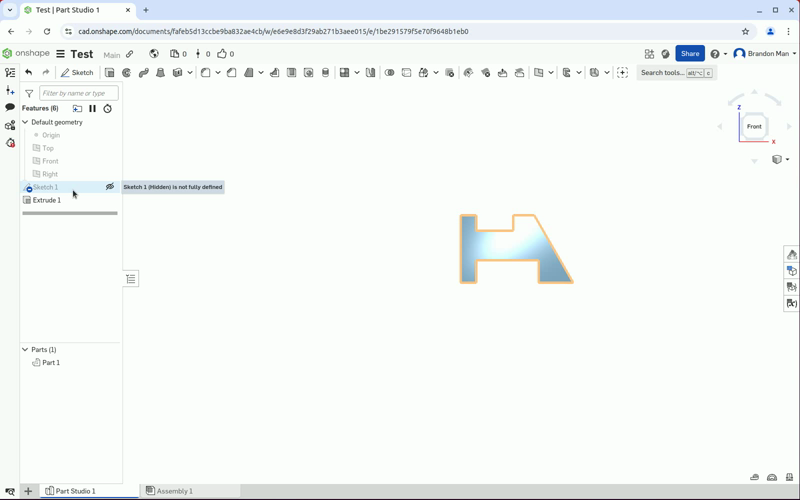
click(73, 189)
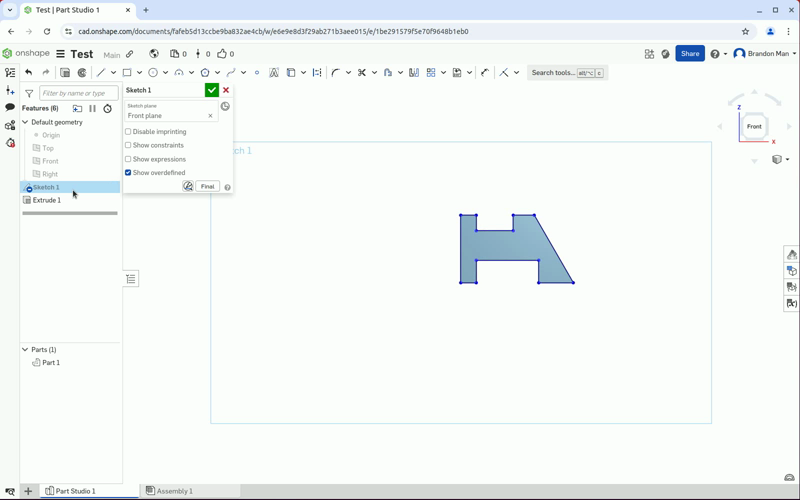
mouse_move(229, 92)
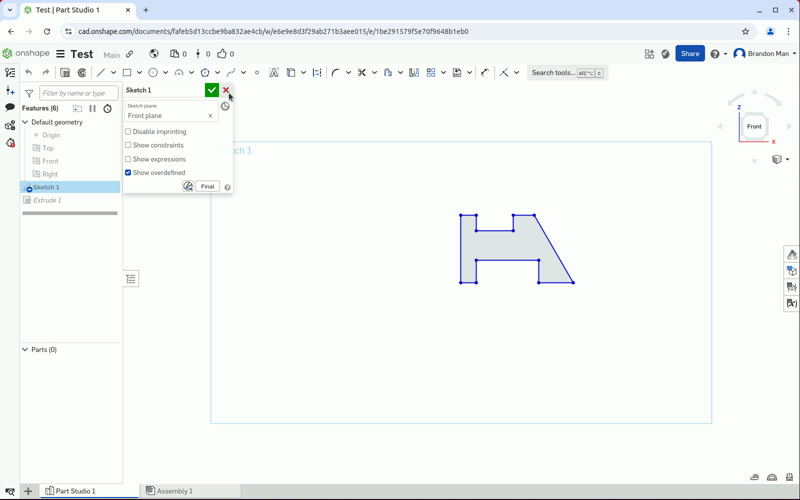
click(229, 92)
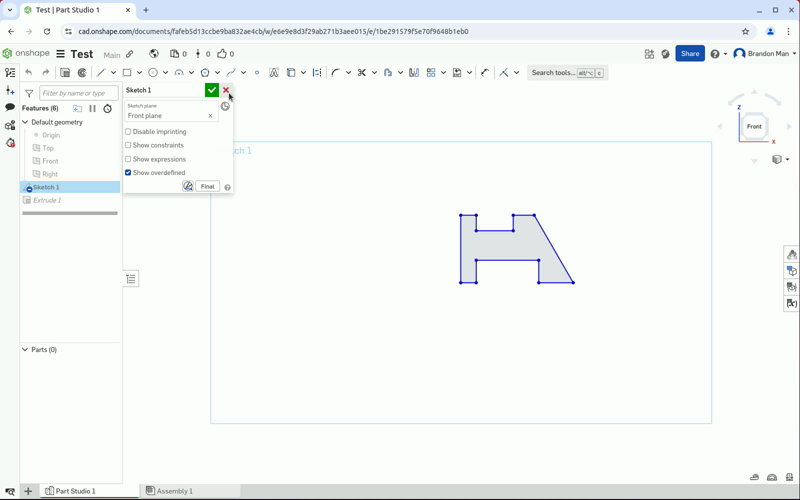
key(shift+s)
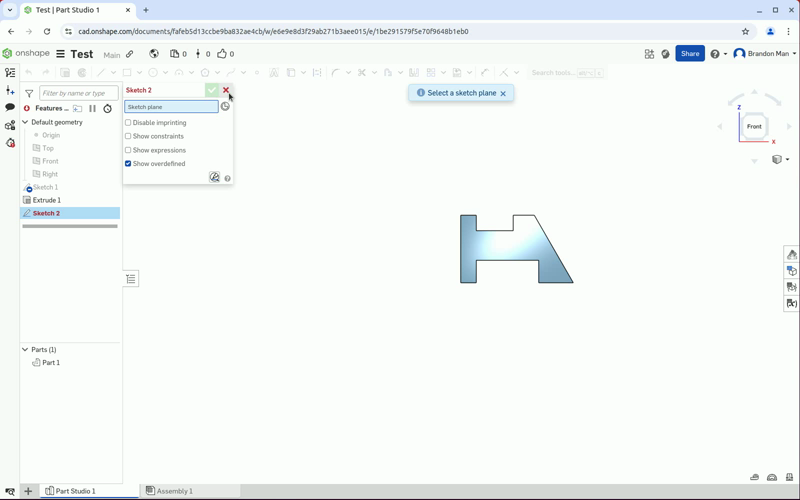
mouse_move(73, 163)
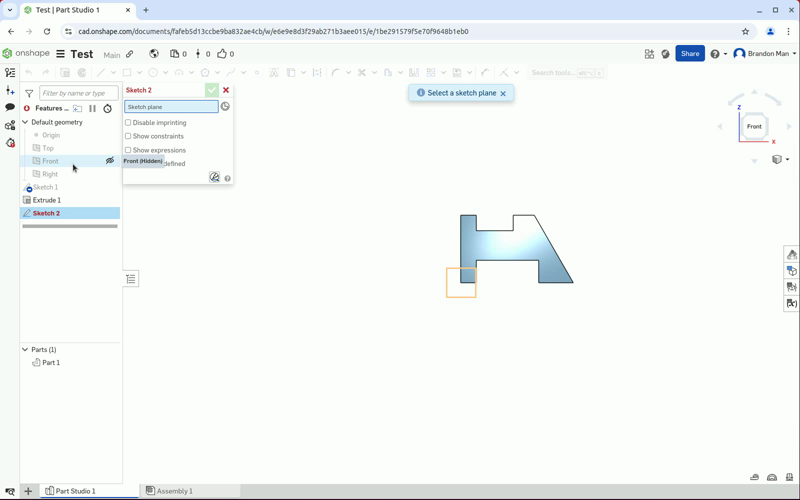
click(73, 163)
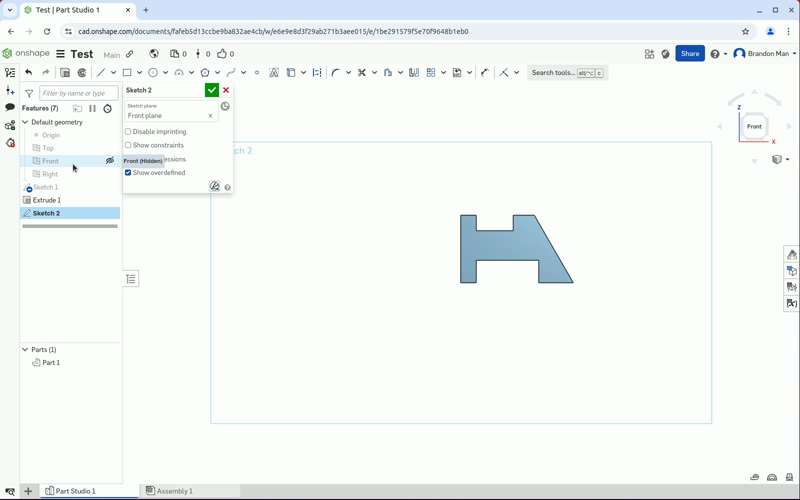
mouse_move(73, 352)
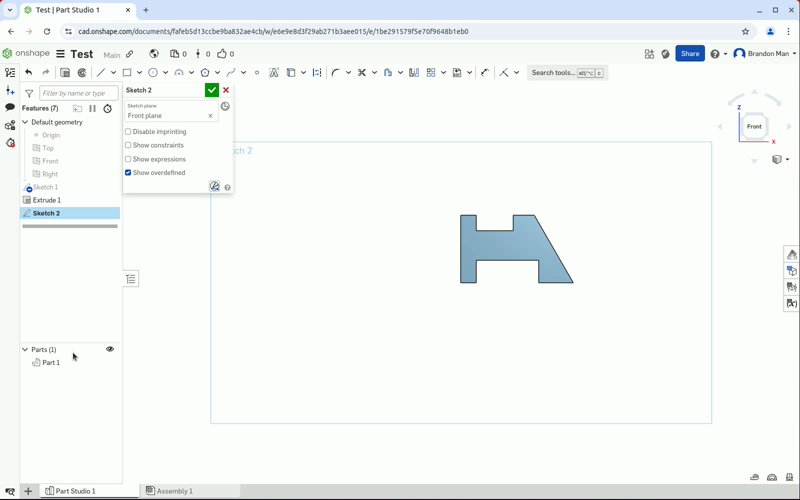
key(y)
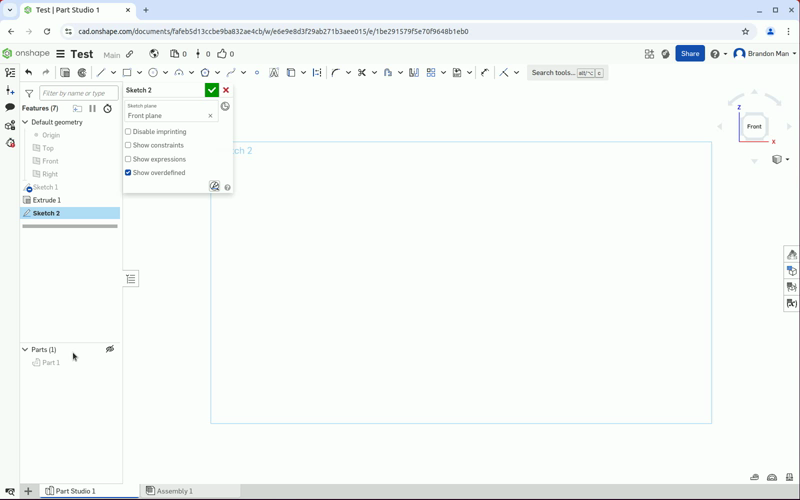
key(l)
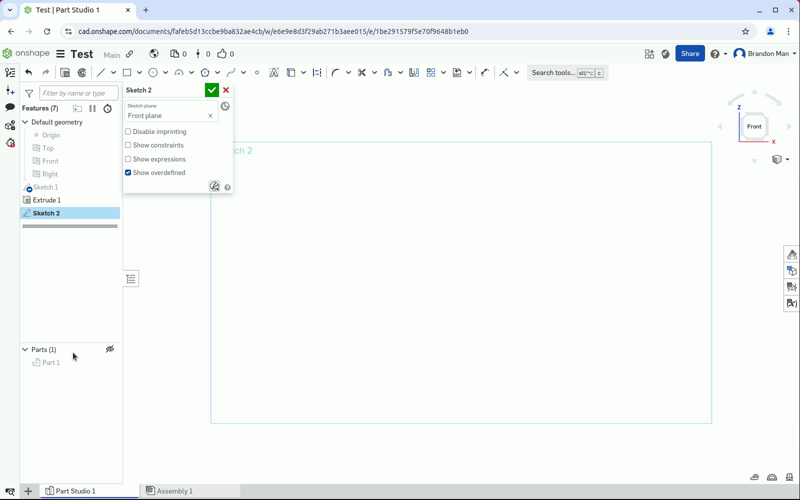
key_down(shift)
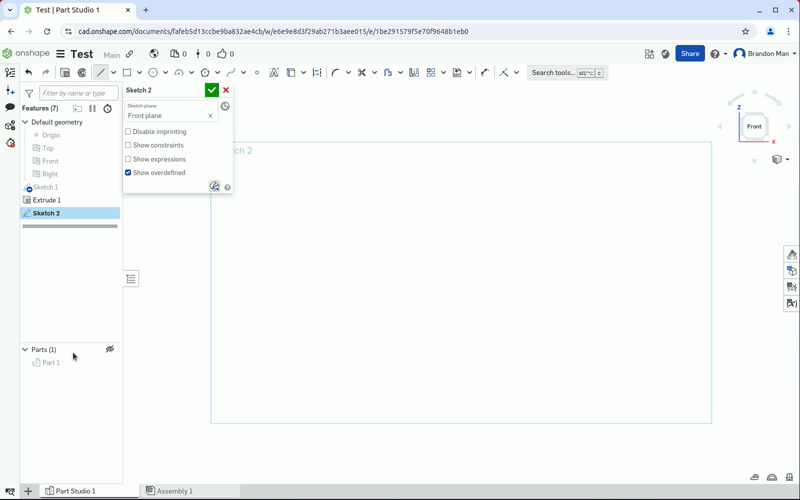
mouse_move(460, 351)
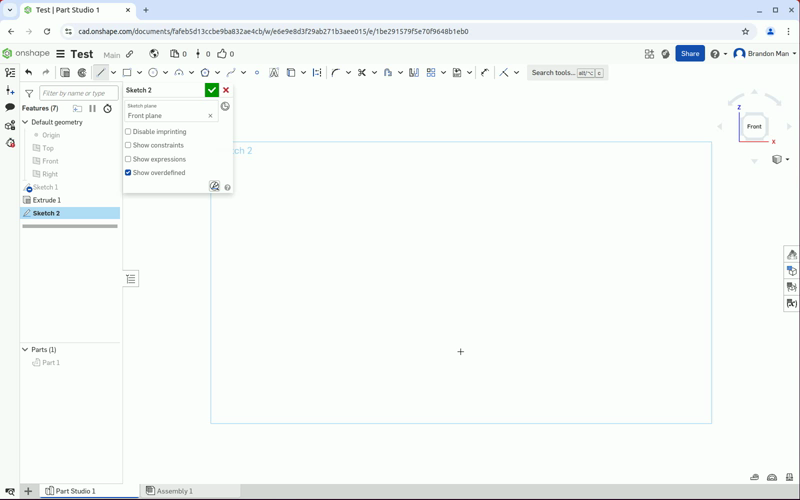
click(460, 351)
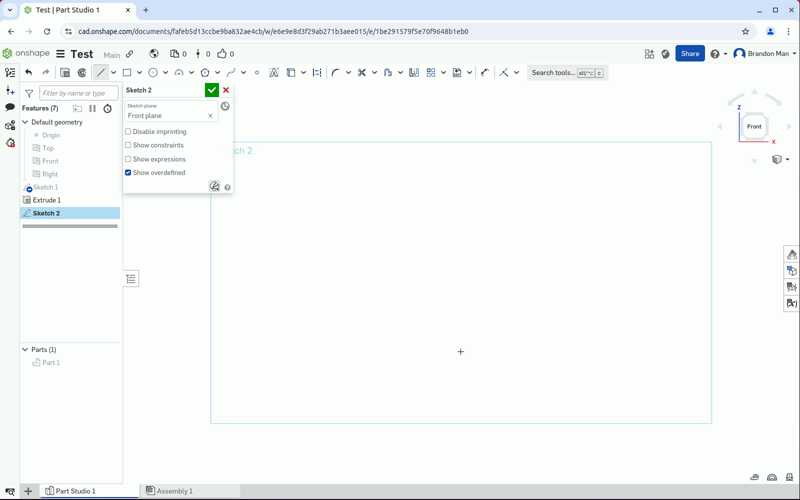
key_up(shift)
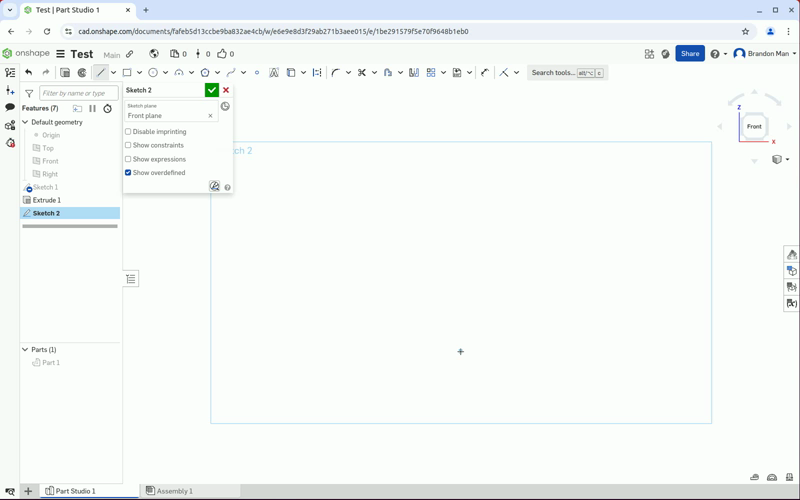
key_down(shift)
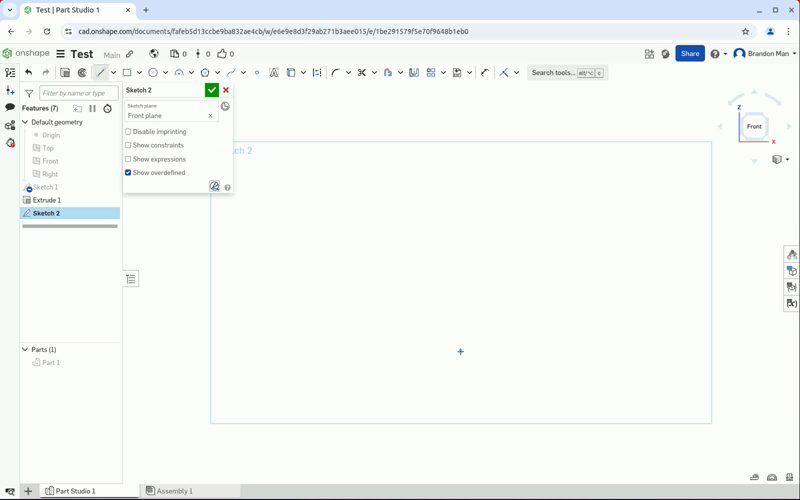
mouse_move(490, 351)
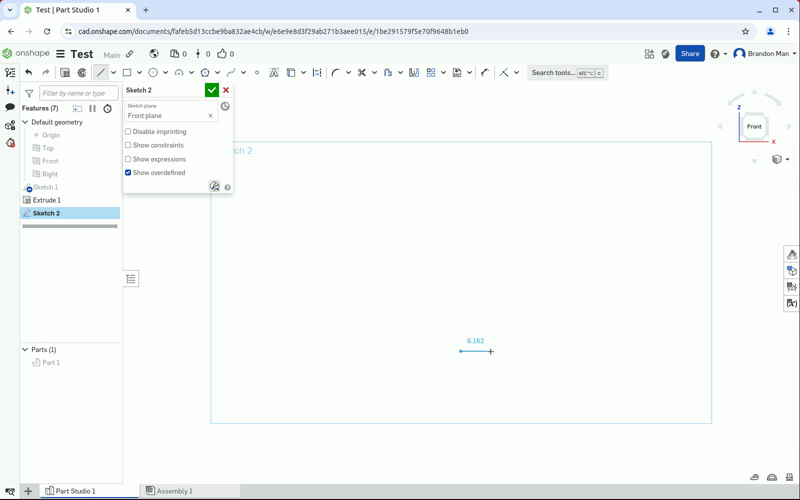
mouse_move(476, 351)
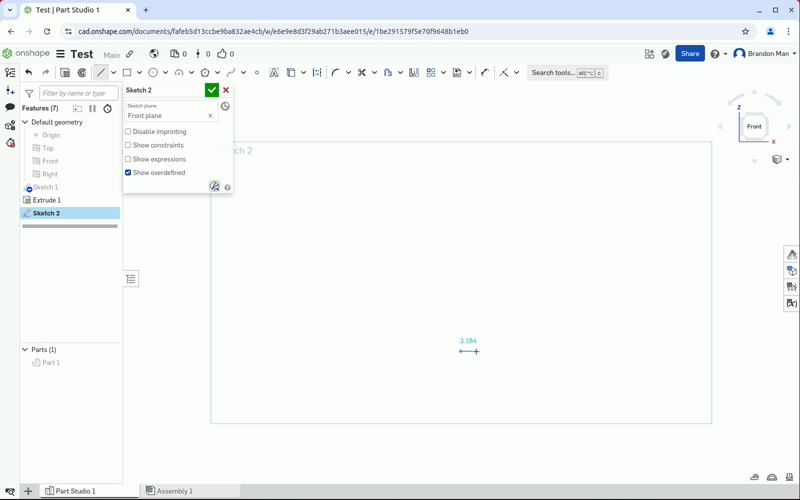
click(476, 351)
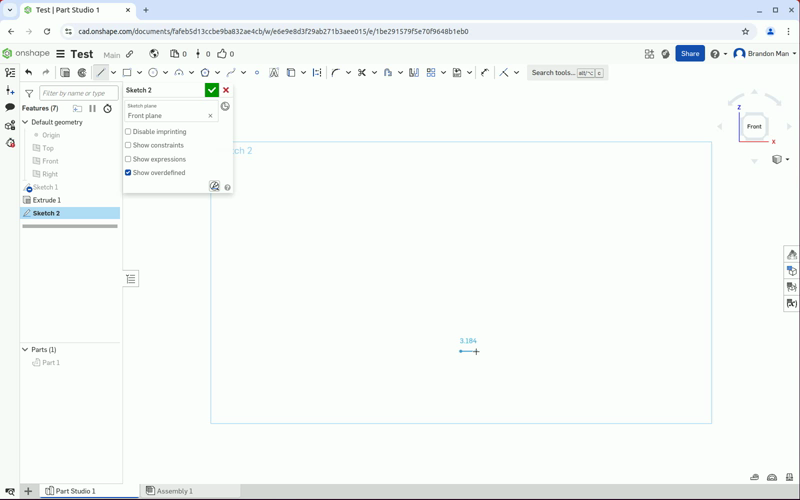
key_up(shift)
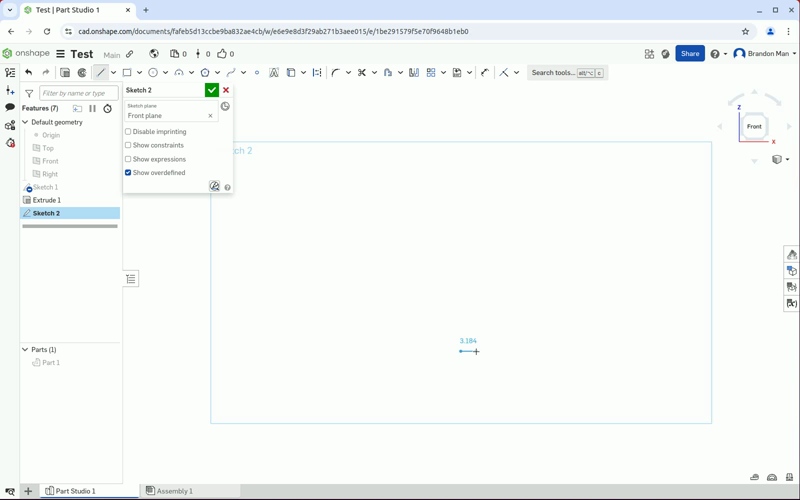
key_down(shift)
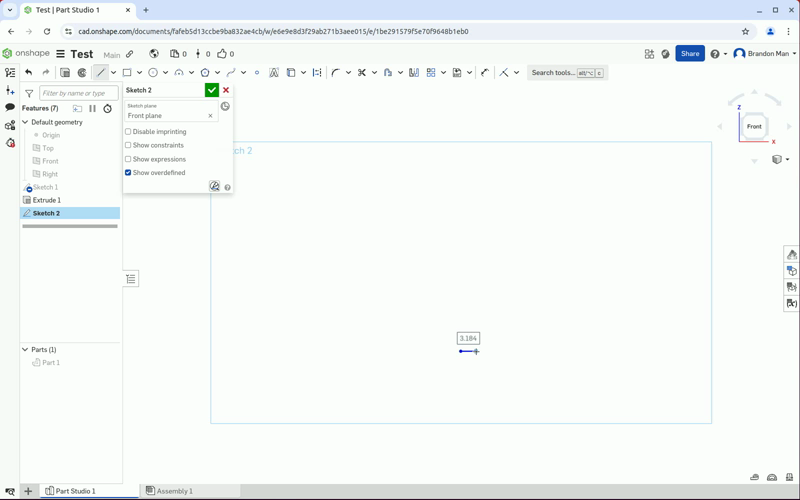
mouse_move(506, 351)
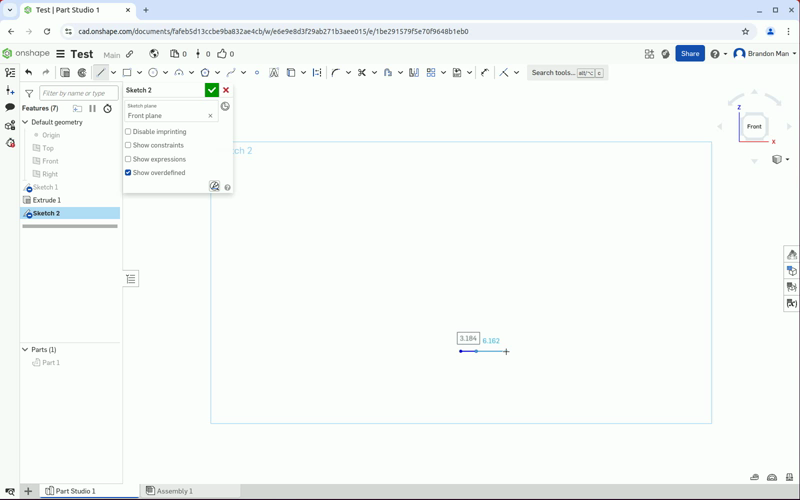
mouse_move(476, 335)
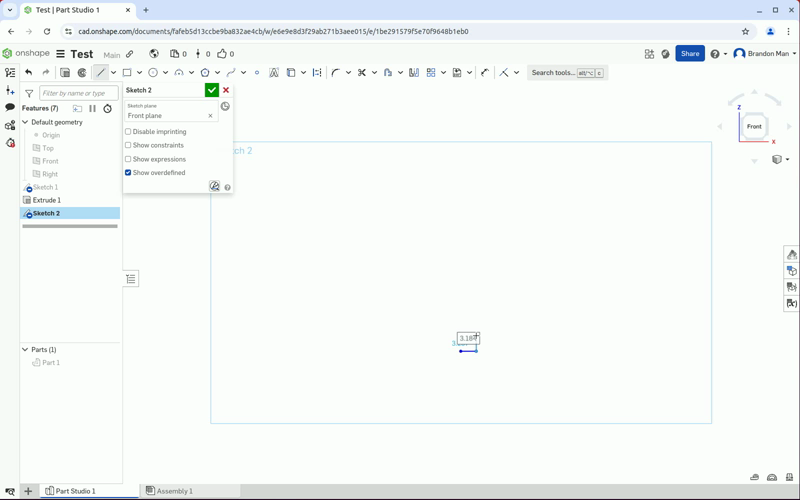
click(476, 335)
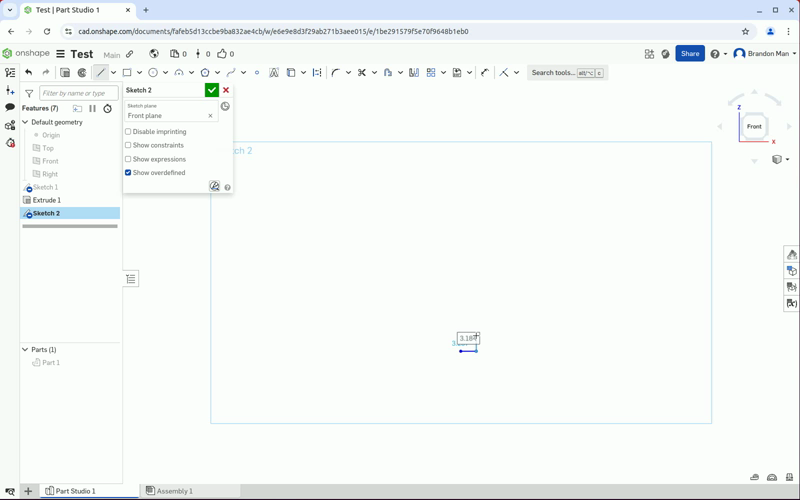
key_up(shift)
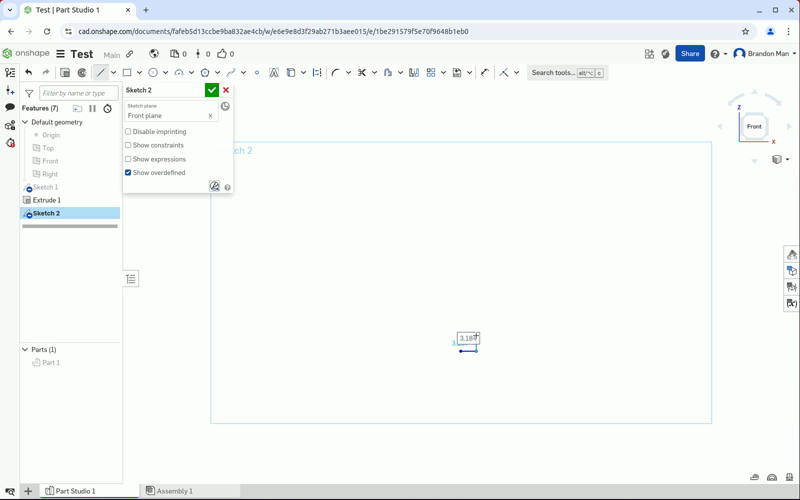
key_down(shift)
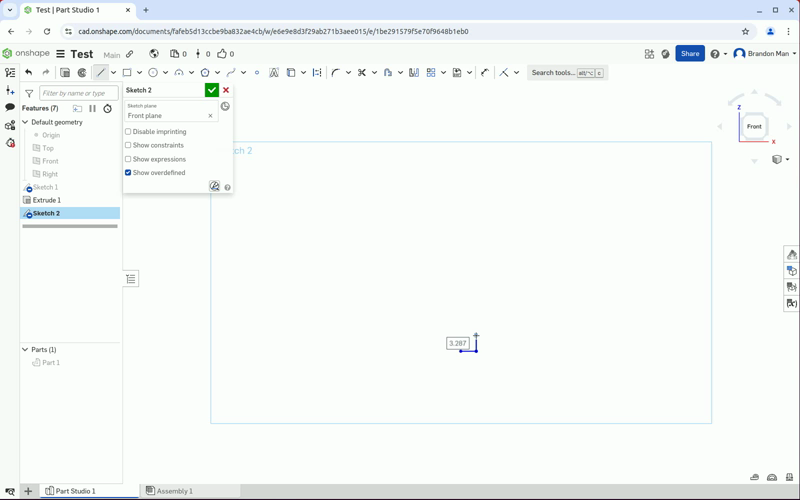
mouse_move(506, 335)
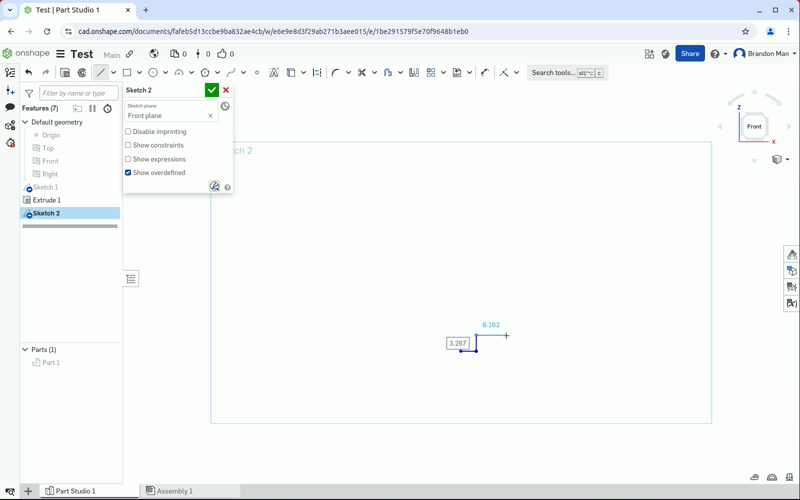
mouse_move(513, 335)
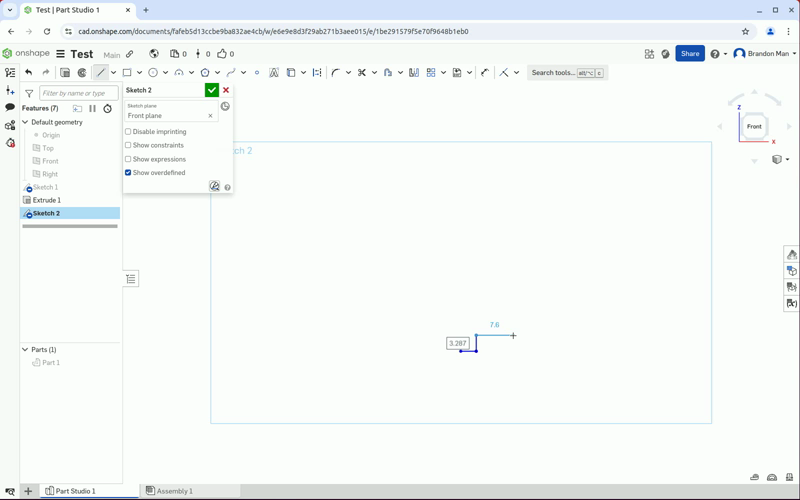
click(513, 335)
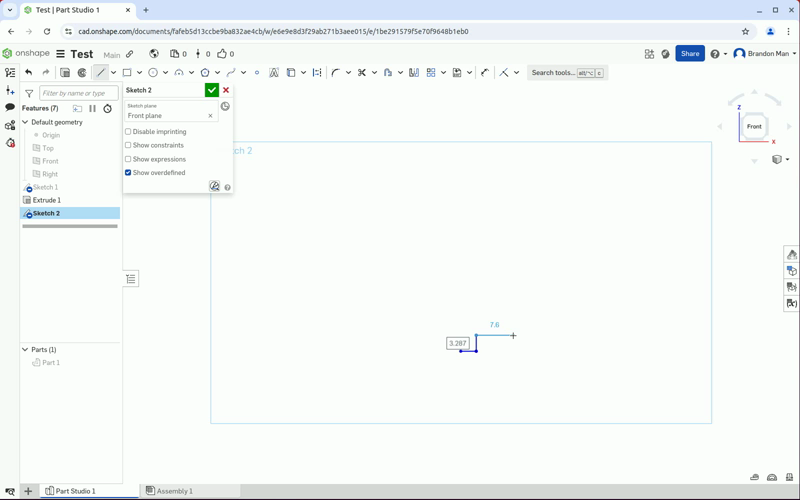
key_up(shift)
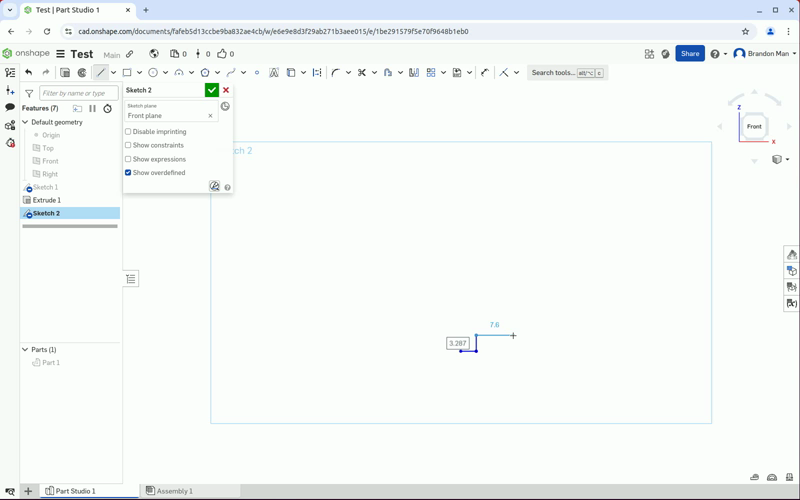
key_down(shift)
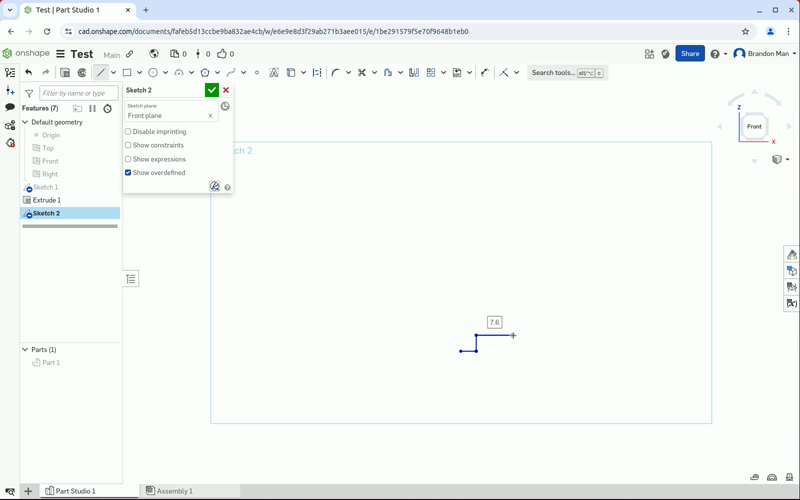
mouse_move(543, 335)
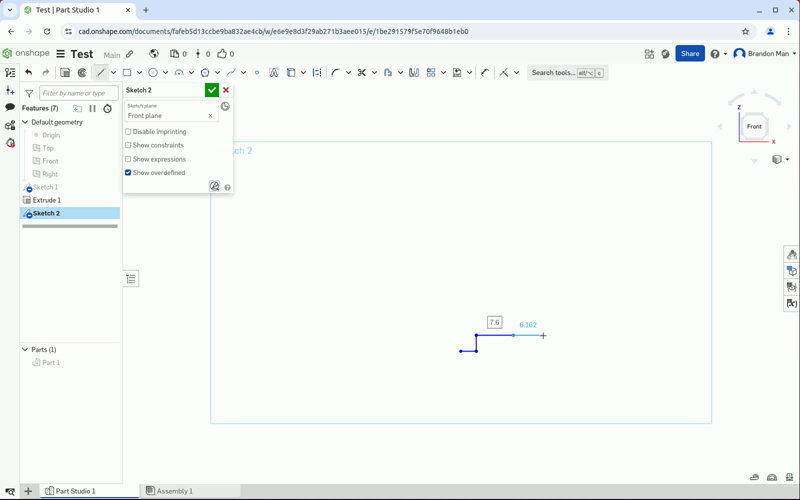
mouse_move(513, 351)
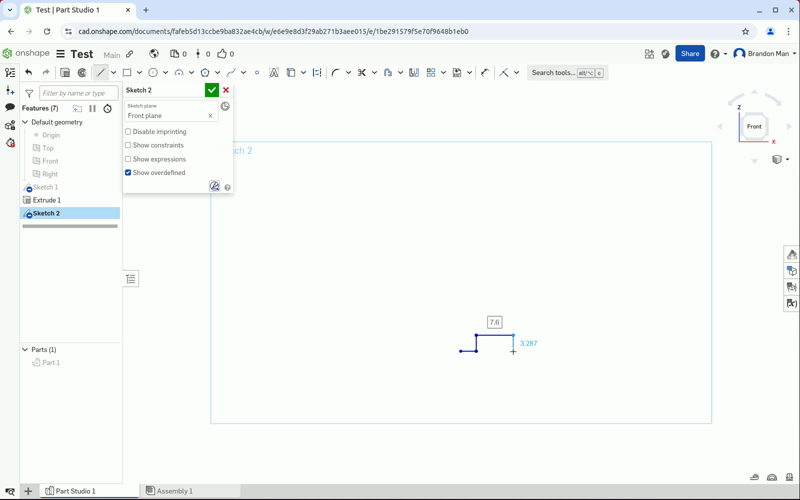
click(513, 351)
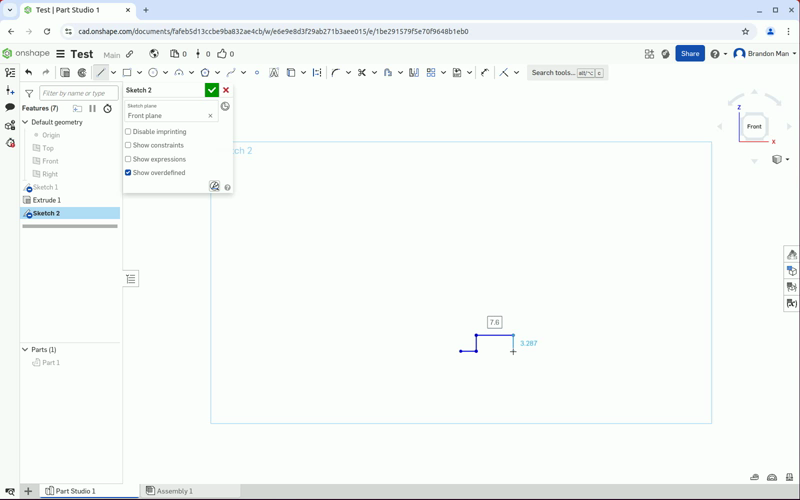
key_up(shift)
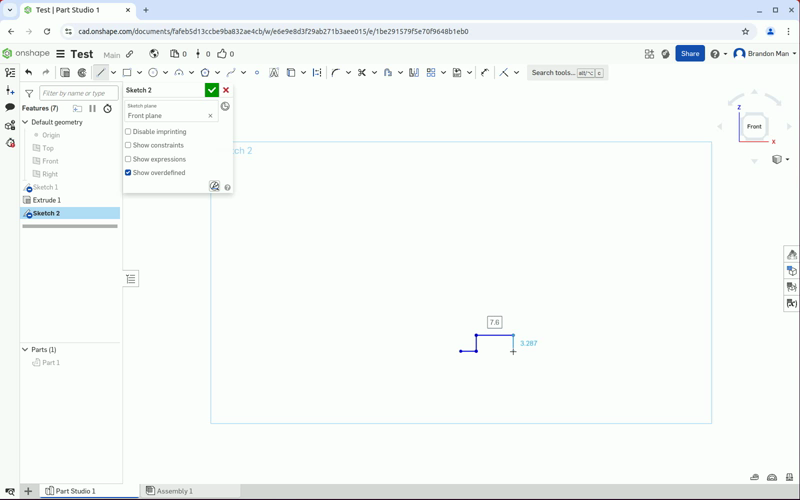
key_down(shift)
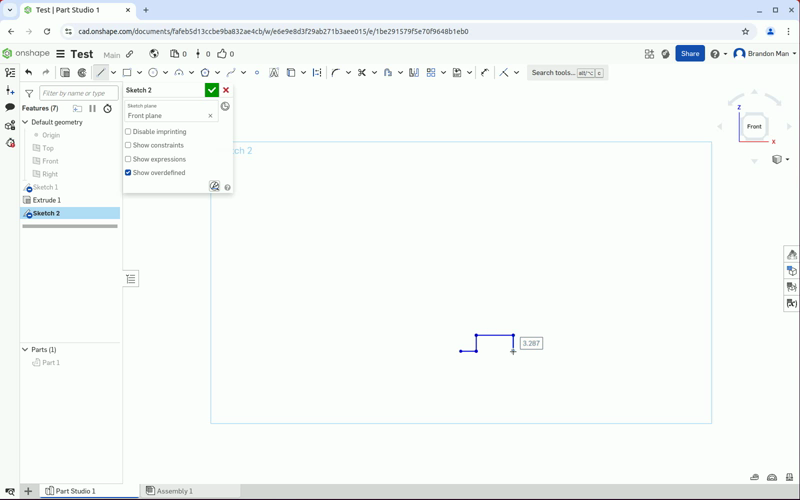
mouse_move(543, 351)
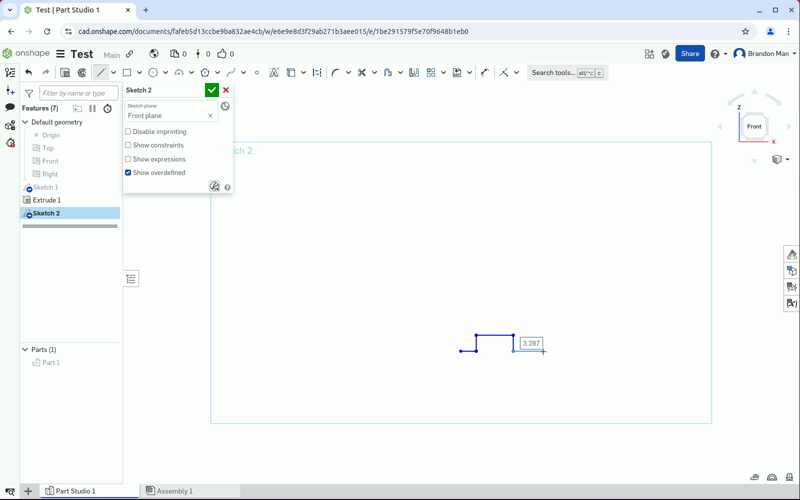
mouse_move(534, 351)
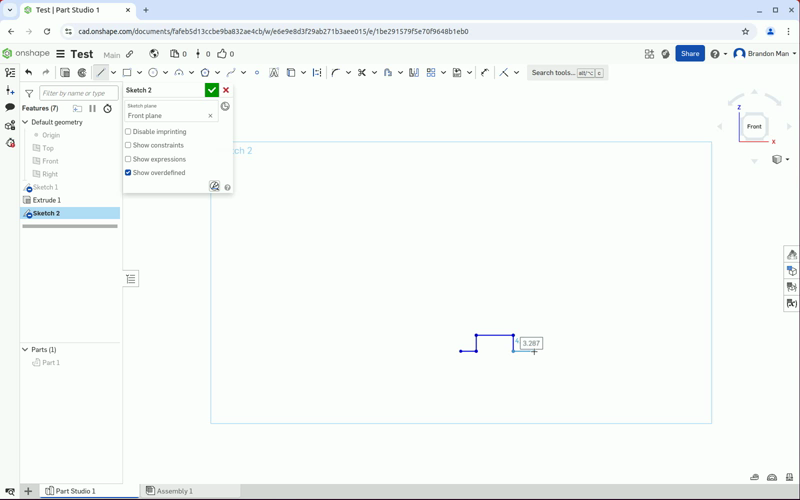
click(534, 351)
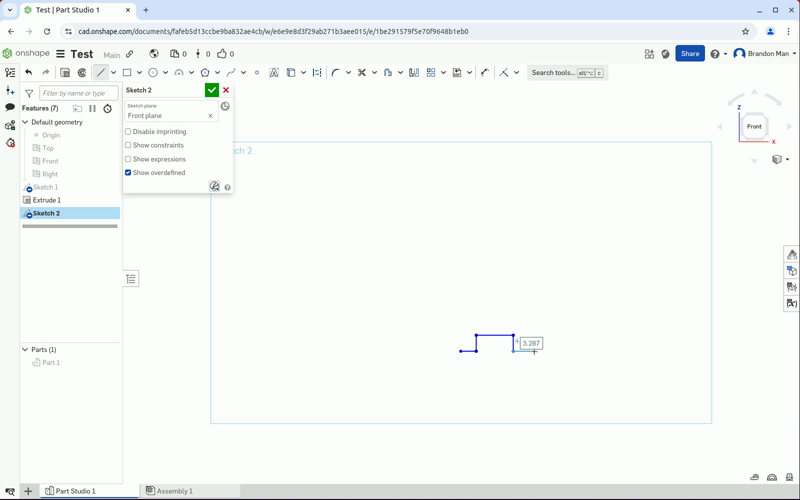
key_up(shift)
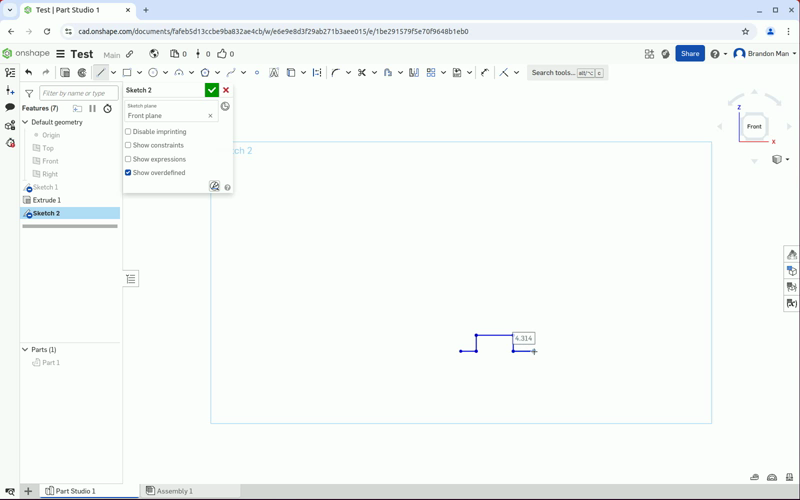
key_down(shift)
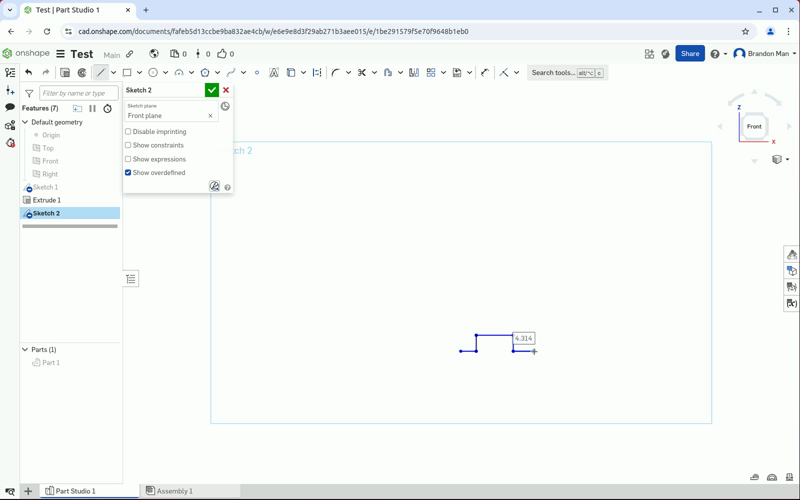
mouse_move(573, 283)
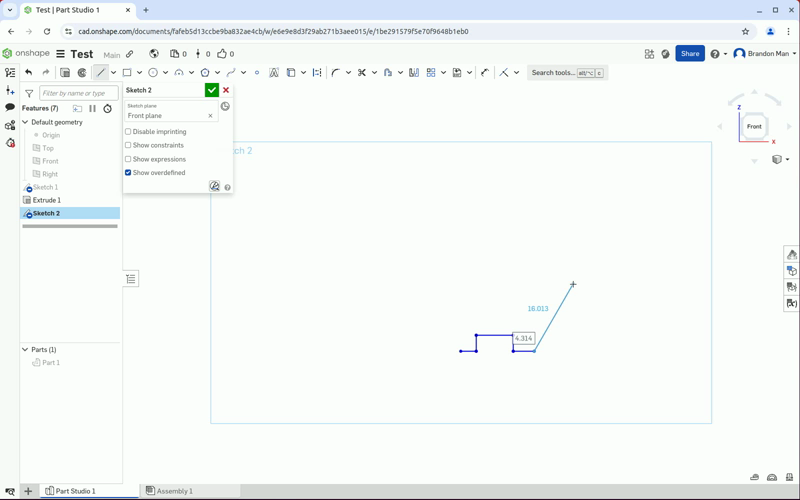
click(573, 283)
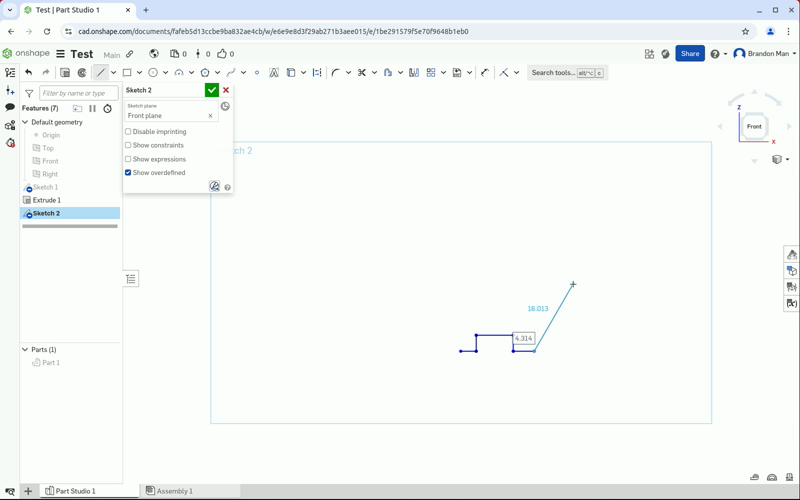
key_up(shift)
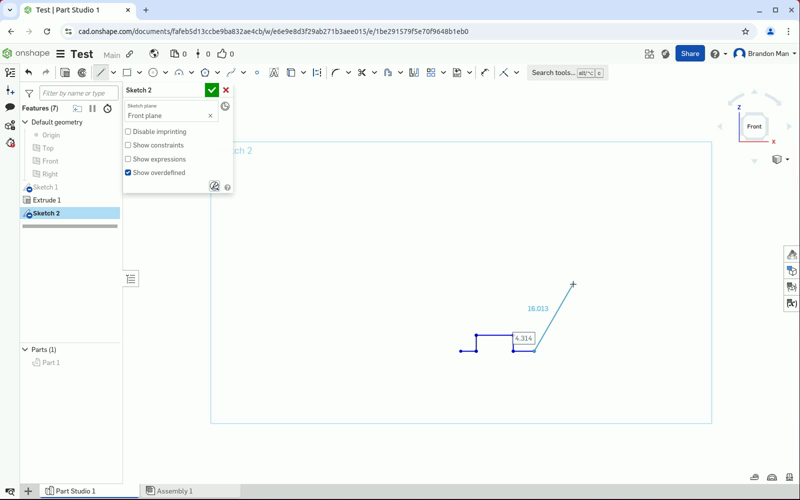
key_down(shift)
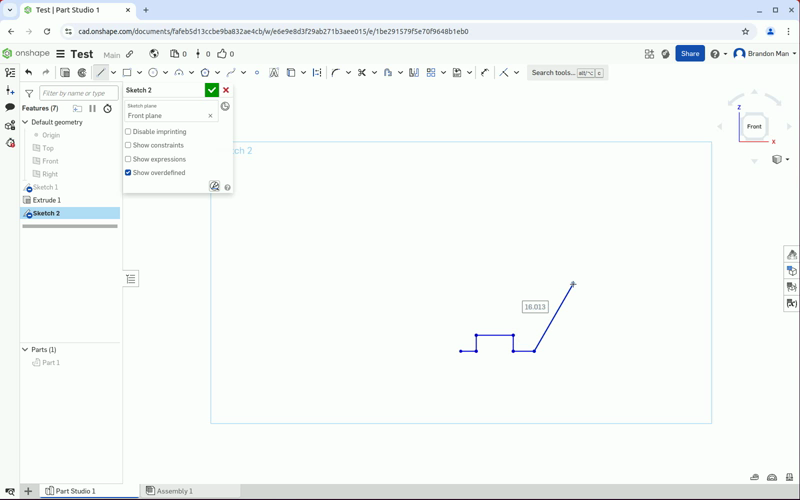
mouse_move(589, 283)
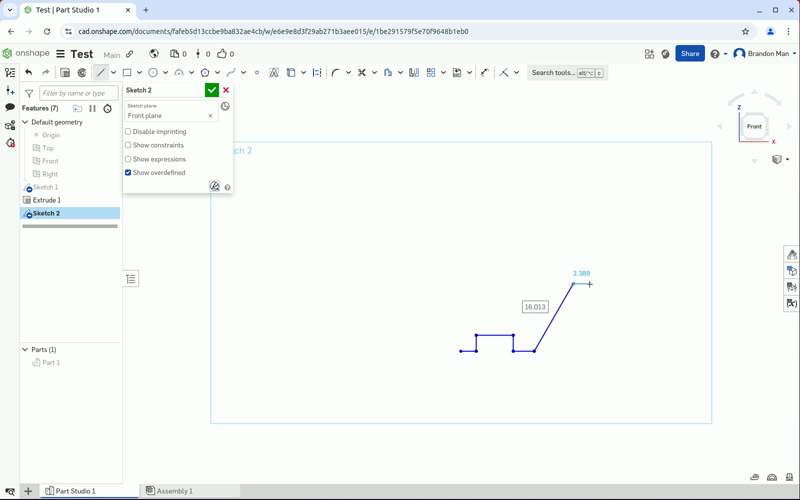
mouse_move(538, 283)
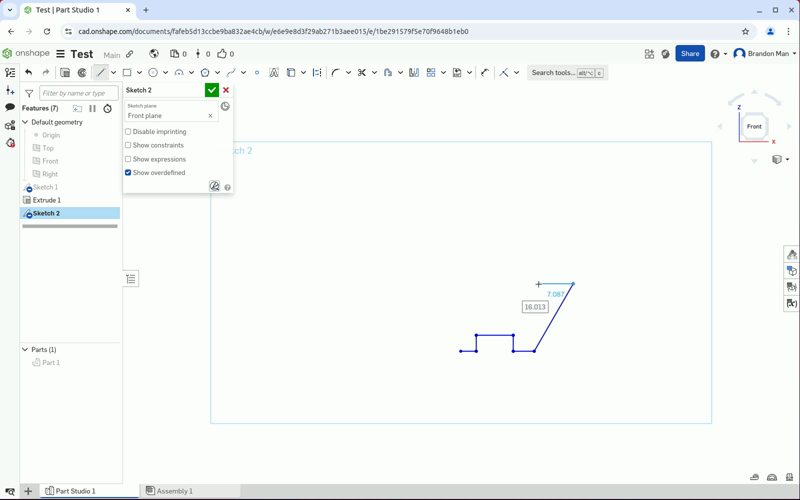
click(538, 283)
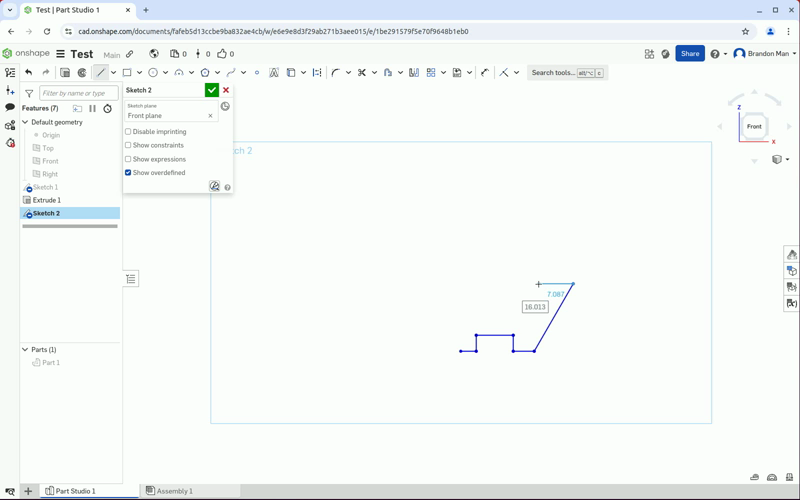
key_up(shift)
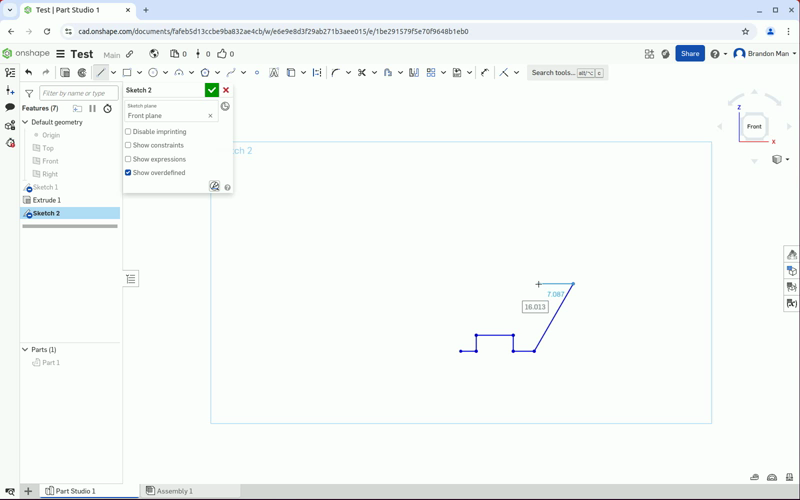
key_down(shift)
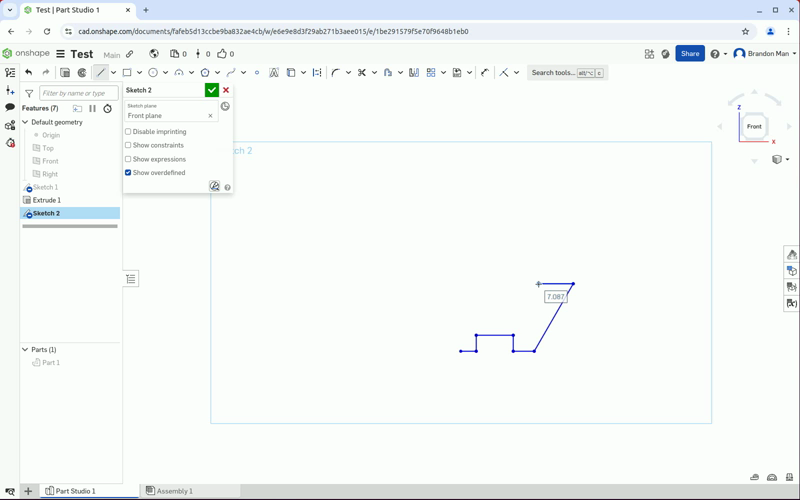
mouse_move(568, 283)
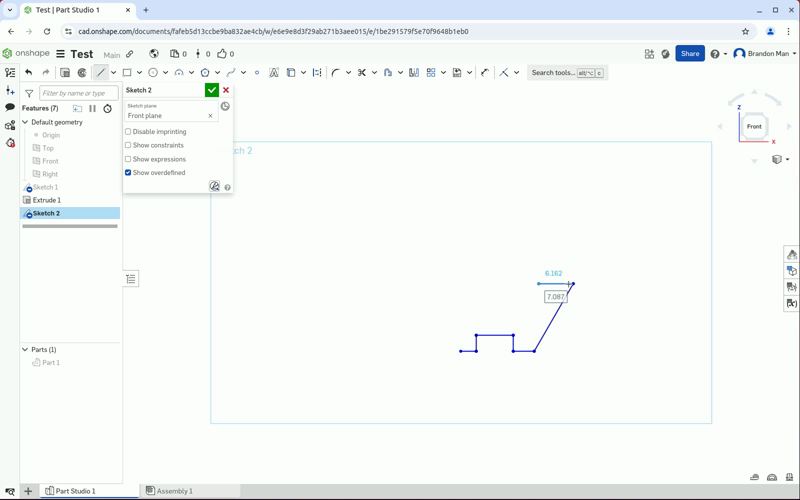
mouse_move(538, 306)
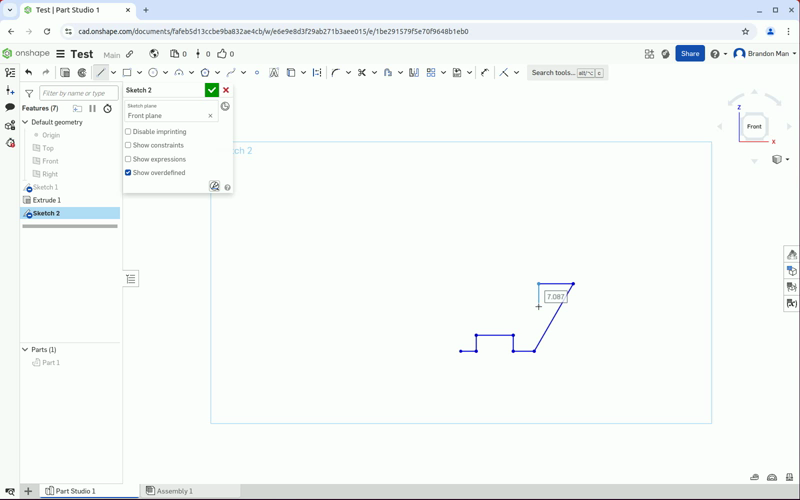
click(538, 306)
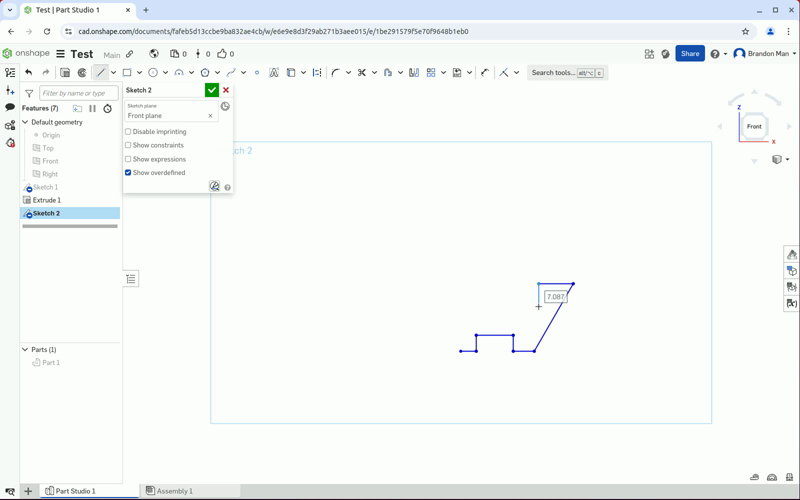
key_up(shift)
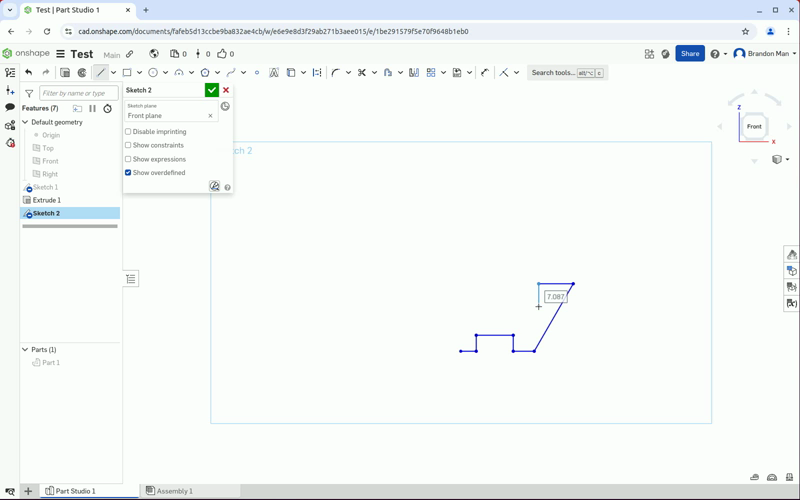
key_down(shift)
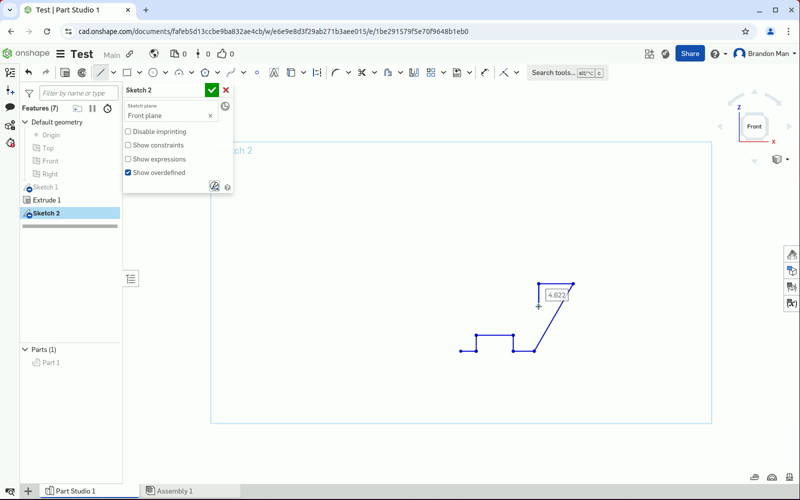
mouse_move(476, 306)
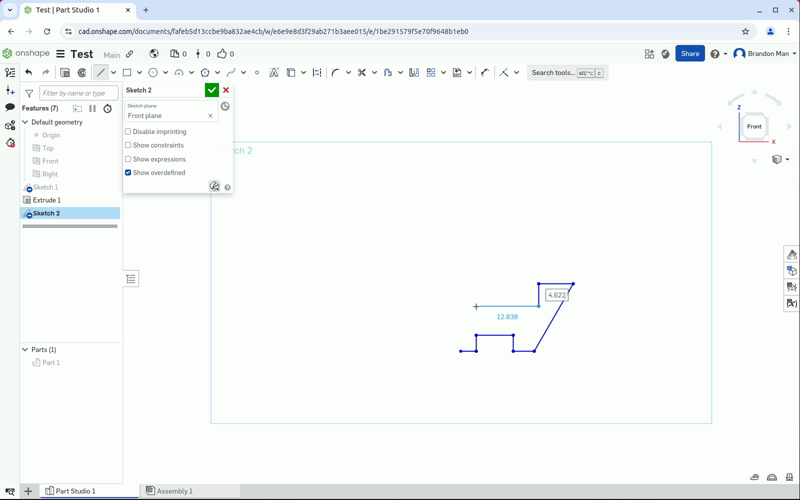
click(476, 306)
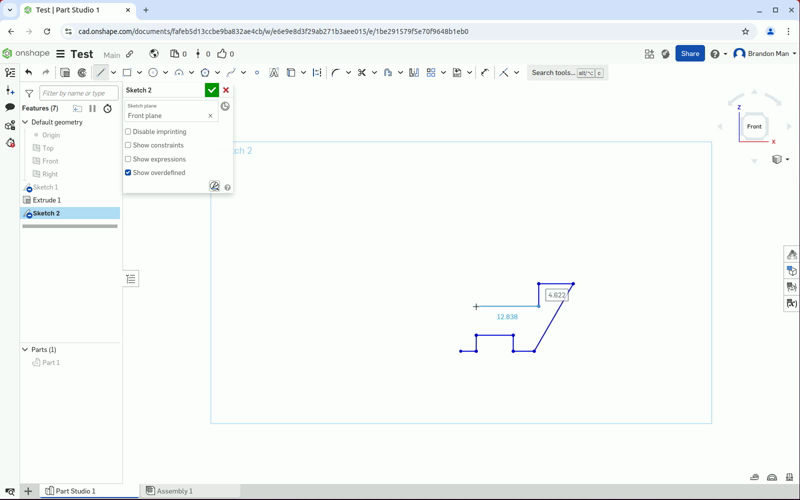
key_up(shift)
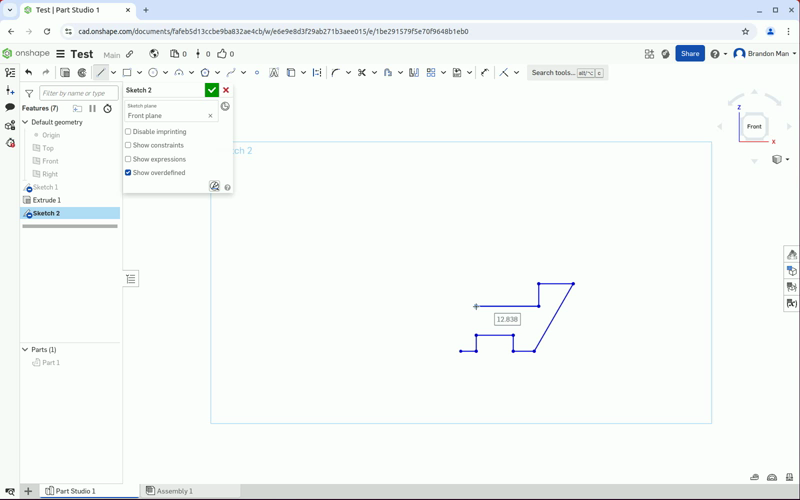
key_down(shift)
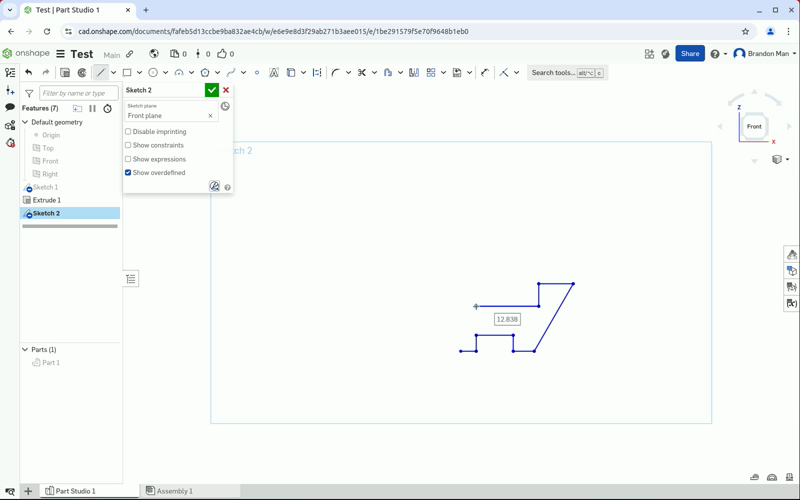
mouse_move(506, 306)
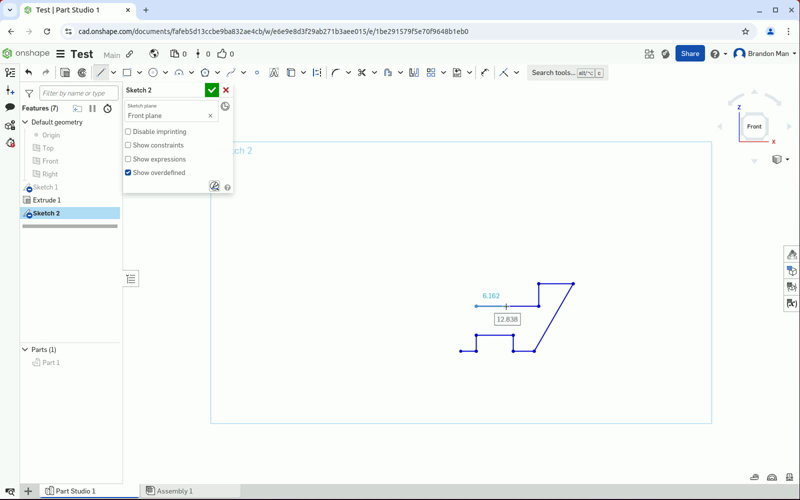
mouse_move(476, 283)
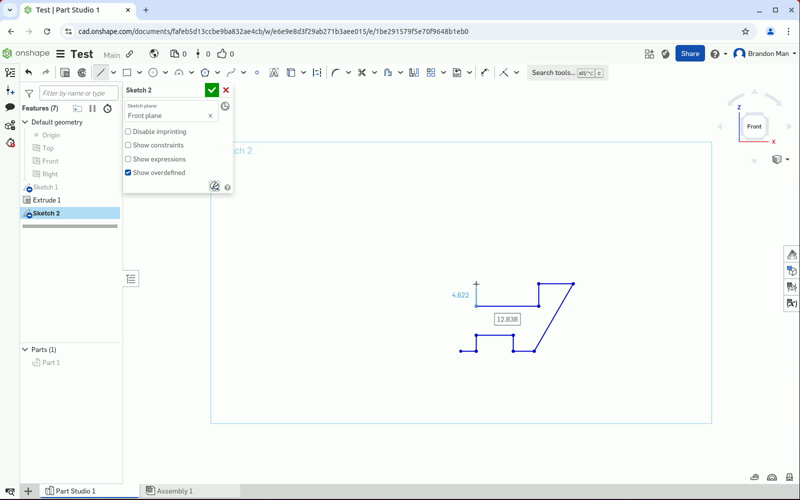
click(476, 283)
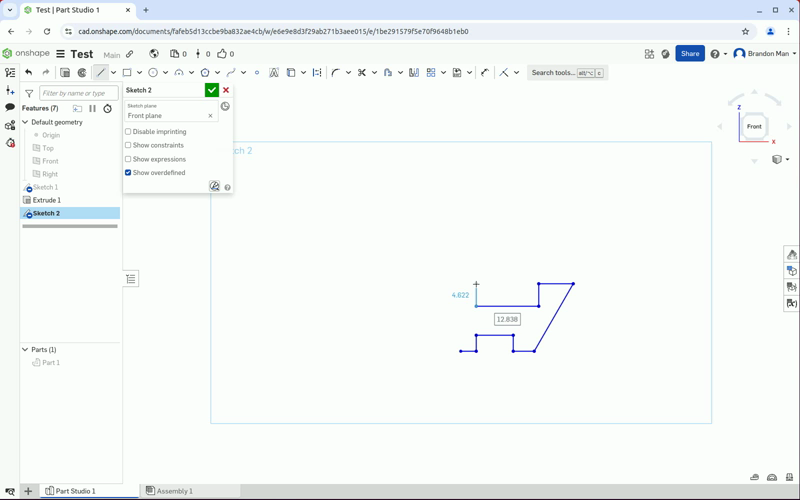
key_up(shift)
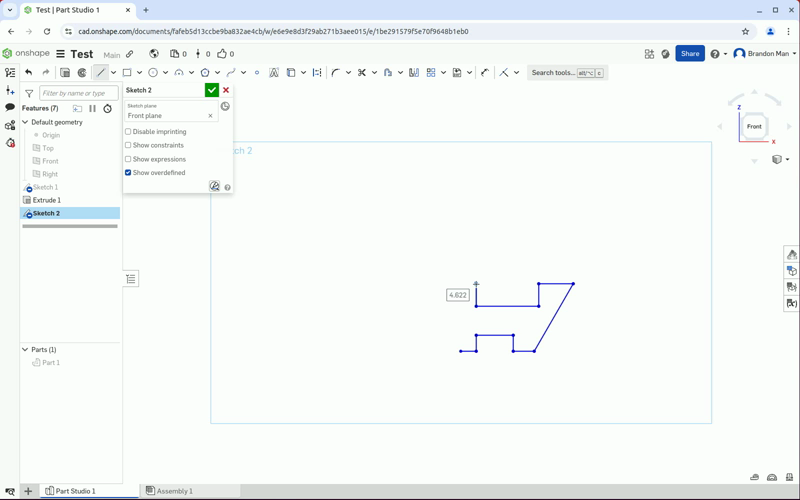
key_down(shift)
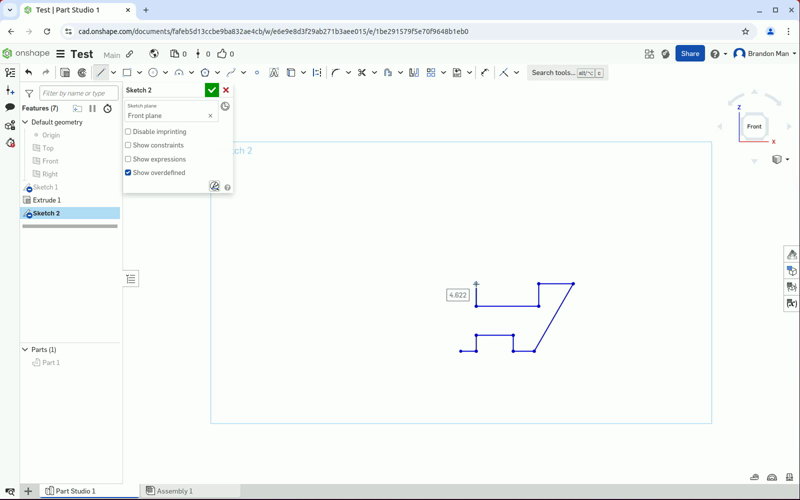
mouse_move(506, 283)
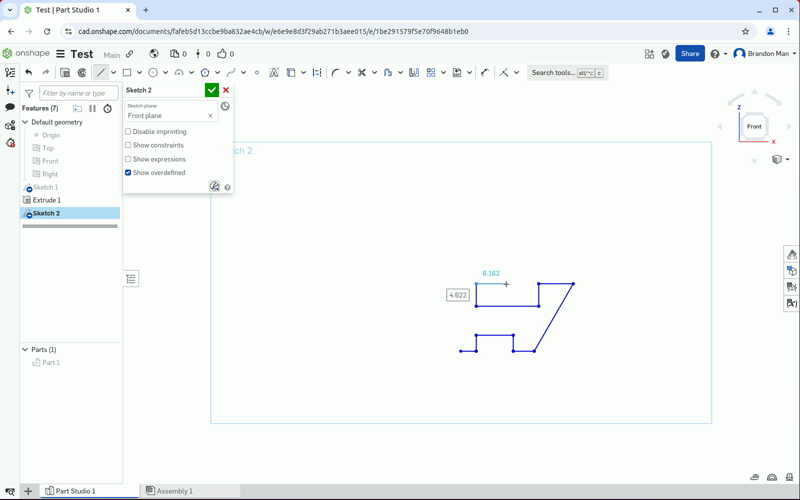
mouse_move(460, 283)
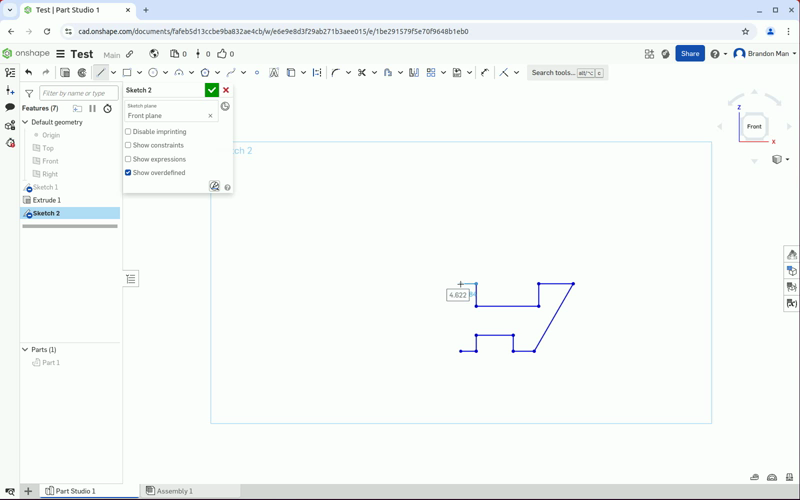
click(460, 283)
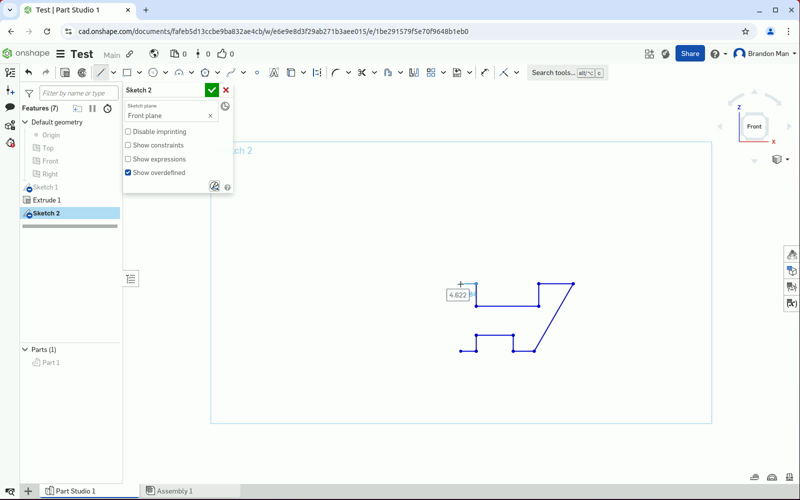
key_up(shift)
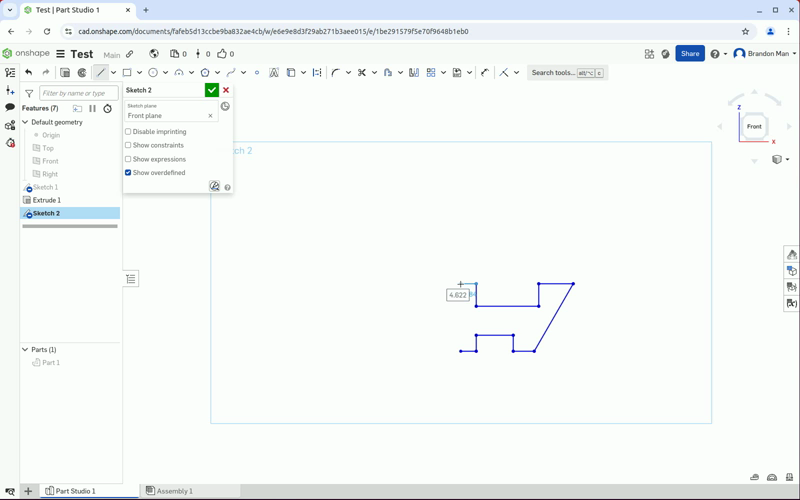
key_down(shift)
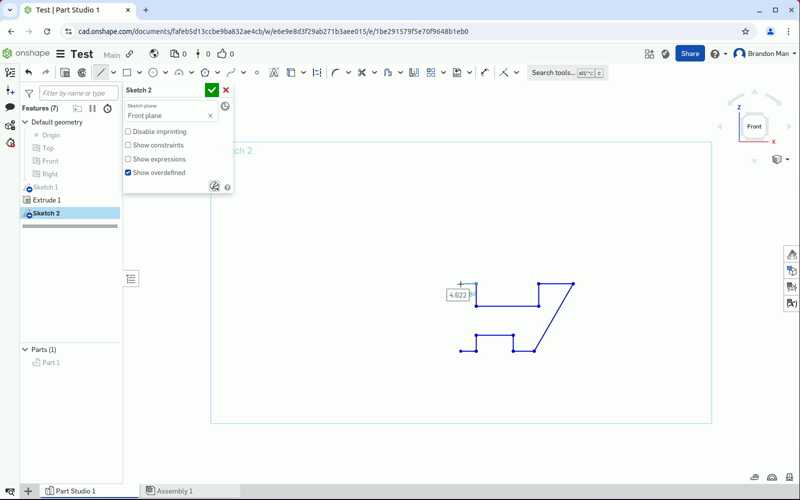
mouse_move(460, 351)
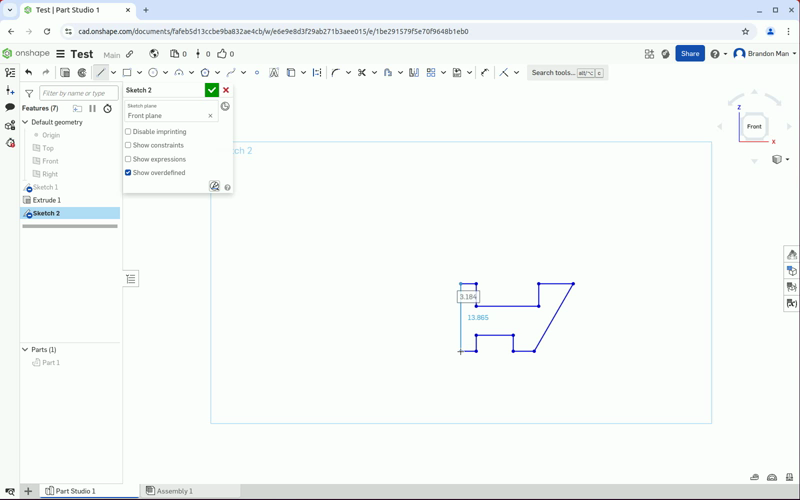
key_up(shift)
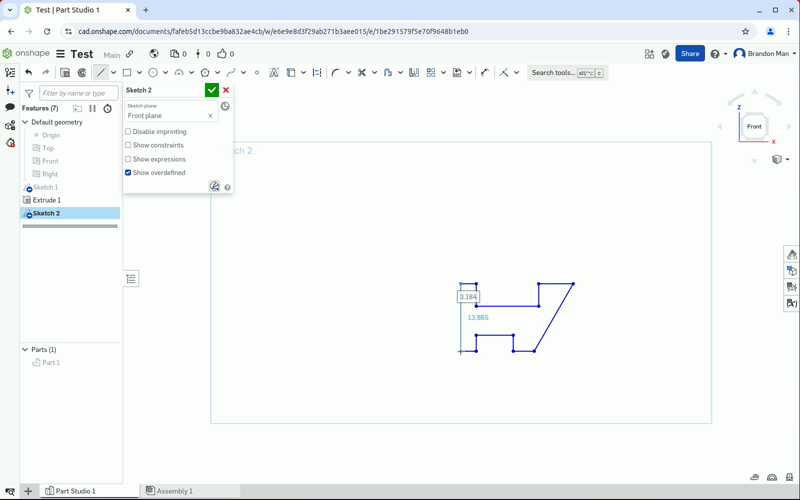
click(460, 351)
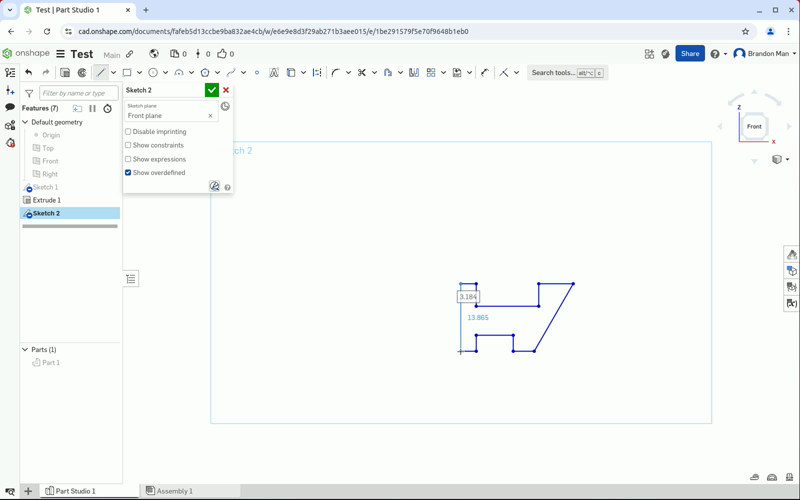
key(esc)
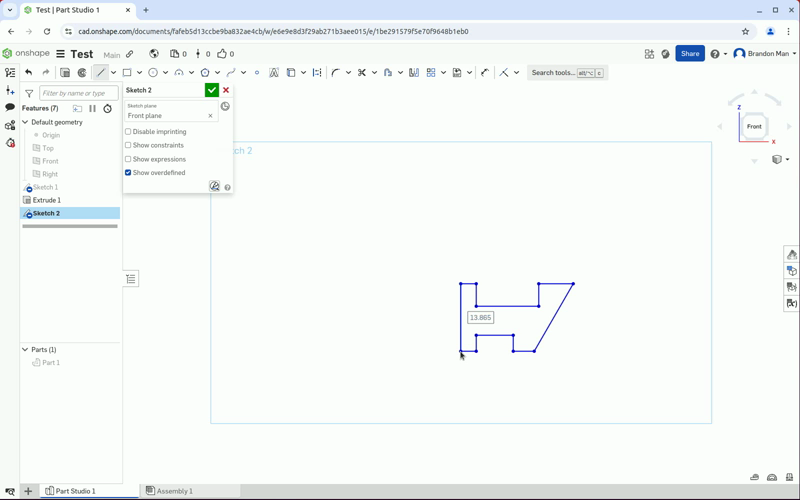
mouse_move(510, 328)
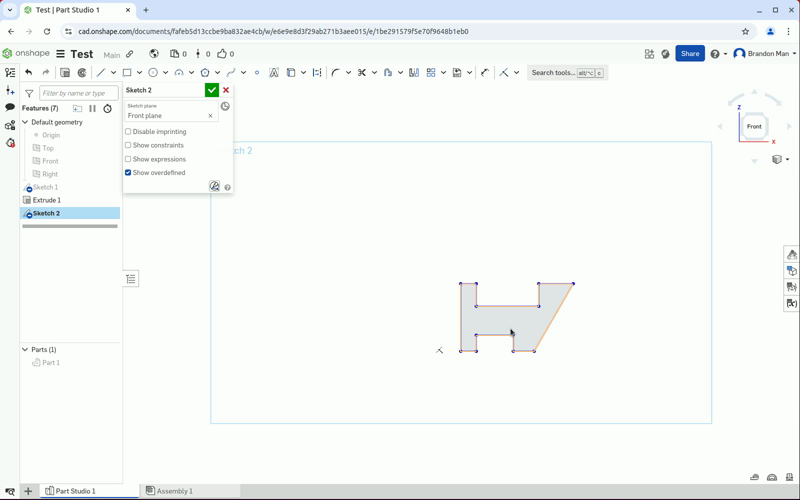
click(510, 328)
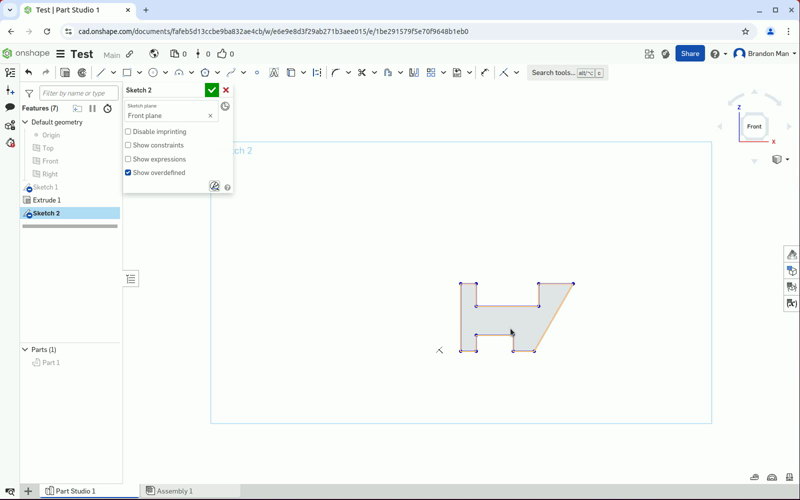
mouse_move(73, 352)
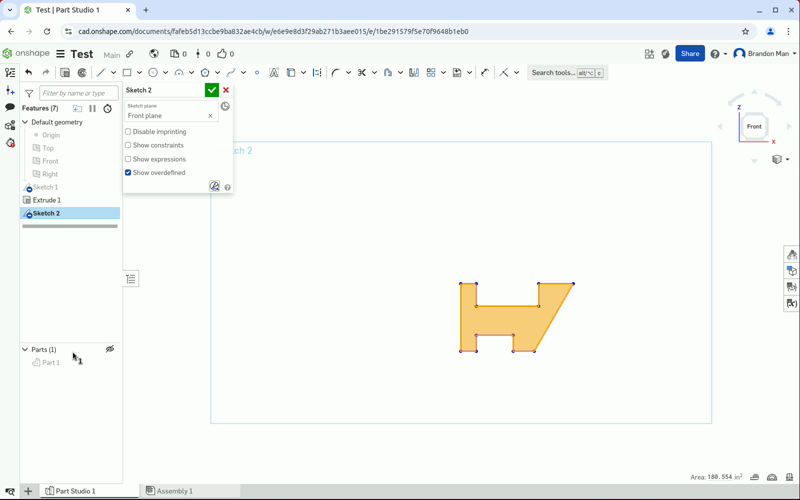
key(shift+y)
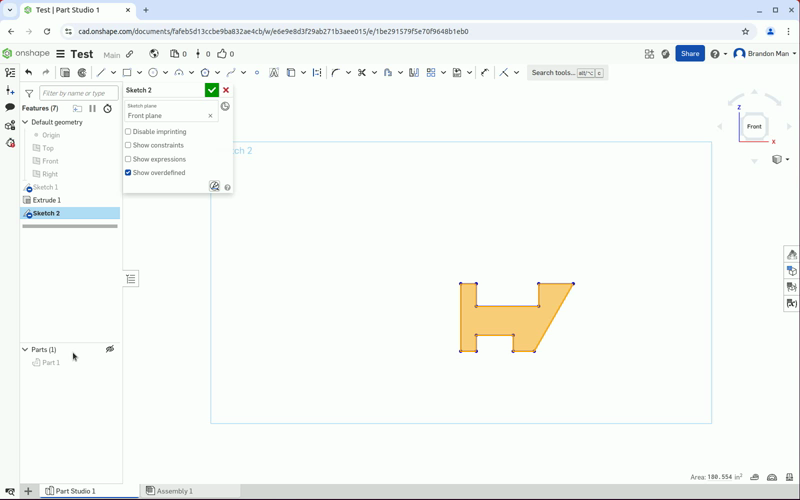
key(shift+e)
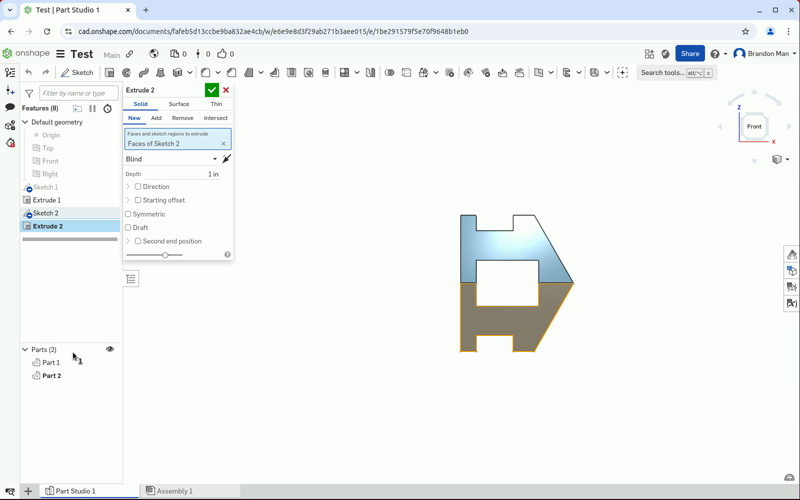
mouse_move(143, 106)
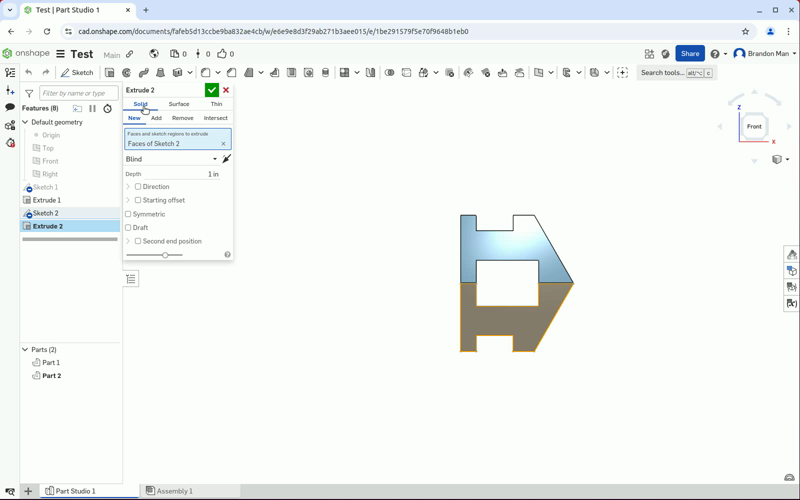
click(143, 106)
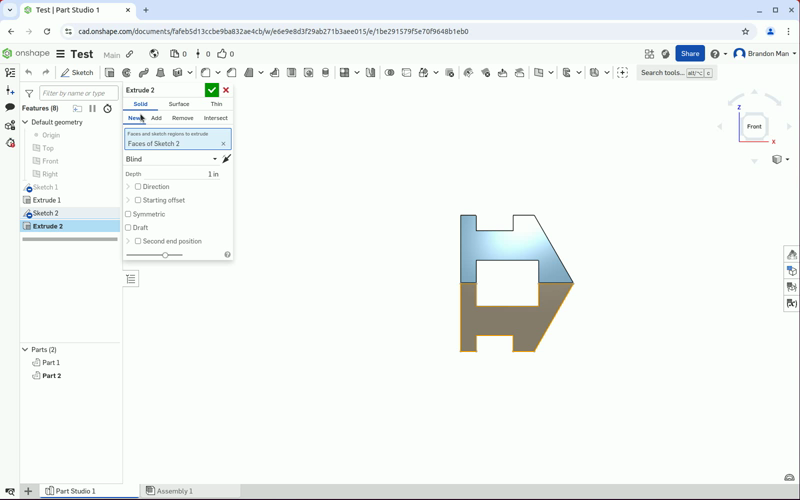
mouse_move(137, 120)
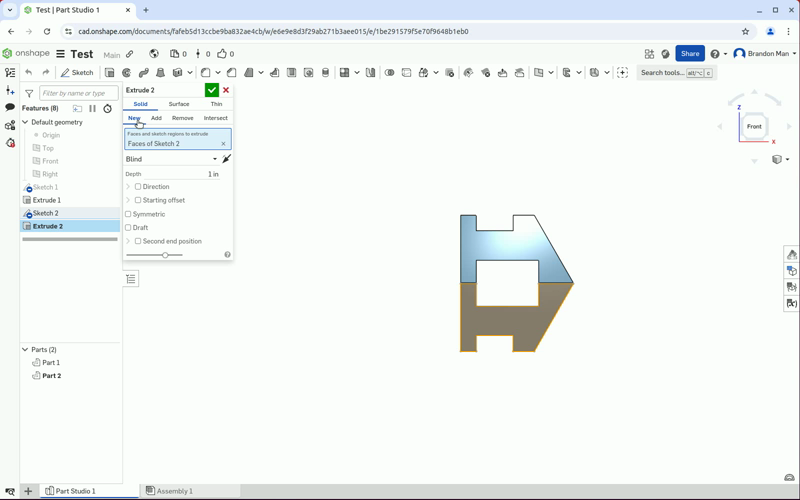
click(137, 120)
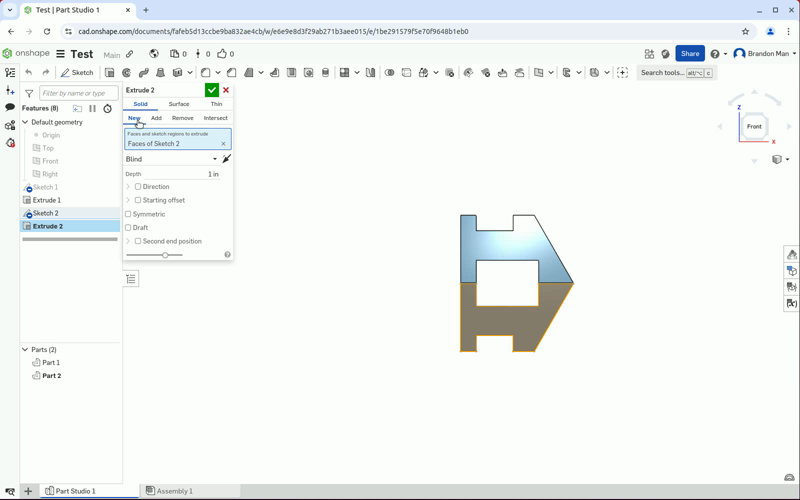
key(tab, 4)
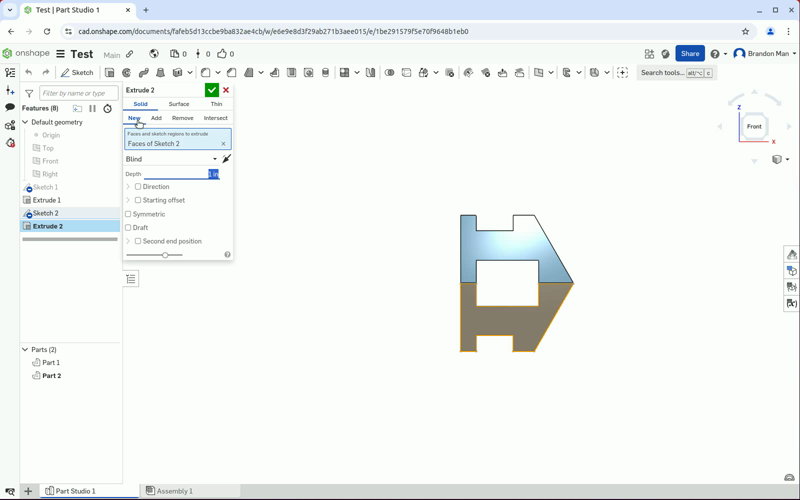
text(12.276)
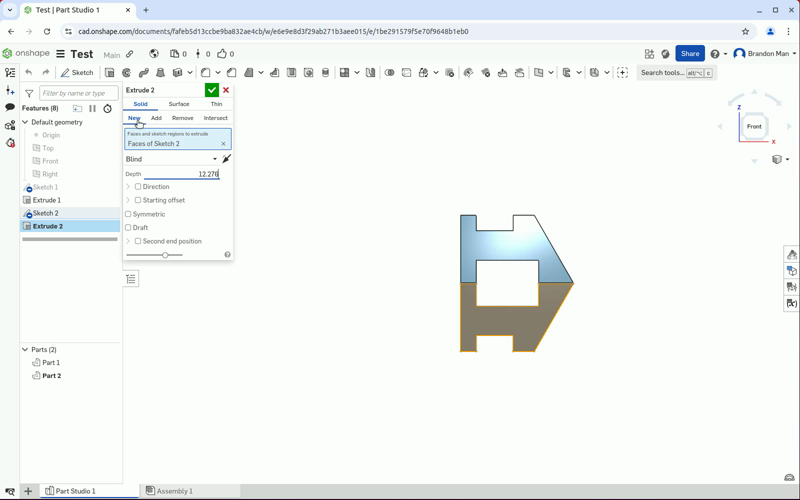
key(enter)
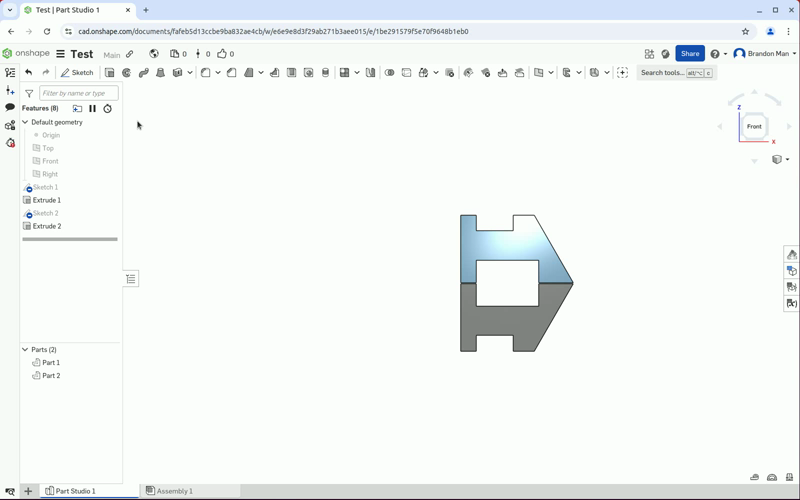
key(shift+h)
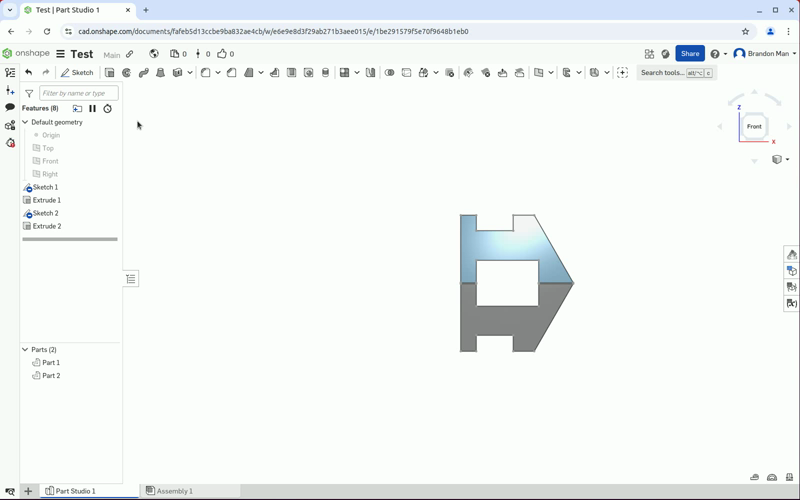
key(shift+h)
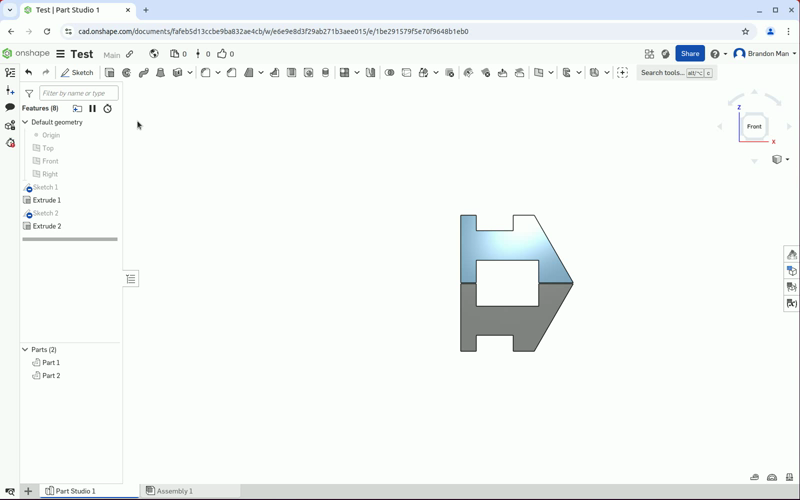
mouse_move(73, 189)
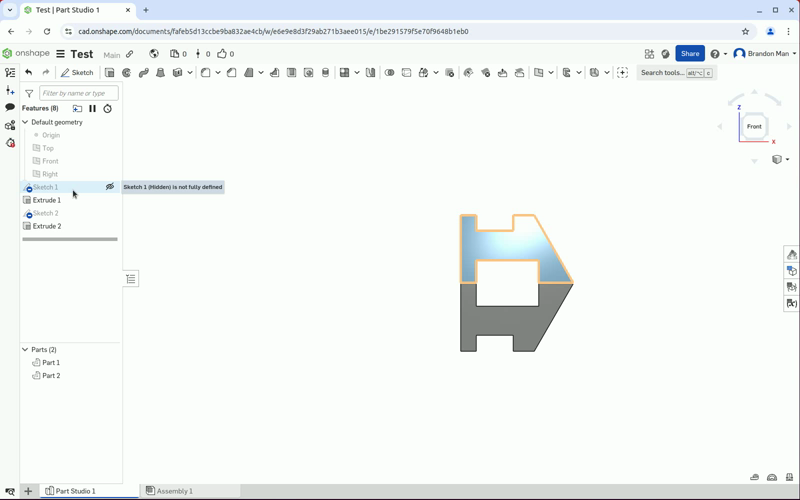
click(73, 189)
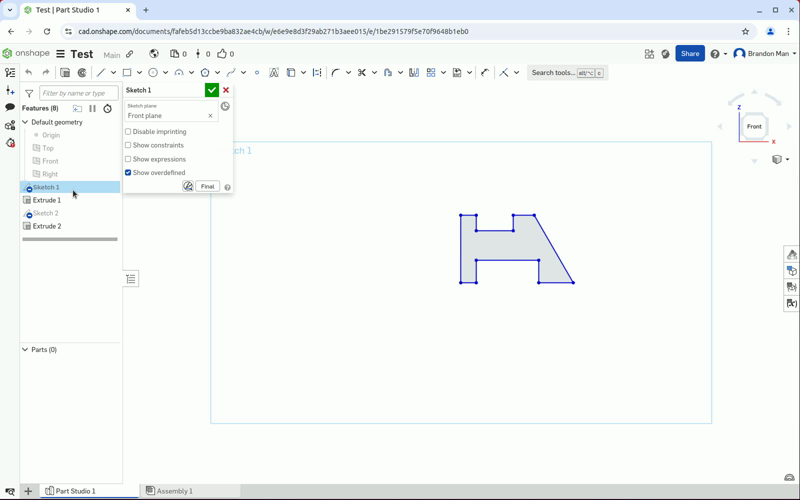
mouse_move(229, 92)
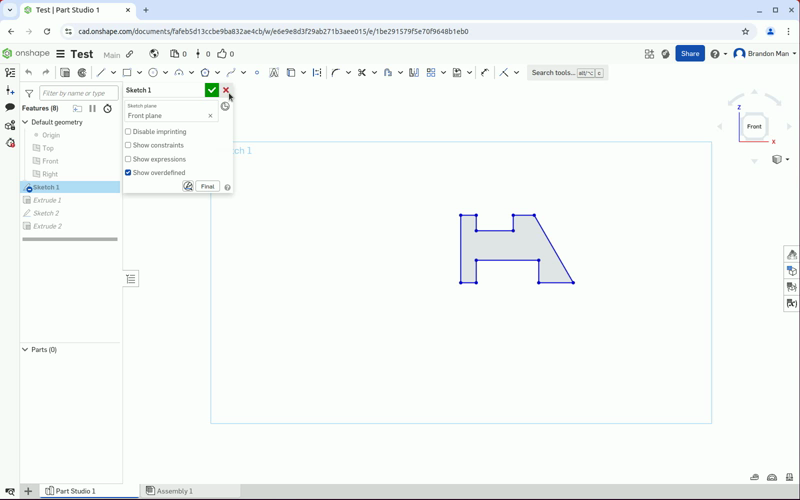
click(229, 92)
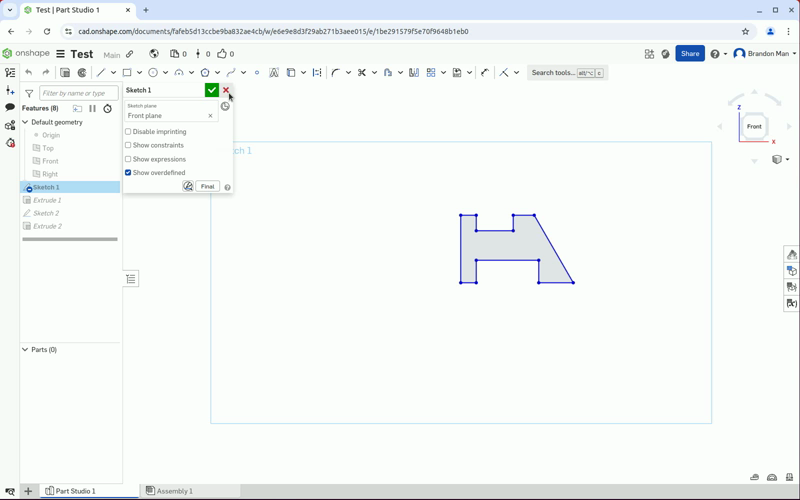
key(shift+s)
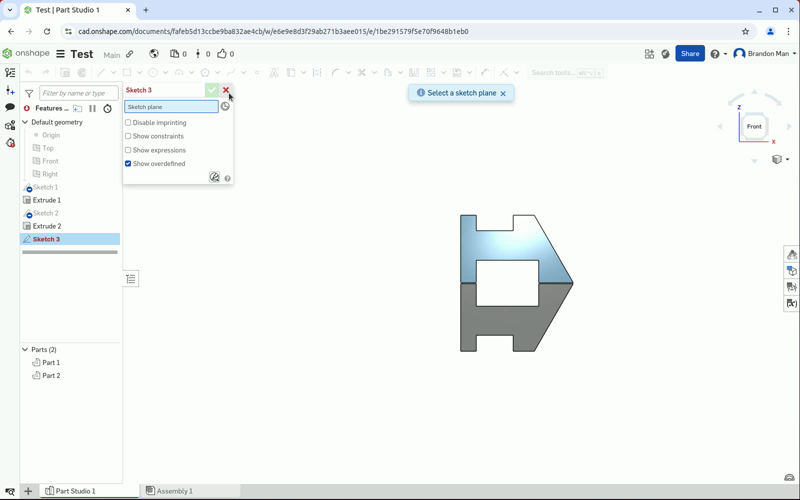
mouse_move(73, 163)
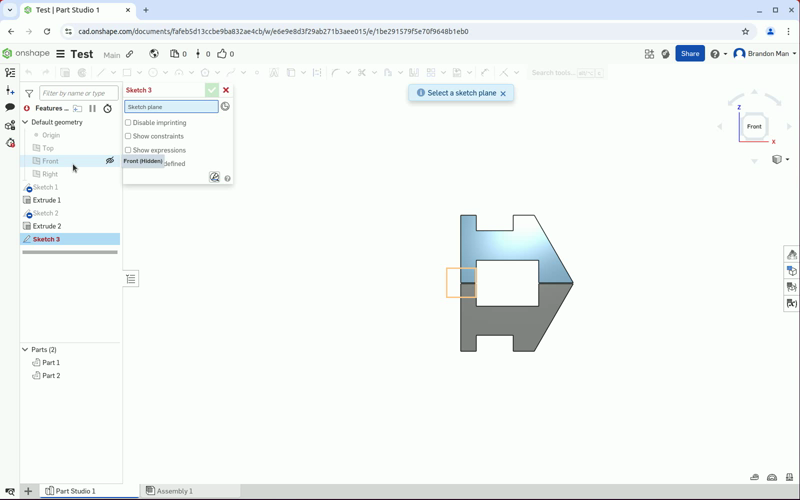
click(73, 163)
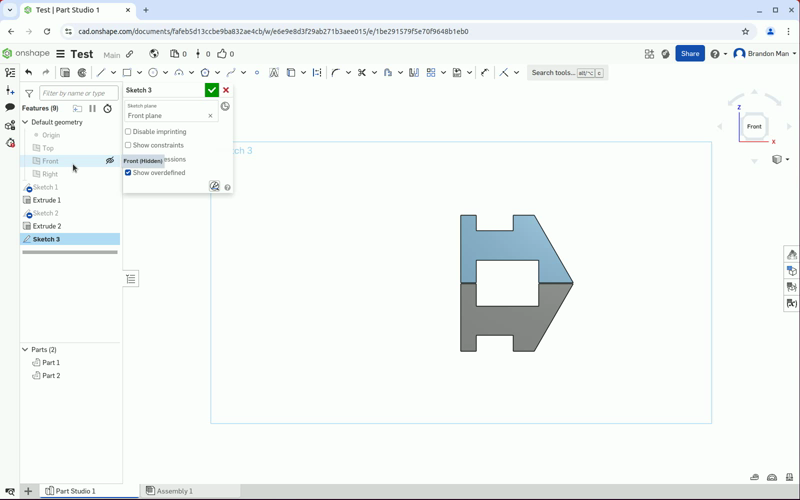
mouse_move(73, 352)
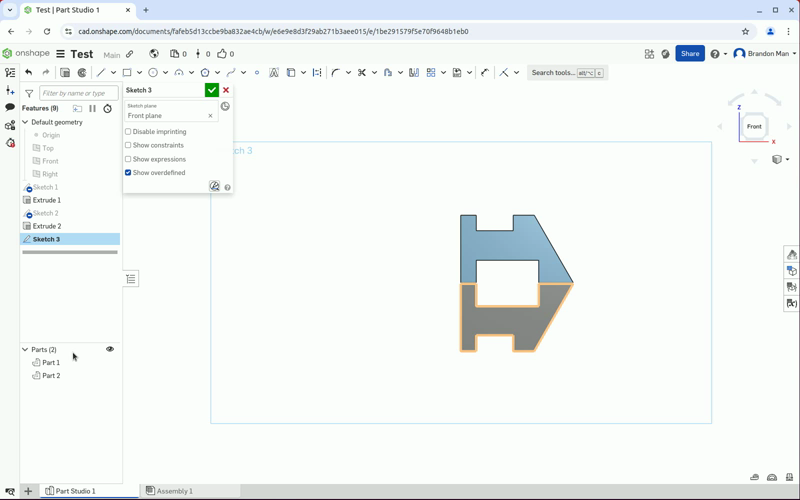
key(y)
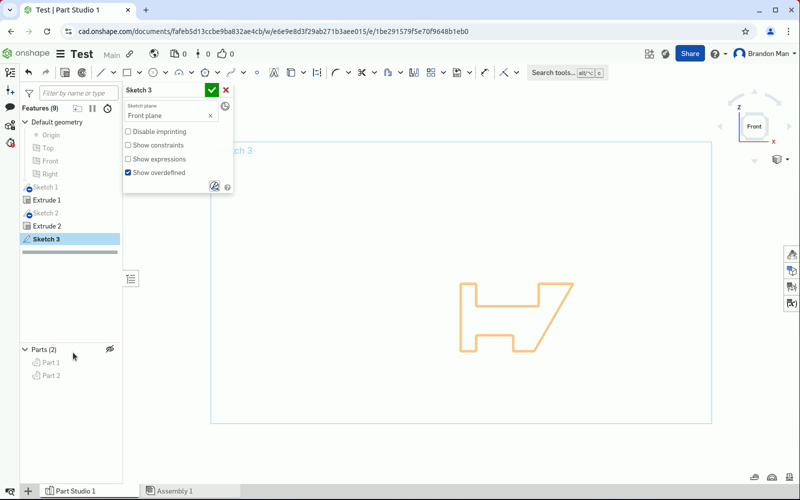
key(l)
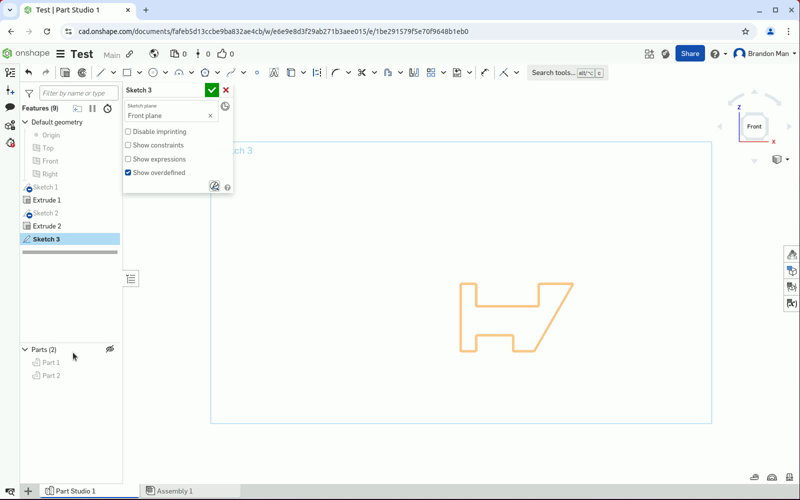
key_down(shift)
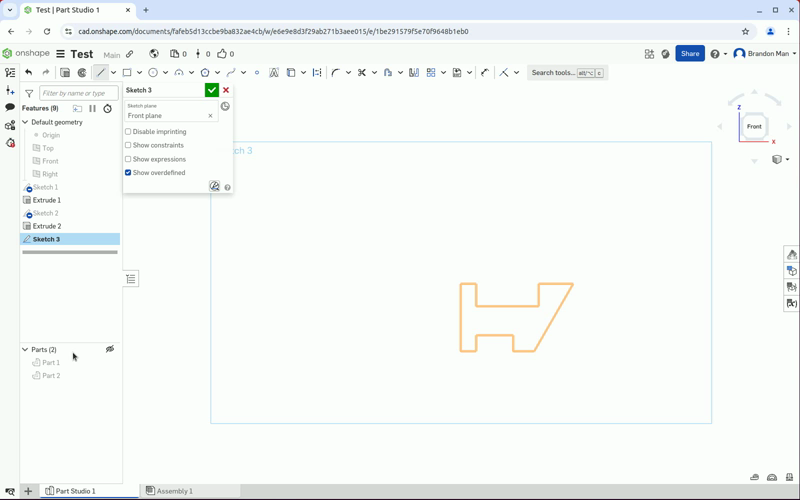
mouse_move(348, 282)
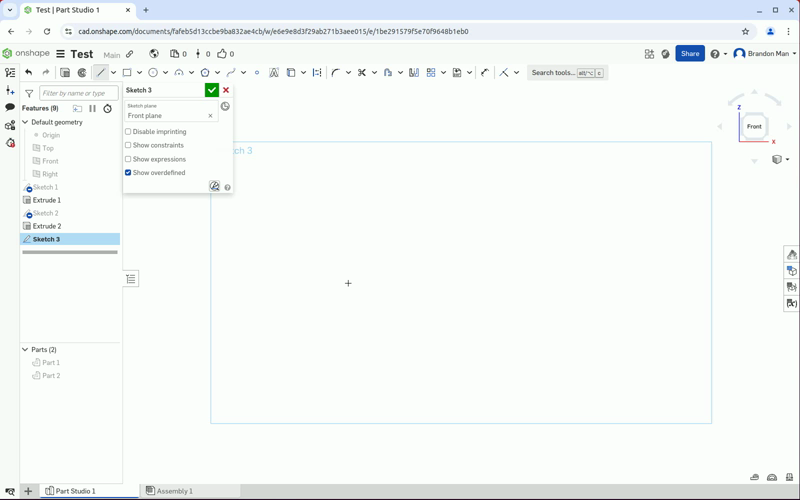
click(348, 282)
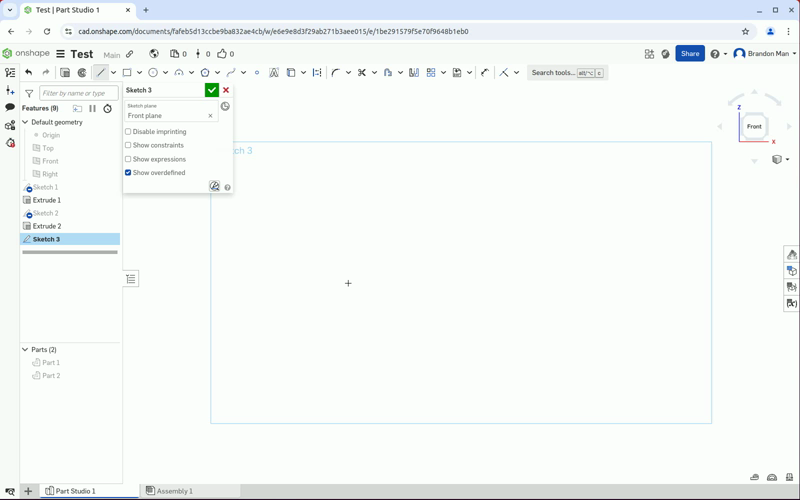
key_up(shift)
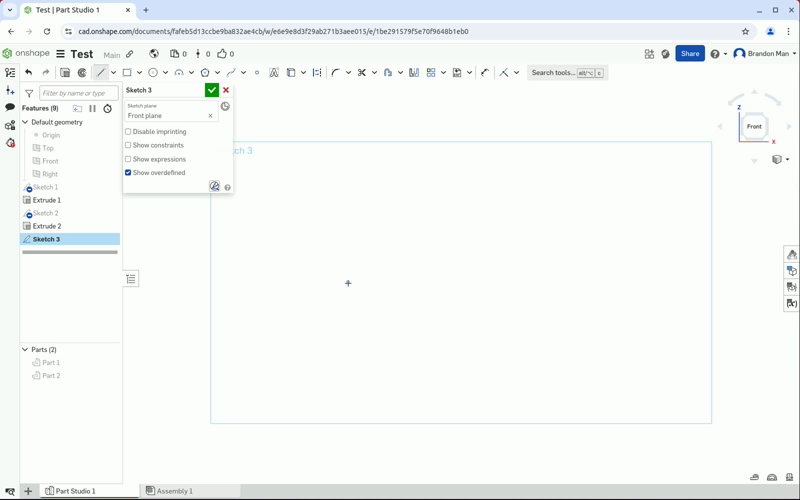
key_down(shift)
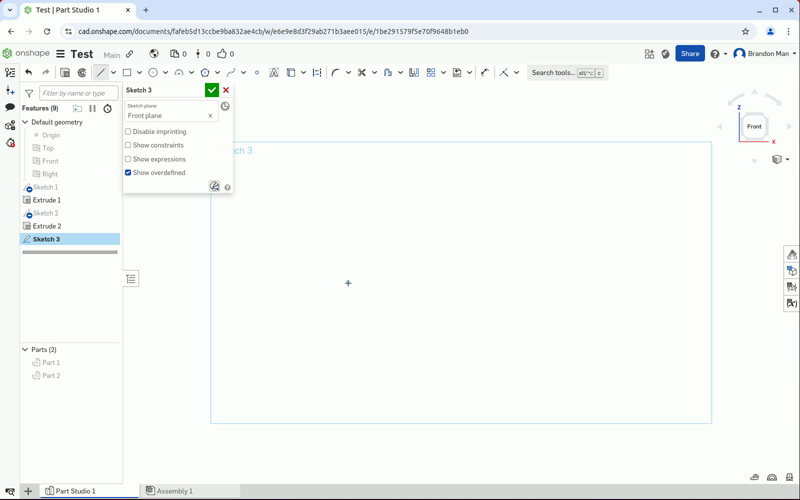
mouse_move(378, 282)
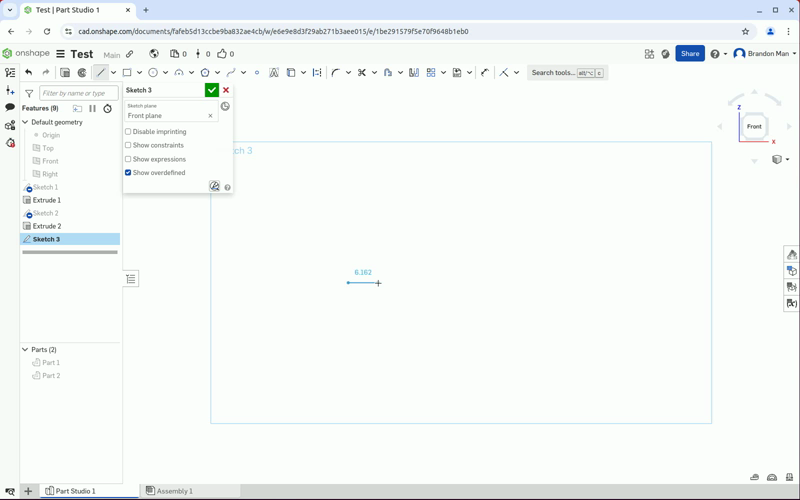
mouse_move(381, 282)
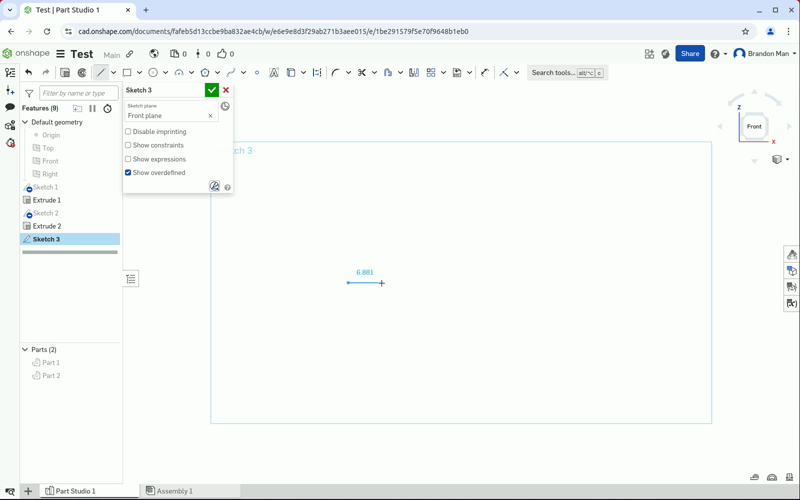
click(381, 282)
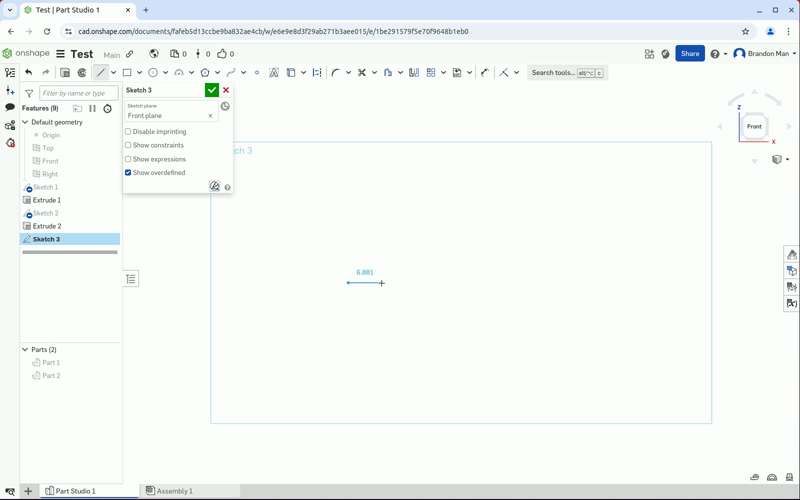
key_up(shift)
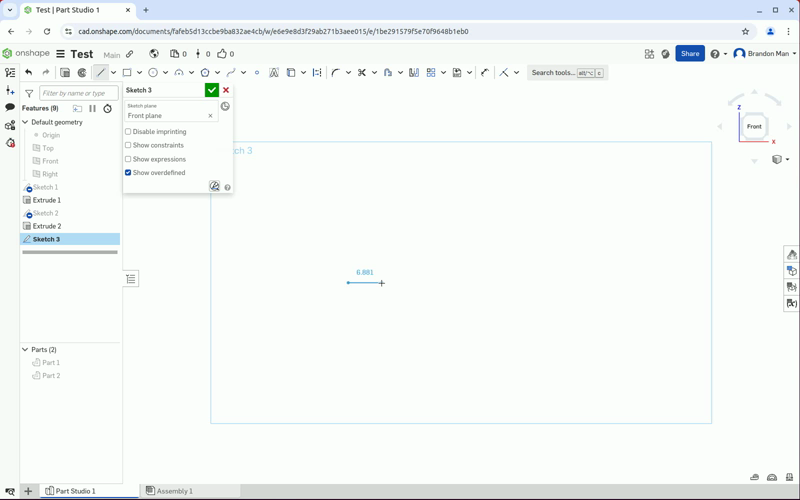
key_down(shift)
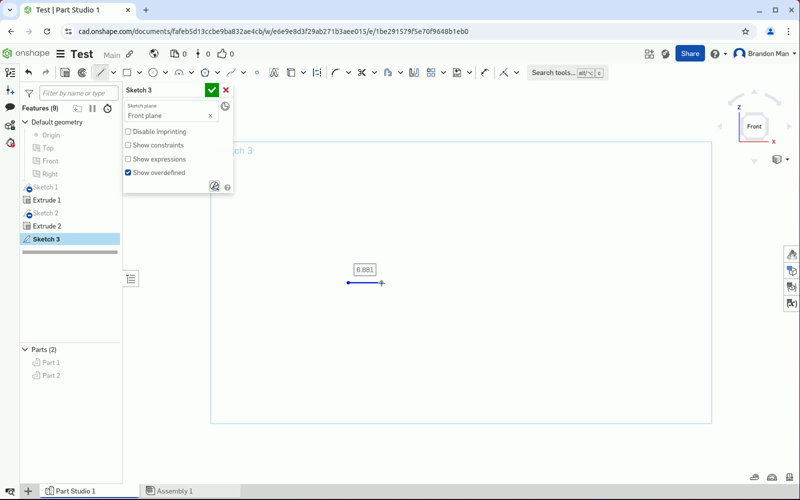
mouse_move(411, 282)
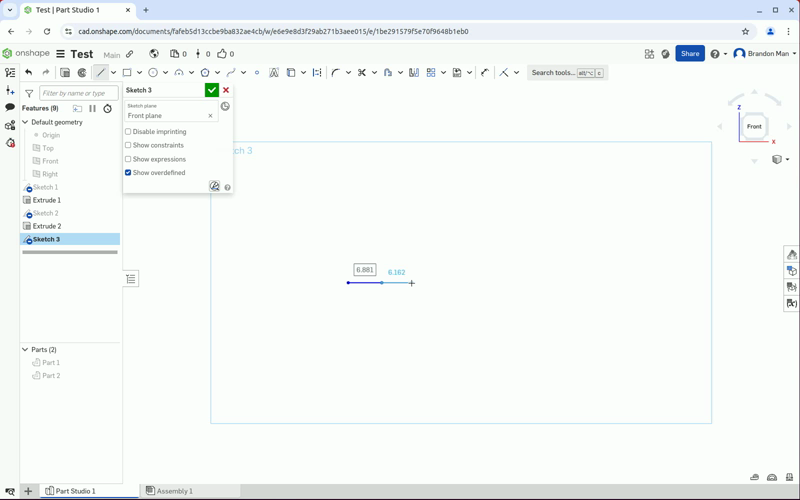
mouse_move(381, 260)
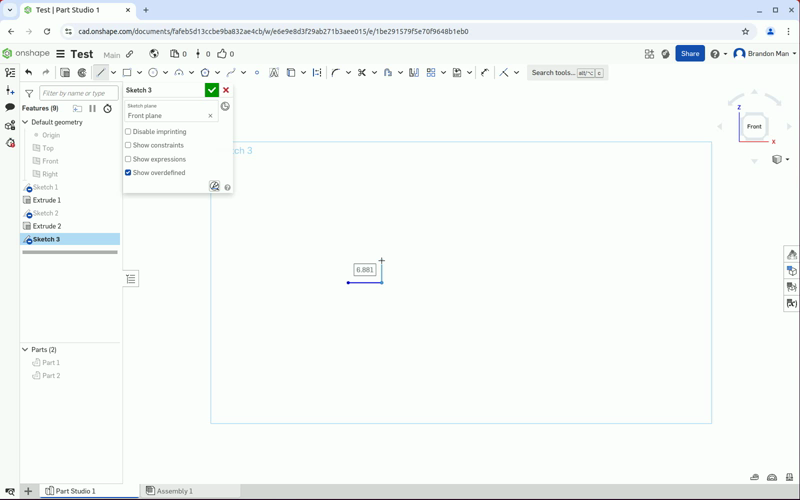
click(381, 260)
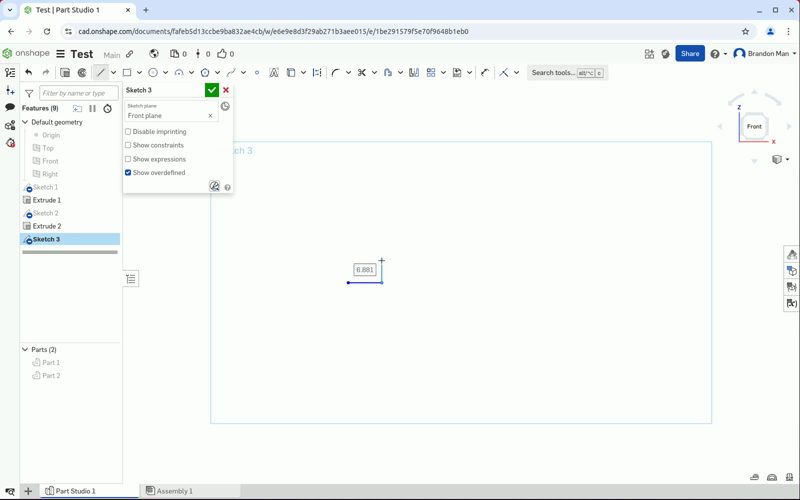
key_up(shift)
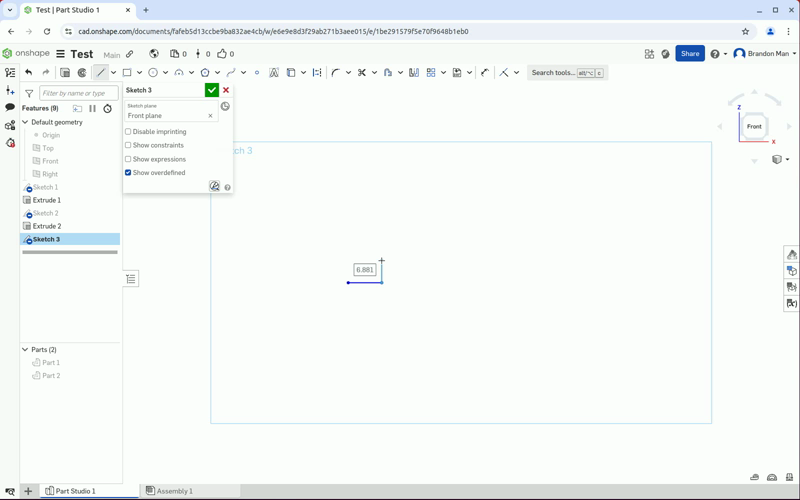
key_down(shift)
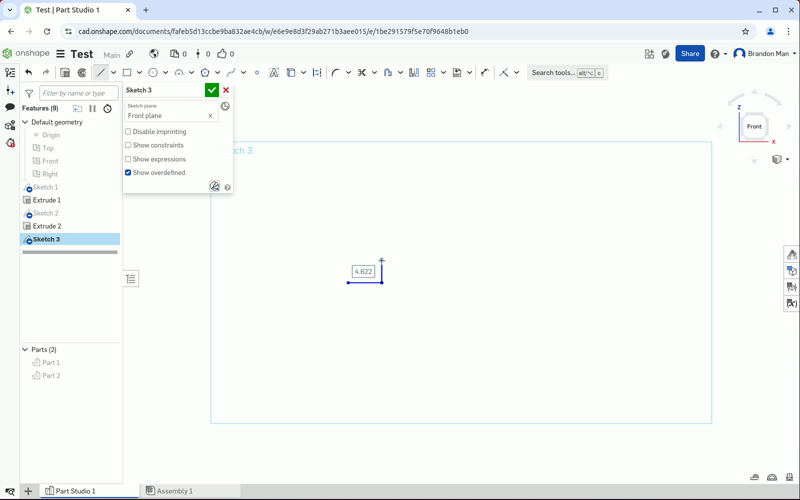
mouse_move(445, 260)
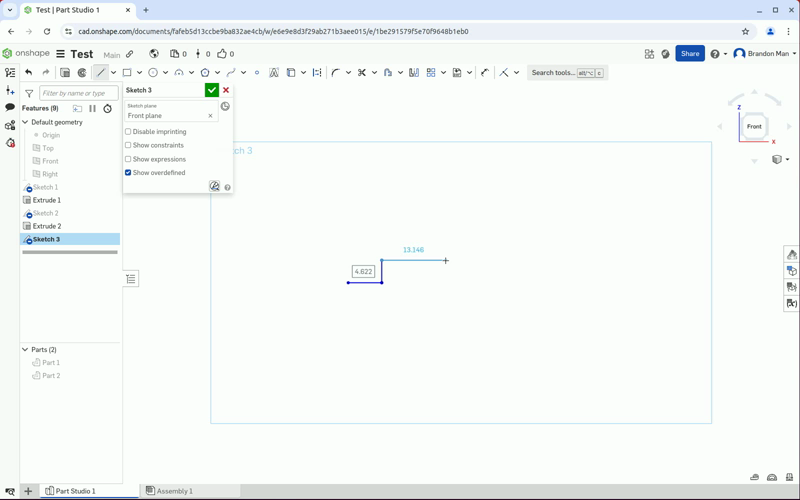
click(445, 260)
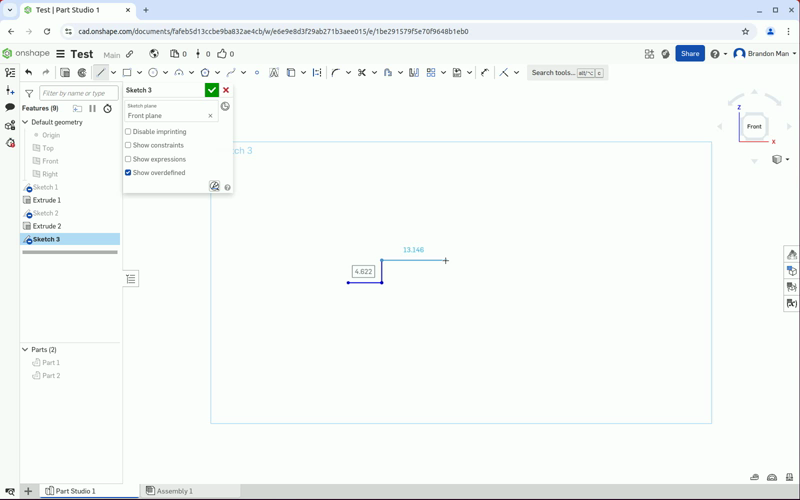
key_up(shift)
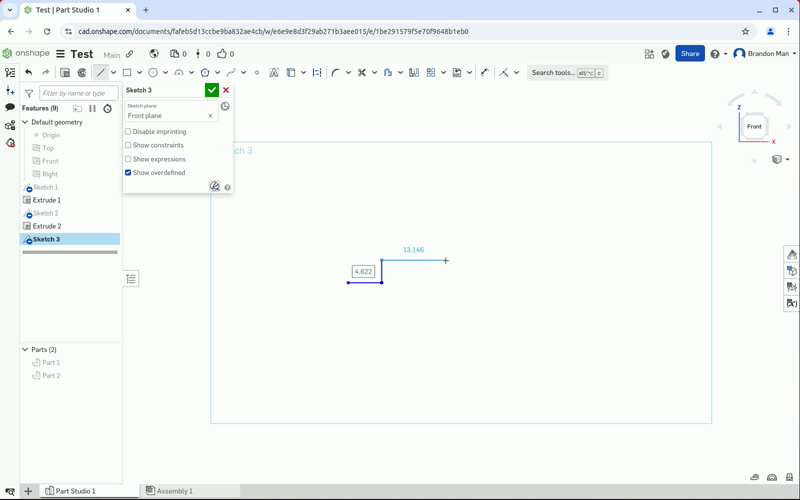
key_down(shift)
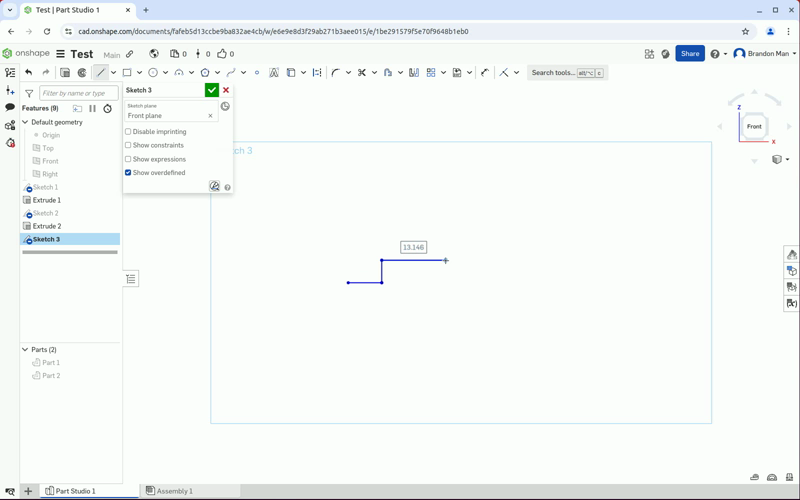
mouse_move(475, 260)
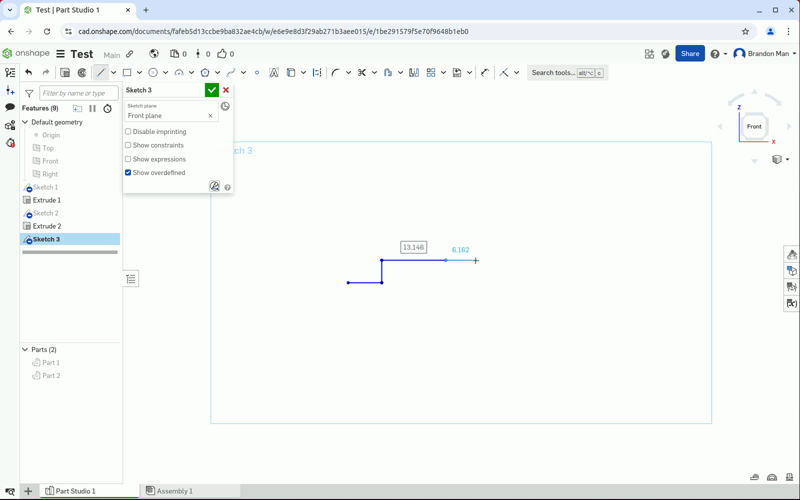
mouse_move(445, 282)
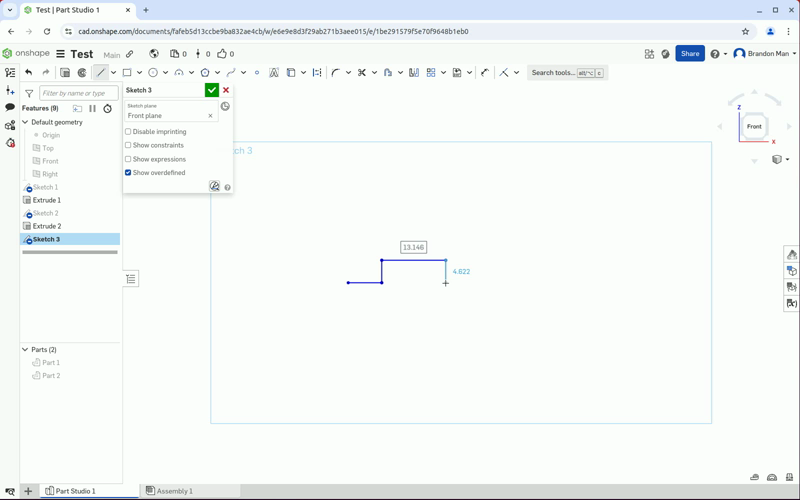
click(445, 282)
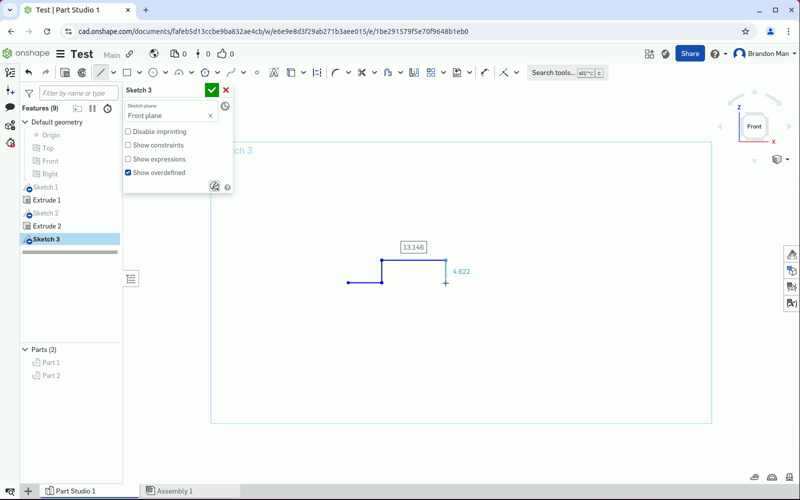
key_up(shift)
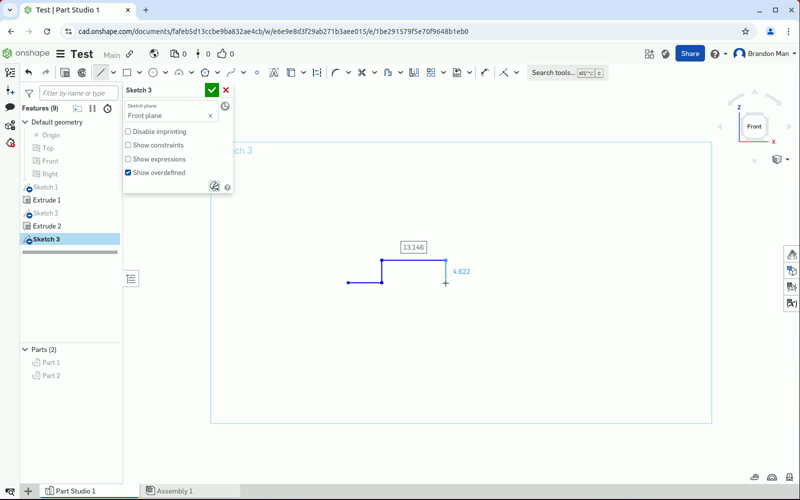
key_down(shift)
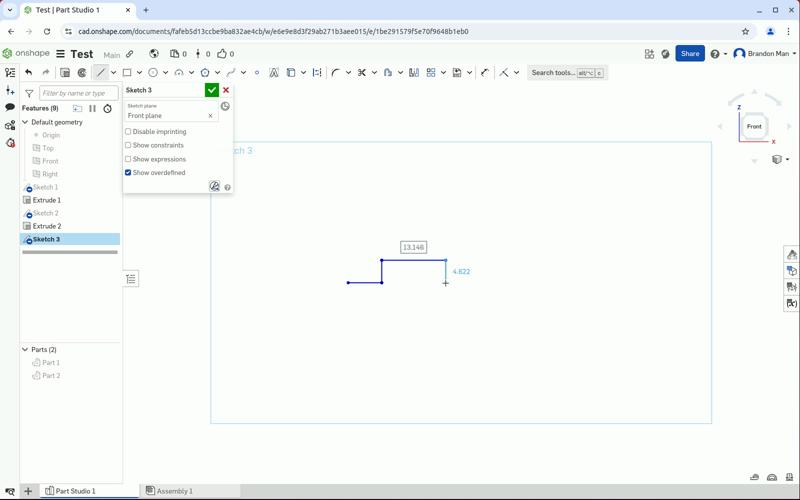
mouse_move(475, 282)
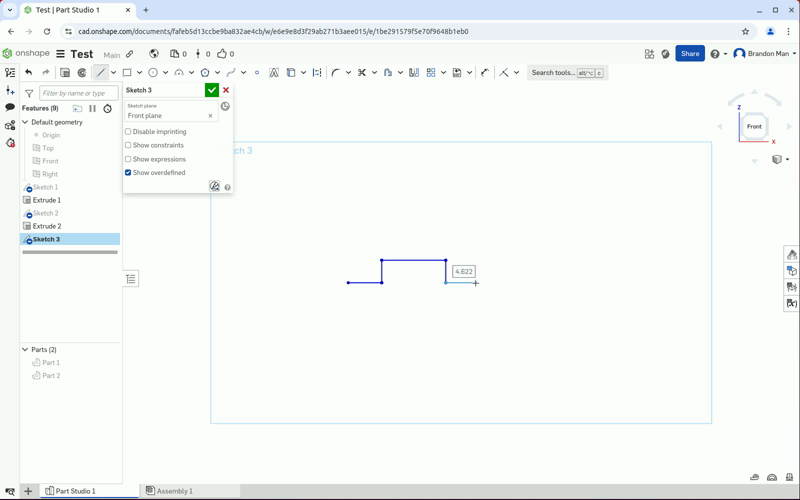
mouse_move(460, 282)
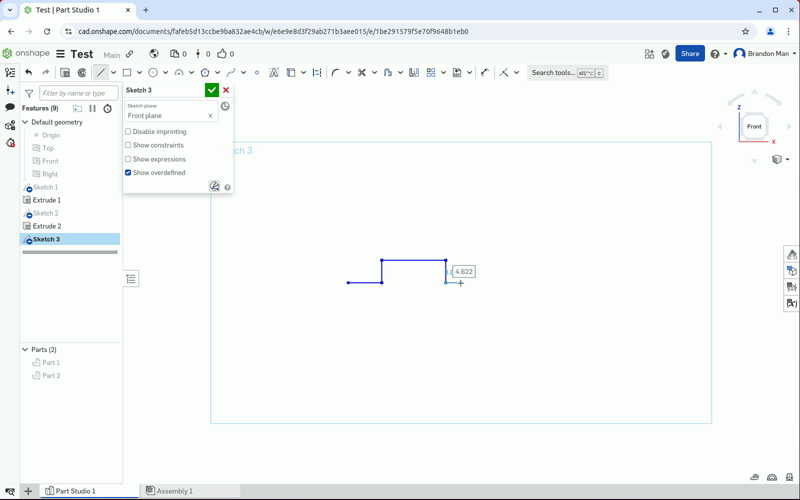
click(460, 282)
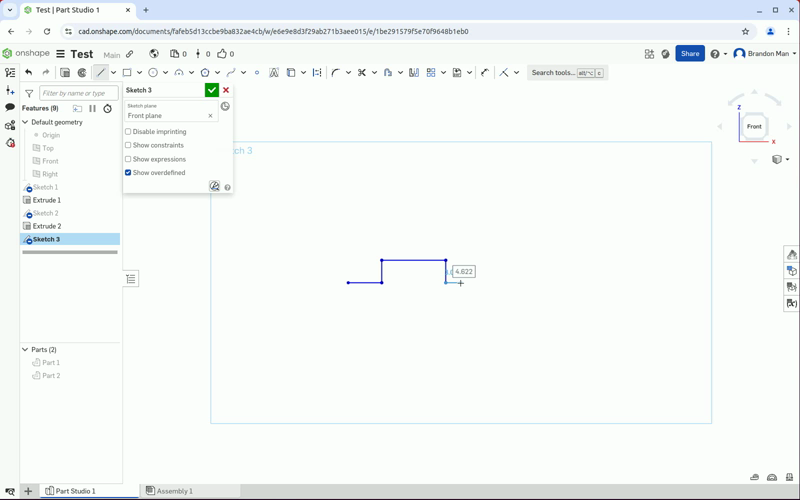
key_up(shift)
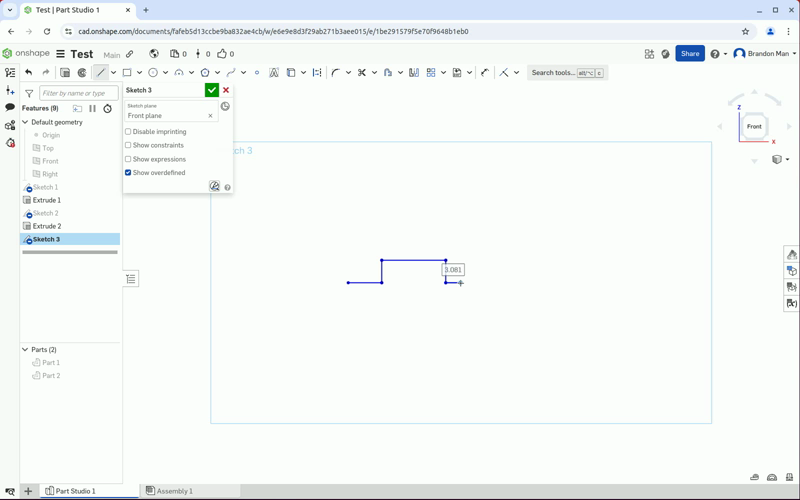
key_down(shift)
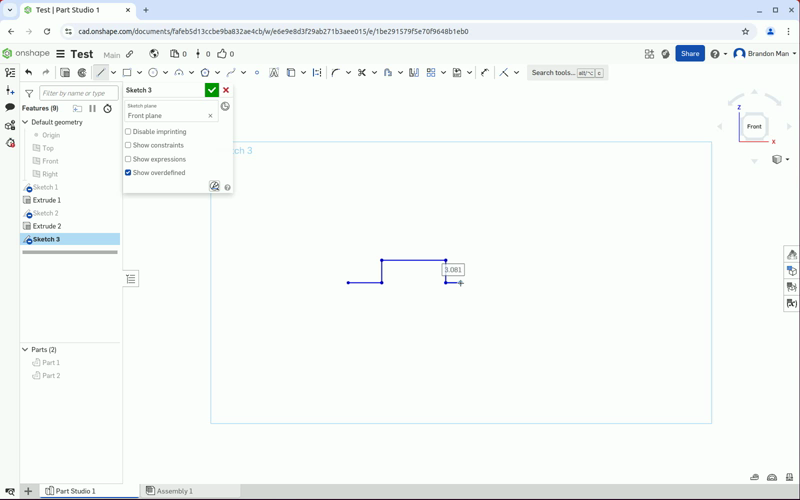
mouse_move(460, 215)
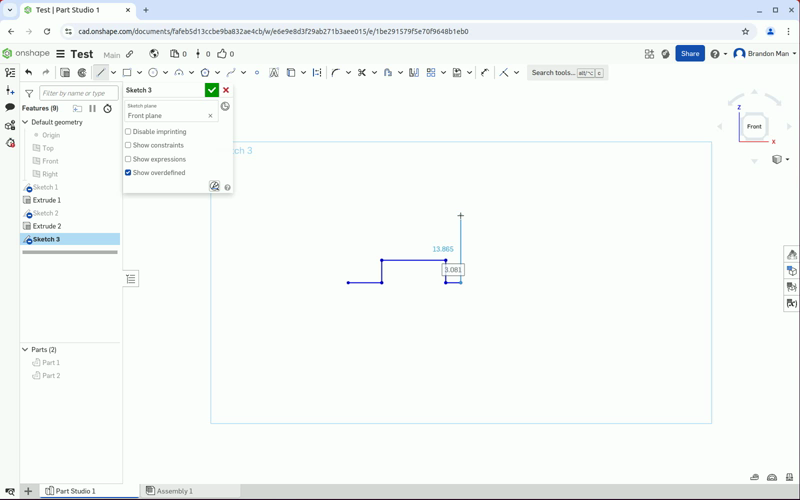
click(460, 215)
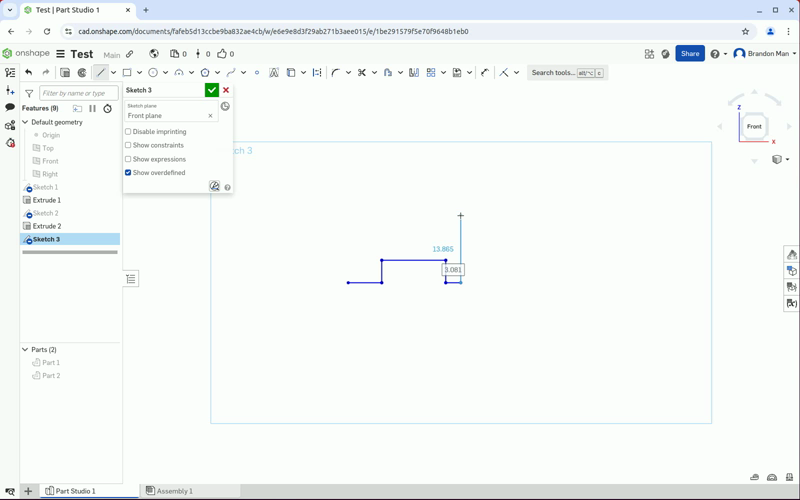
key_up(shift)
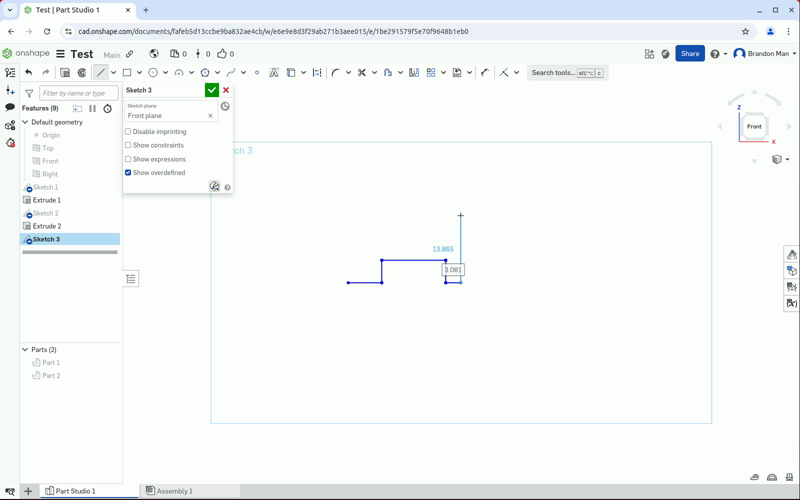
key_down(shift)
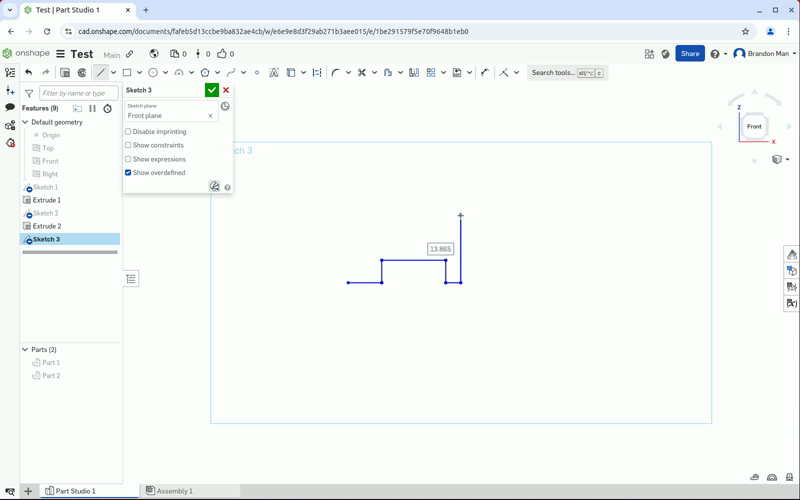
mouse_move(490, 215)
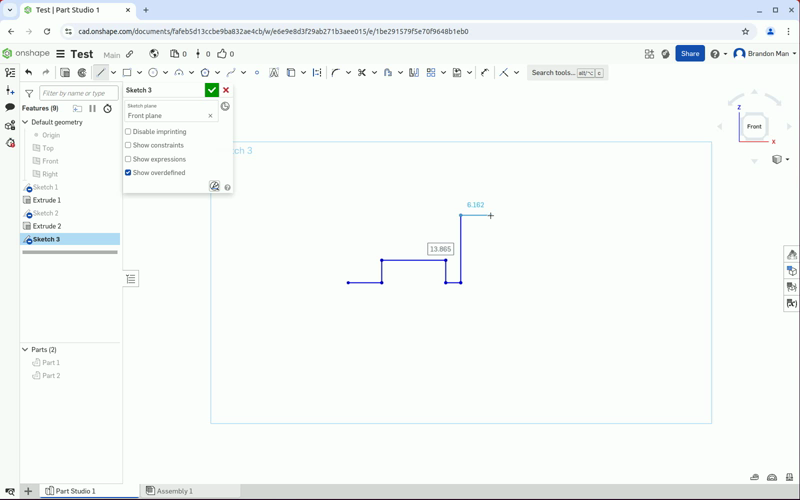
mouse_move(445, 215)
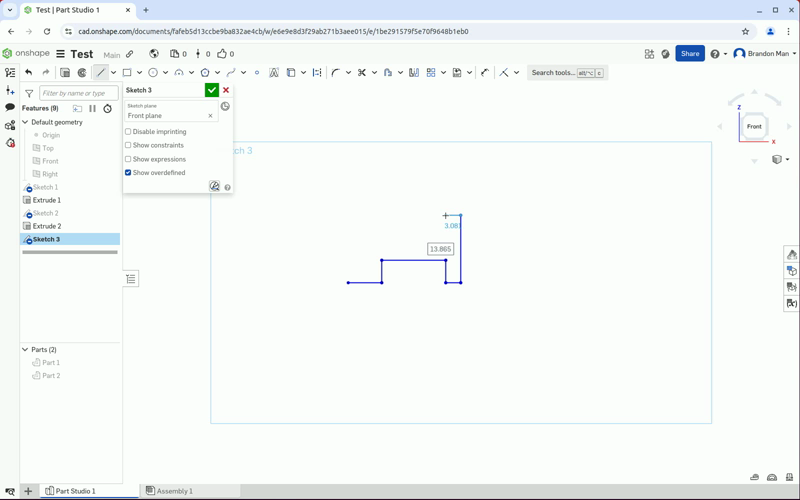
click(445, 215)
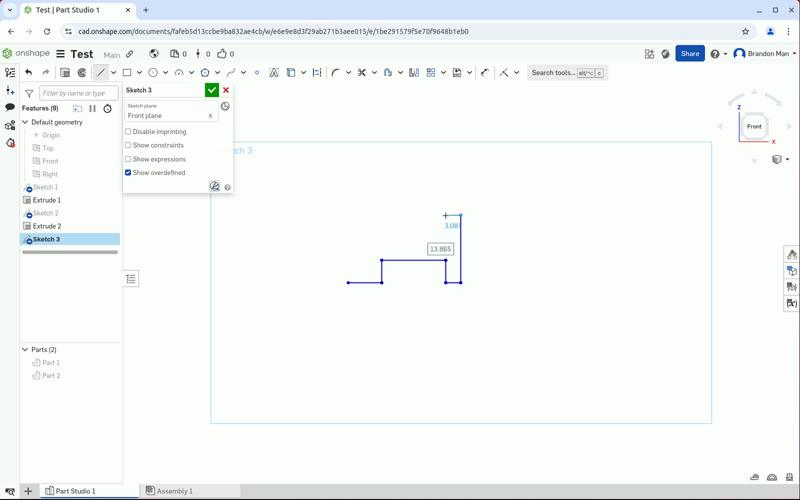
key_up(shift)
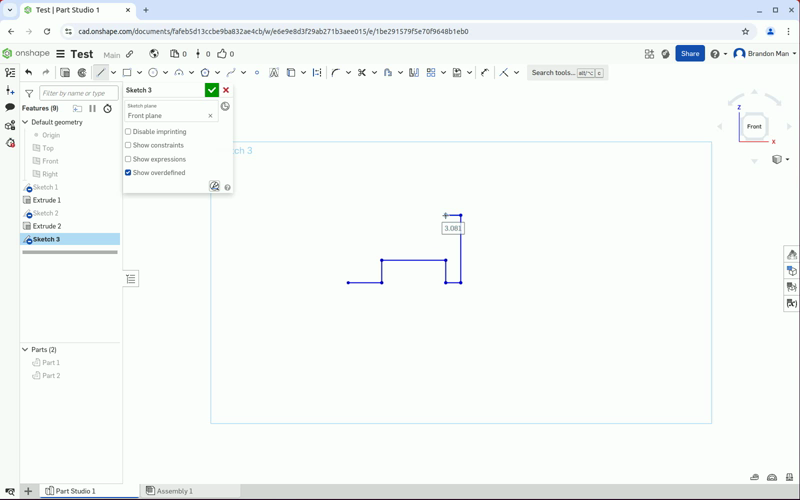
key_down(shift)
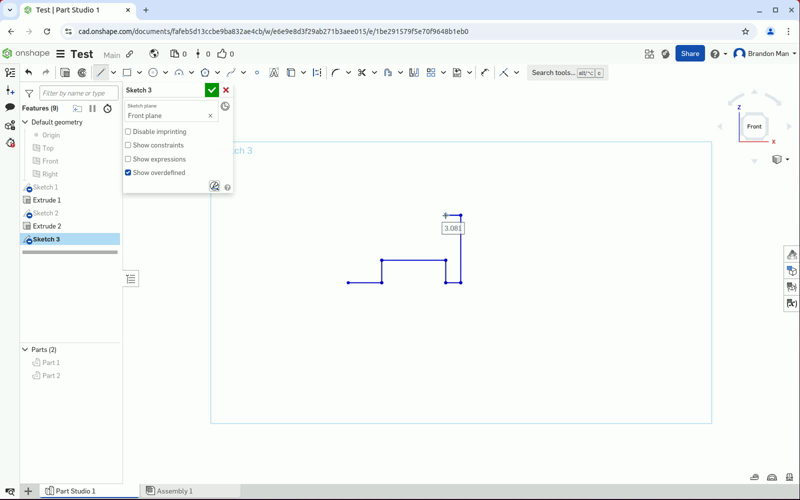
mouse_move(475, 215)
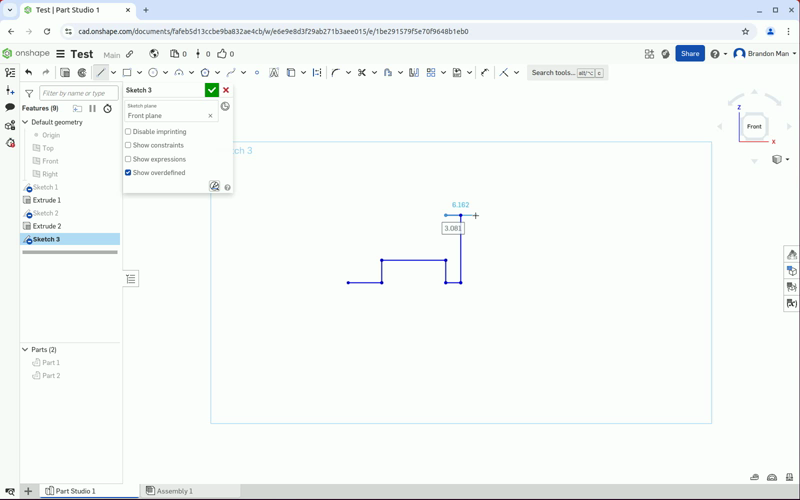
mouse_move(445, 230)
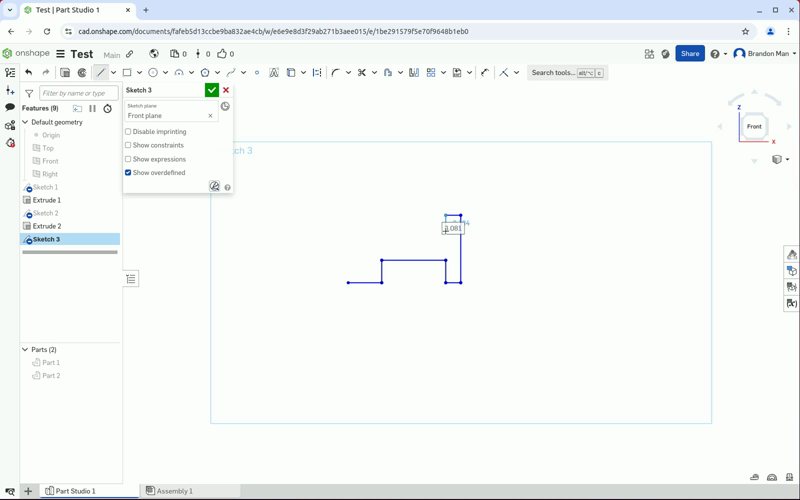
click(445, 230)
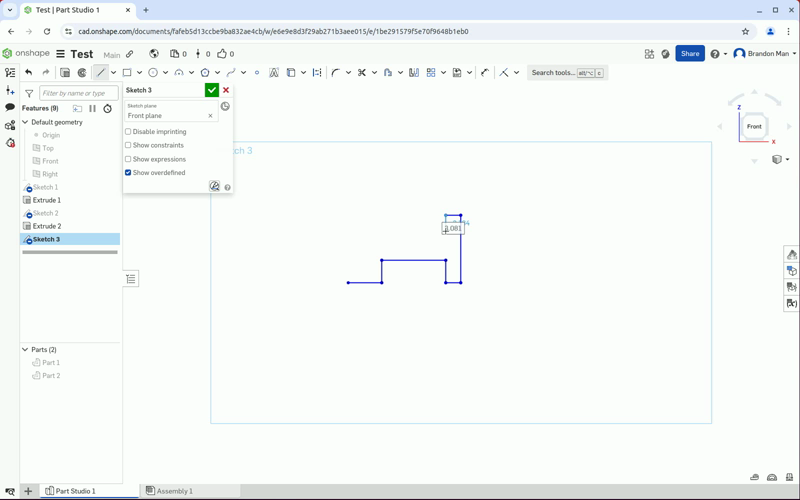
key_up(shift)
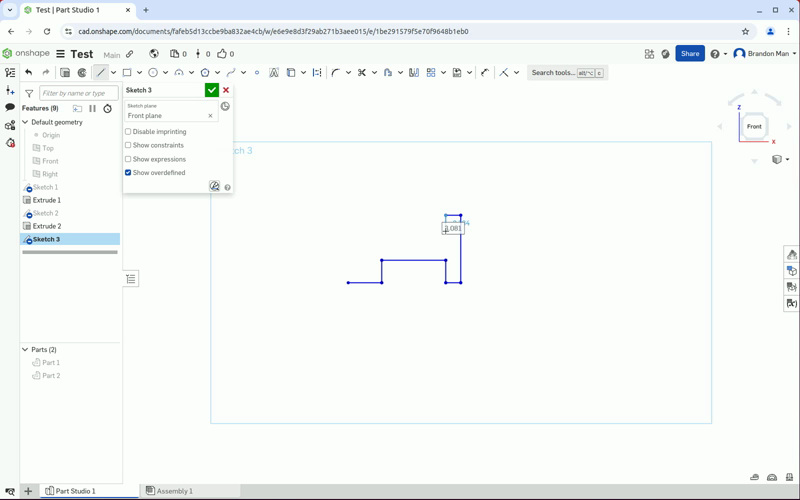
key_down(shift)
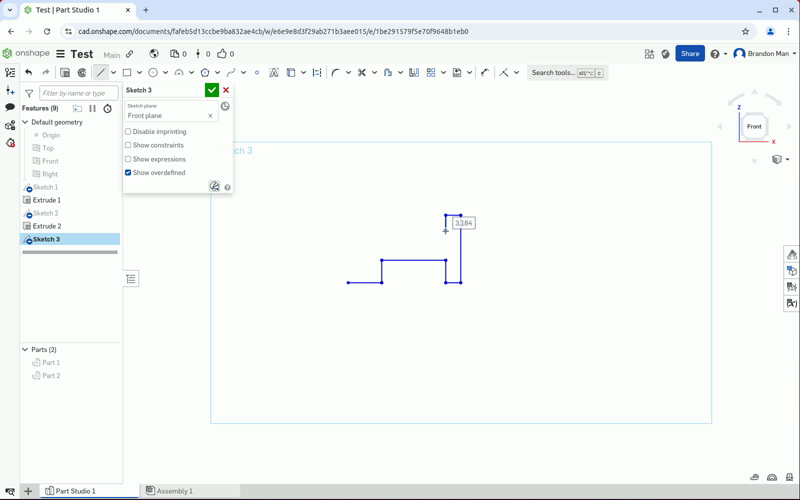
mouse_move(475, 230)
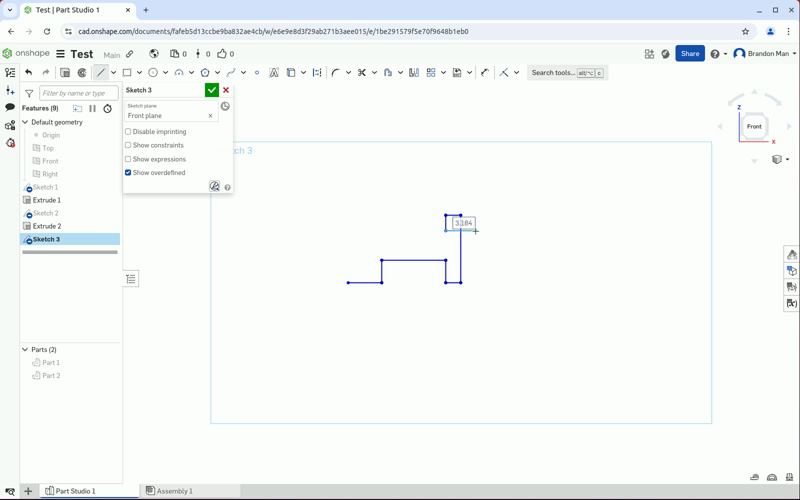
mouse_move(408, 230)
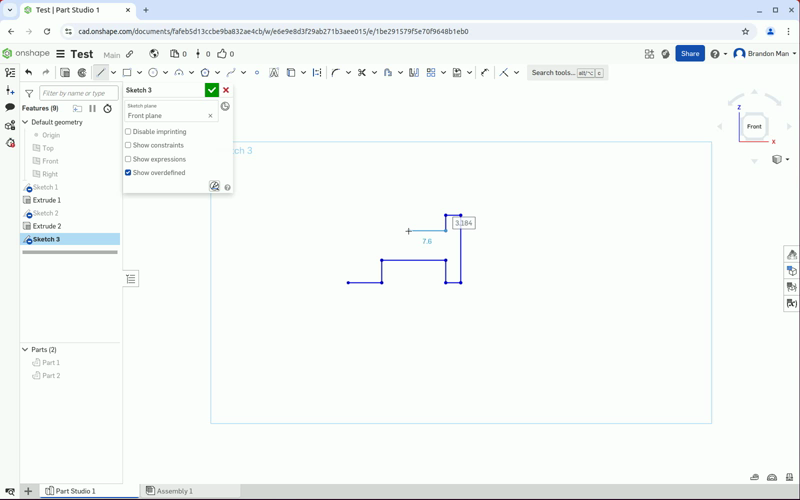
click(408, 230)
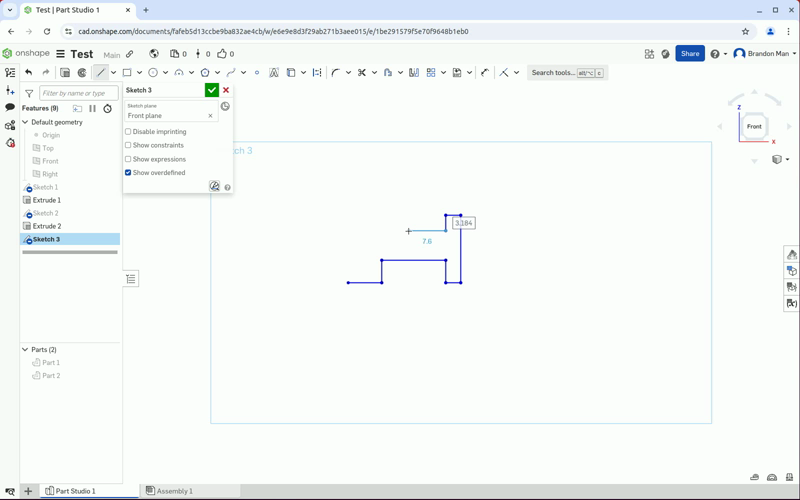
key_up(shift)
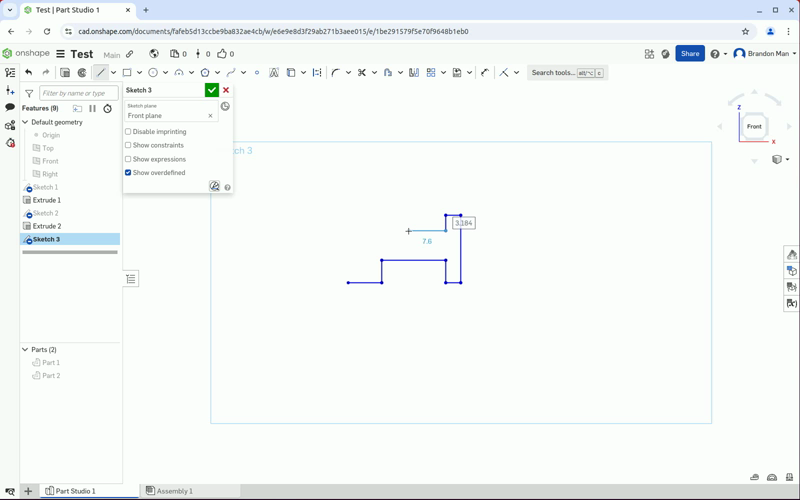
key_down(shift)
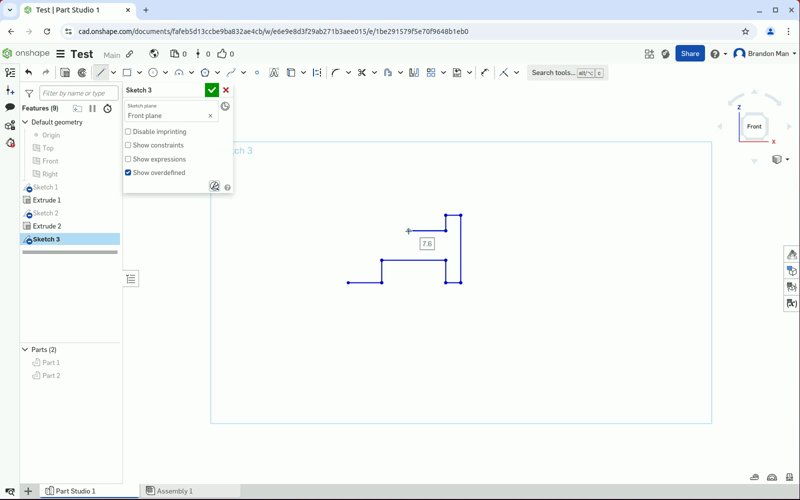
mouse_move(438, 230)
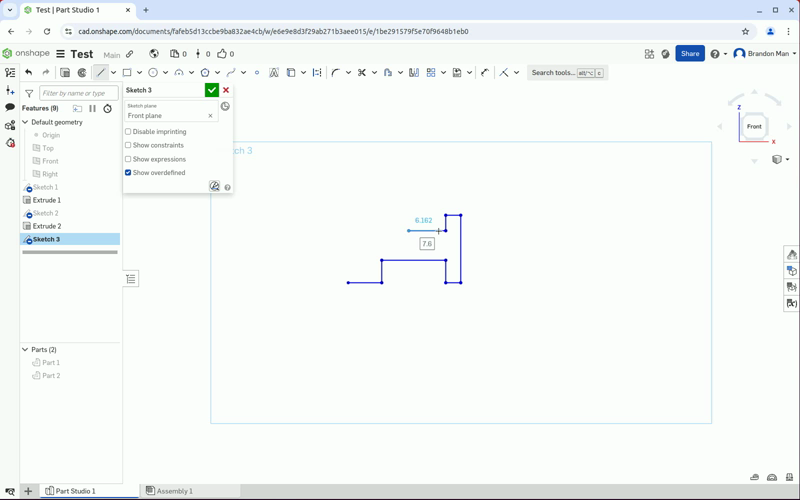
mouse_move(408, 215)
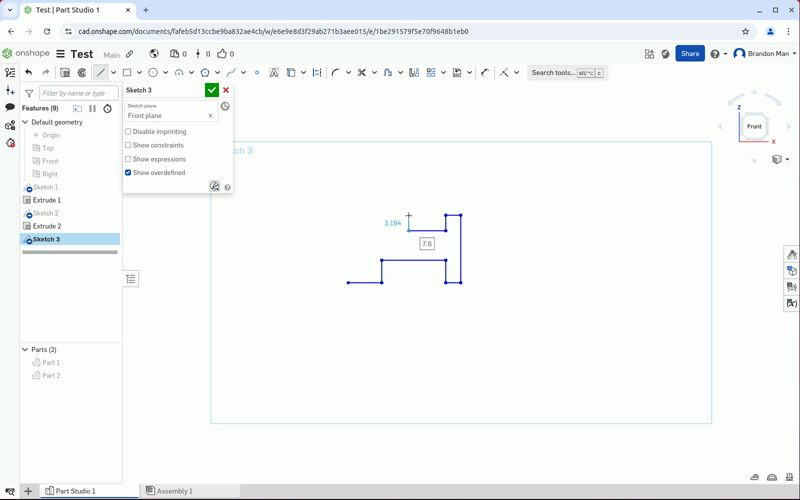
click(408, 215)
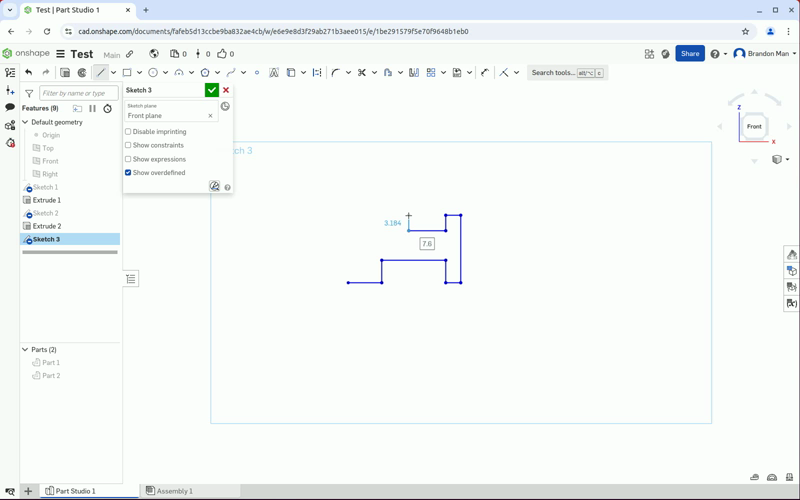
key_up(shift)
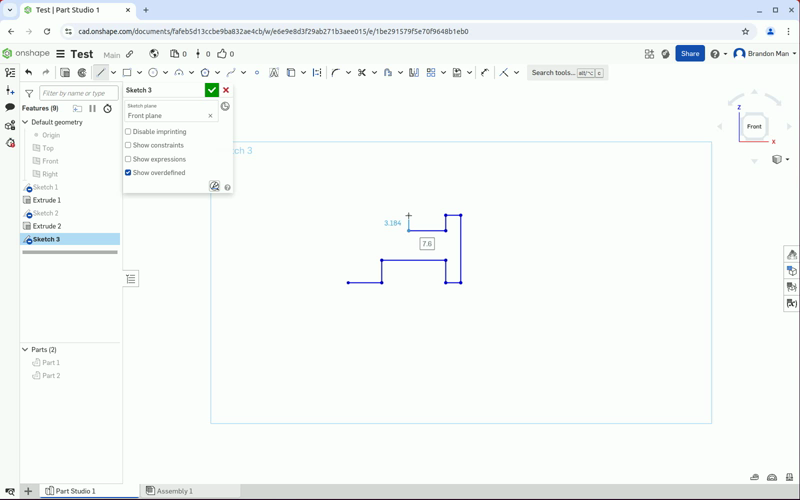
key_down(shift)
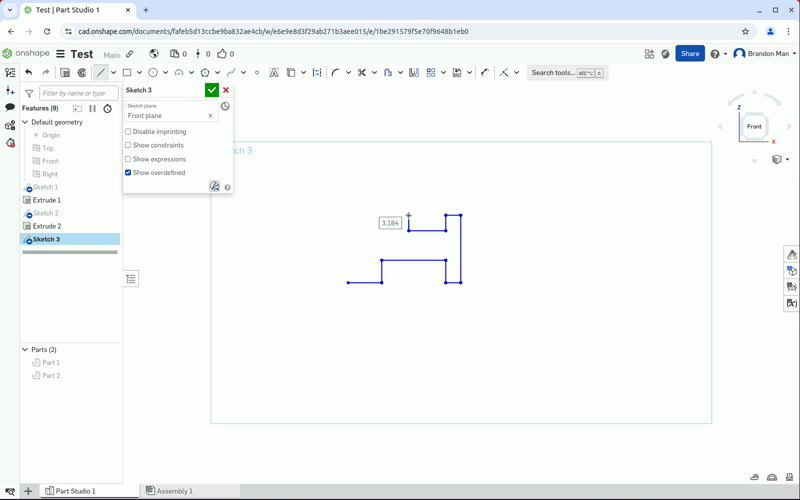
mouse_move(438, 215)
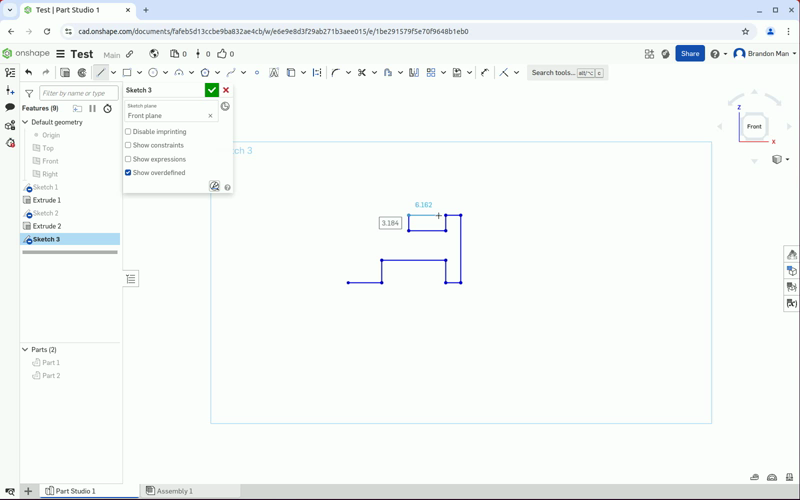
mouse_move(387, 215)
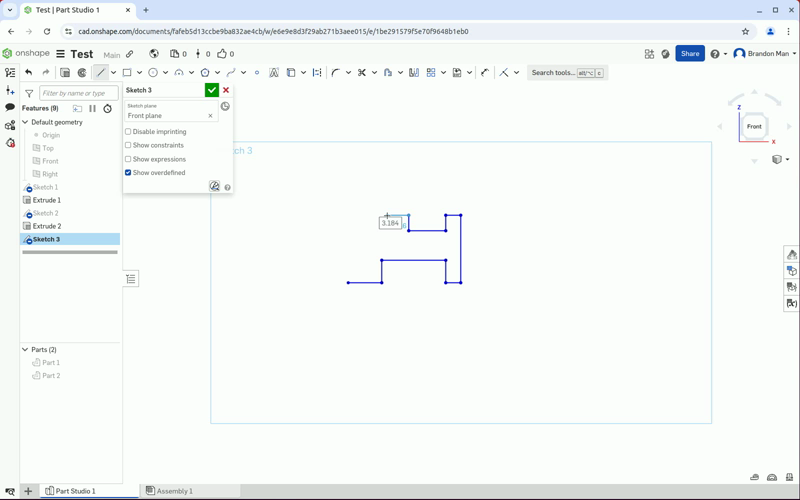
click(387, 215)
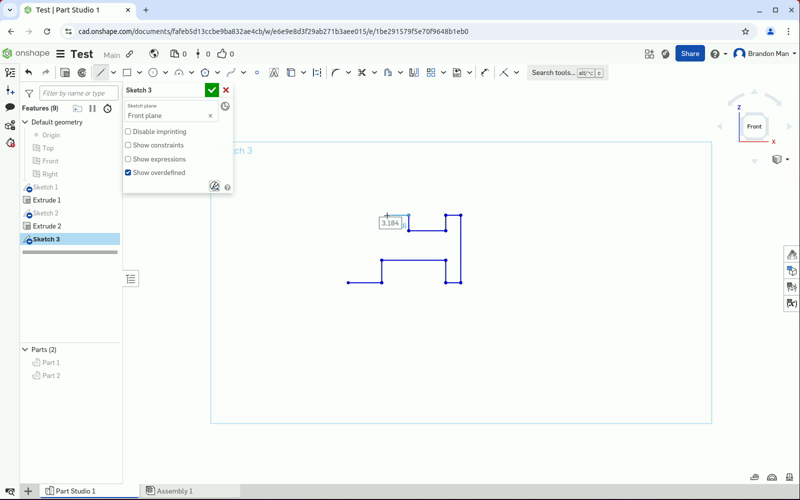
key_up(shift)
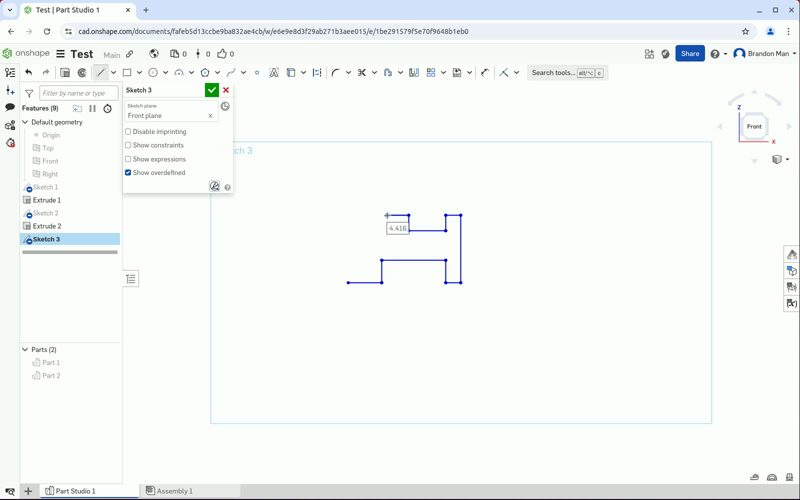
key_down(shift)
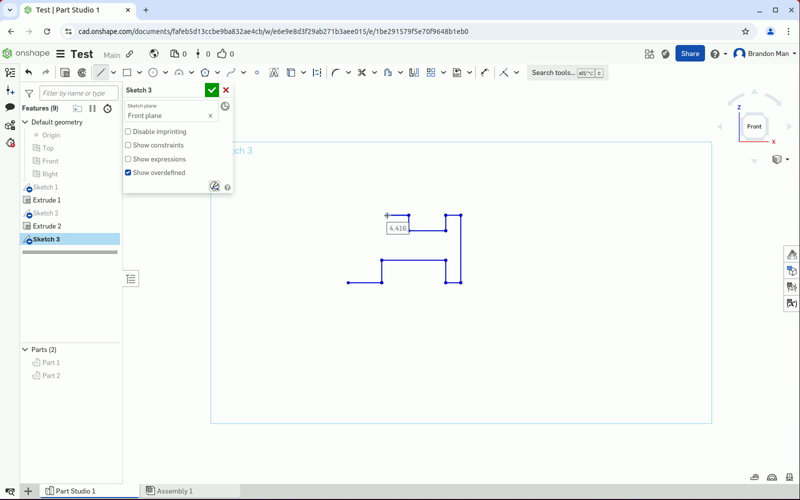
mouse_move(348, 282)
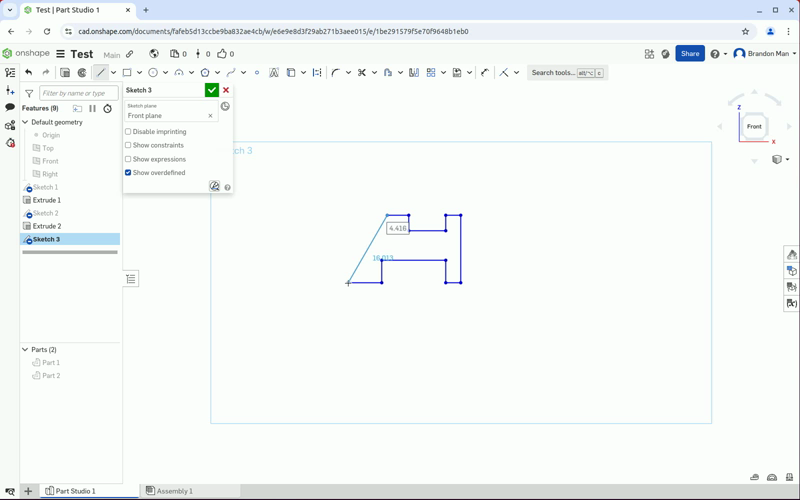
key_up(shift)
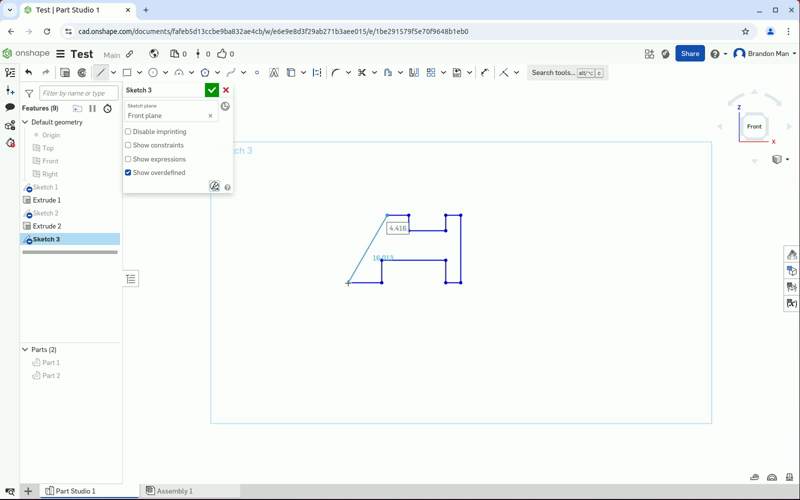
click(348, 282)
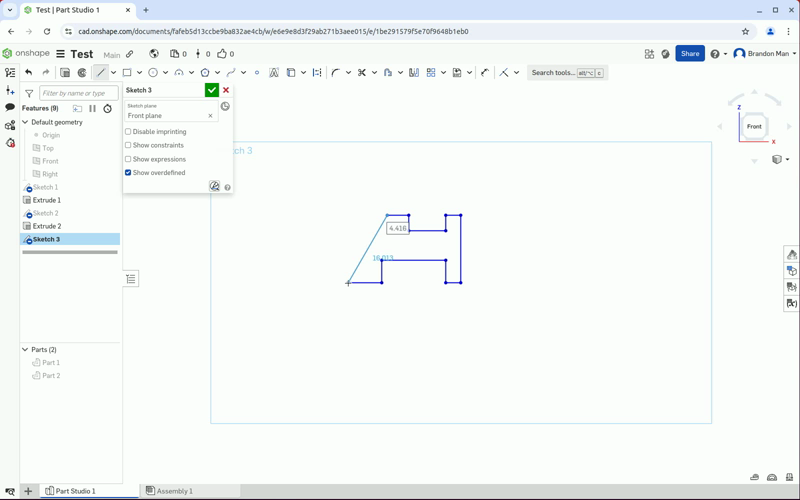
key(esc)
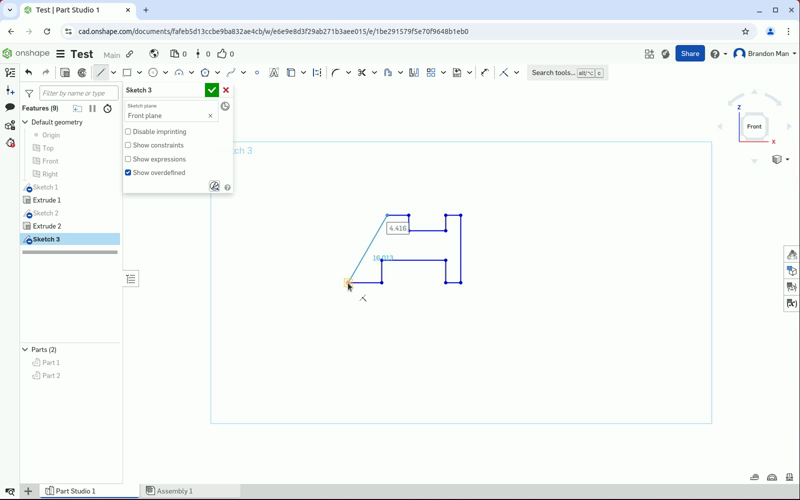
mouse_move(381, 235)
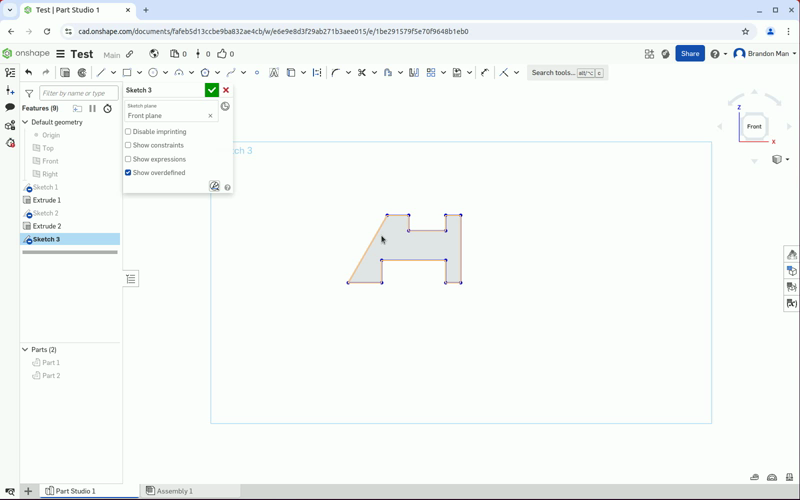
click(381, 235)
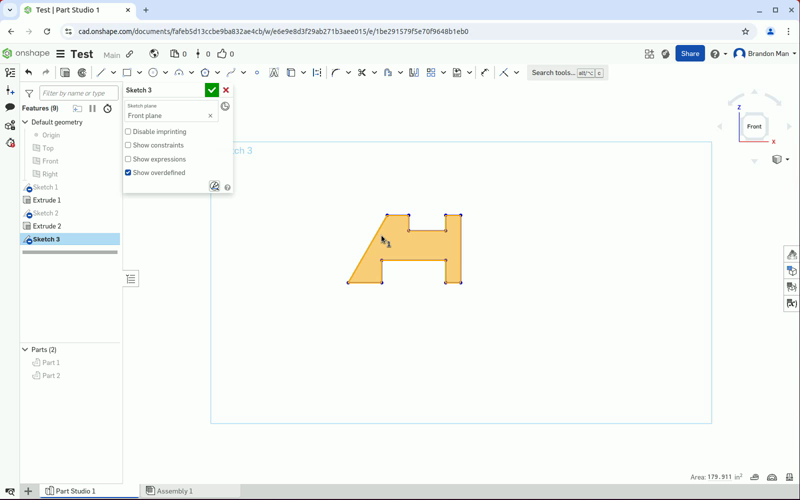
mouse_move(73, 352)
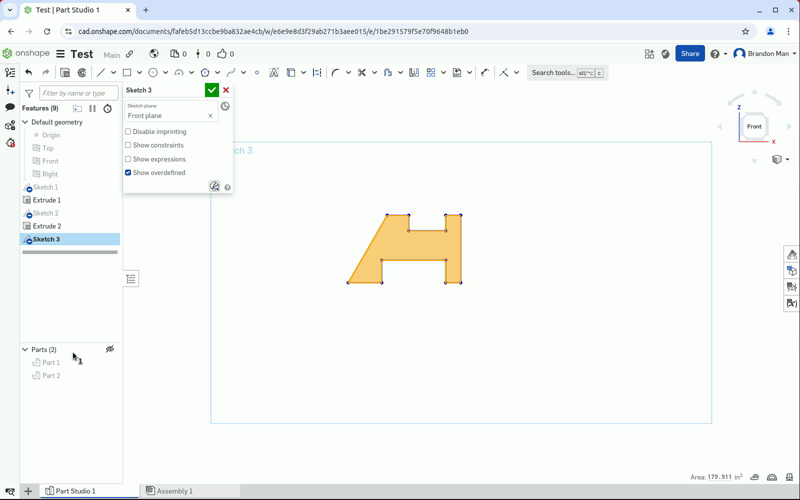
key(shift+y)
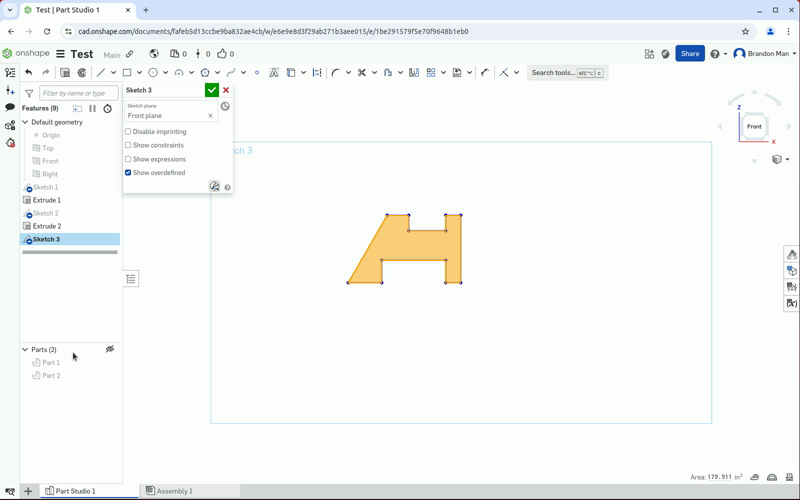
key(shift+e)
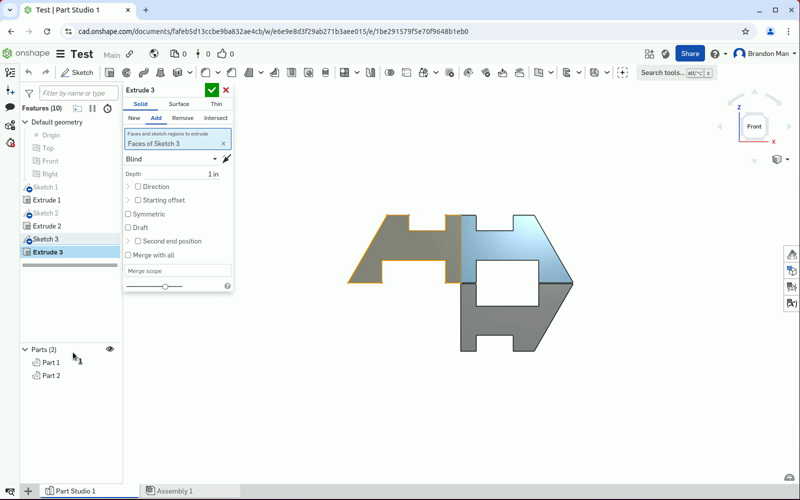
mouse_move(143, 106)
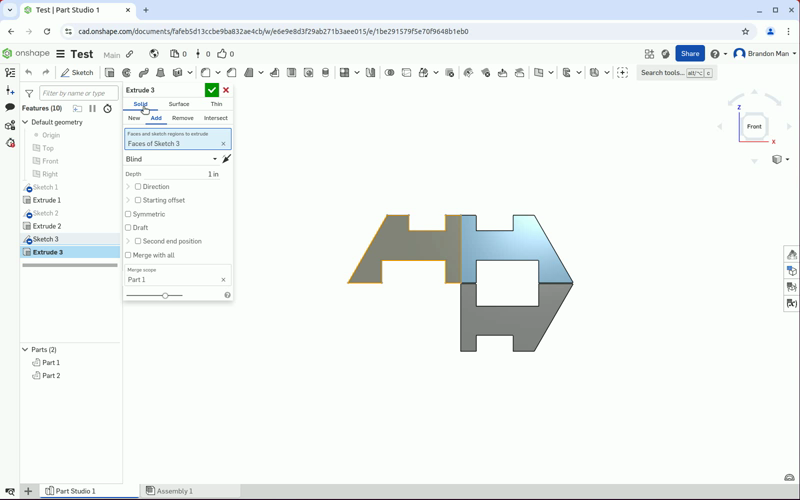
click(143, 106)
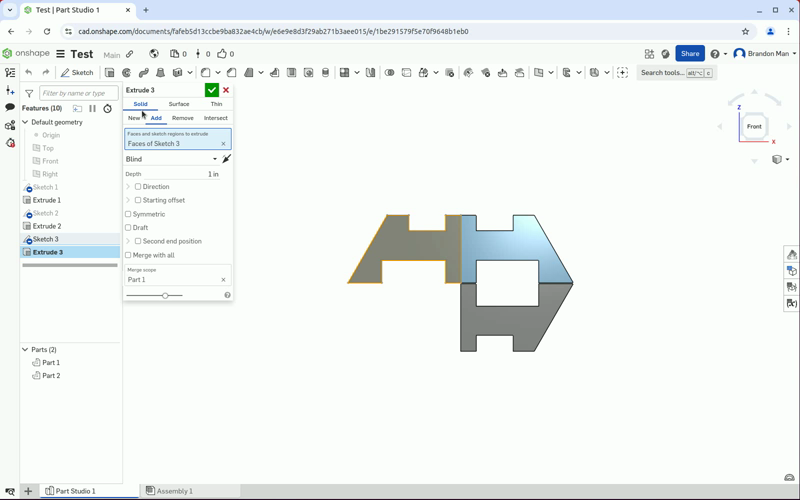
mouse_move(137, 120)
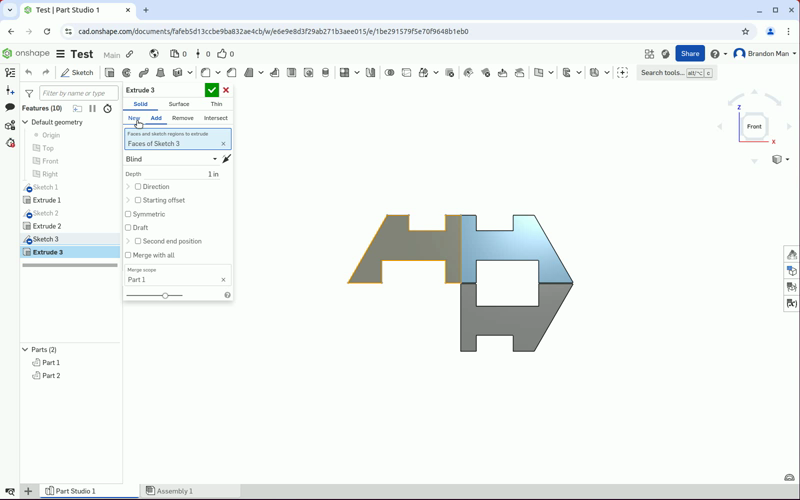
click(137, 120)
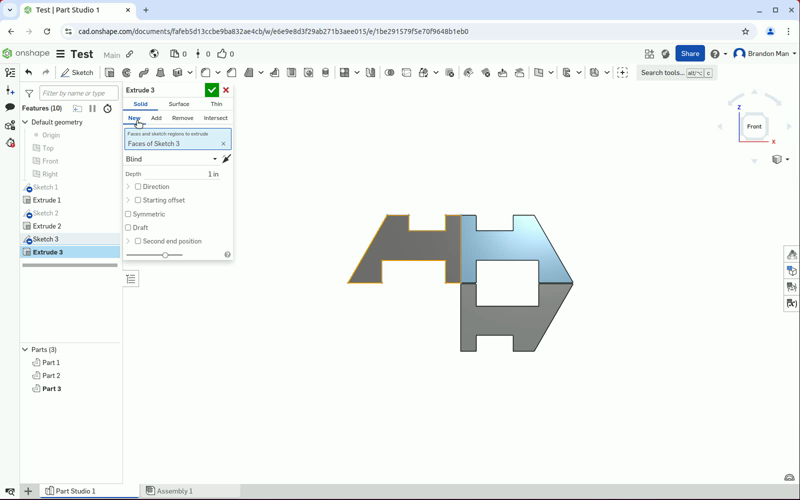
key(tab, 4)
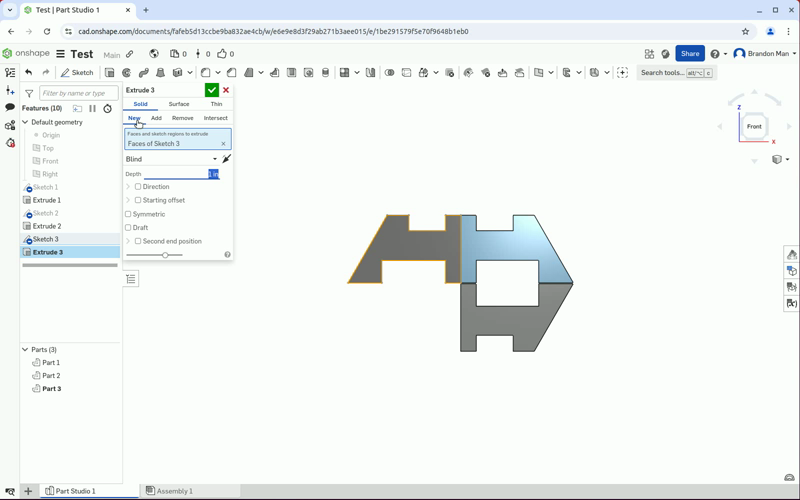
text(12.276)
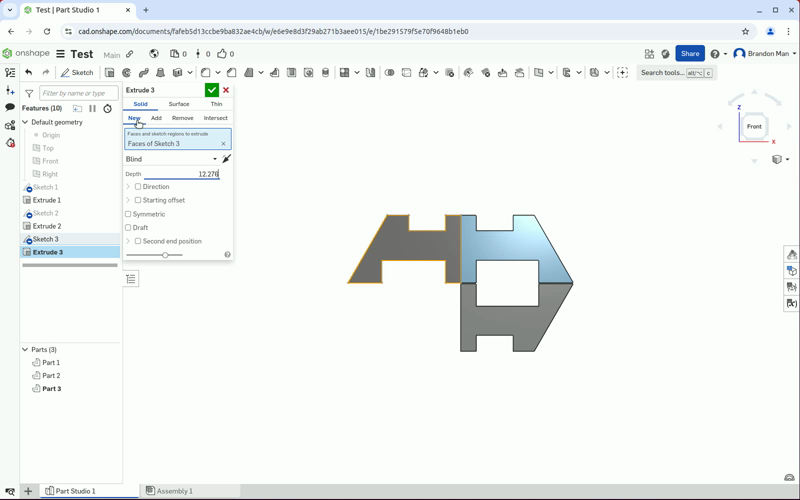
key(enter)
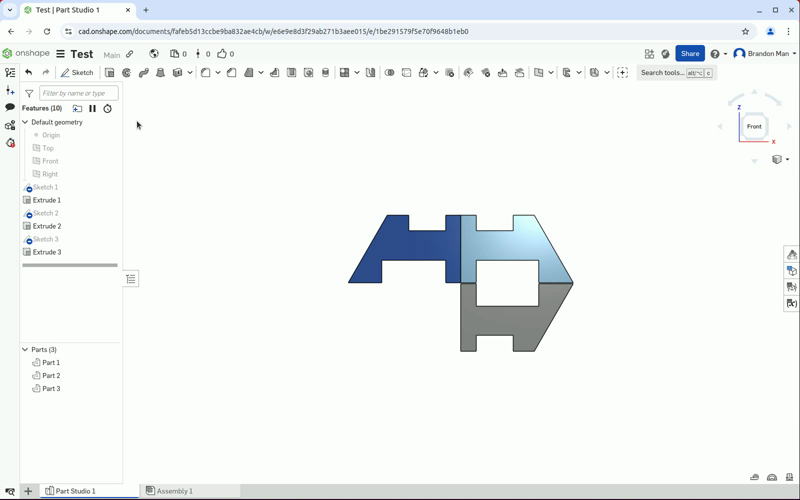
key(shift+h)
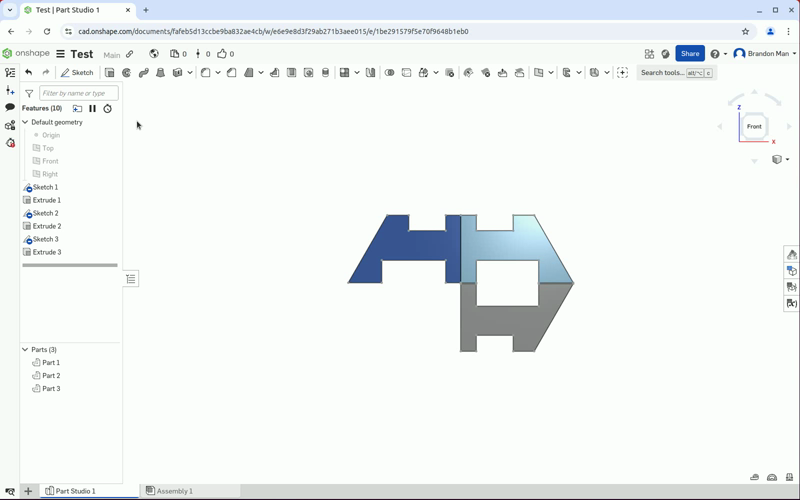
key(shift+h)
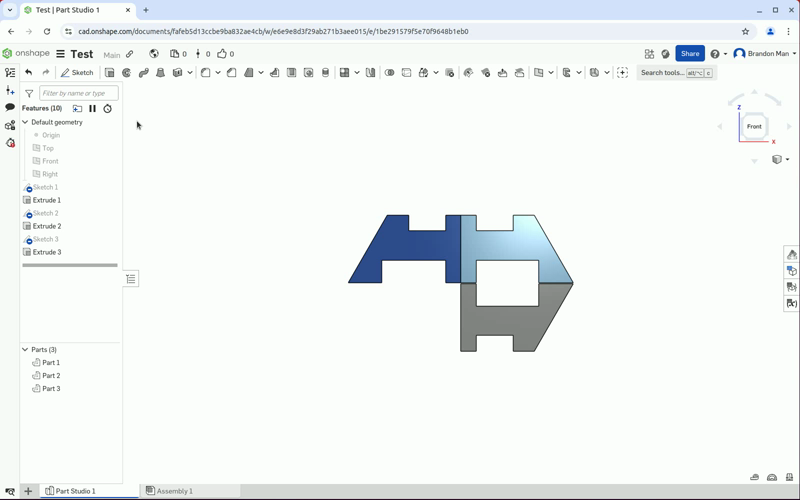
mouse_move(73, 189)
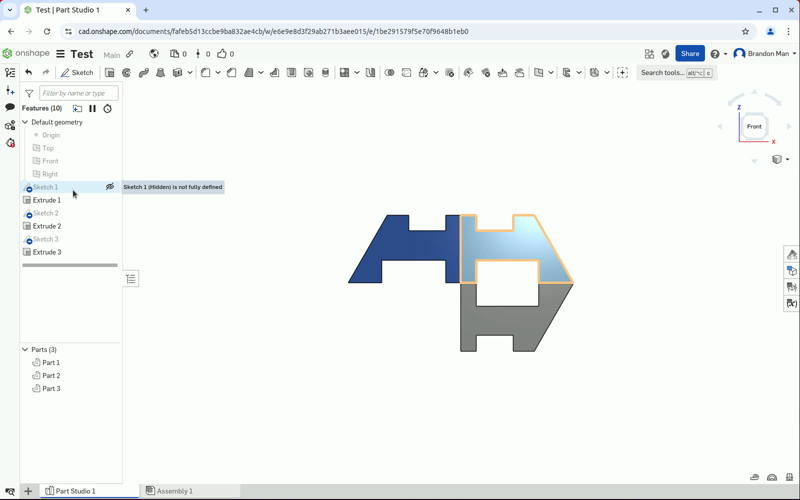
click(73, 189)
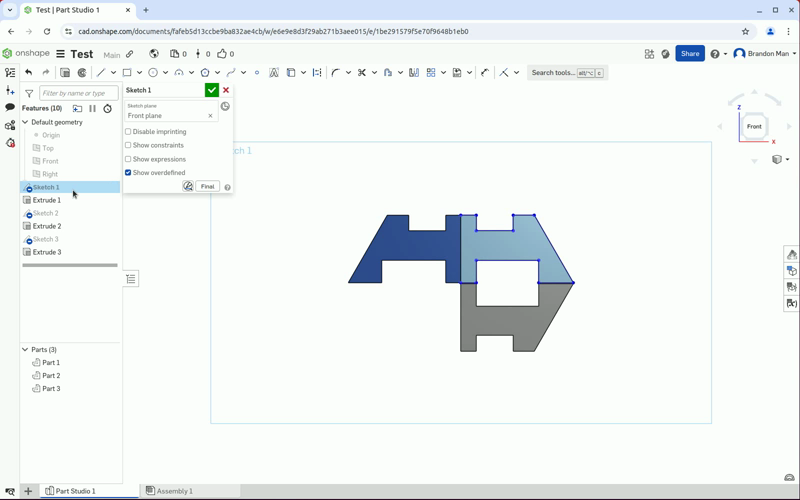
mouse_move(229, 92)
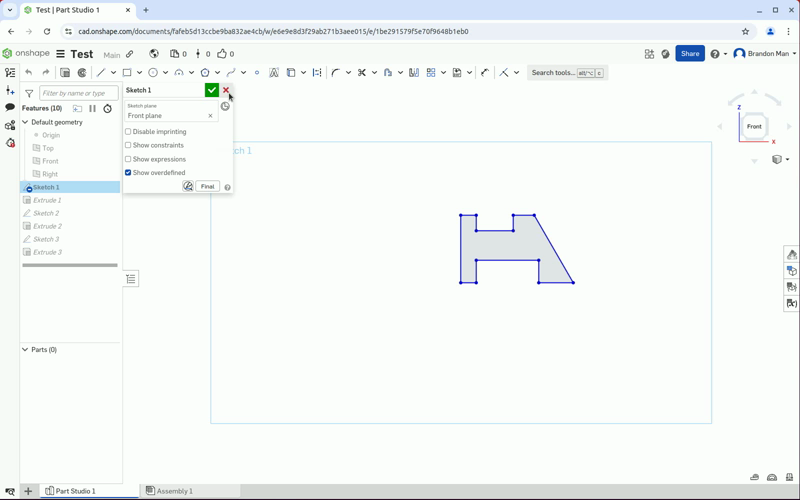
click(229, 92)
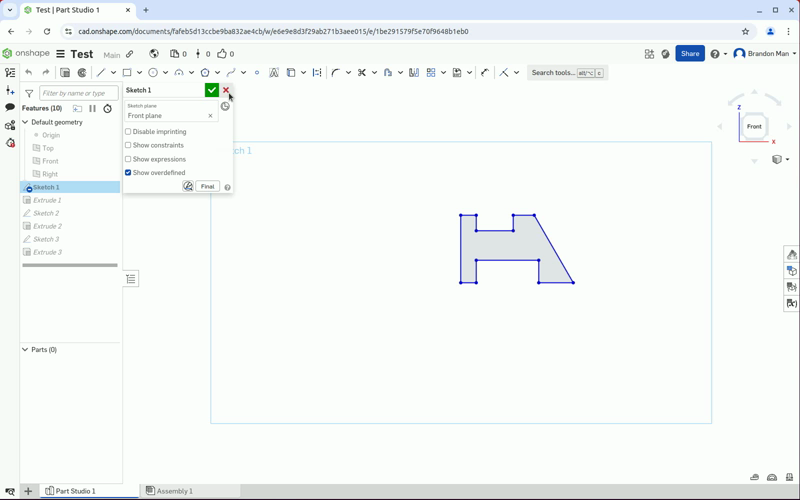
key(shift+s)
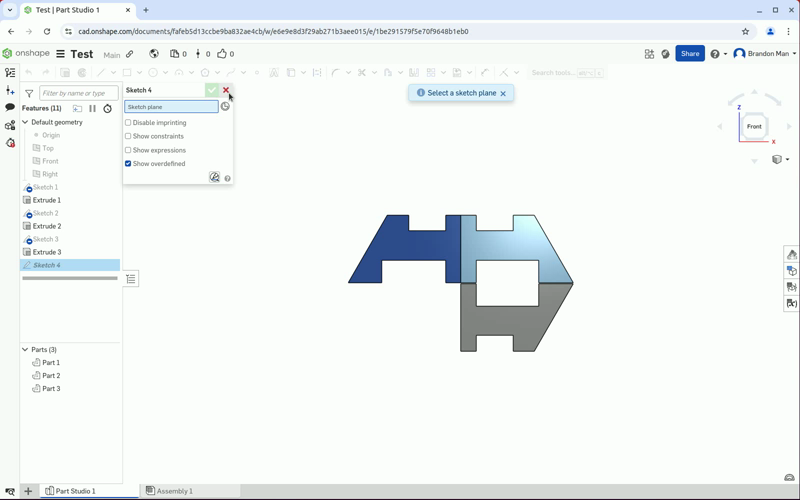
mouse_move(73, 163)
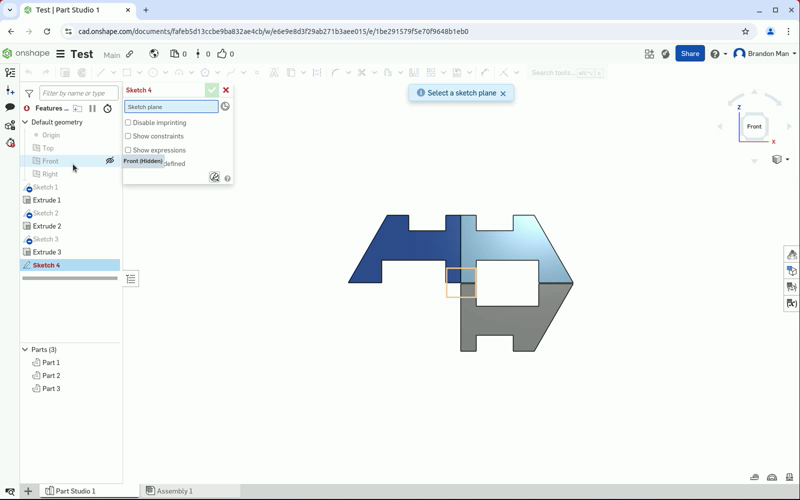
click(73, 163)
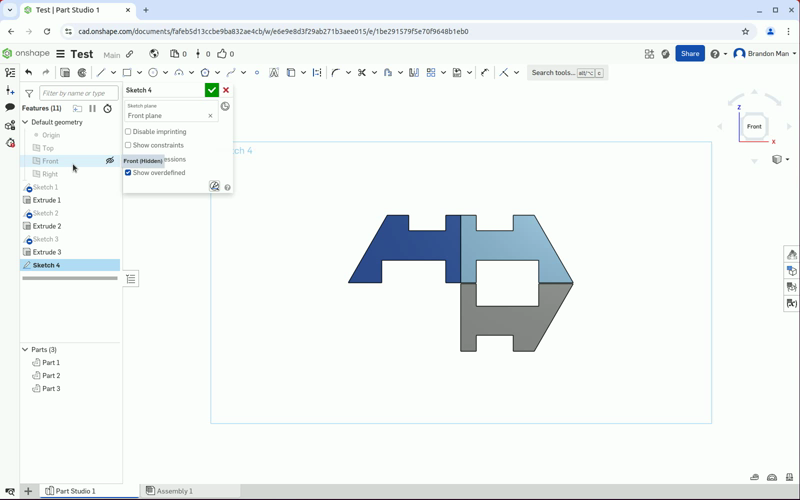
mouse_move(73, 352)
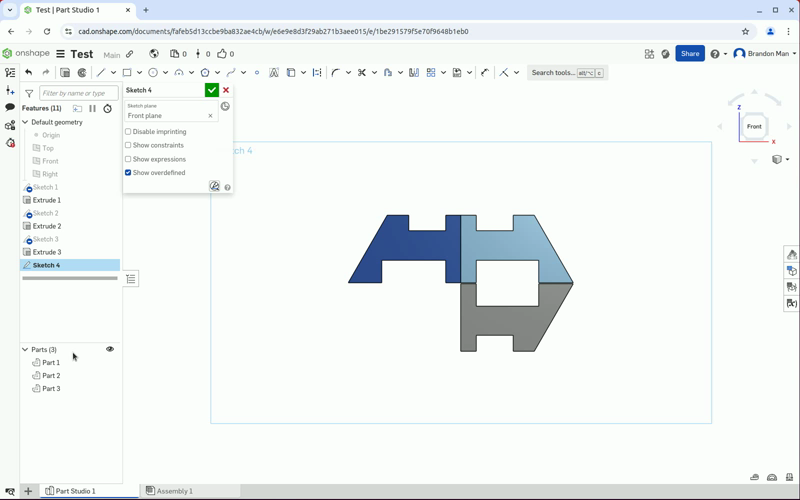
key(y)
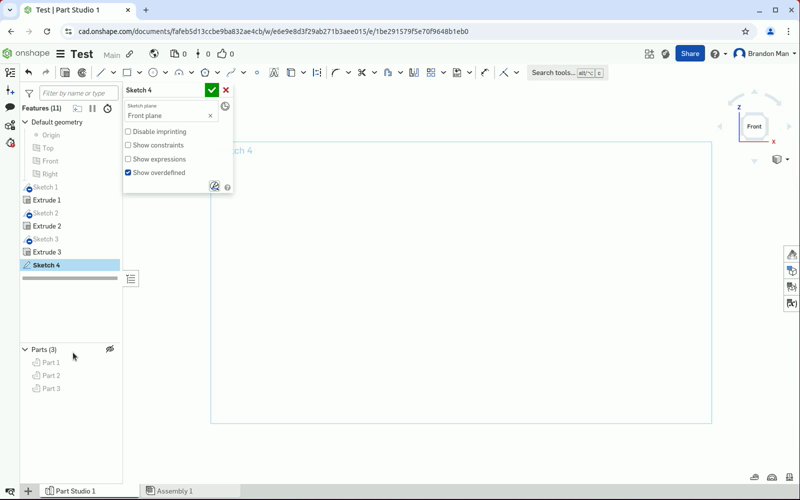
key(l)
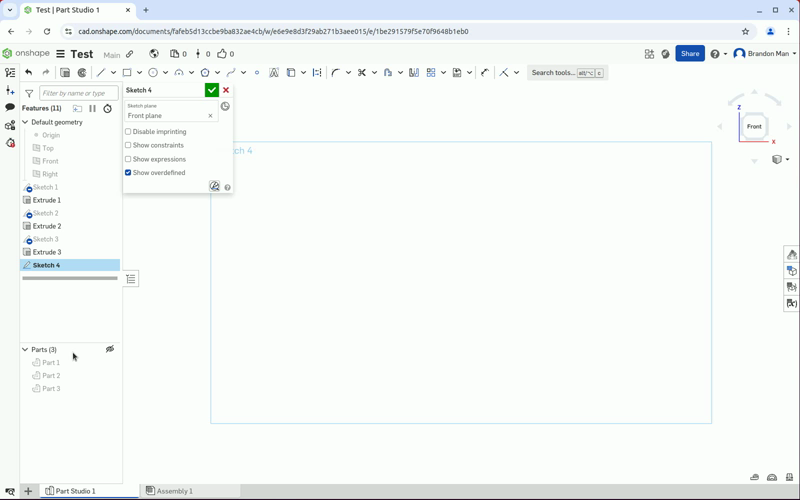
key_down(shift)
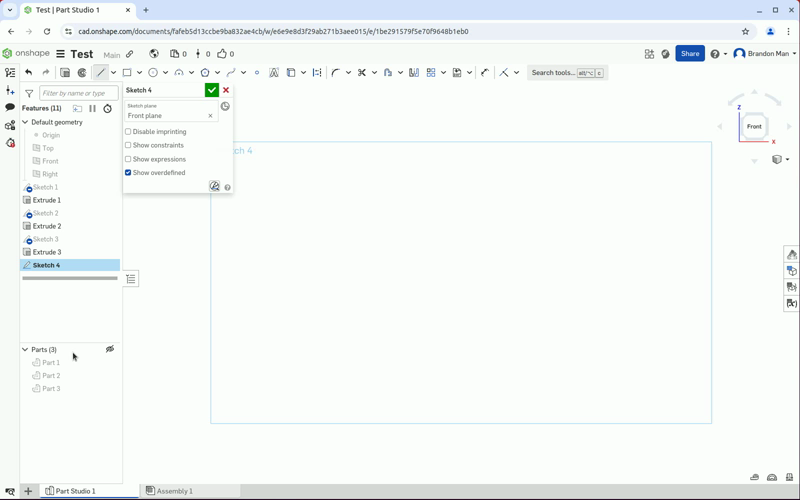
mouse_move(348, 282)
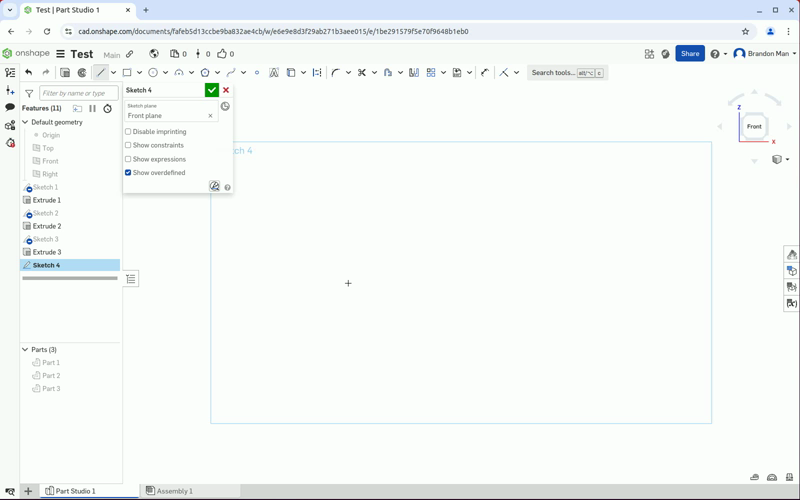
click(348, 282)
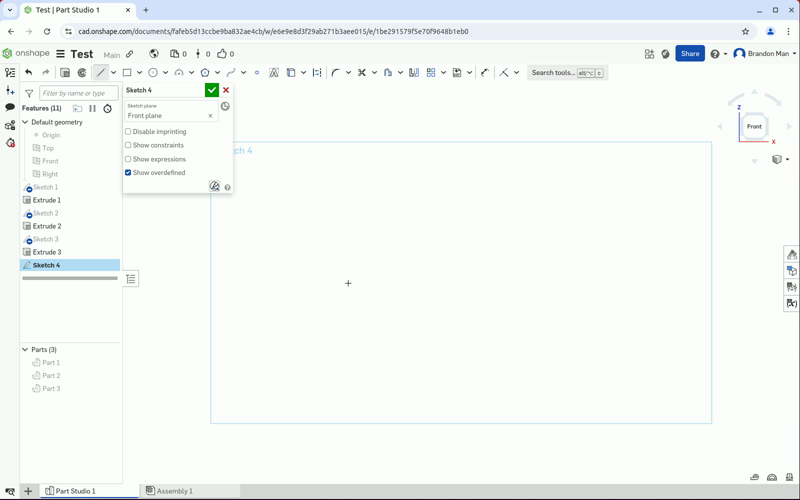
key_up(shift)
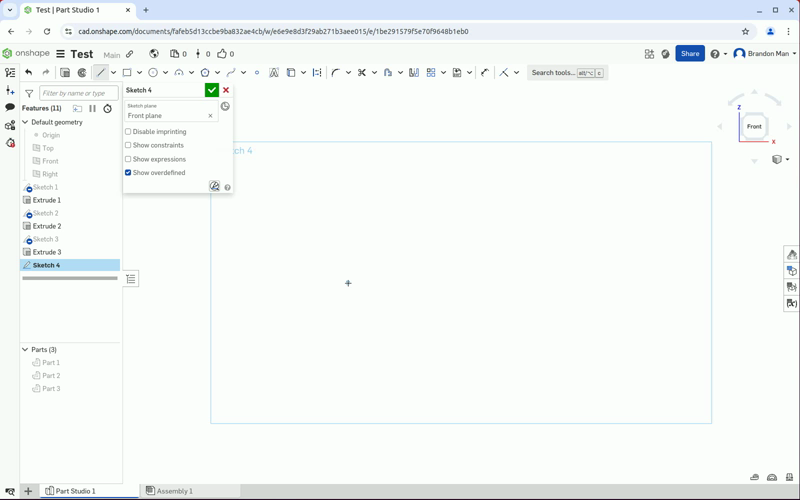
key_down(shift)
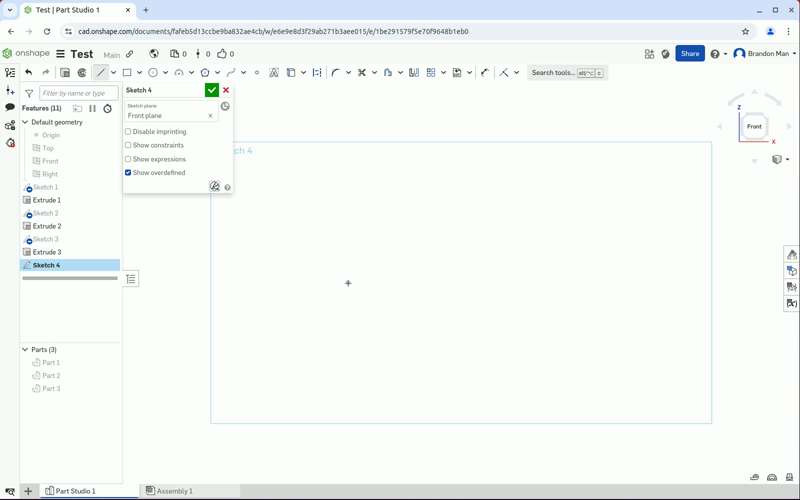
mouse_move(387, 350)
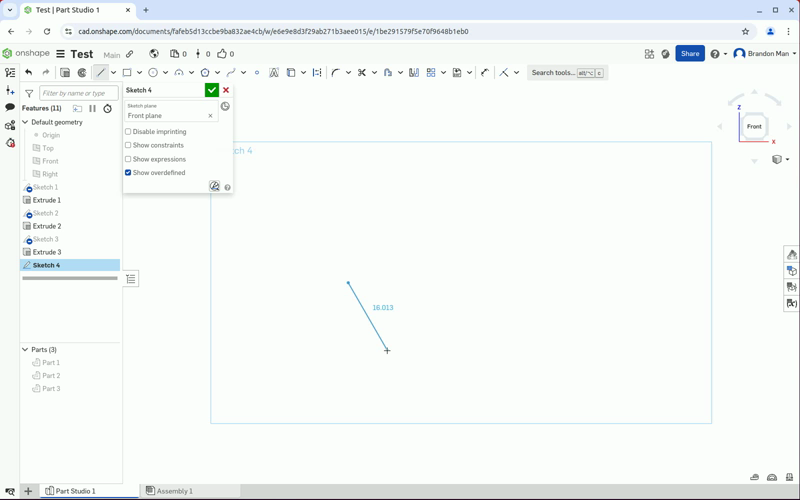
click(387, 350)
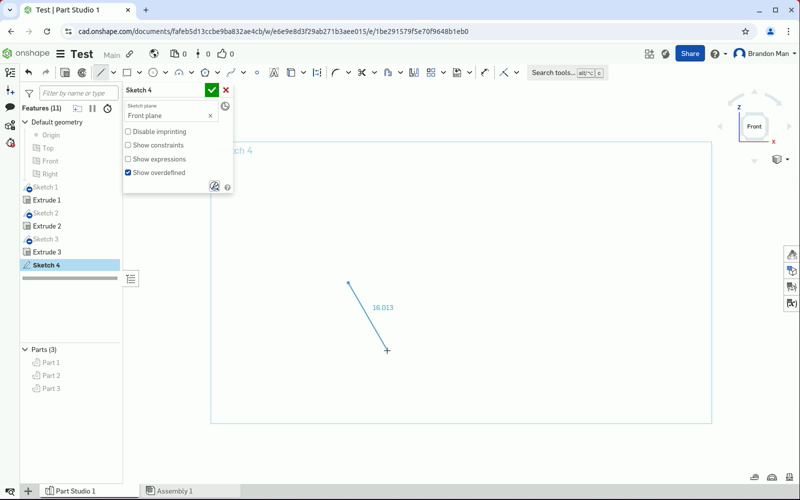
key_up(shift)
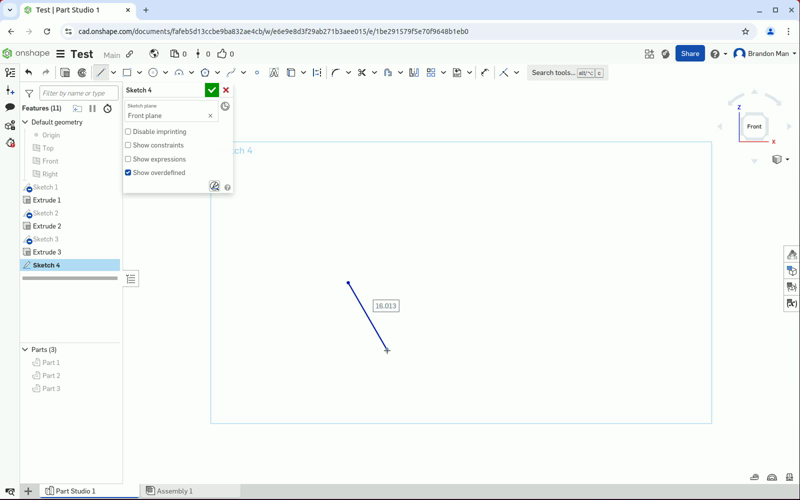
key_down(shift)
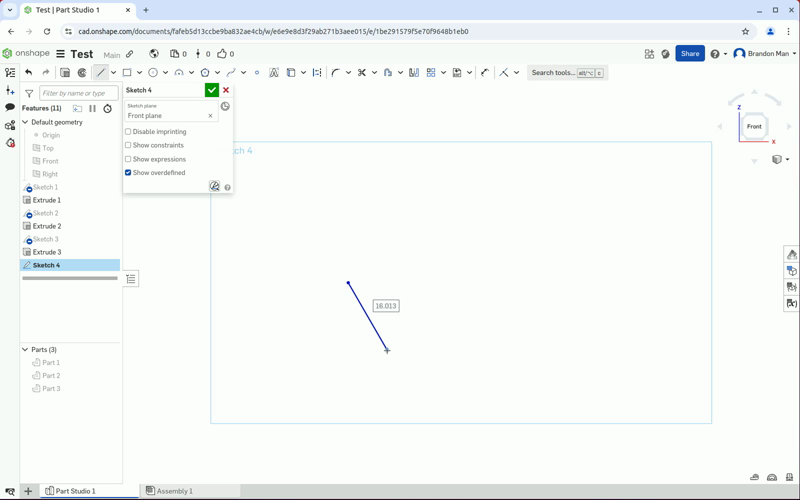
mouse_move(417, 350)
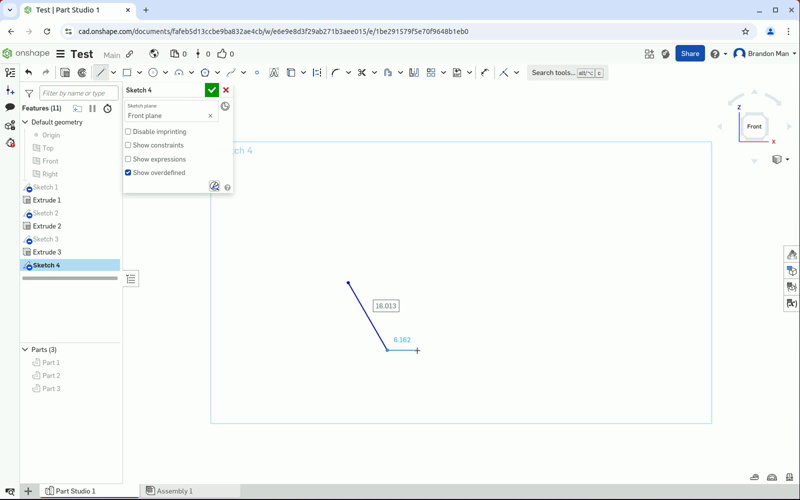
mouse_move(408, 350)
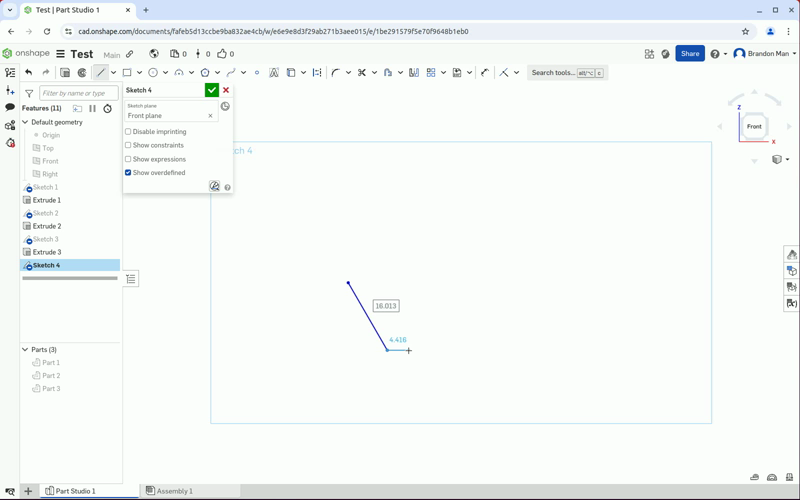
click(408, 350)
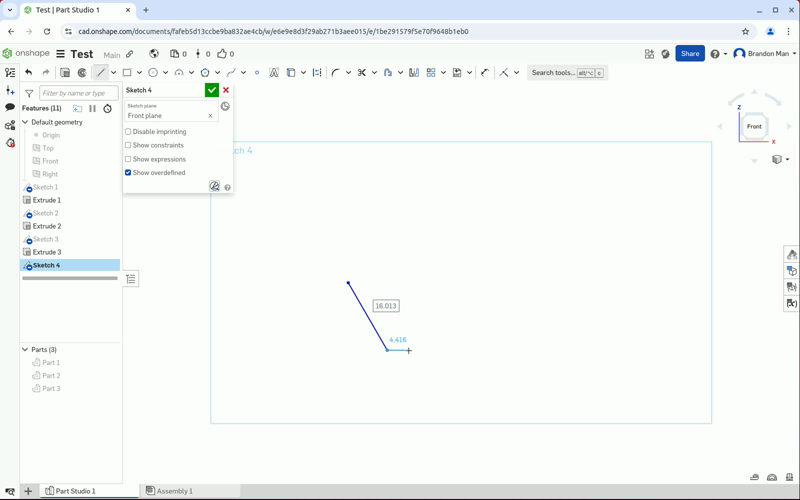
key_up(shift)
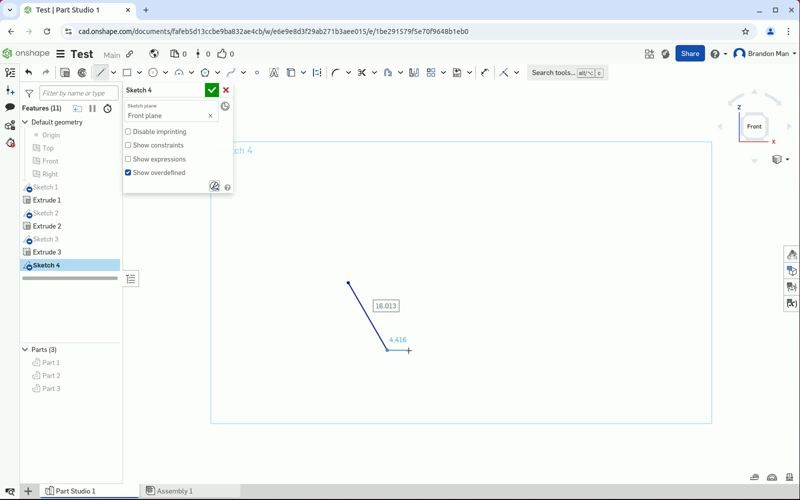
key_down(shift)
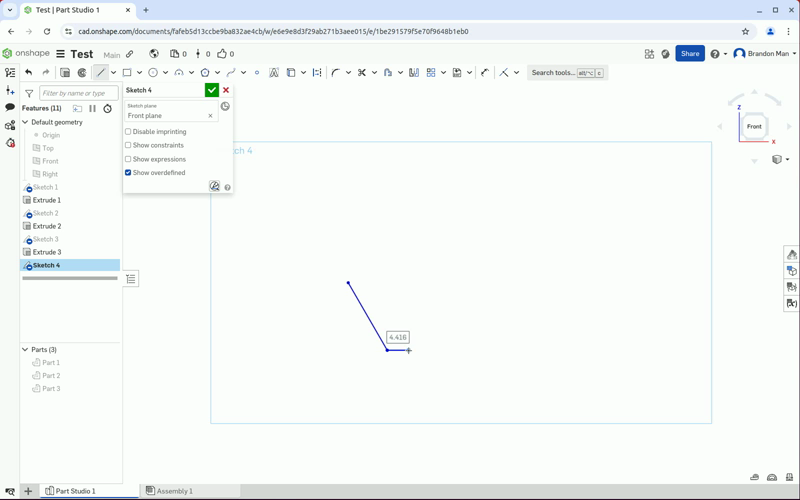
mouse_move(438, 350)
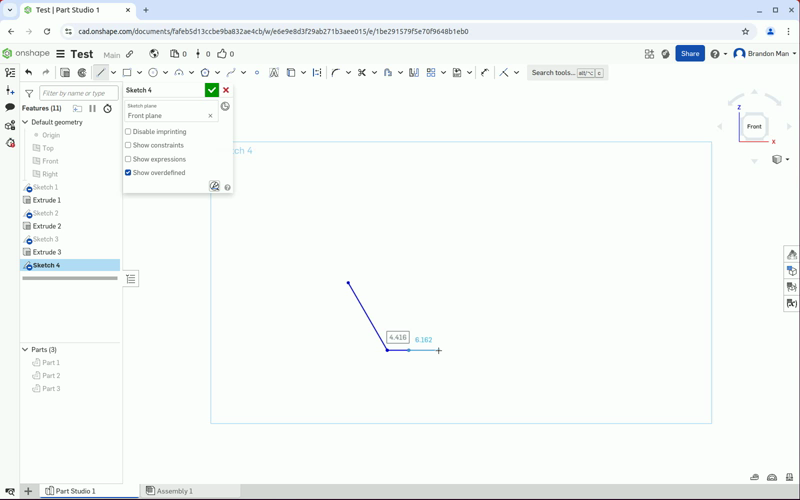
mouse_move(408, 335)
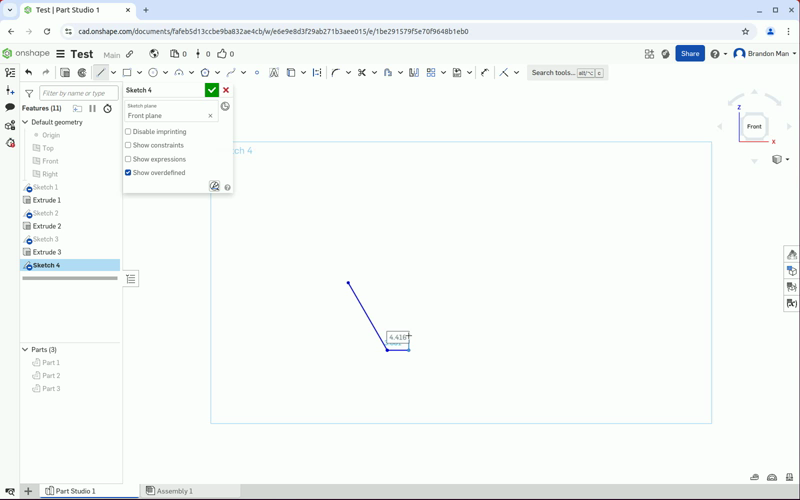
click(408, 335)
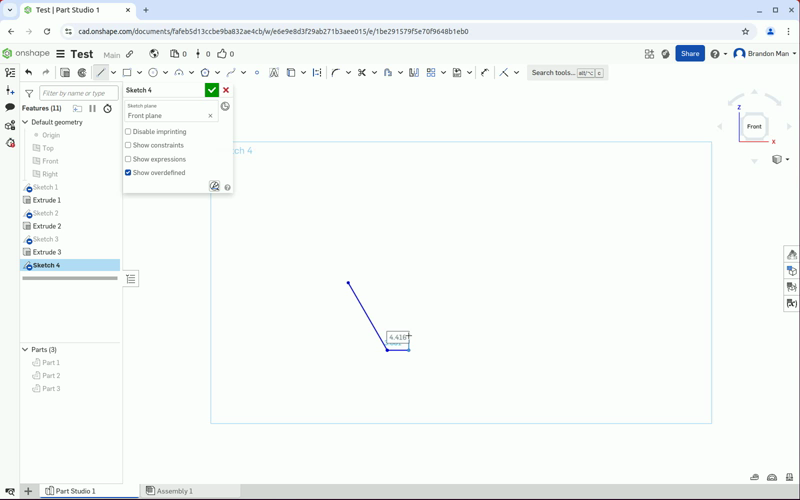
key_up(shift)
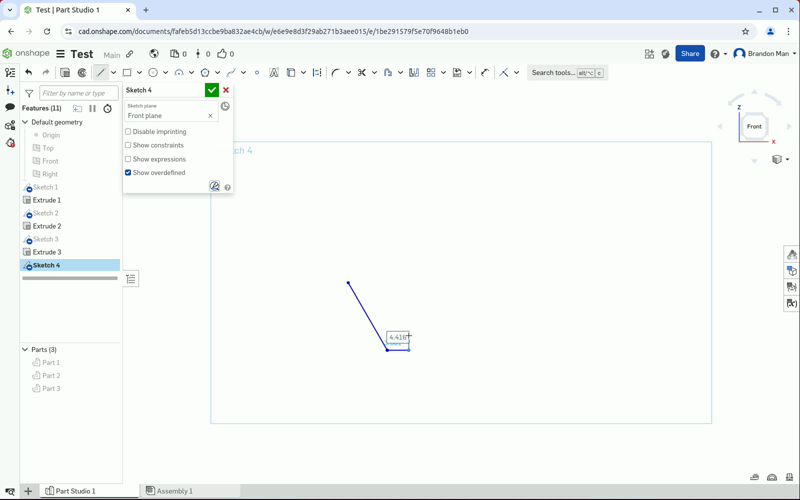
key_down(shift)
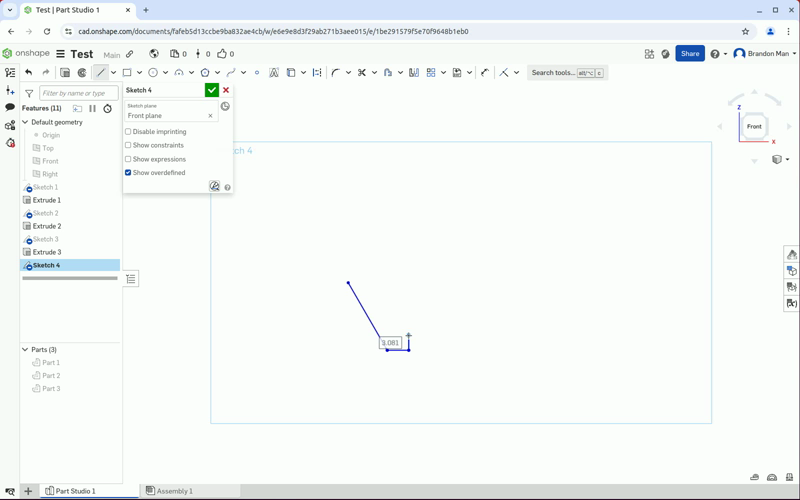
mouse_move(438, 335)
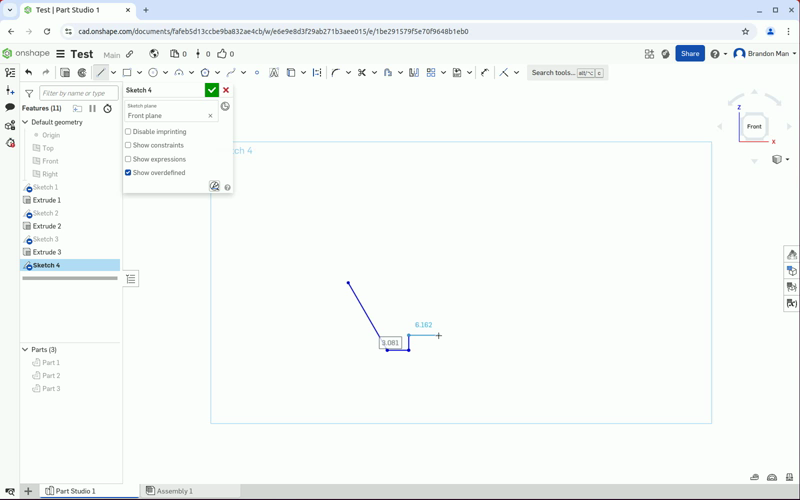
mouse_move(445, 335)
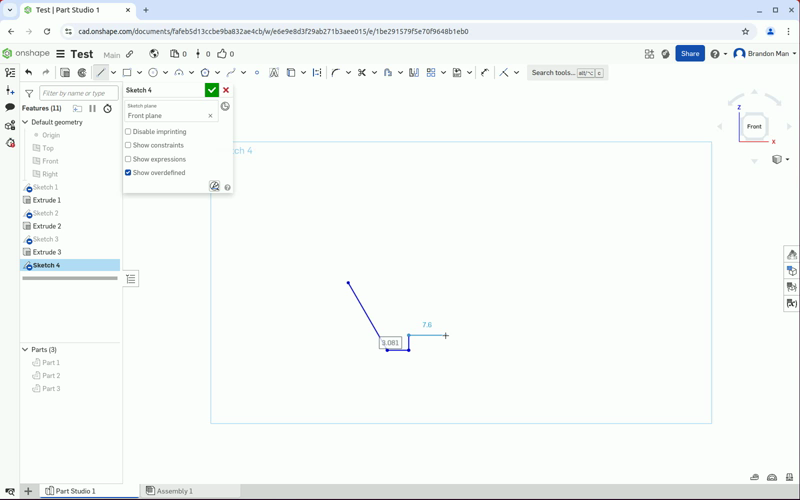
click(445, 335)
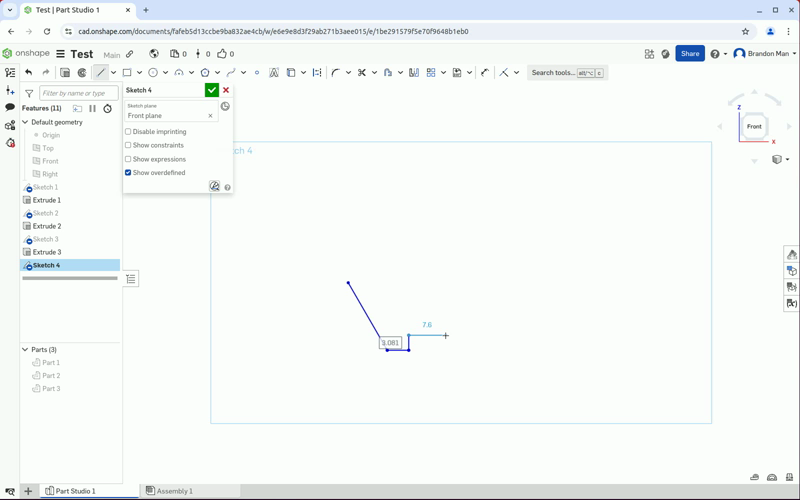
key_up(shift)
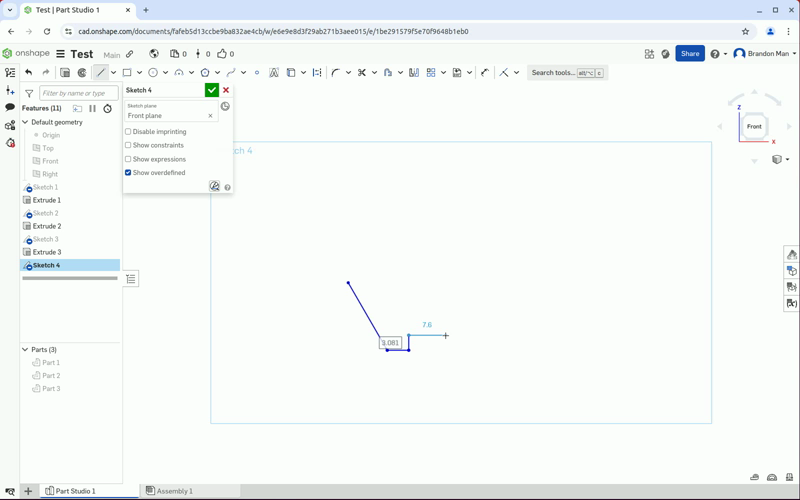
key_down(shift)
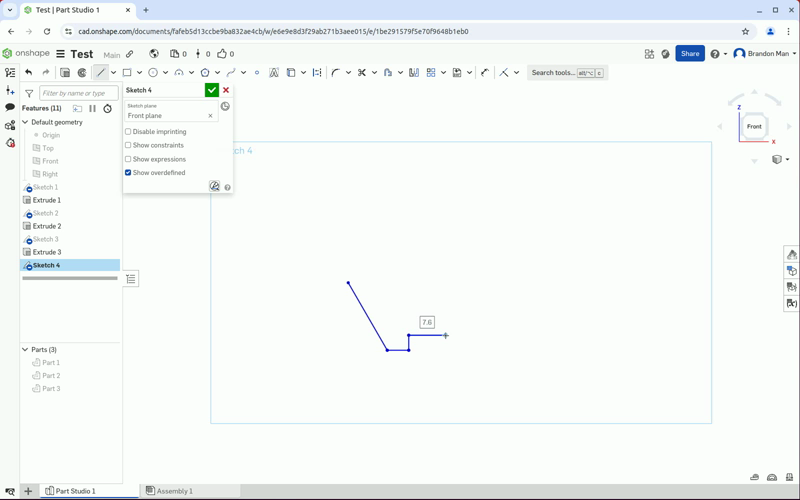
mouse_move(475, 335)
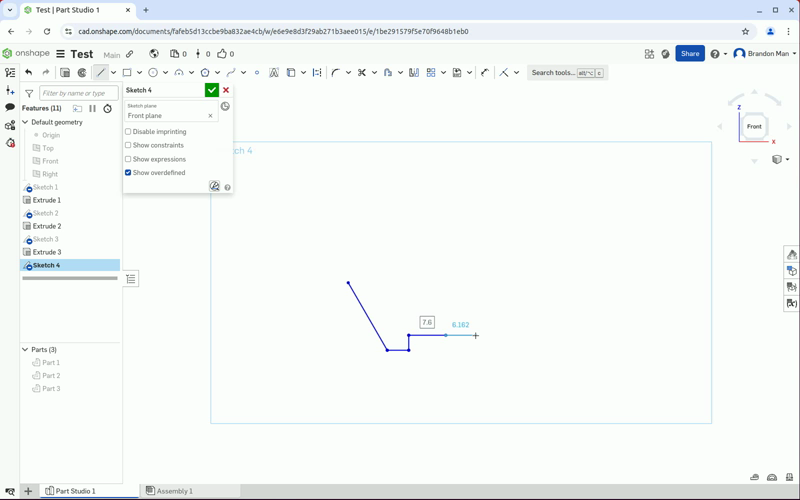
mouse_move(445, 350)
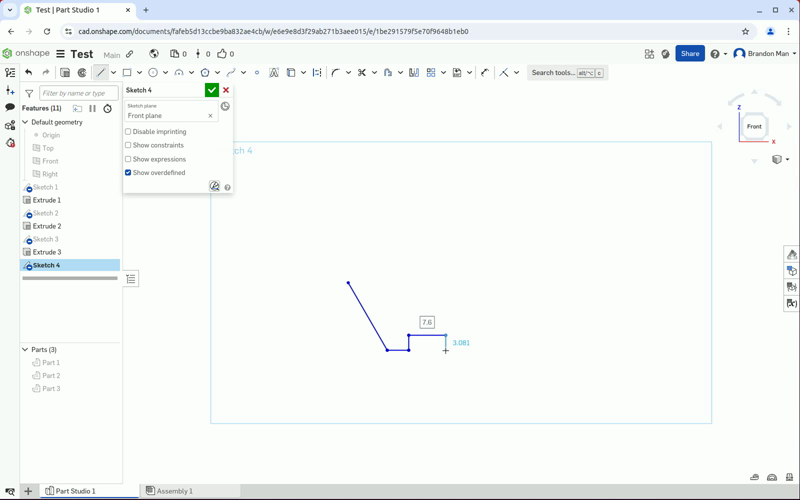
click(445, 350)
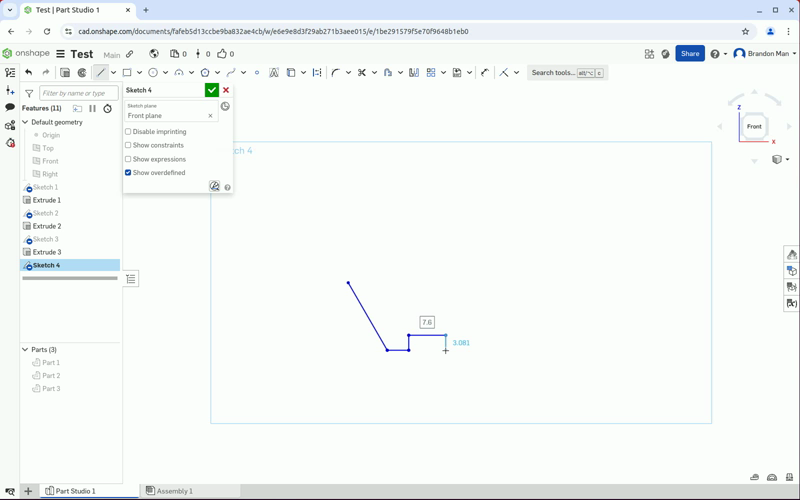
key_up(shift)
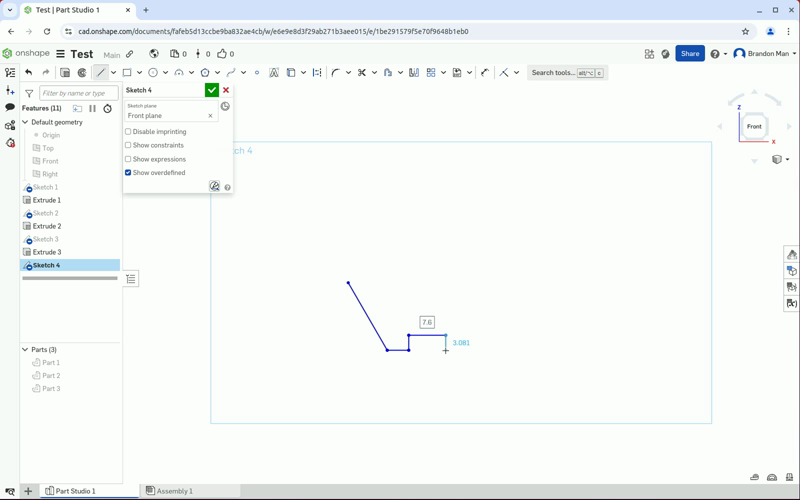
key_down(shift)
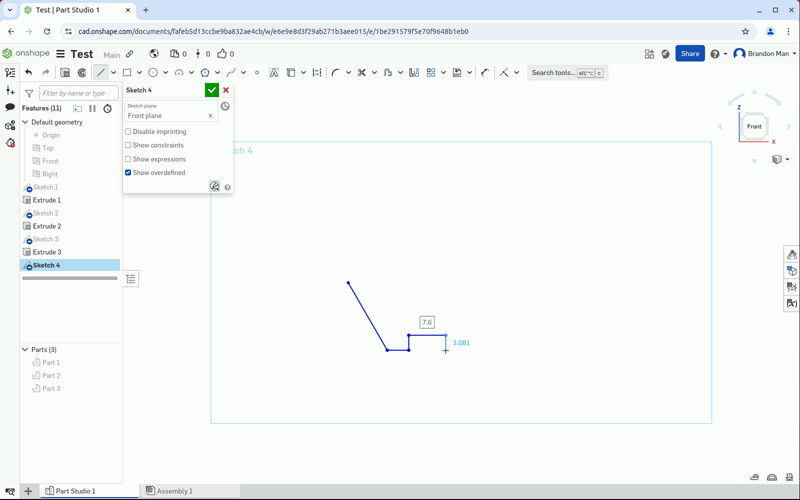
mouse_move(475, 350)
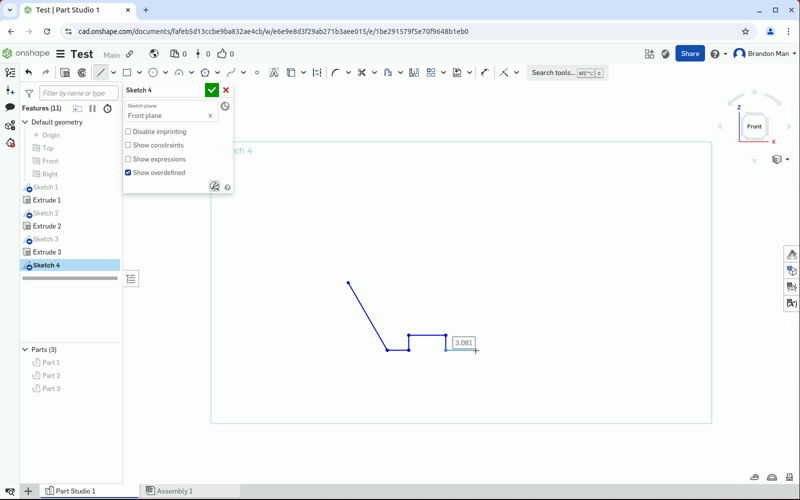
mouse_move(460, 350)
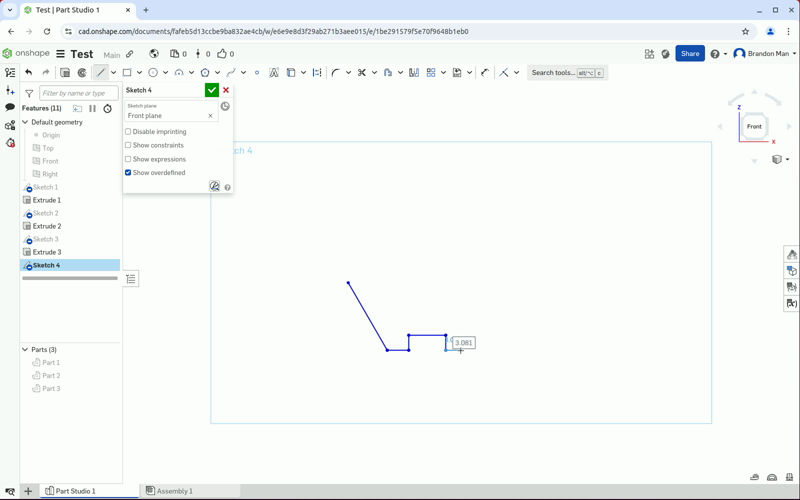
click(460, 350)
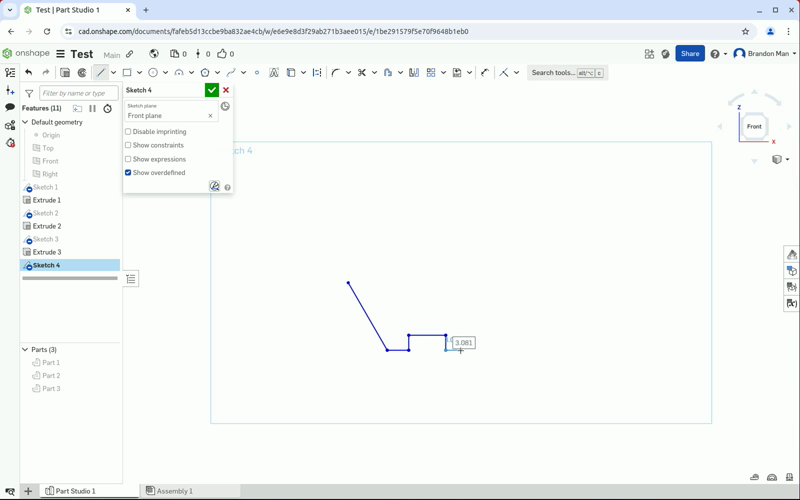
key_up(shift)
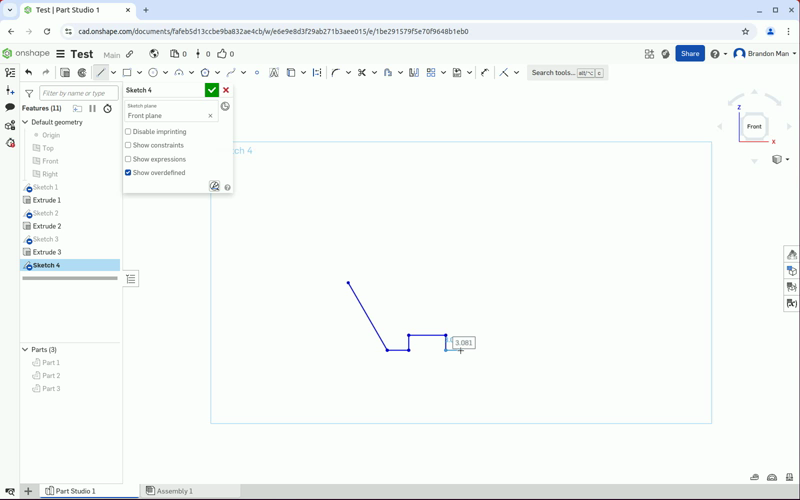
key_down(shift)
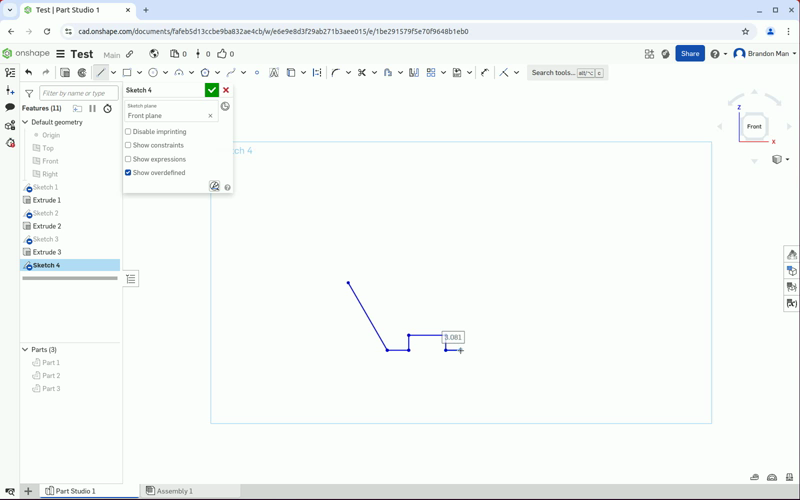
mouse_move(460, 282)
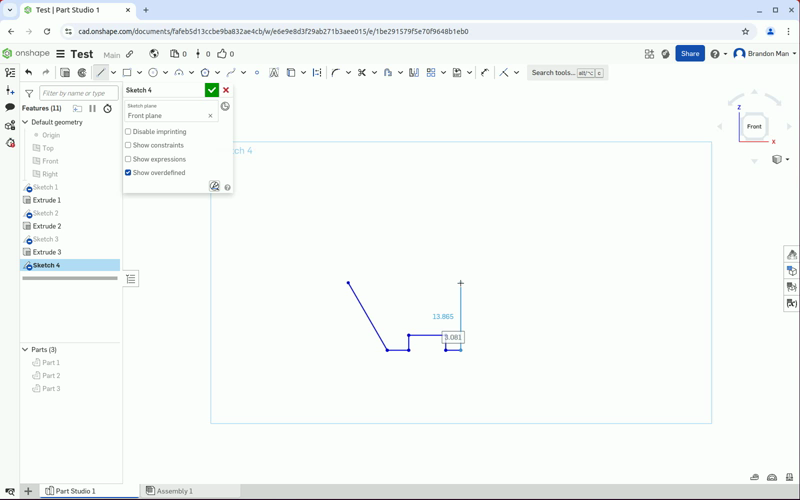
click(460, 282)
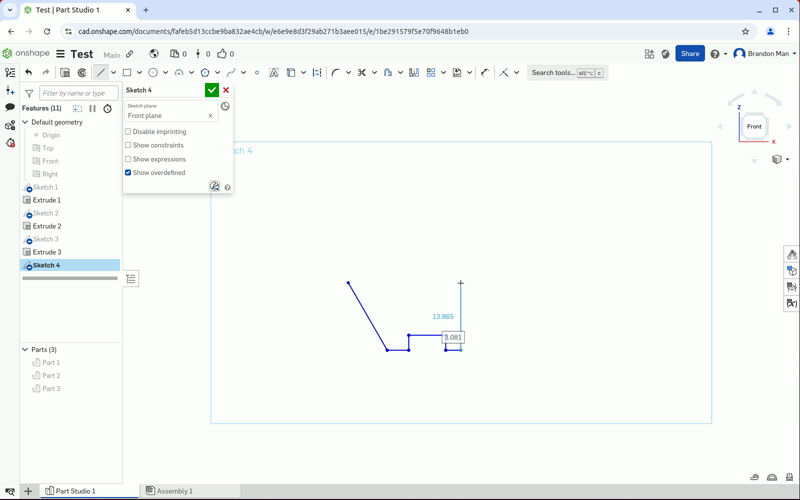
key_up(shift)
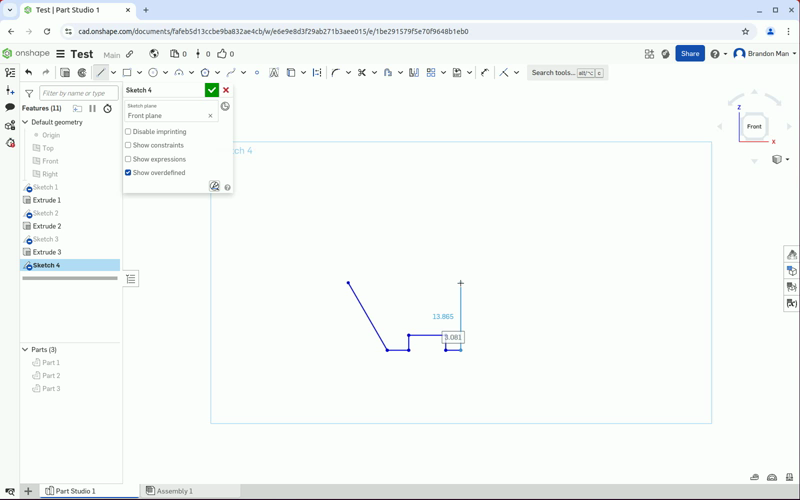
key_down(shift)
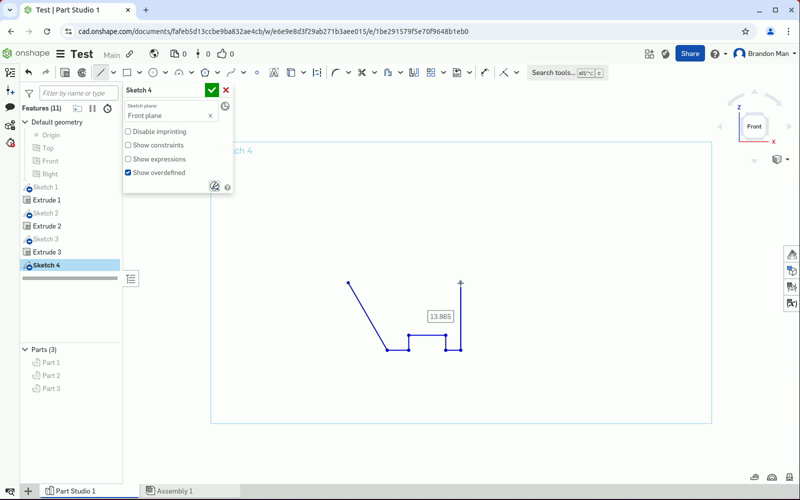
mouse_move(490, 282)
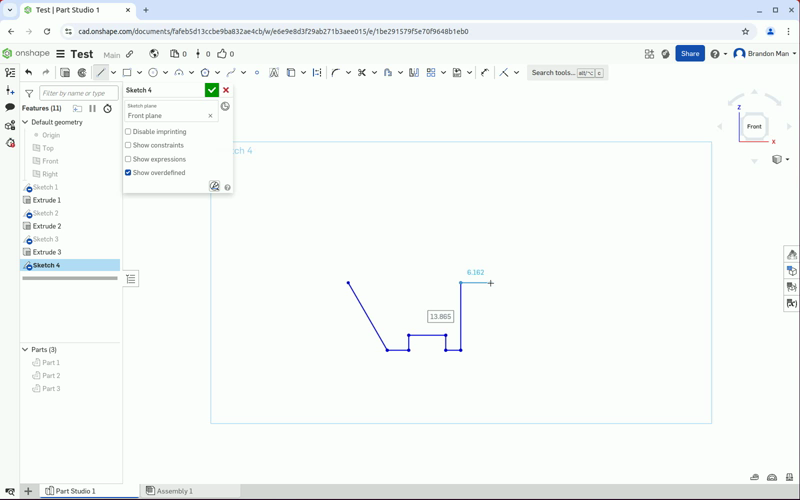
mouse_move(445, 282)
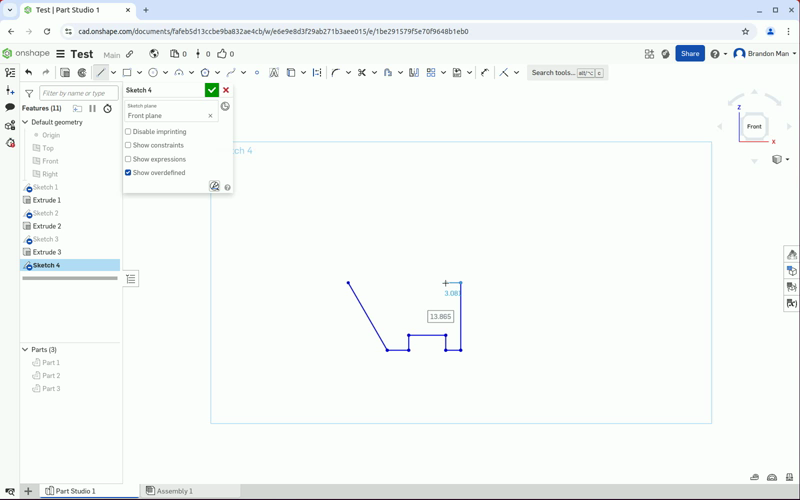
click(445, 282)
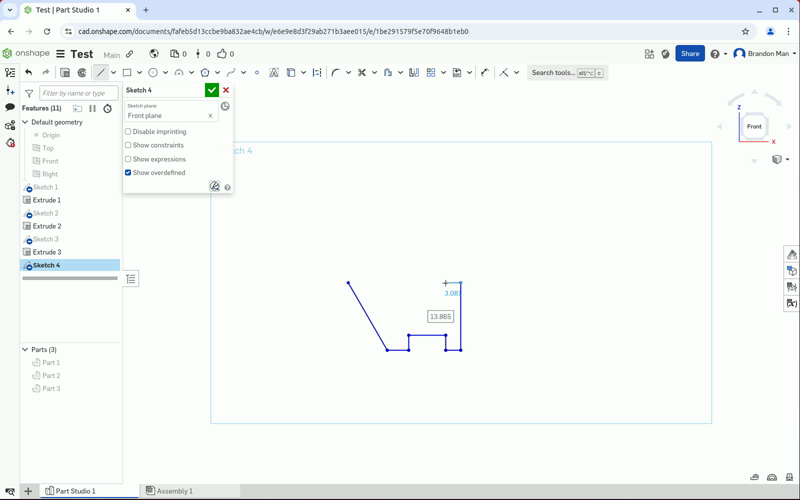
key_up(shift)
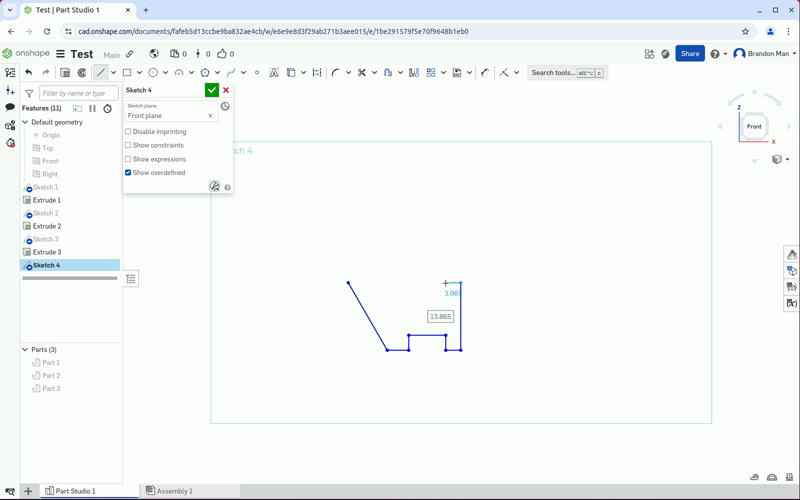
key_down(shift)
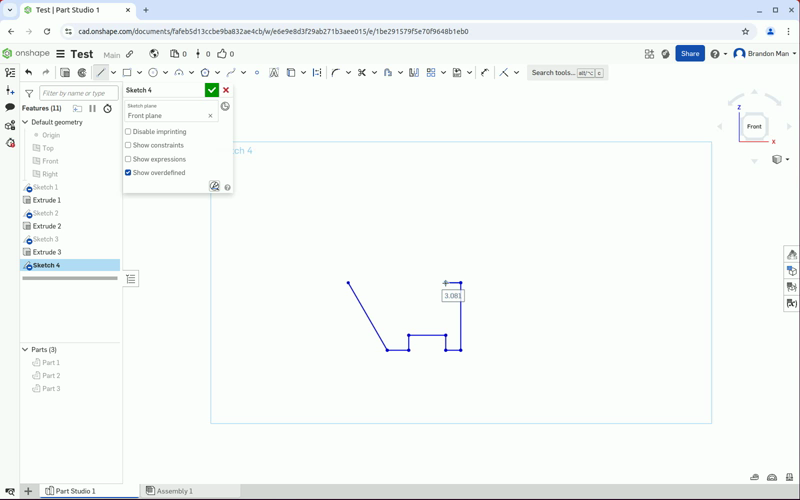
mouse_move(475, 282)
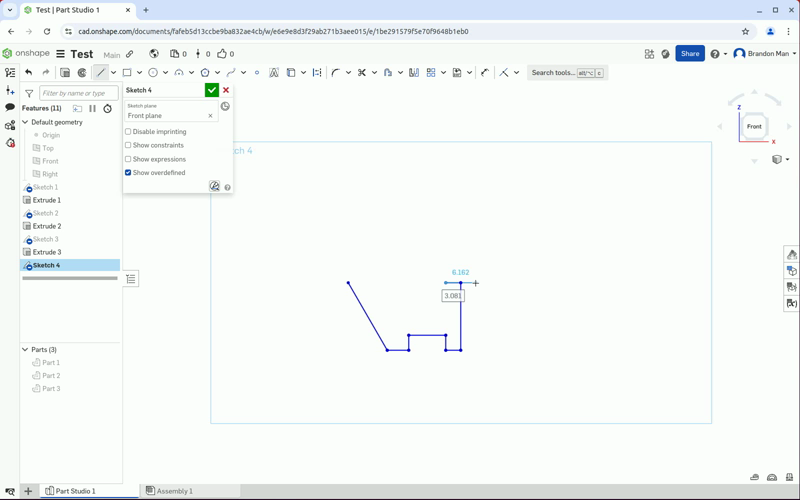
mouse_move(445, 305)
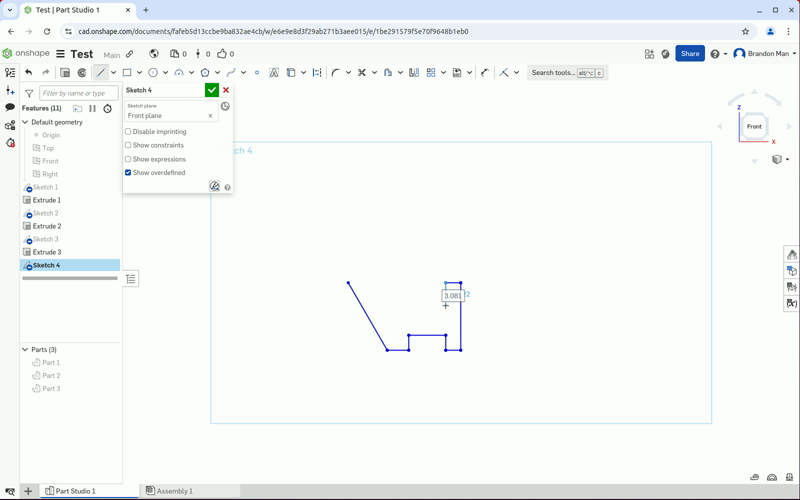
click(445, 305)
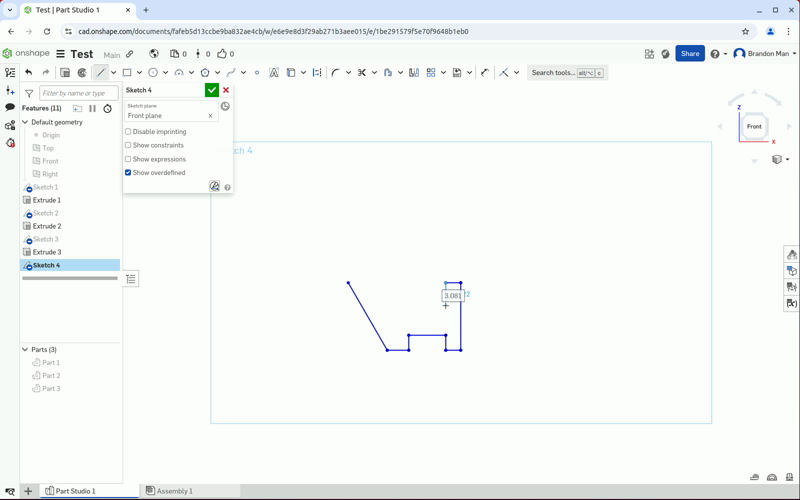
key_up(shift)
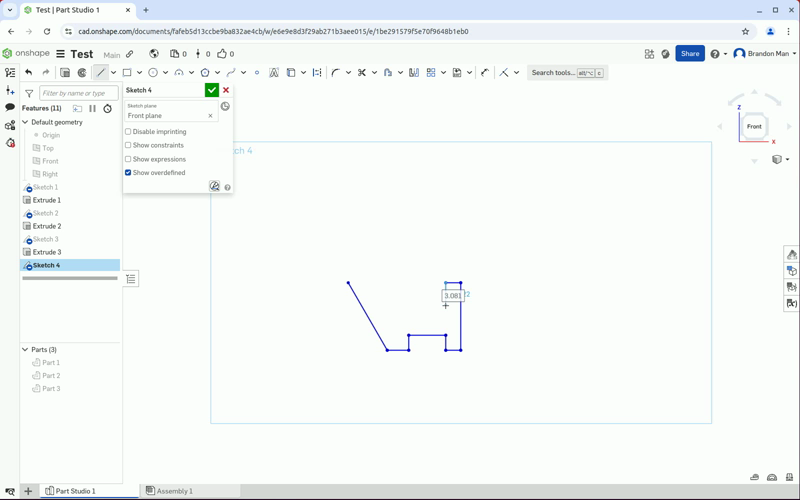
key_down(shift)
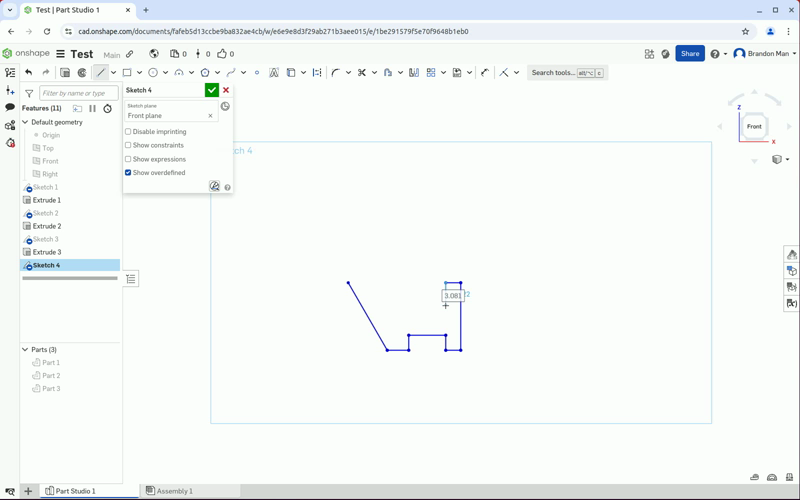
mouse_move(381, 305)
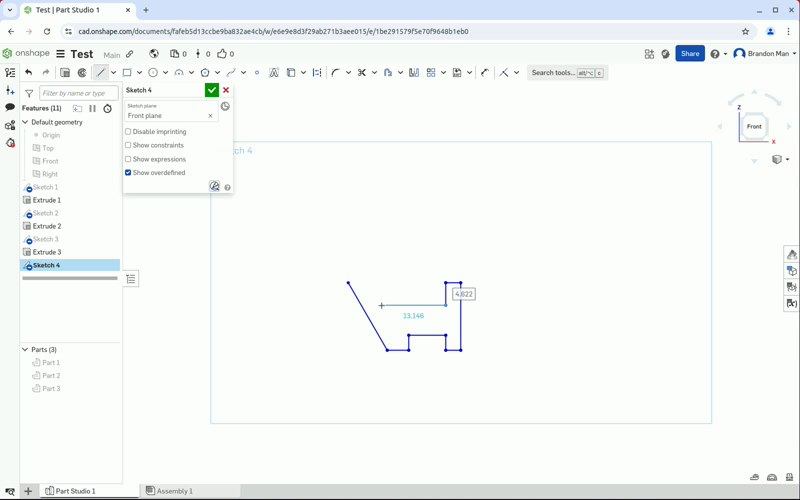
click(381, 305)
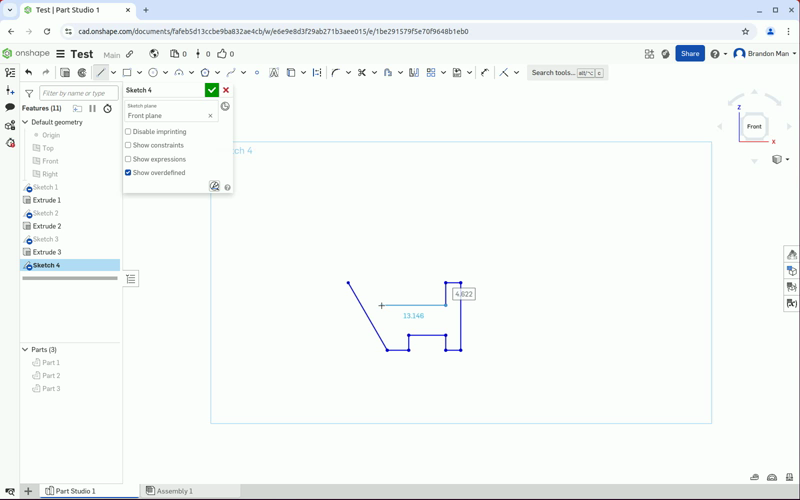
key_up(shift)
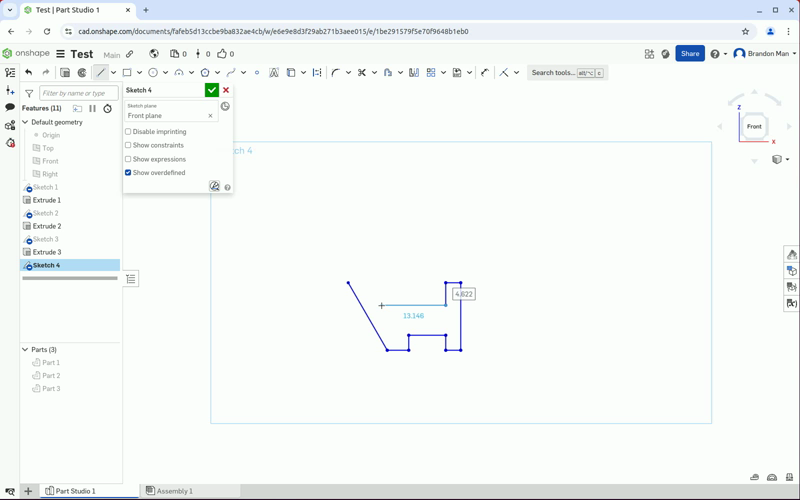
key_down(shift)
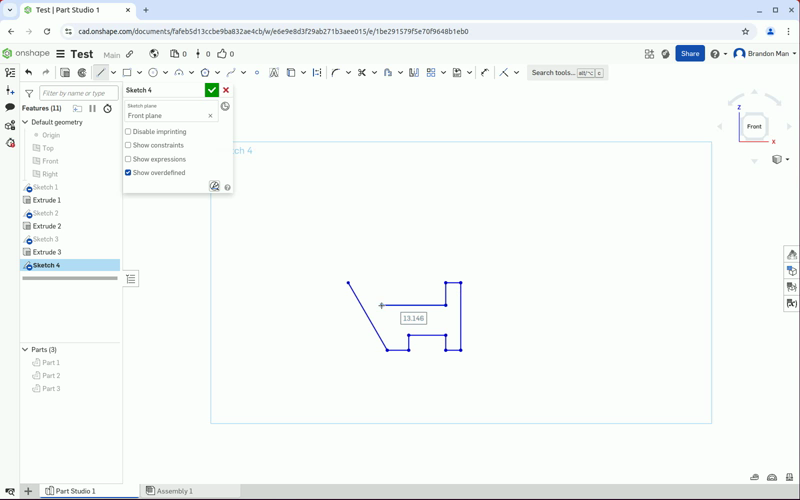
mouse_move(411, 305)
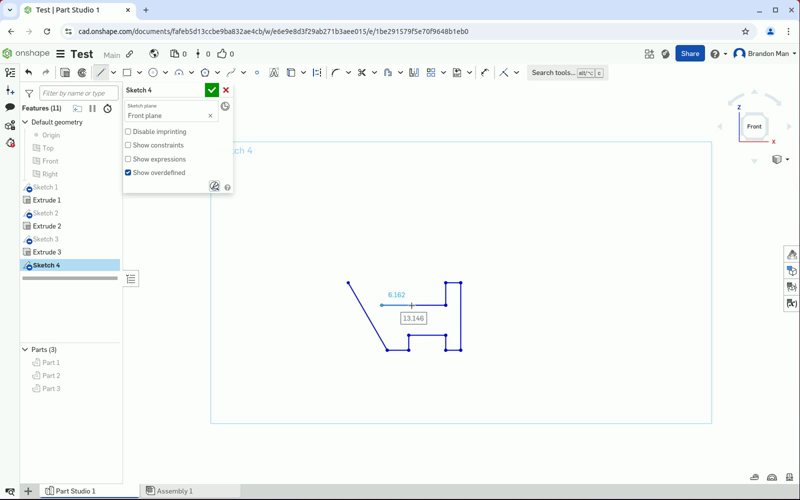
mouse_move(381, 282)
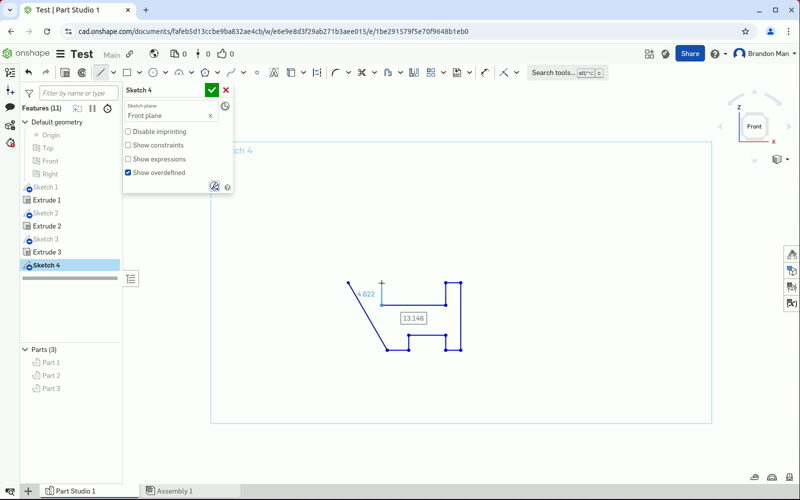
click(381, 282)
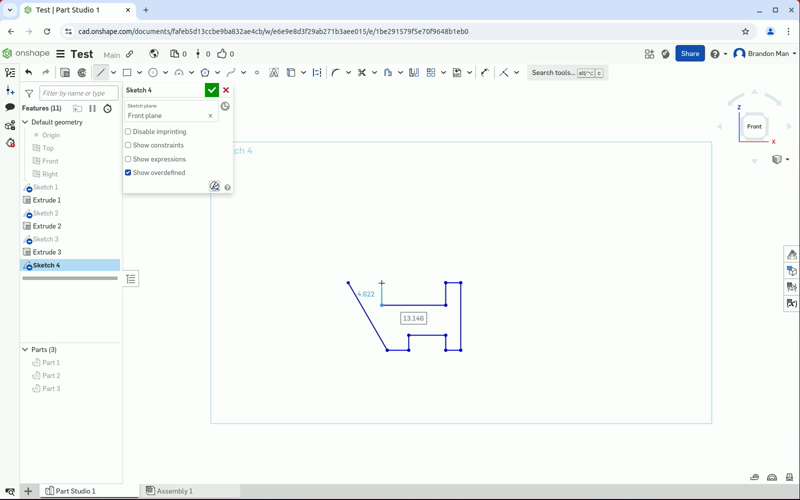
key_up(shift)
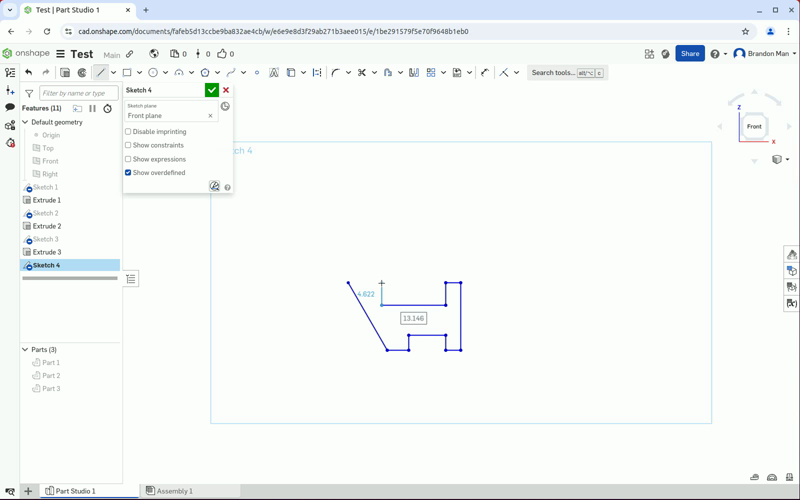
mouse_move(411, 282)
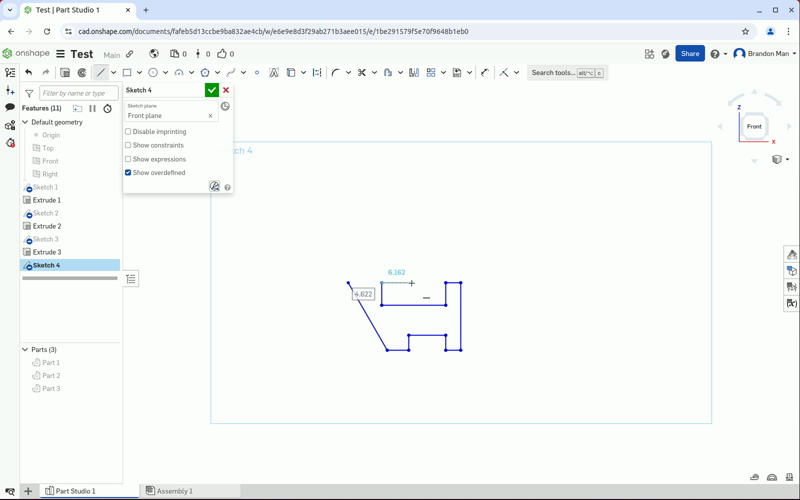
key_down(shift)
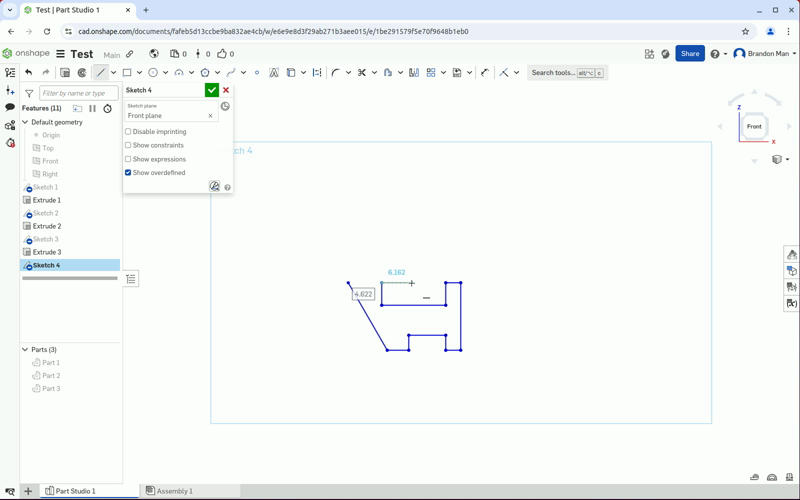
mouse_move(348, 282)
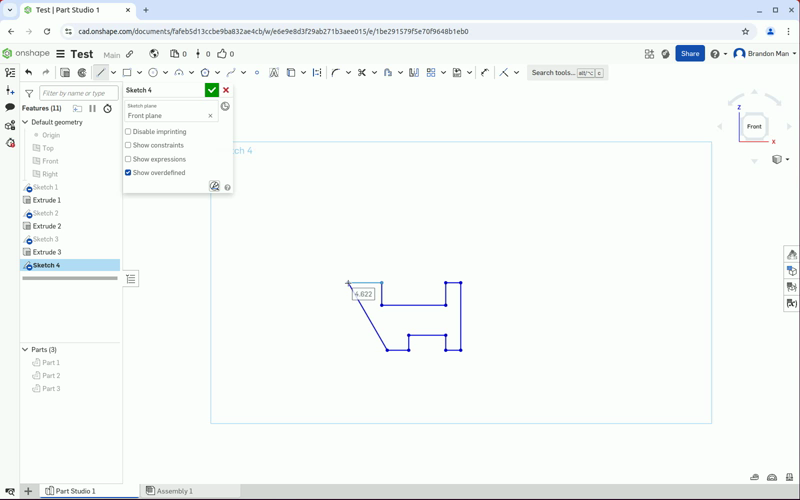
key_up(shift)
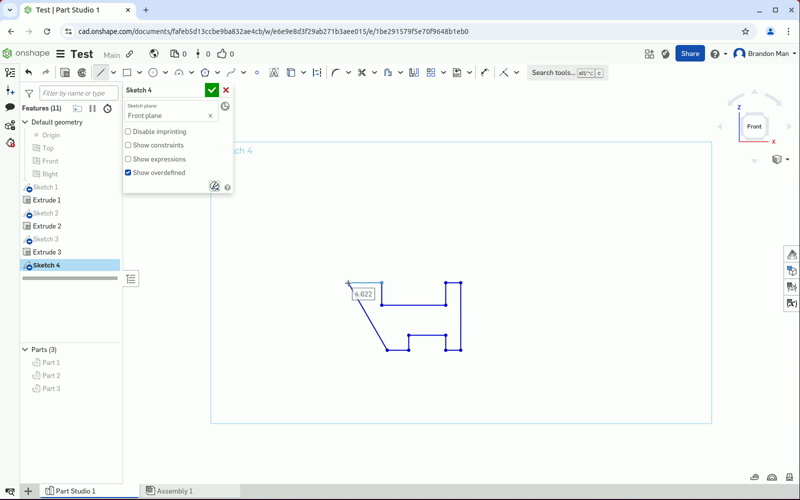
click(348, 282)
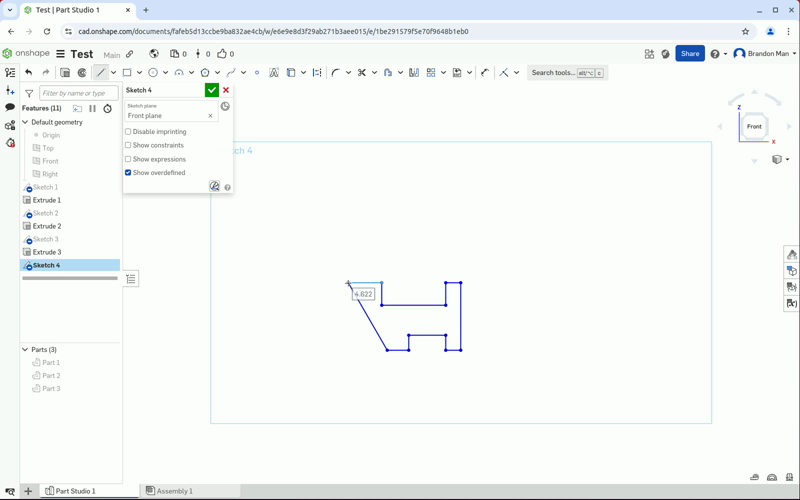
key(esc)
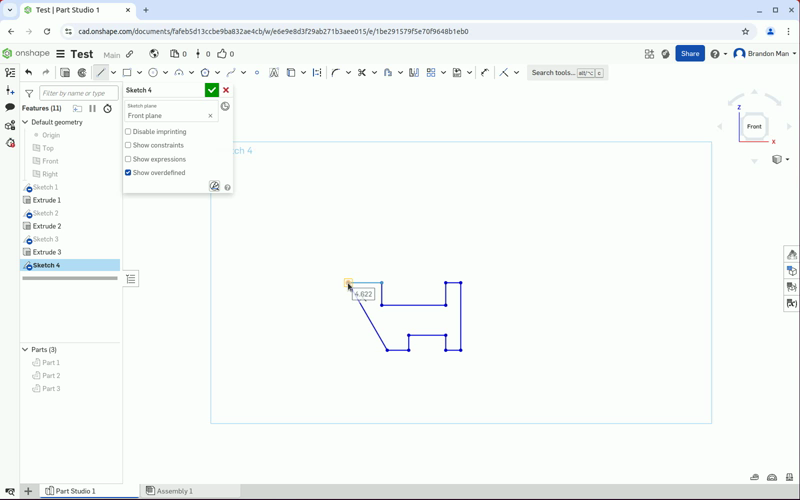
mouse_move(373, 309)
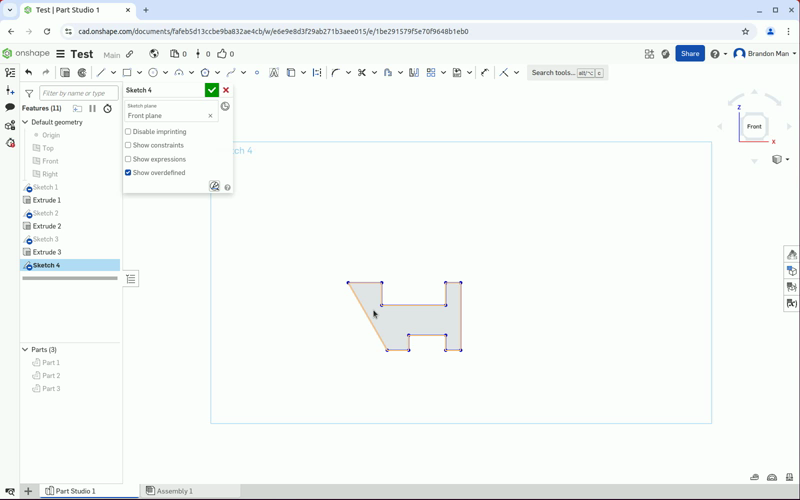
click(373, 309)
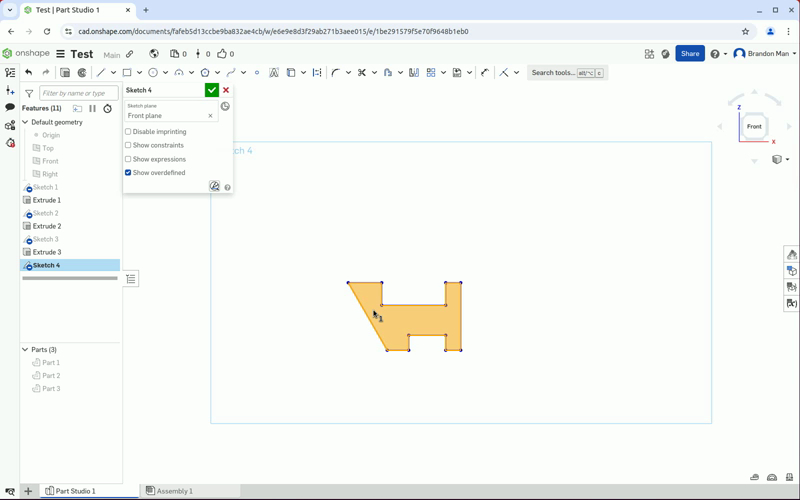
mouse_move(73, 352)
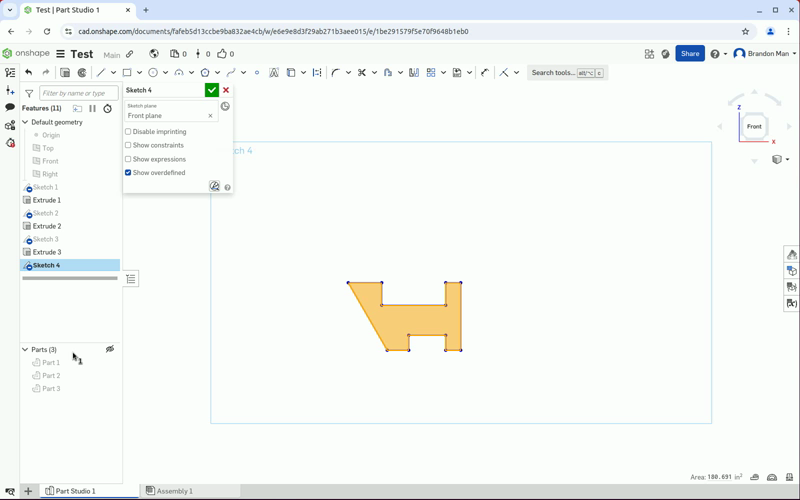
key(shift+y)
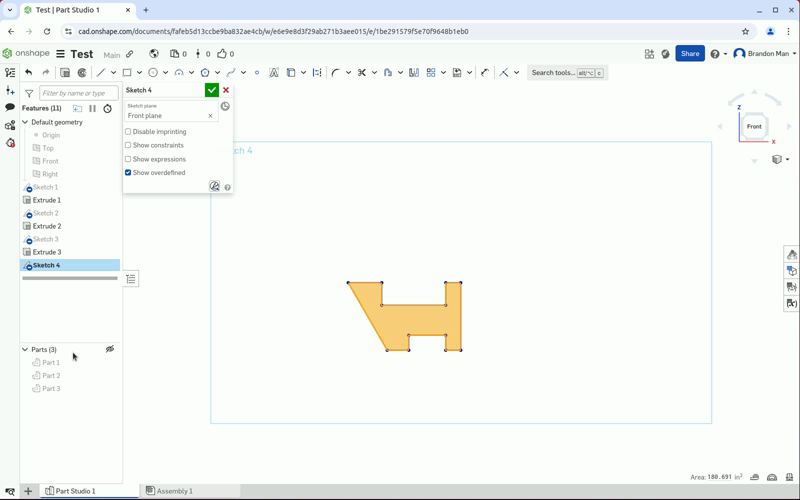
key(shift+e)
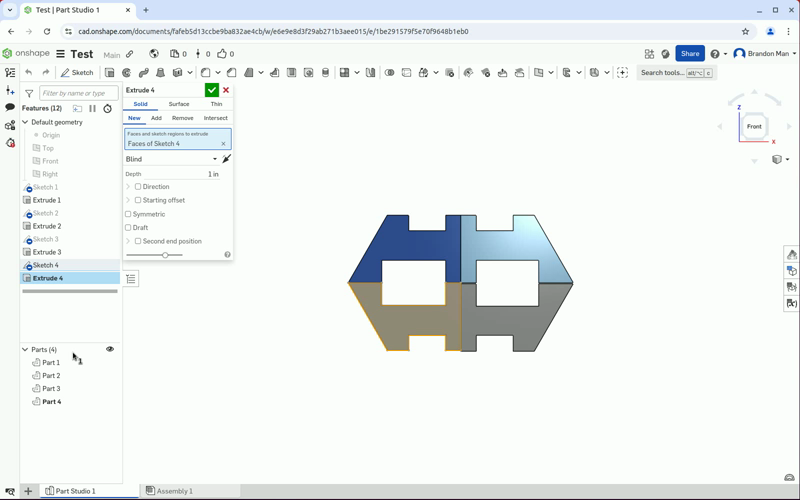
mouse_move(143, 106)
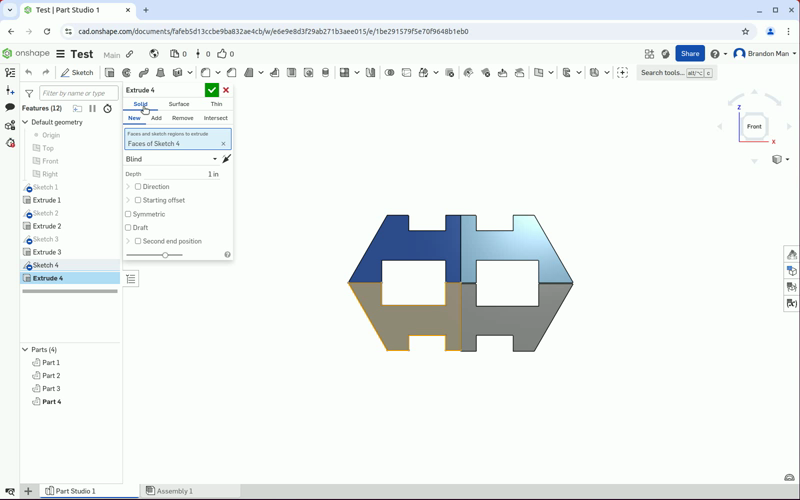
click(143, 106)
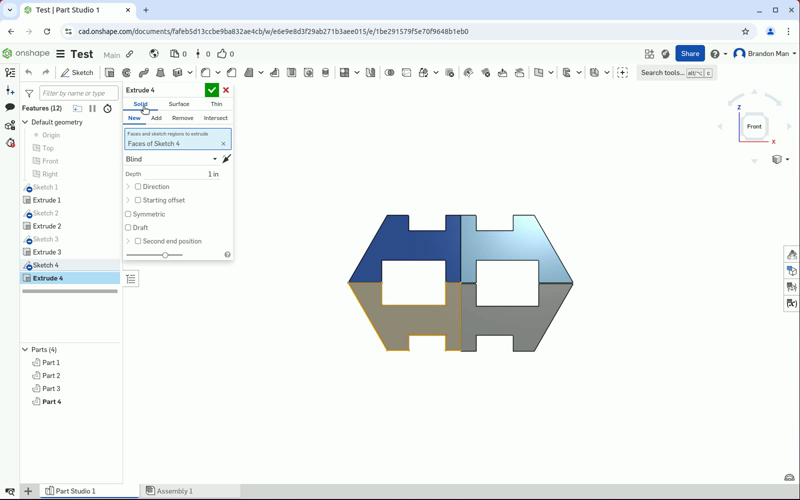
mouse_move(137, 120)
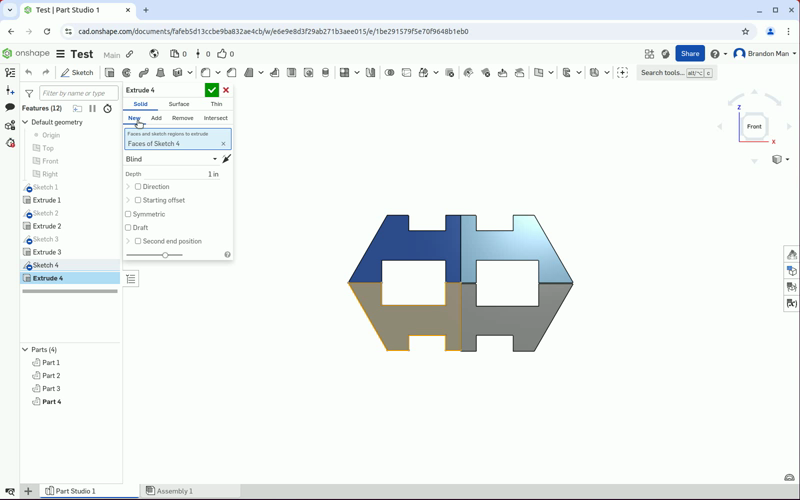
click(137, 120)
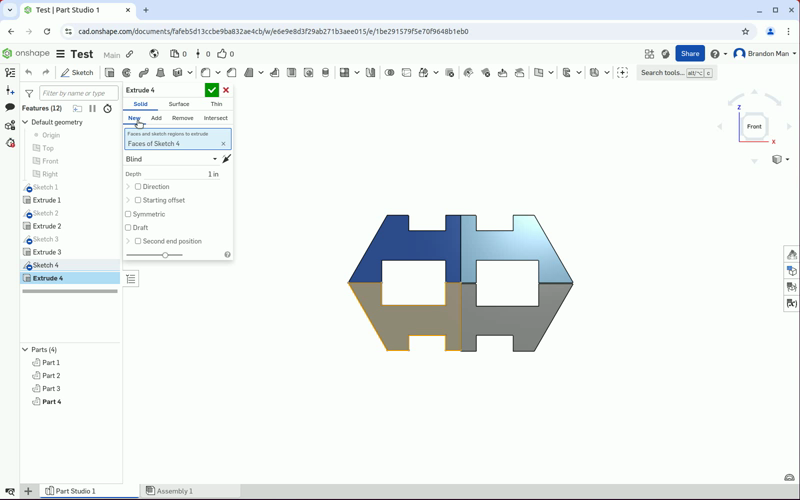
key(tab, 4)
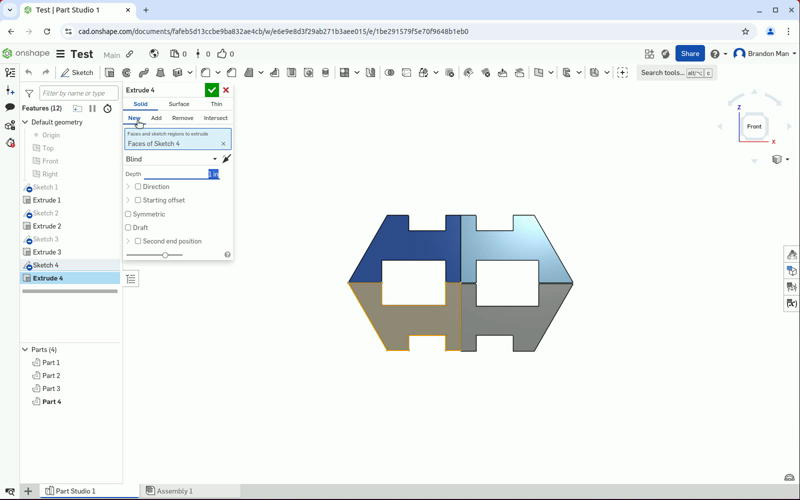
text(12.276)
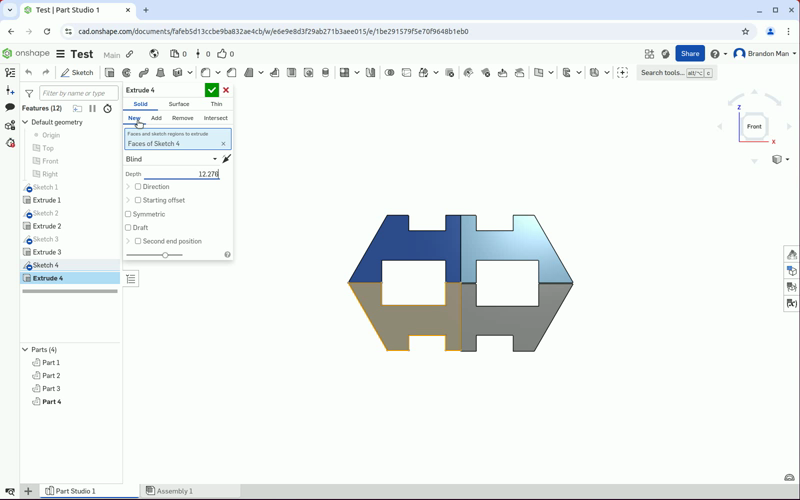
key(enter)
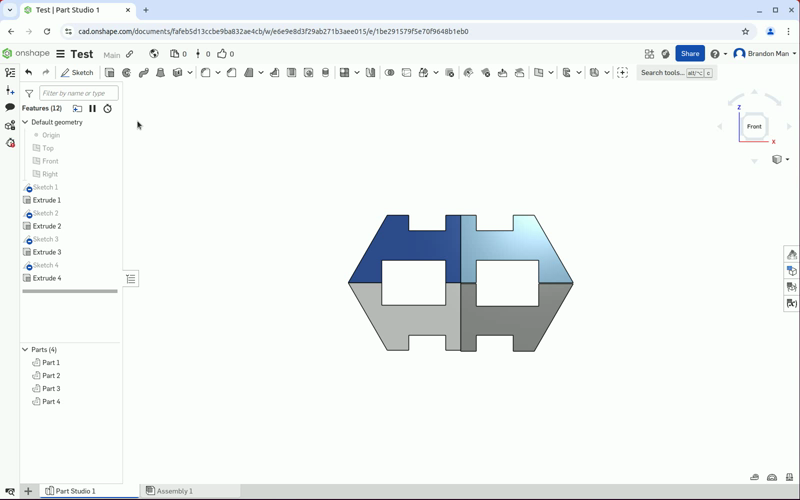
key(shift+h)
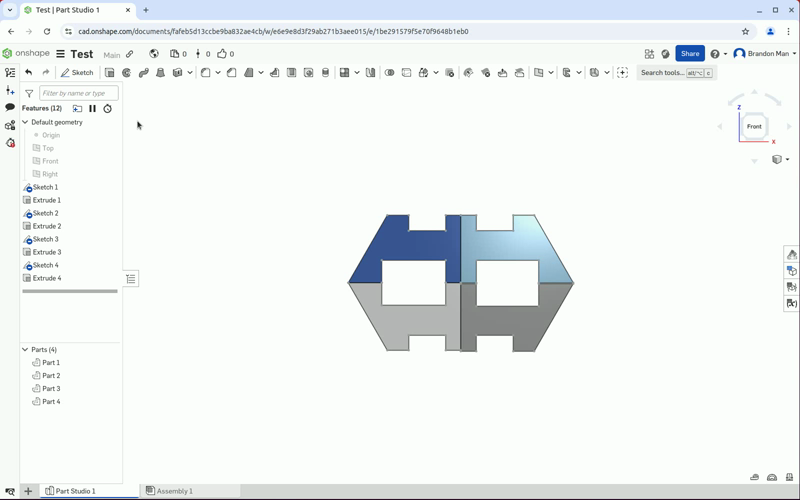
key(shift+h)
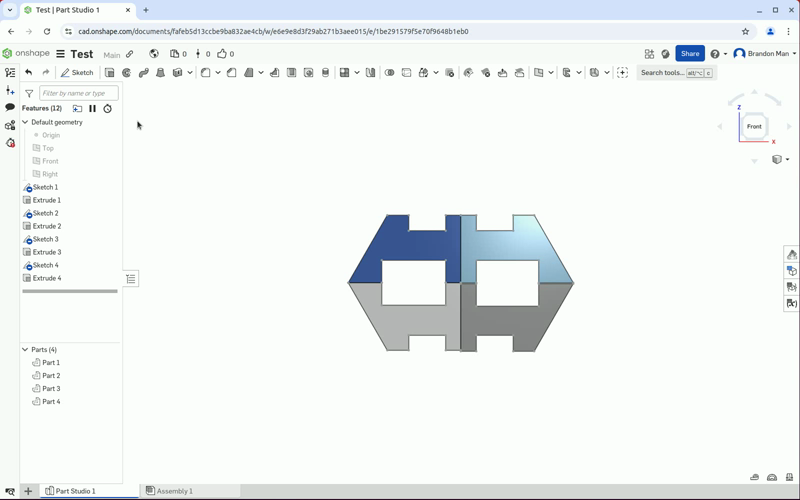
key(shift+7)
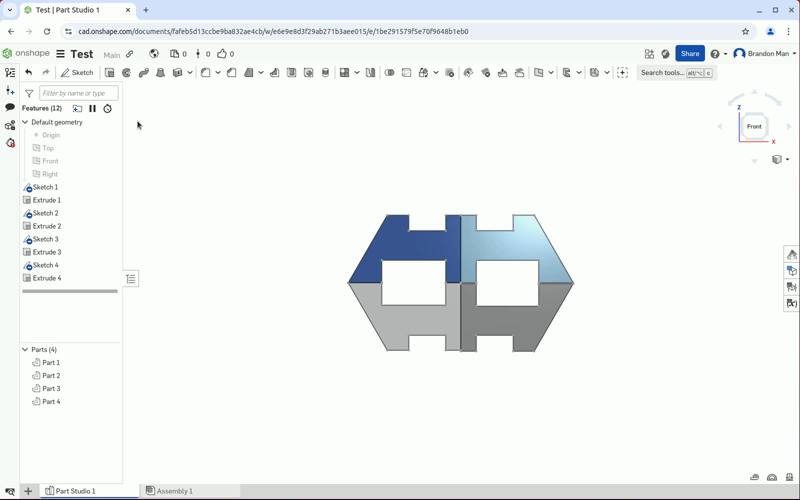
key(left, 2)
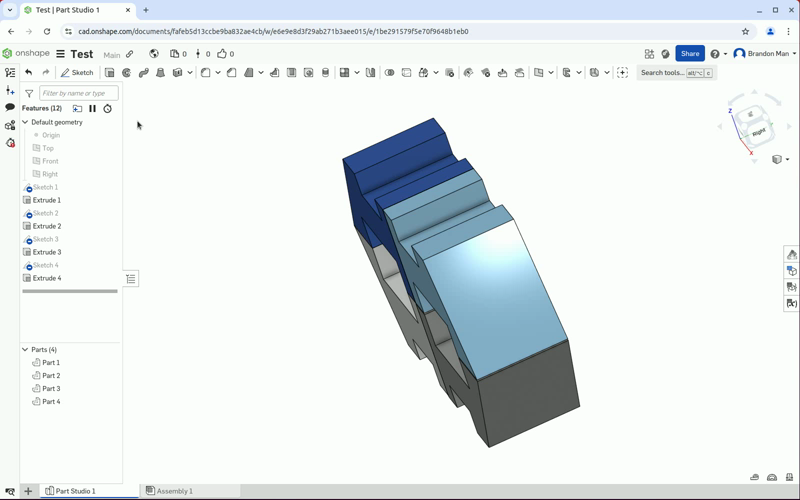
key(down, 2)
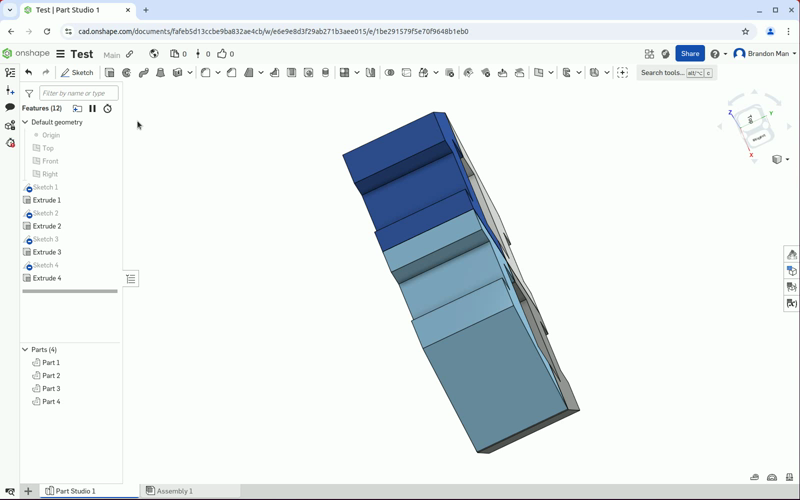
key(up, 2)
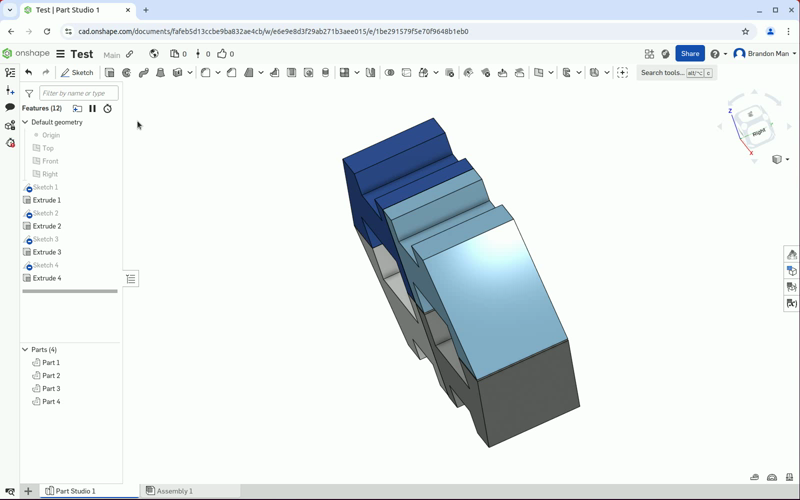
key(right, 2)
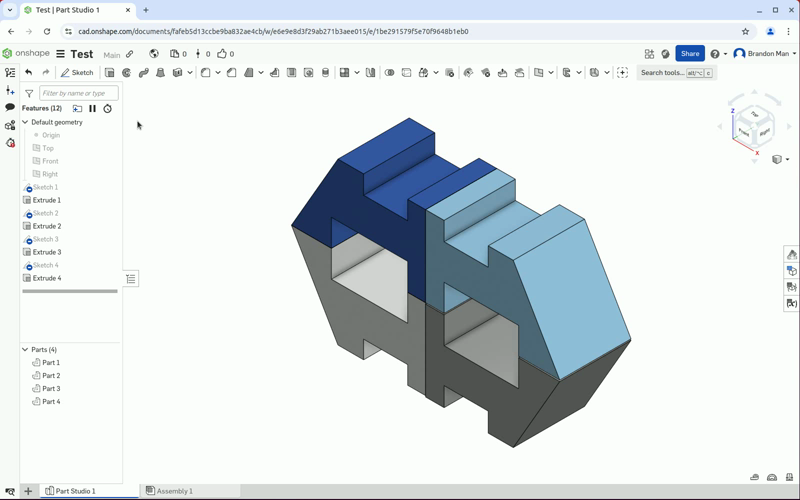
mouse_move(73, 189)
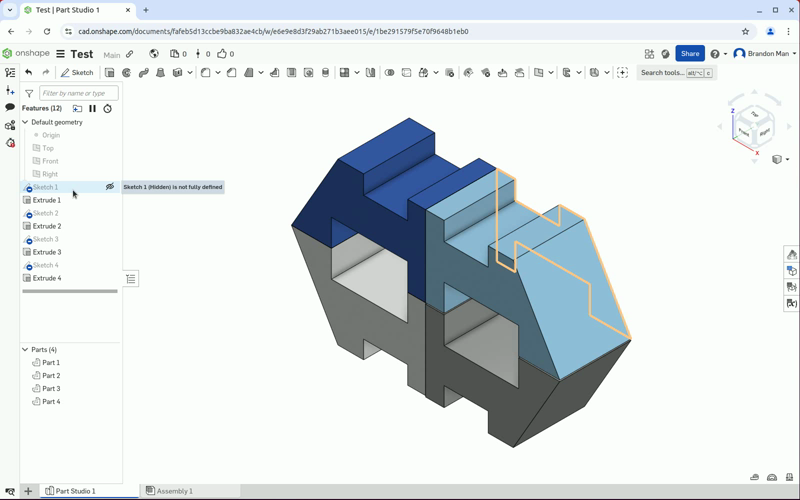
click(73, 189)